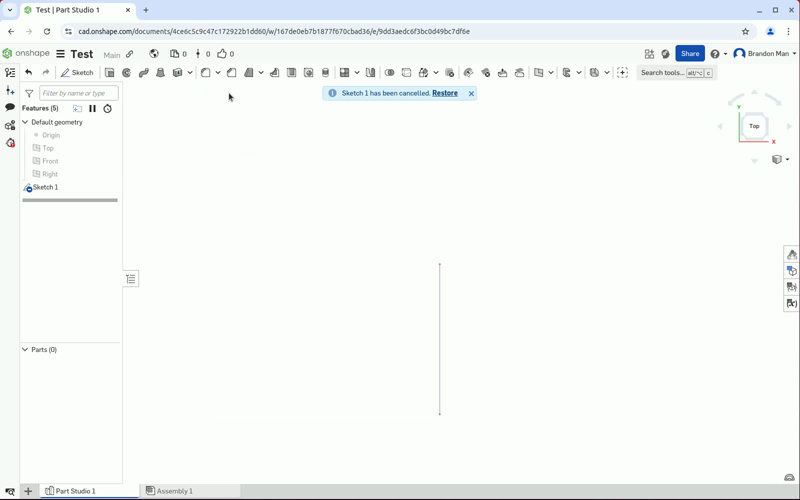
key(shift+h)
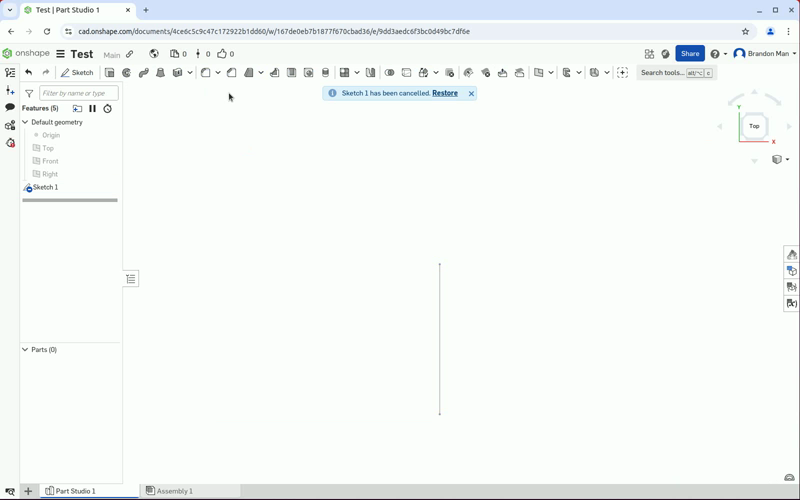
key(shift+s)
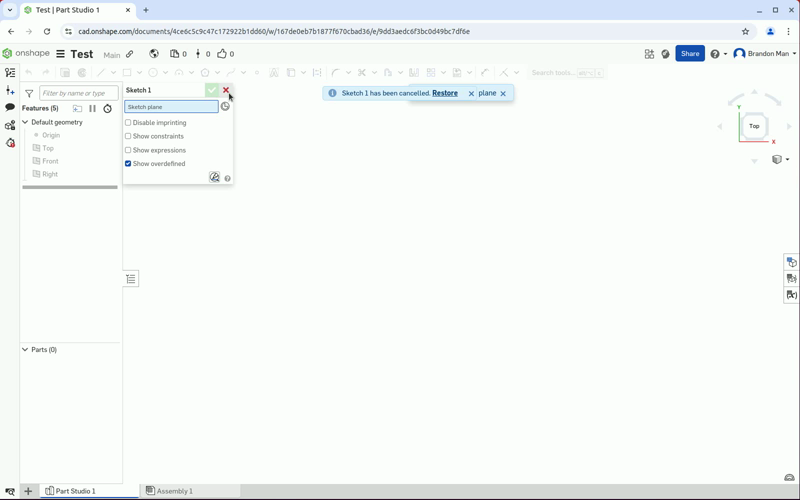
mouse_move(73, 150)
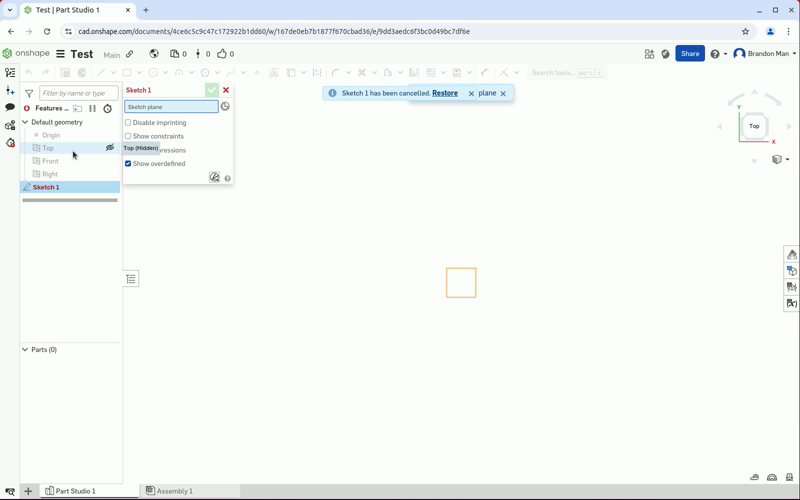
click(73, 150)
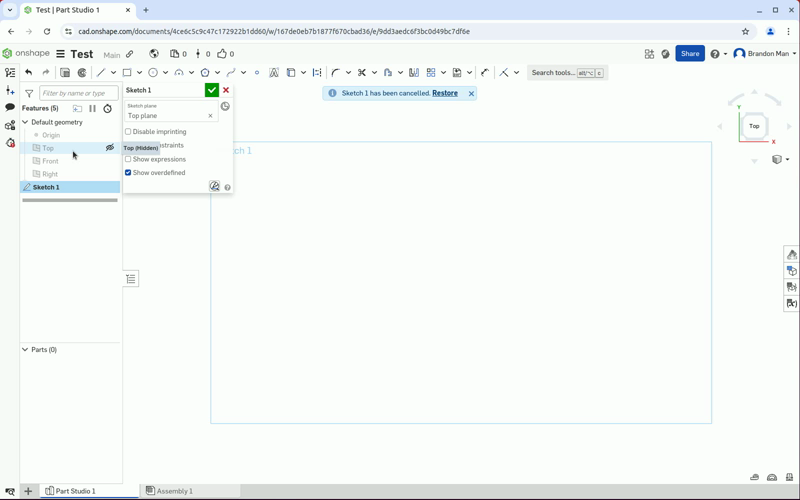
mouse_move(73, 352)
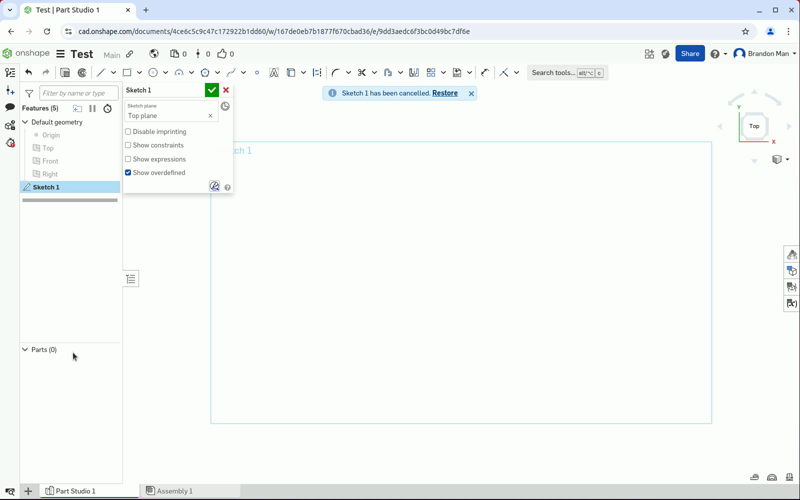
key(y)
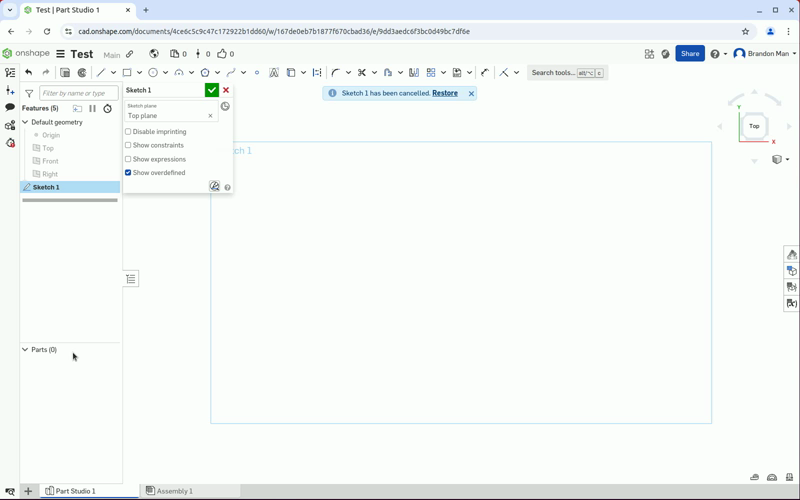
key(l)
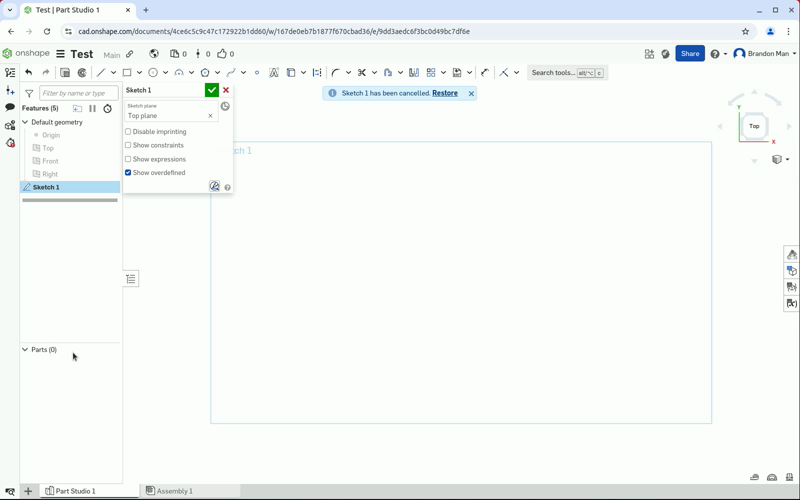
key_down(shift)
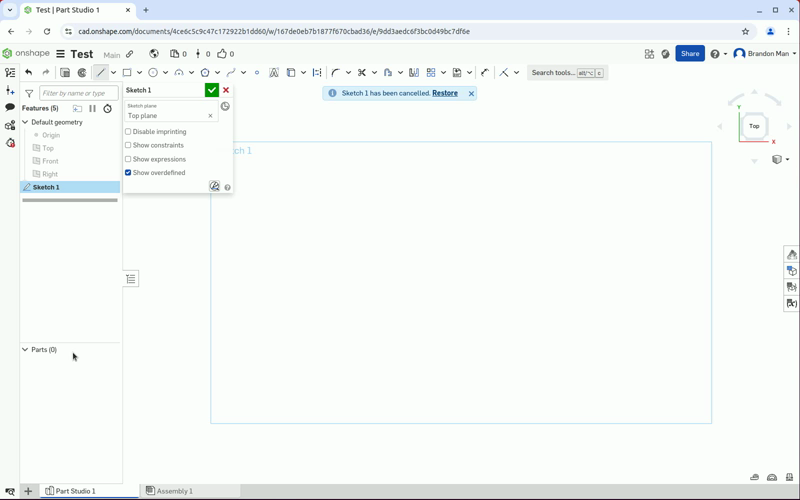
mouse_move(422, 294)
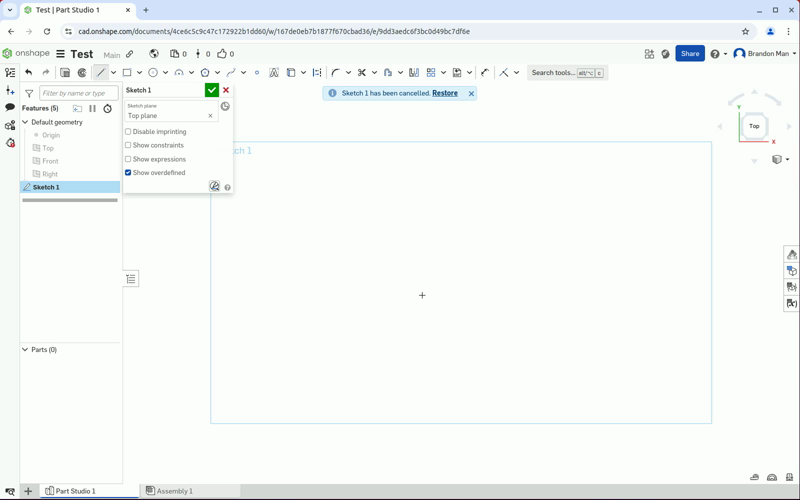
click(422, 294)
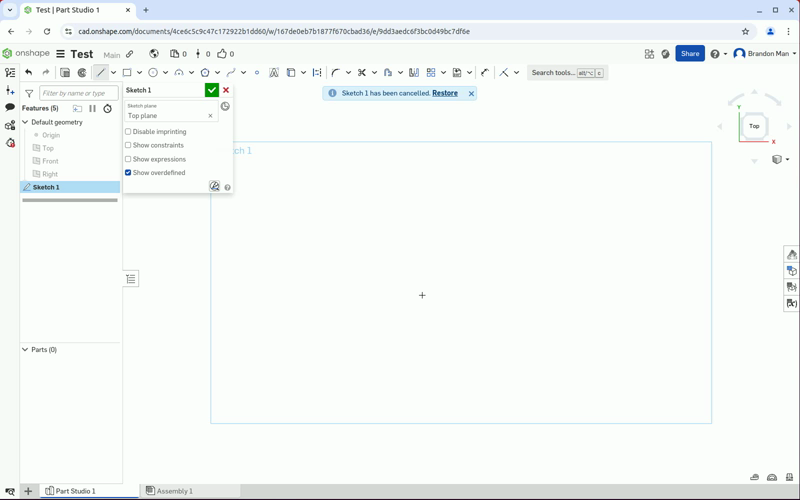
key_up(shift)
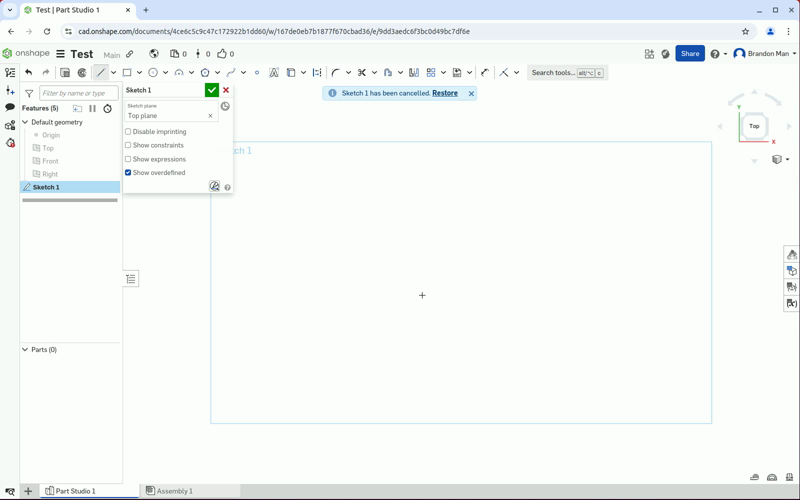
key_down(shift)
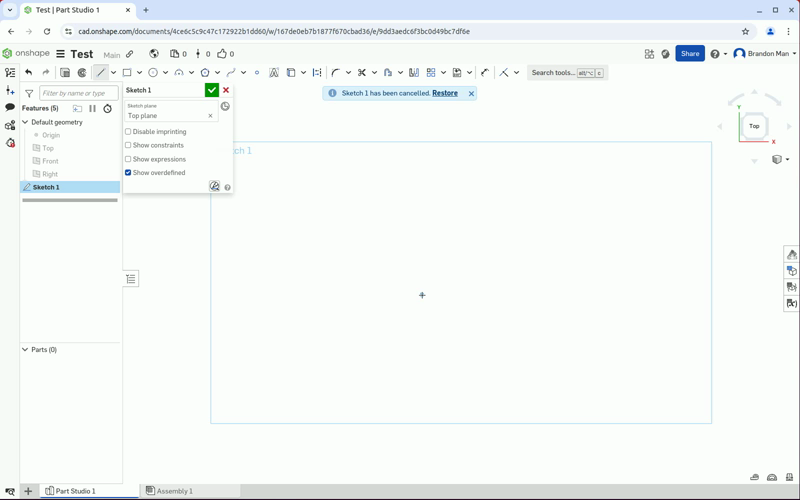
mouse_move(564, 294)
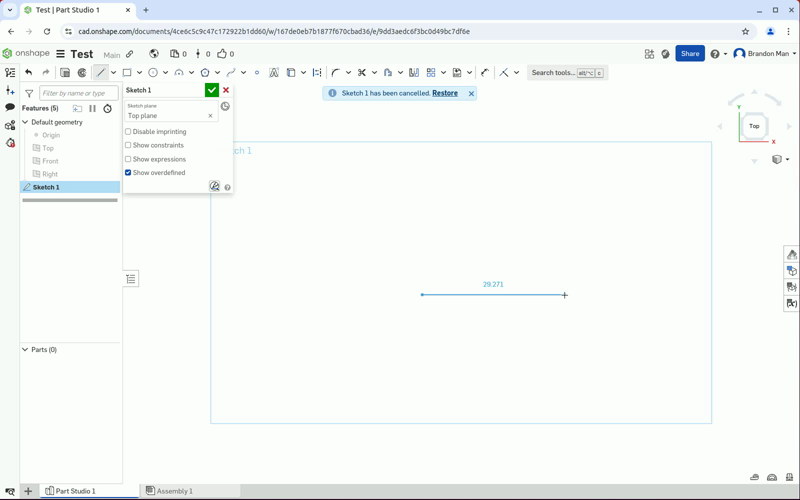
click(564, 294)
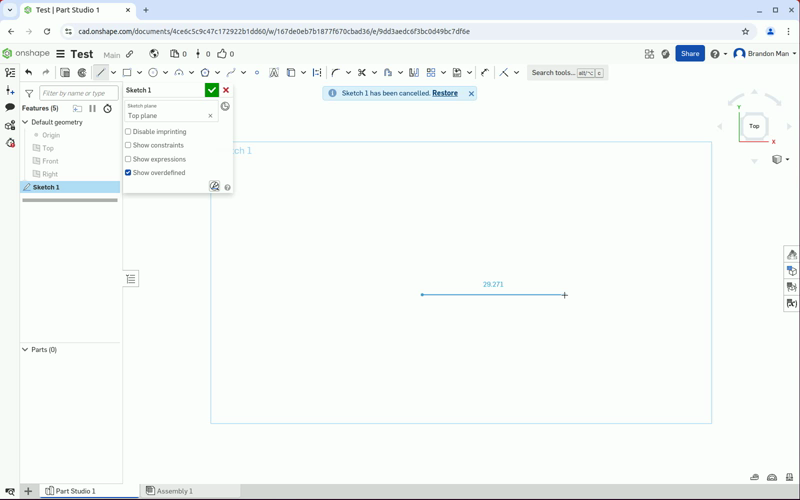
key_up(shift)
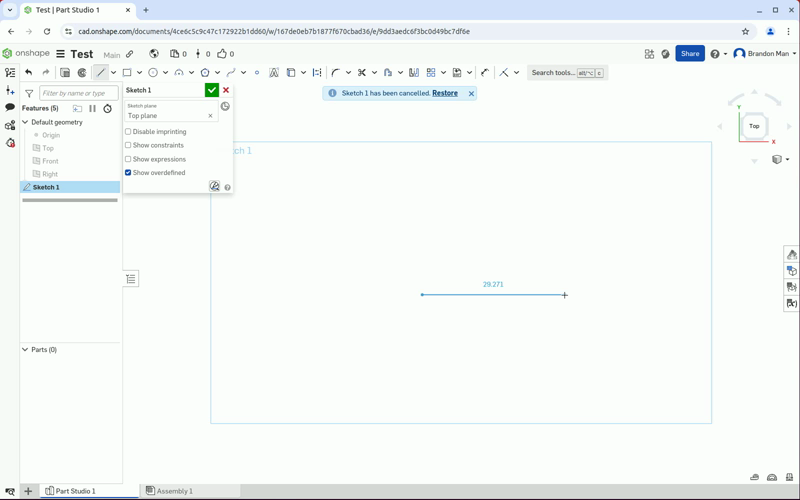
key_down(shift)
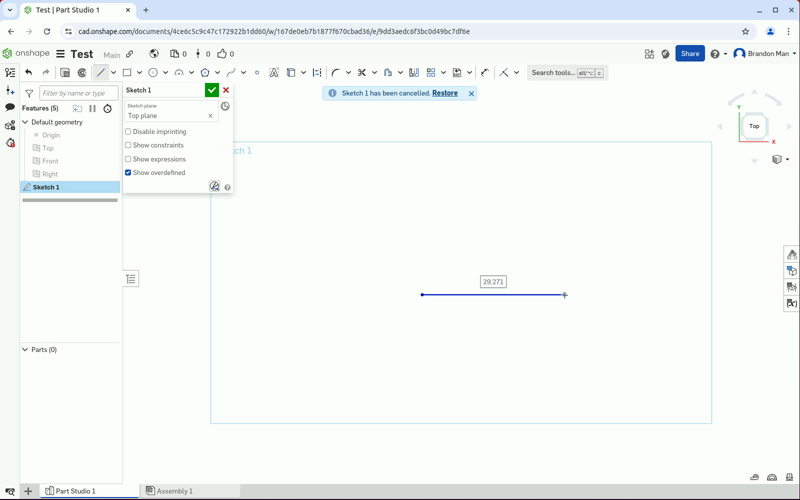
mouse_move(589, 294)
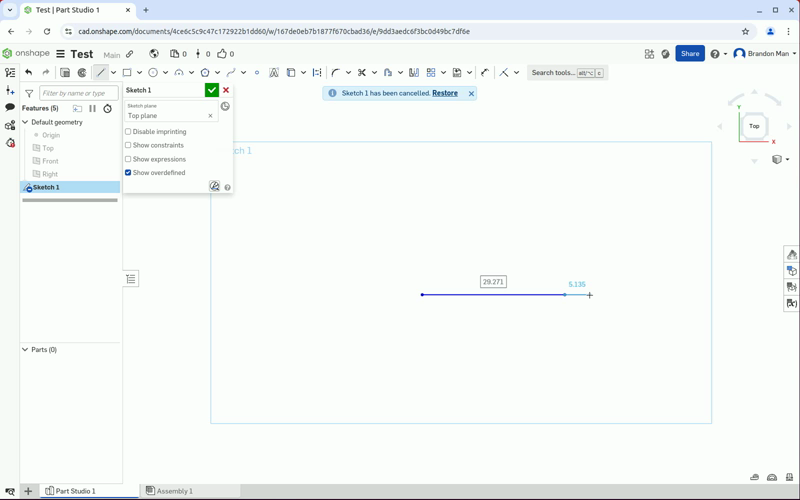
mouse_move(564, 234)
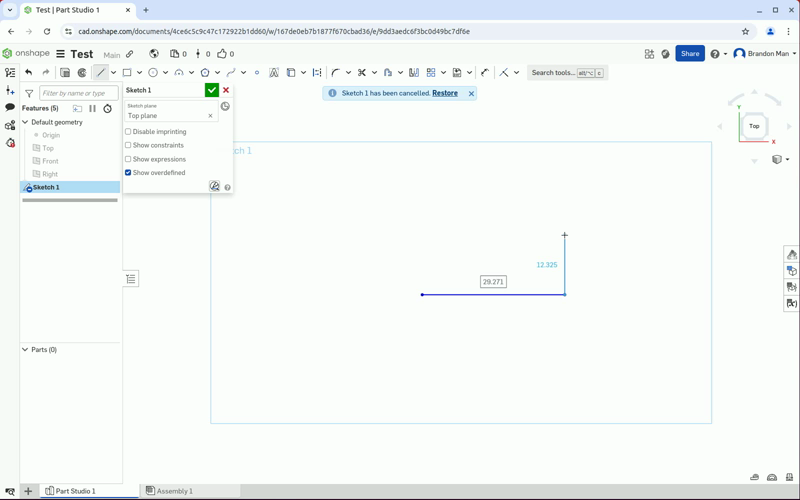
click(564, 234)
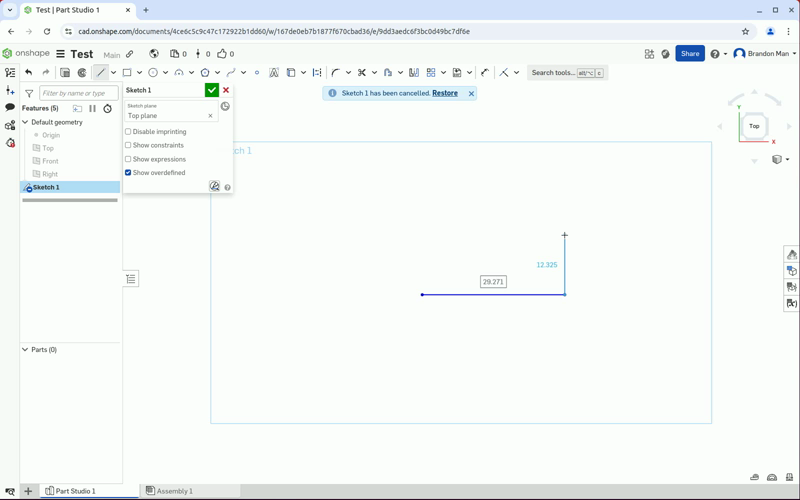
key_up(shift)
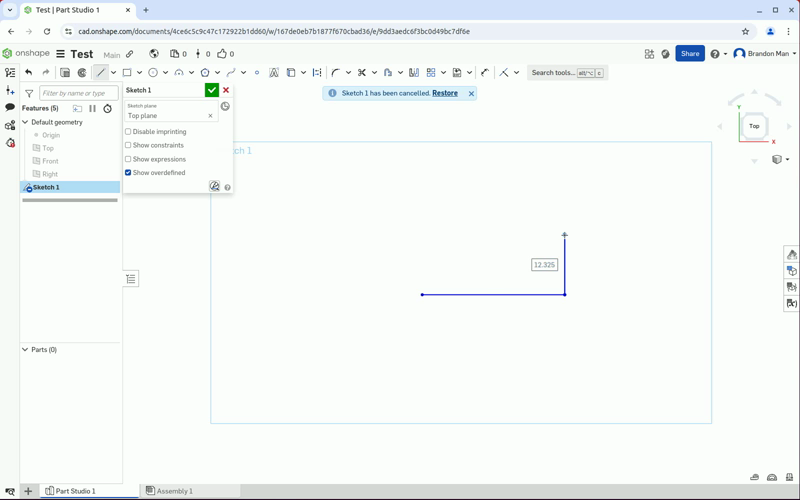
key_down(shift)
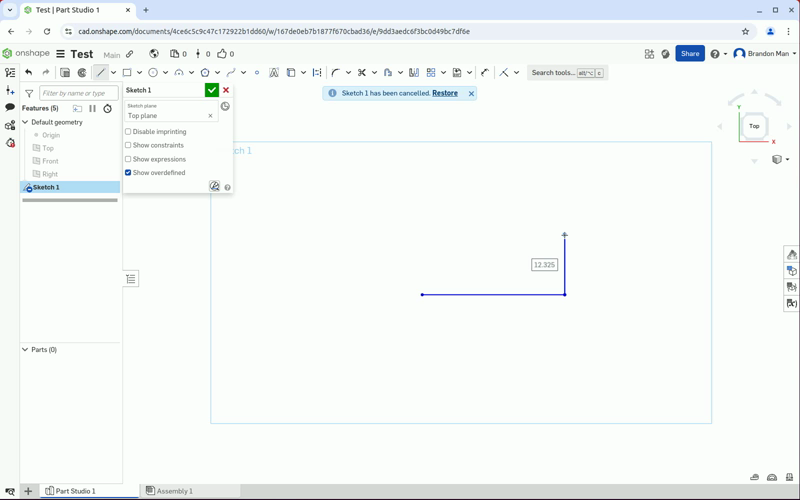
mouse_move(422, 234)
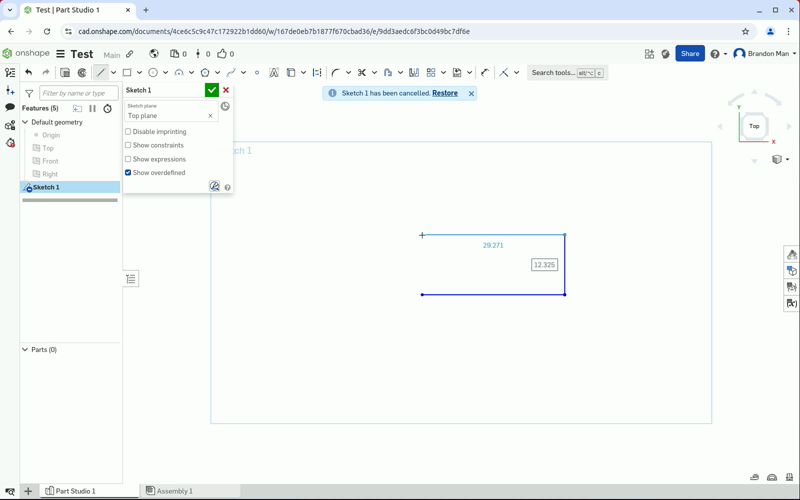
click(422, 234)
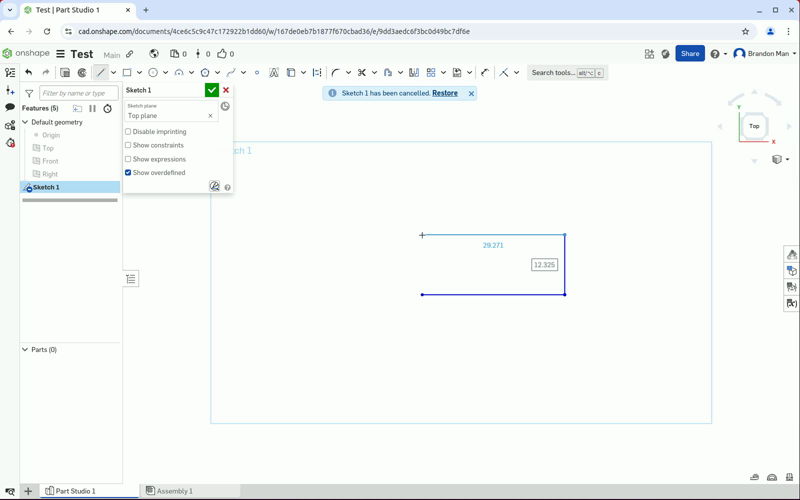
key_up(shift)
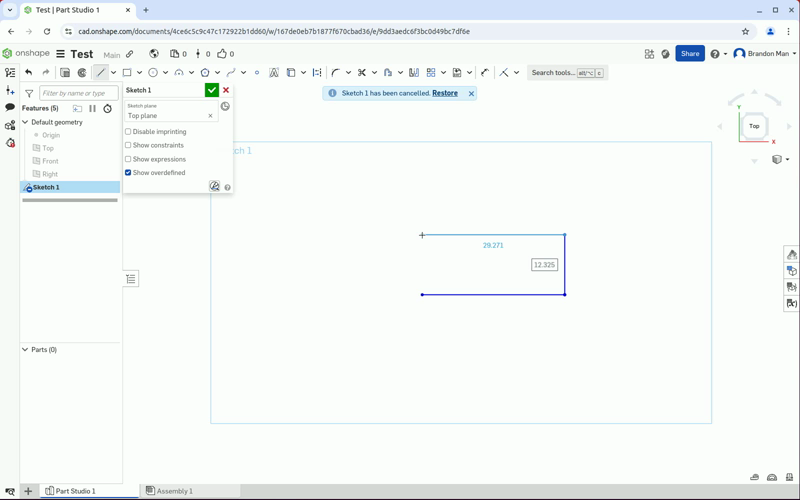
mouse_move(452, 234)
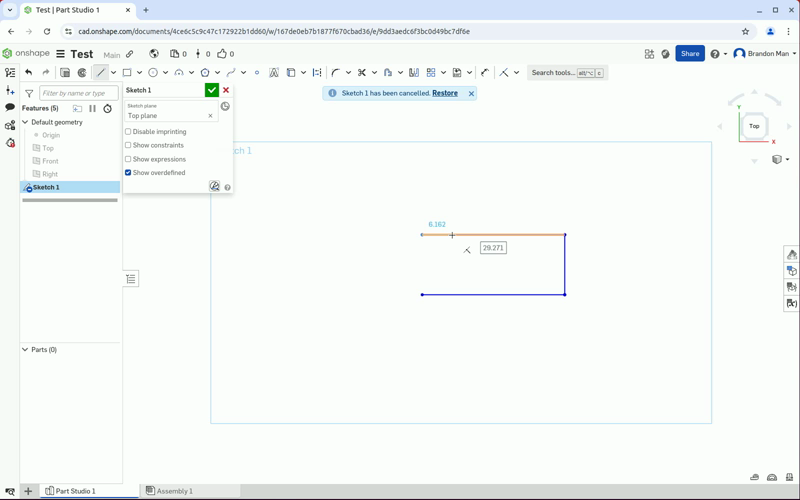
key_down(shift)
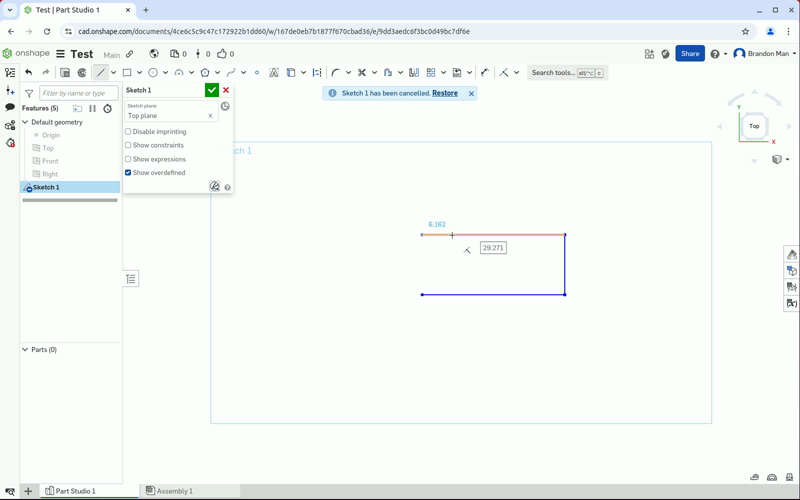
mouse_move(422, 294)
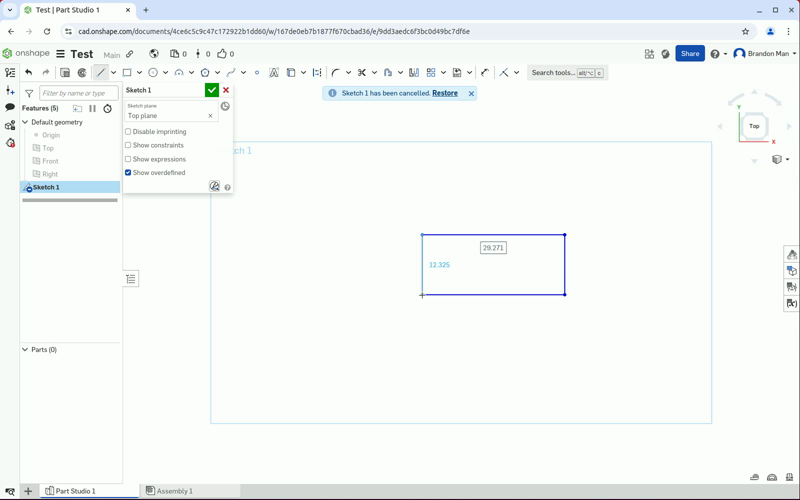
key_up(shift)
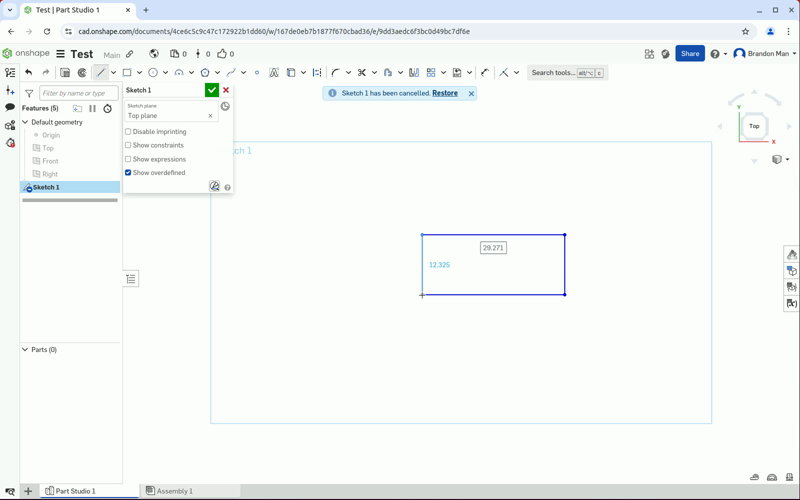
click(422, 294)
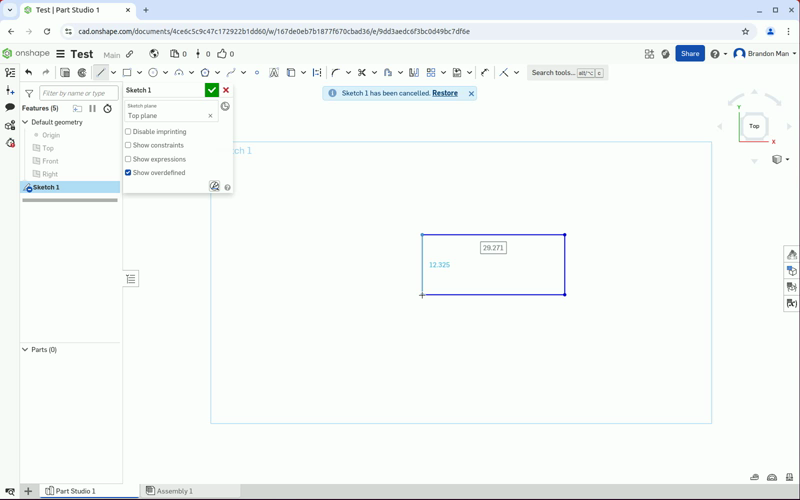
key(esc)
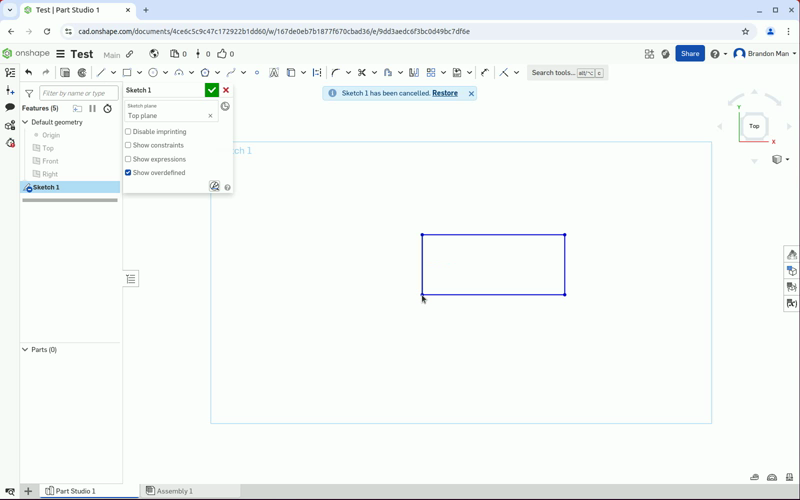
mouse_move(507, 251)
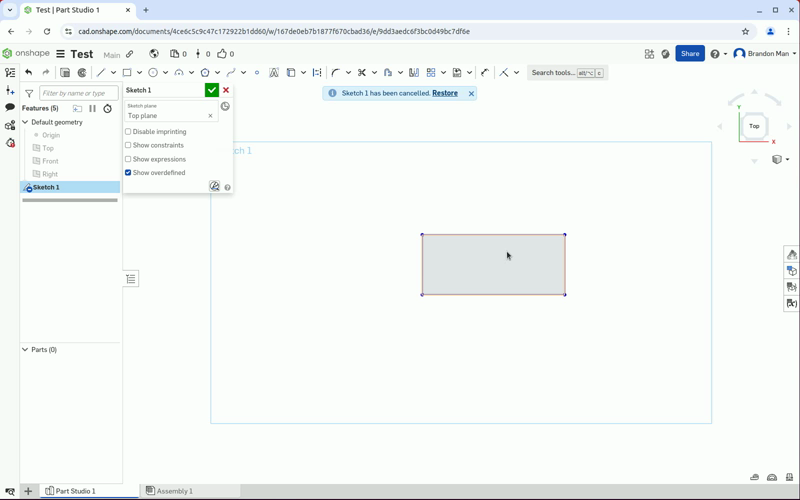
click(507, 251)
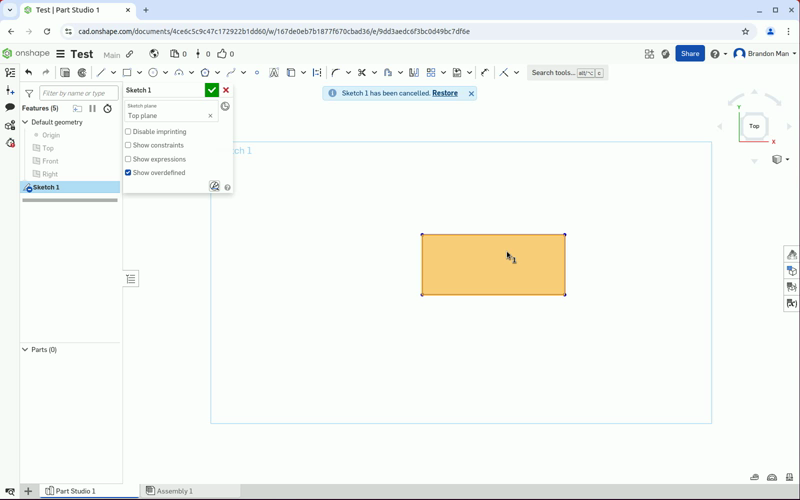
mouse_move(73, 352)
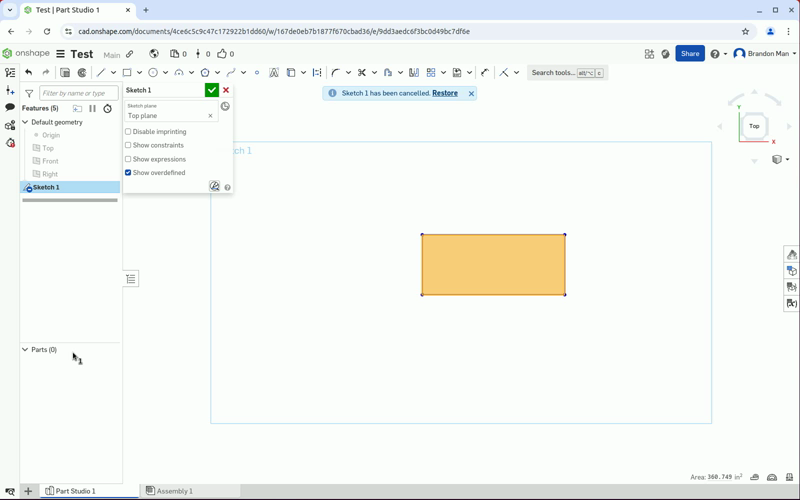
key(shift+y)
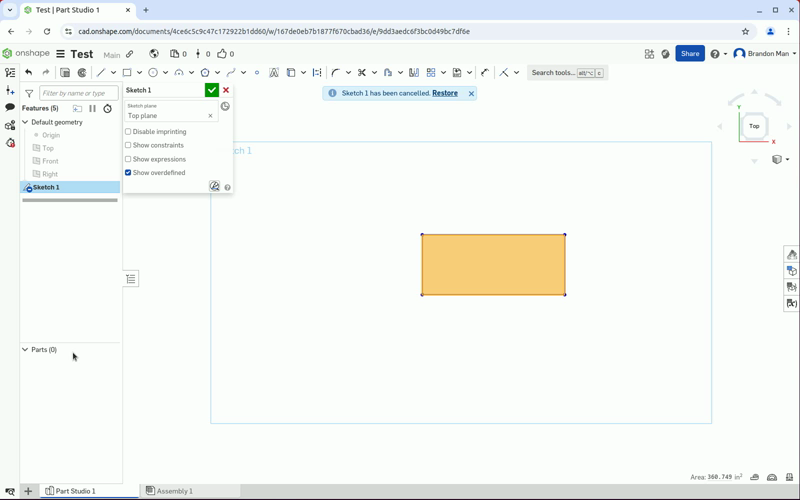
key(shift+e)
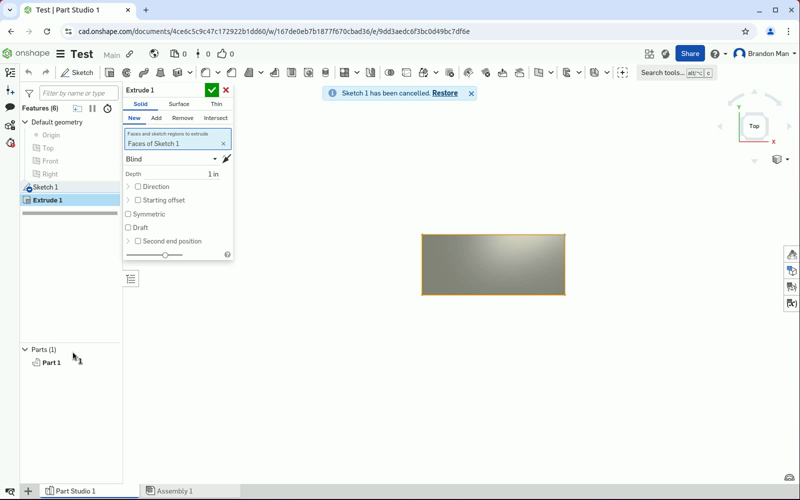
mouse_move(143, 106)
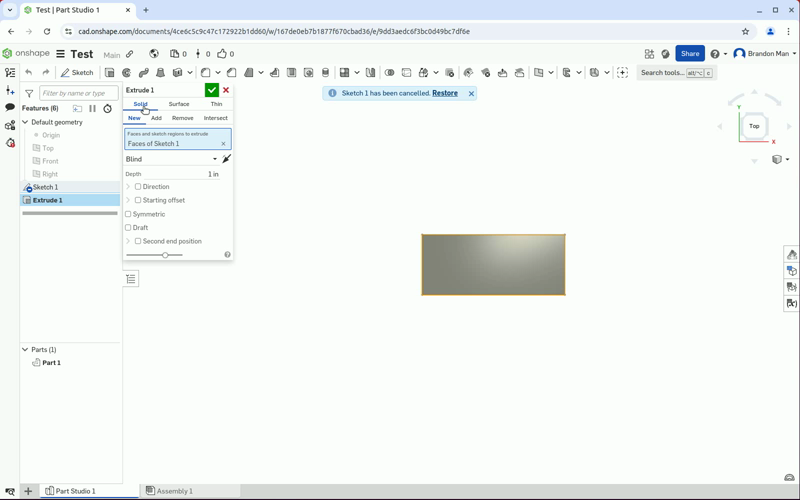
click(143, 106)
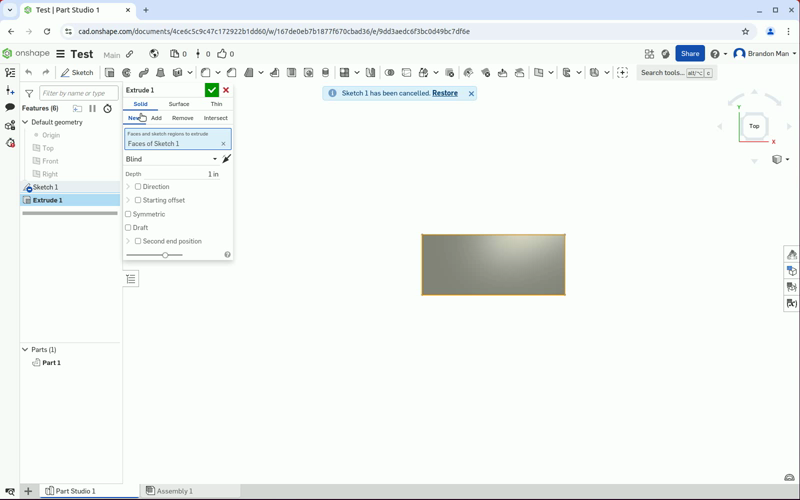
mouse_move(137, 120)
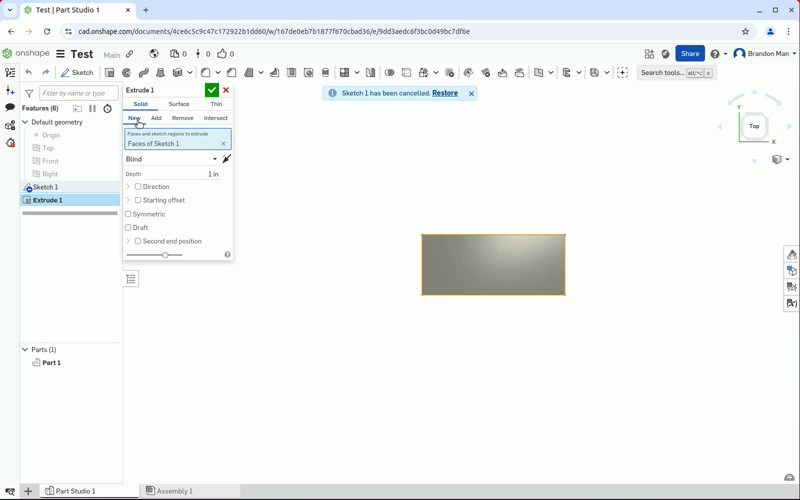
click(137, 120)
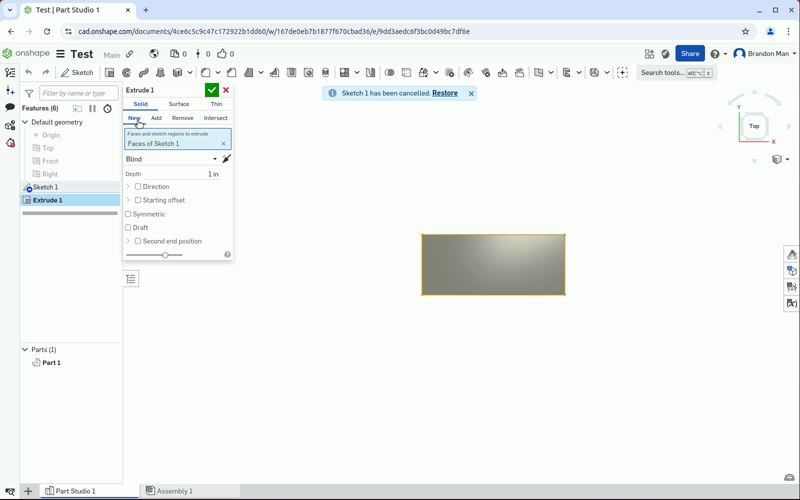
key(tab, 4)
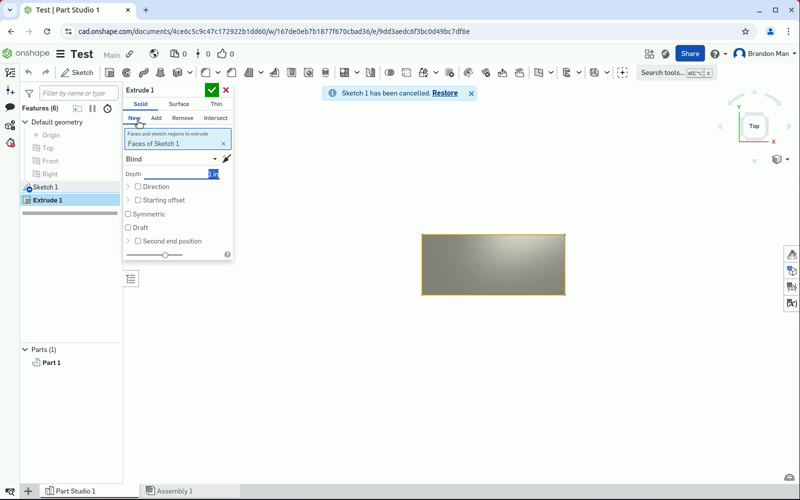
text(2.407)
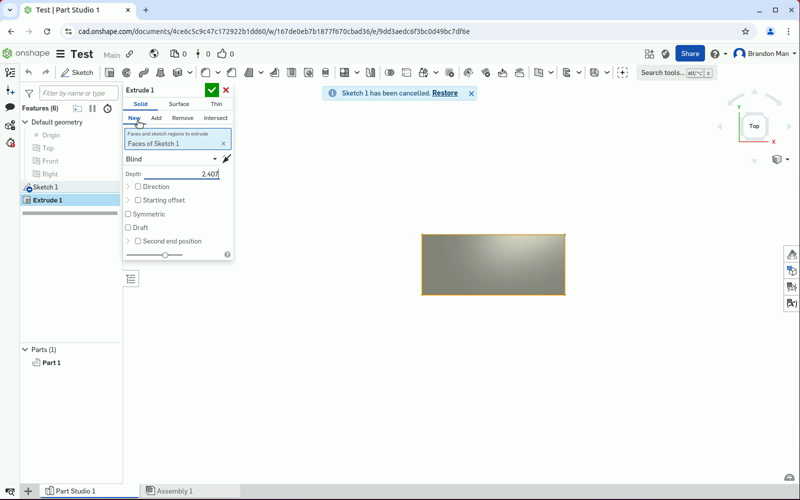
key(enter)
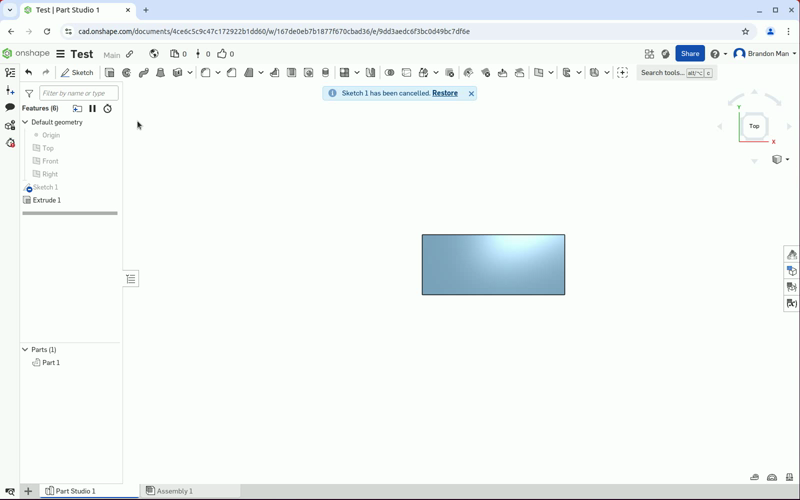
key(shift+h)
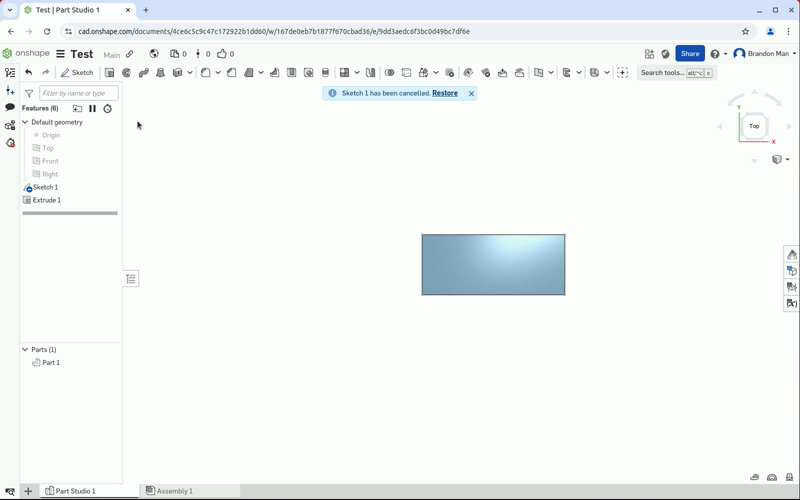
key(shift+h)
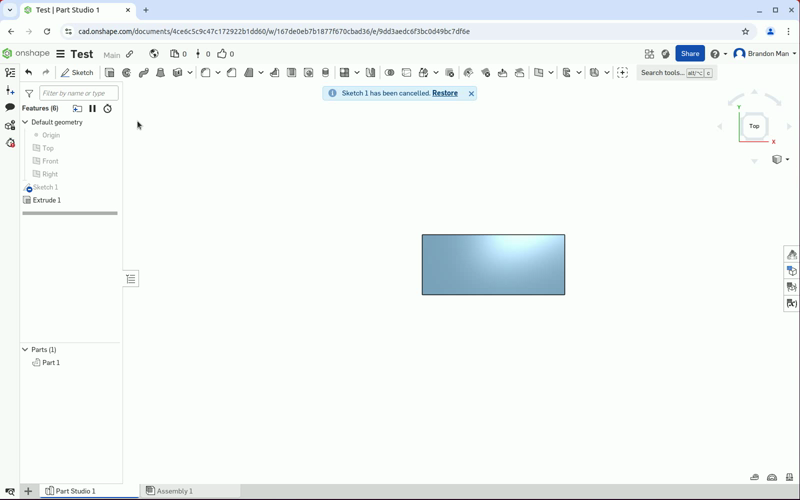
mouse_move(73, 189)
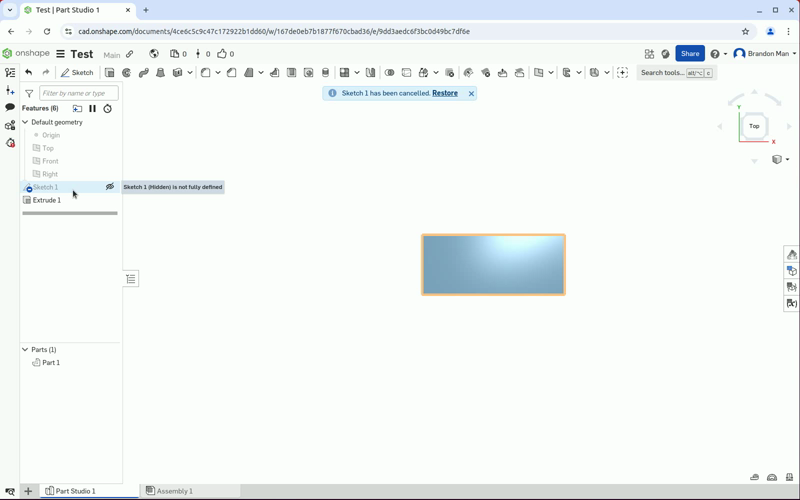
click(73, 189)
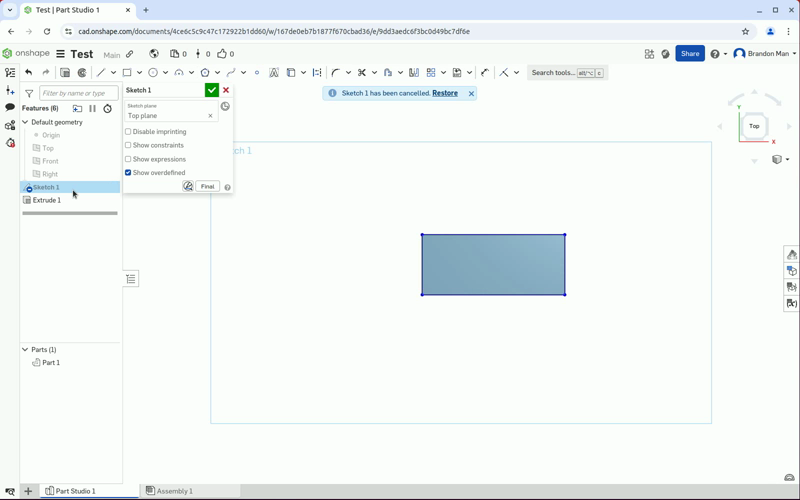
mouse_move(229, 92)
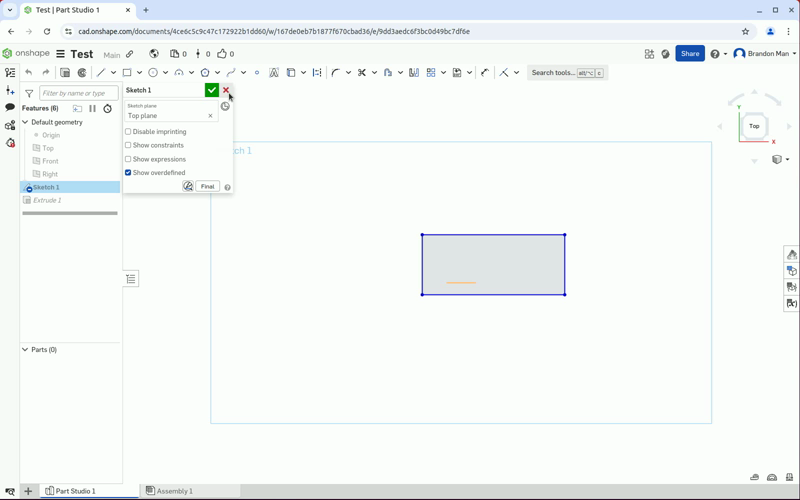
click(229, 92)
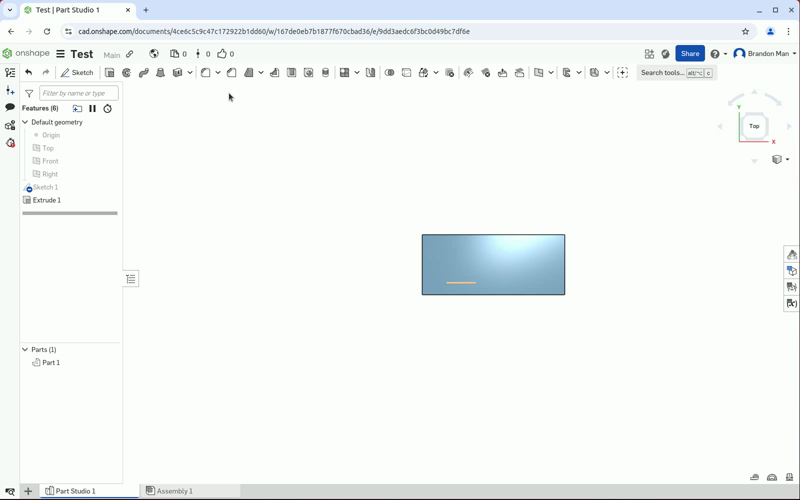
mouse_move(73, 352)
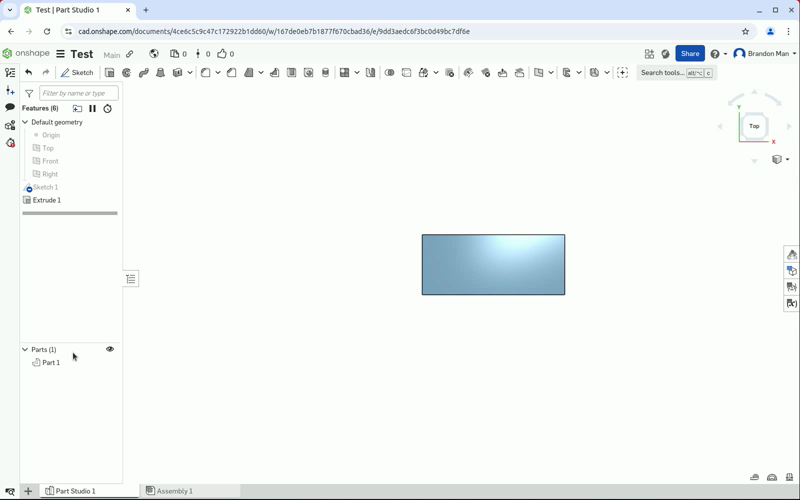
key(y)
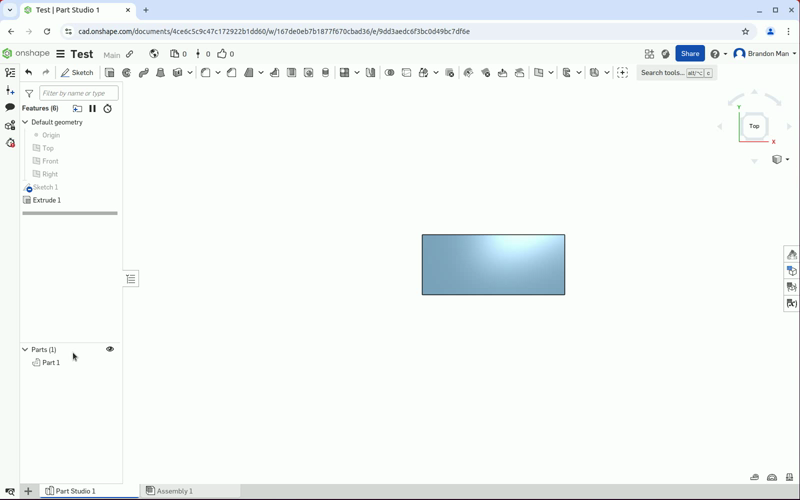
key(shift+p)
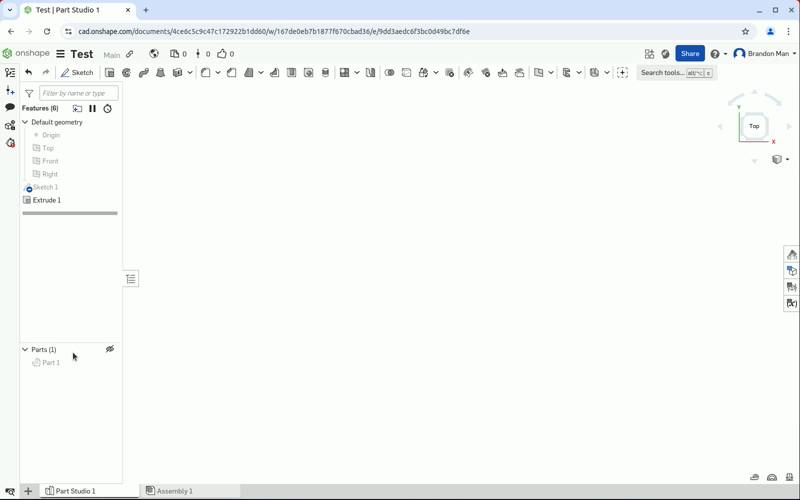
key(space)
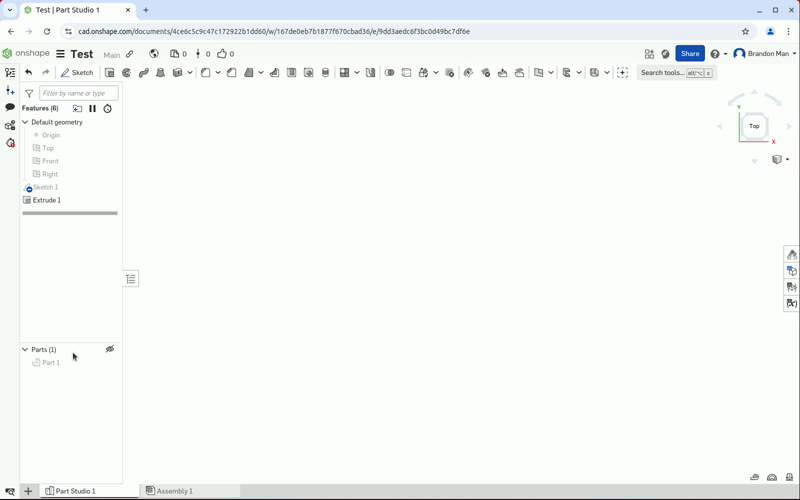
key_down(shift)
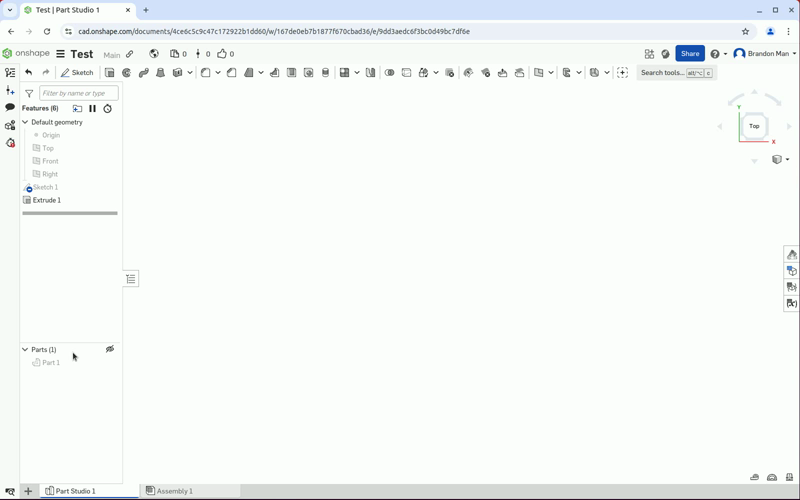
key(up)
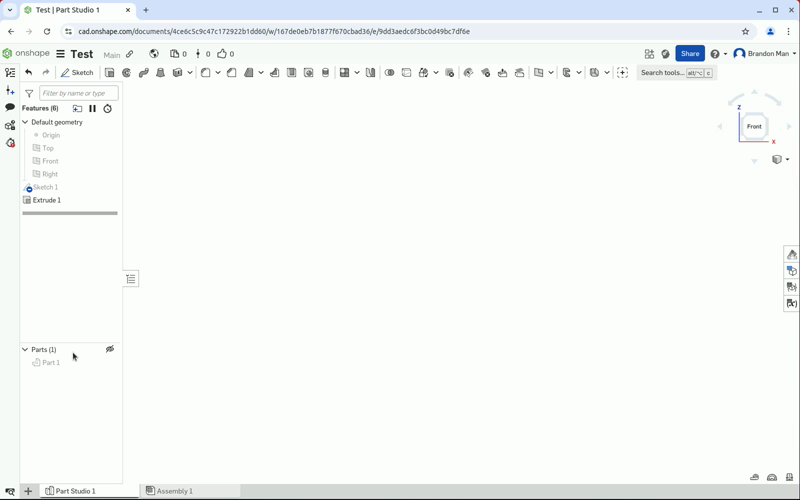
key_up(shift)
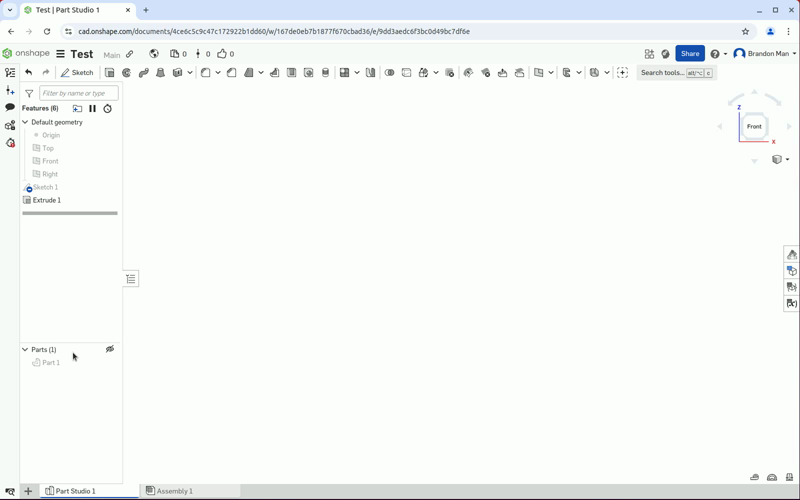
key(space)
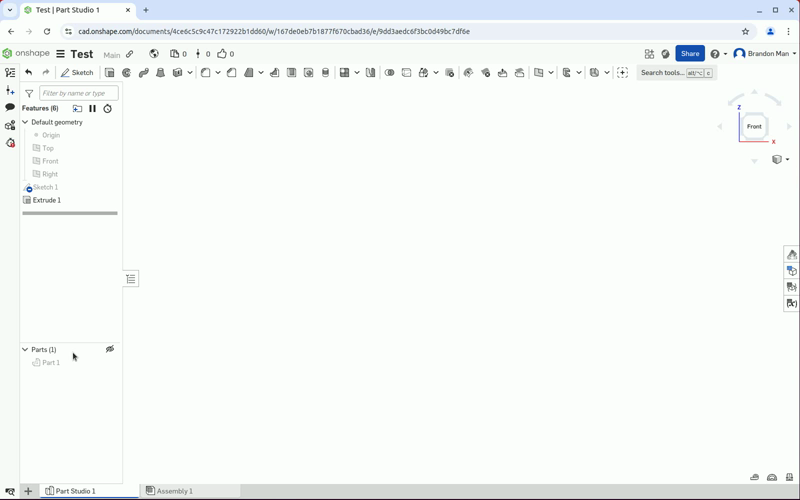
key_down(shift)
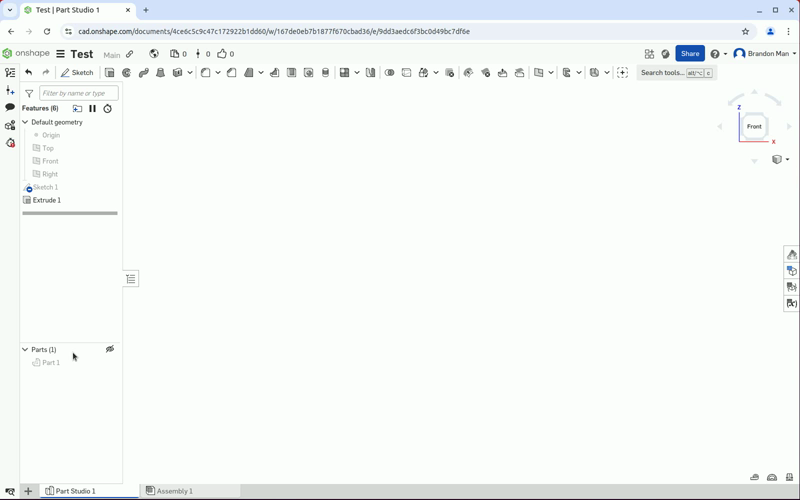
key(left)
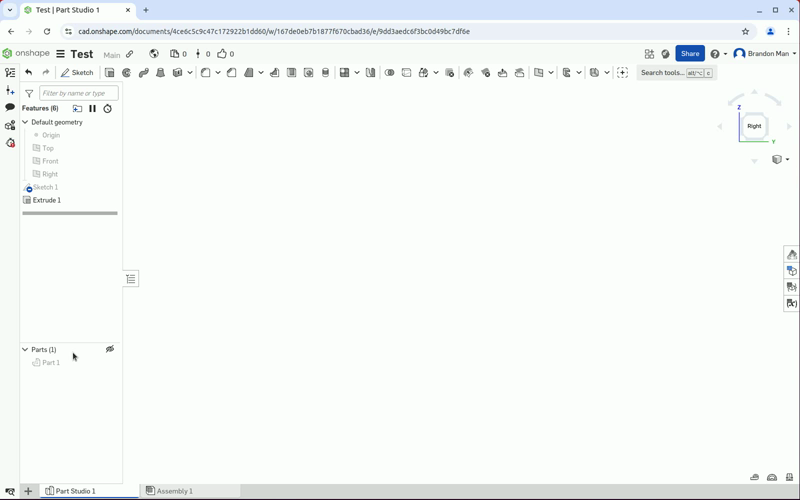
key_up(shift)
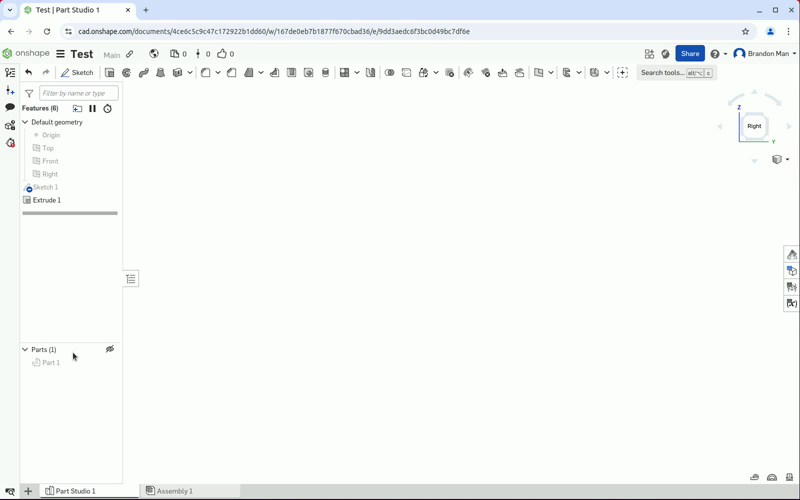
mouse_move(73, 352)
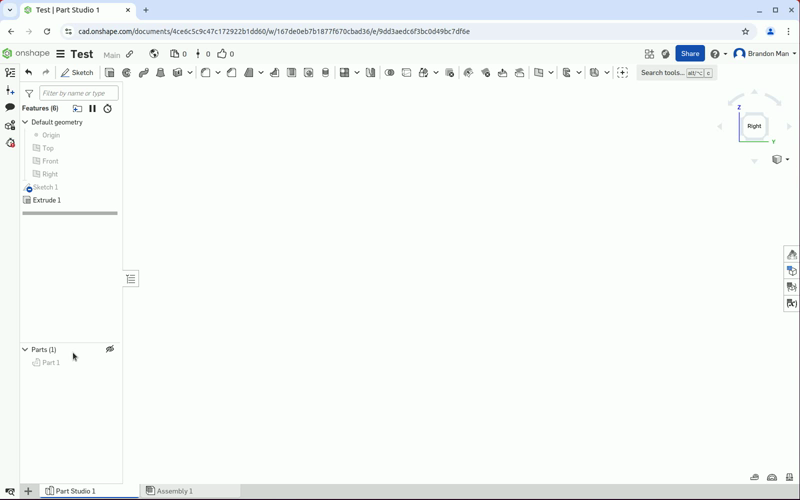
key(shift+y)
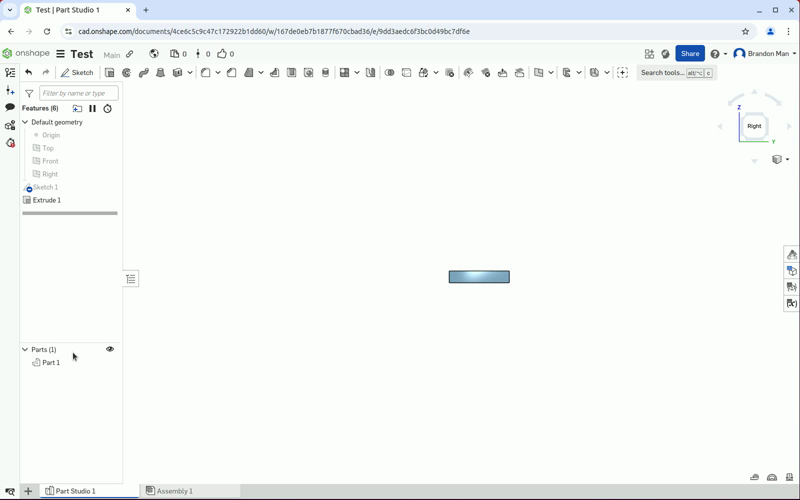
mouse_move(541, 75)
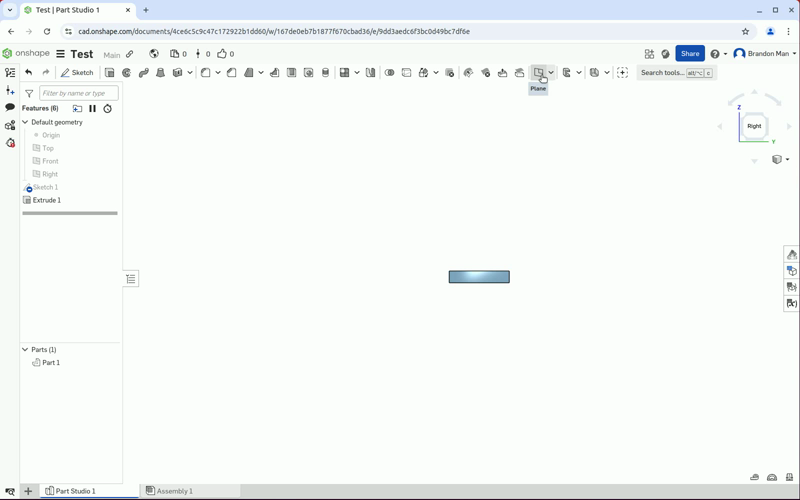
click(541, 75)
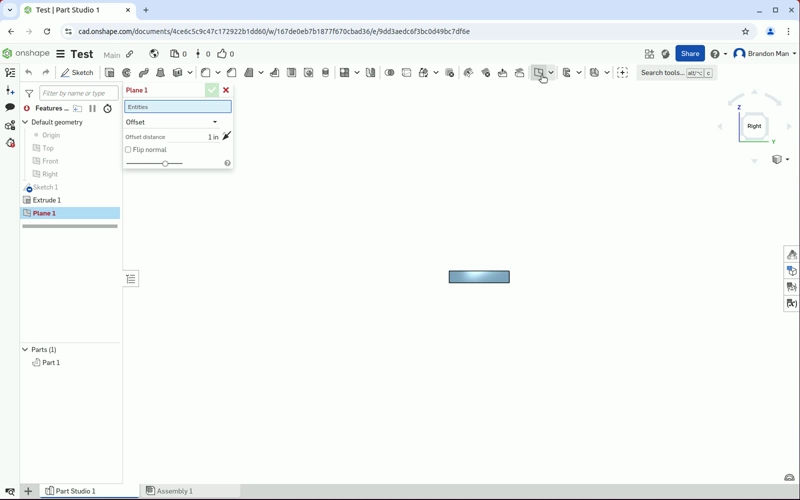
mouse_move(73, 176)
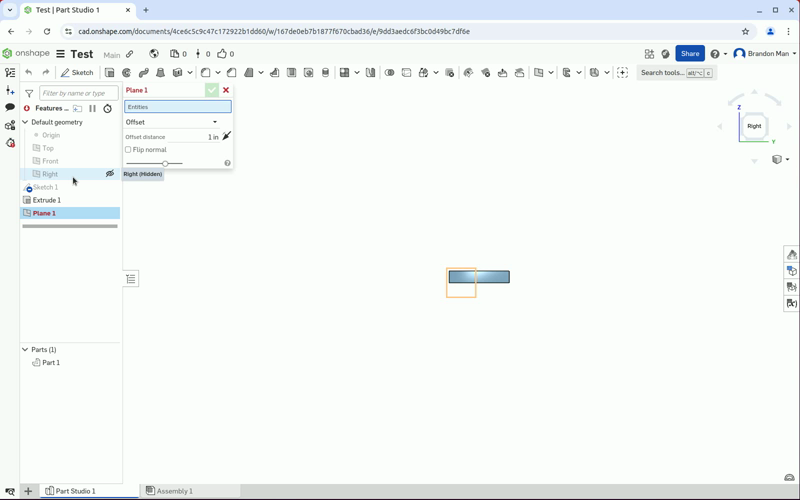
click(73, 176)
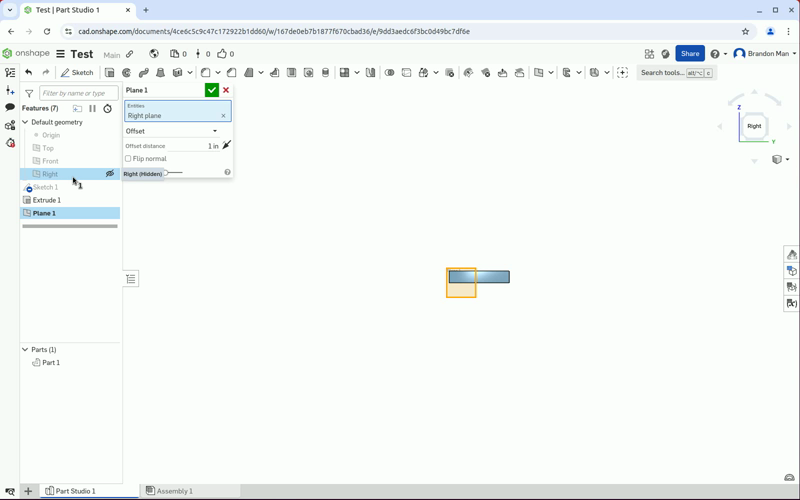
key(tab, 2)
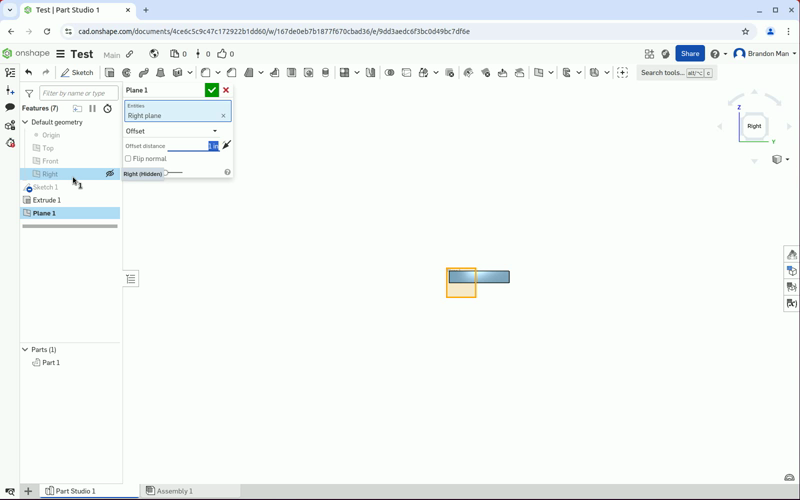
text(21.414)
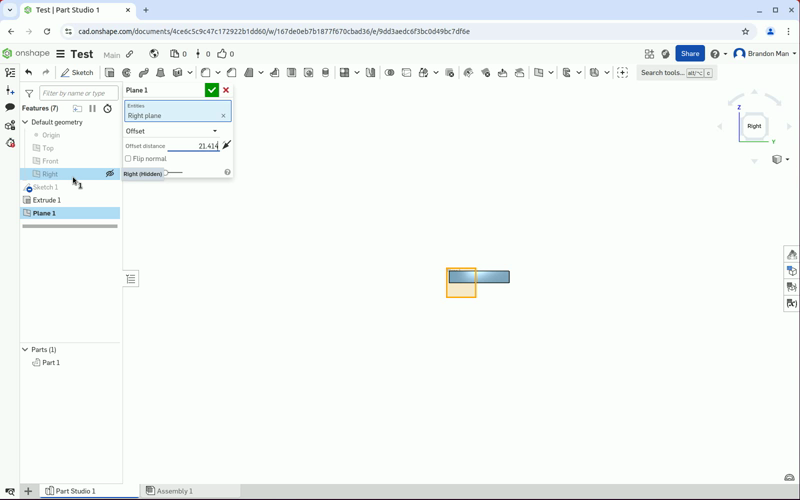
key(enter, 2)
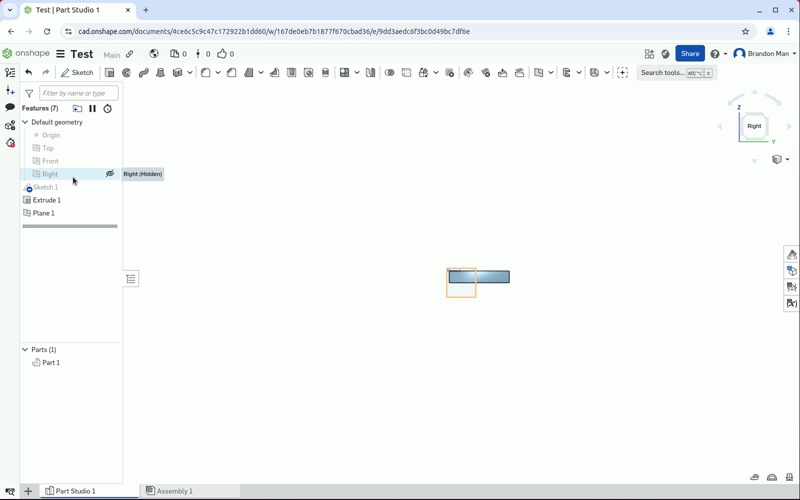
key(shift+s)
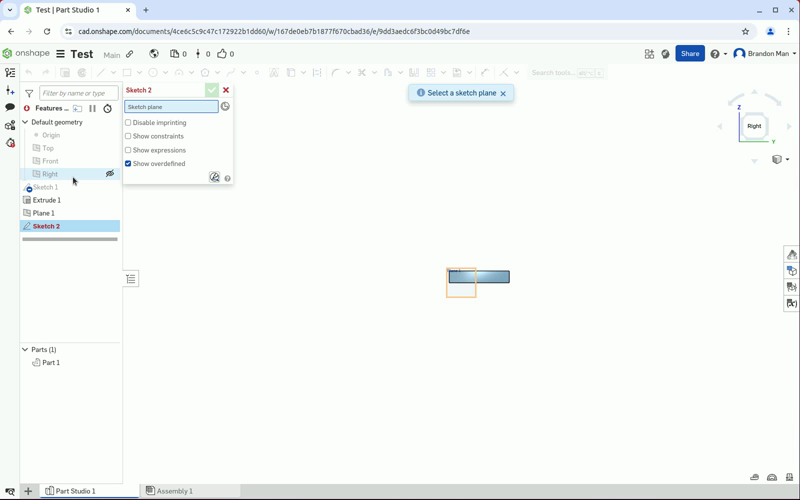
mouse_move(73, 215)
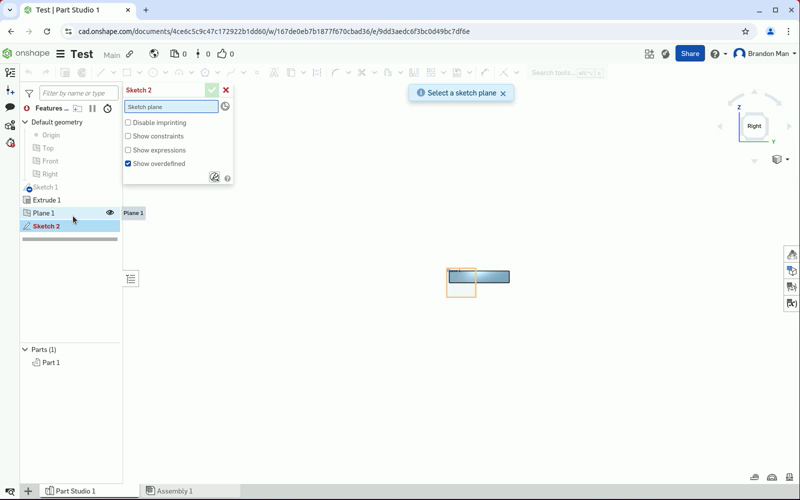
click(73, 215)
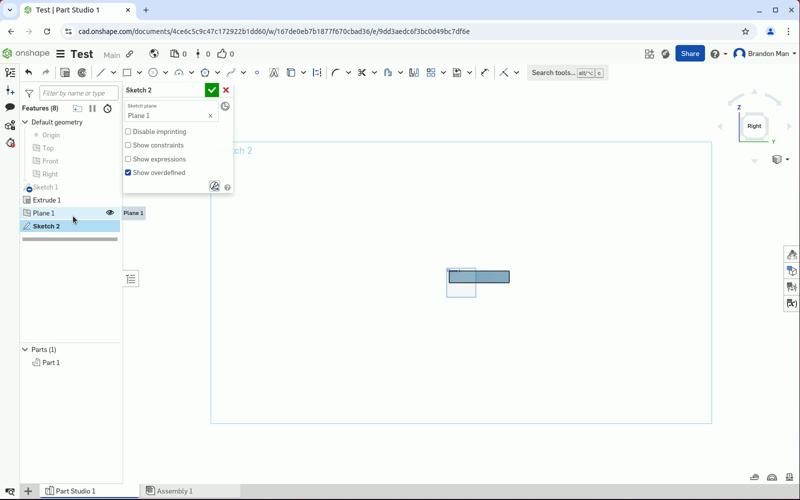
mouse_move(73, 352)
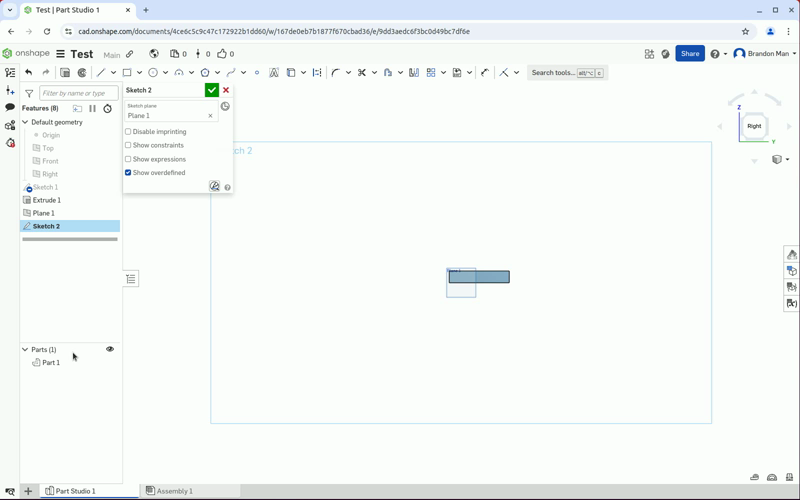
key(y)
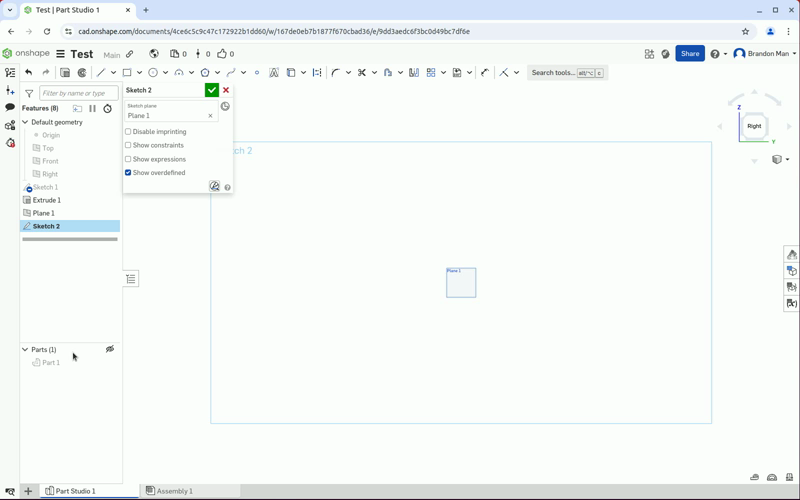
key(l)
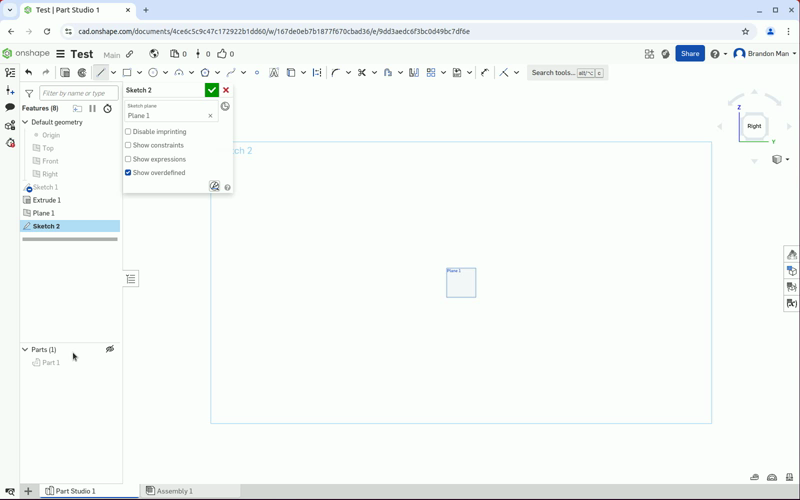
key_down(shift)
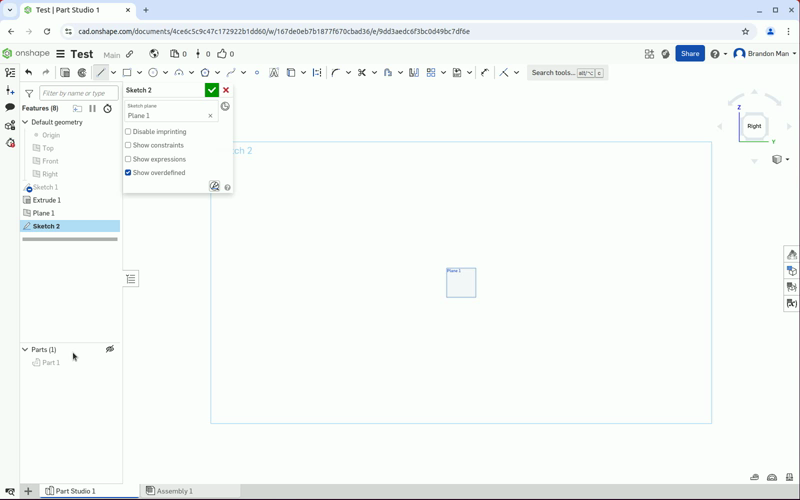
mouse_move(463, 271)
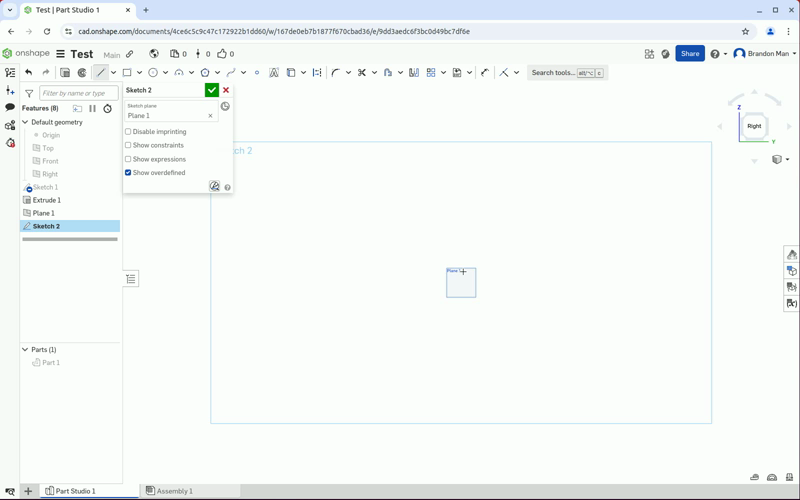
click(463, 271)
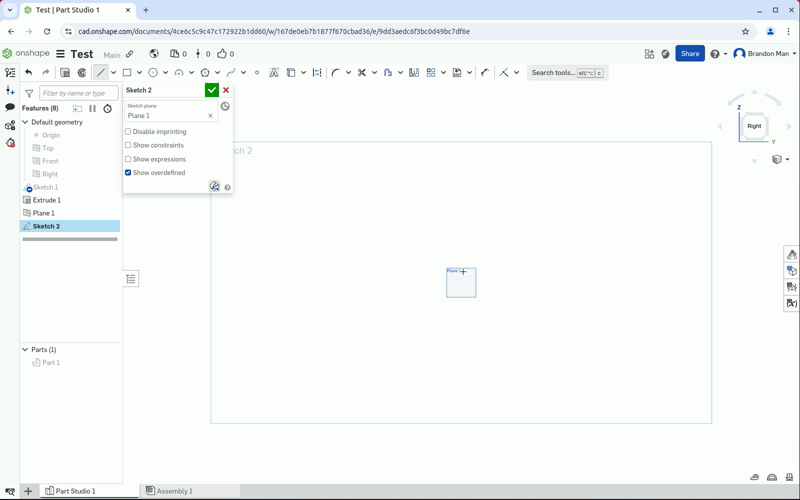
key_up(shift)
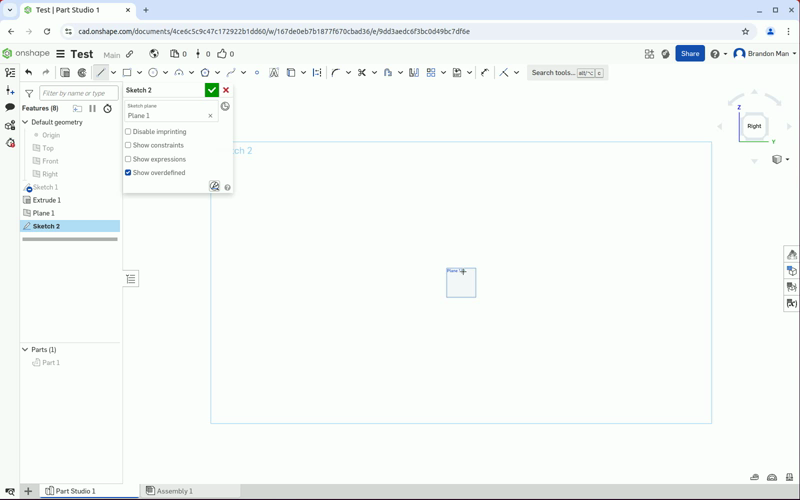
key_down(shift)
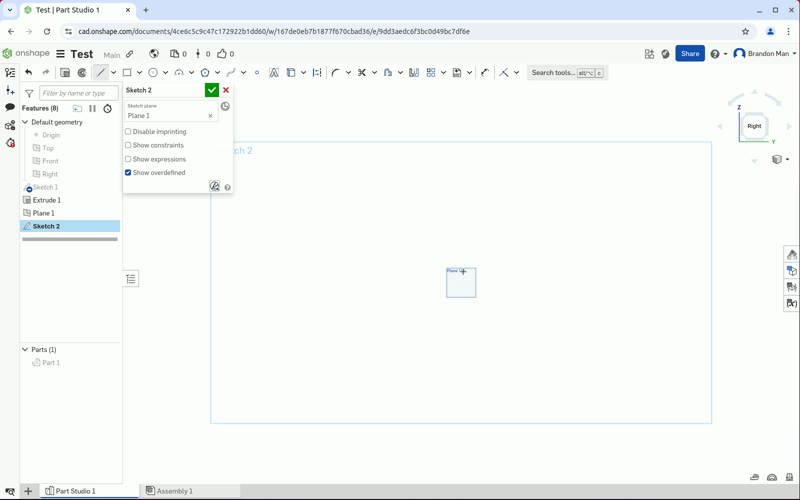
mouse_move(493, 271)
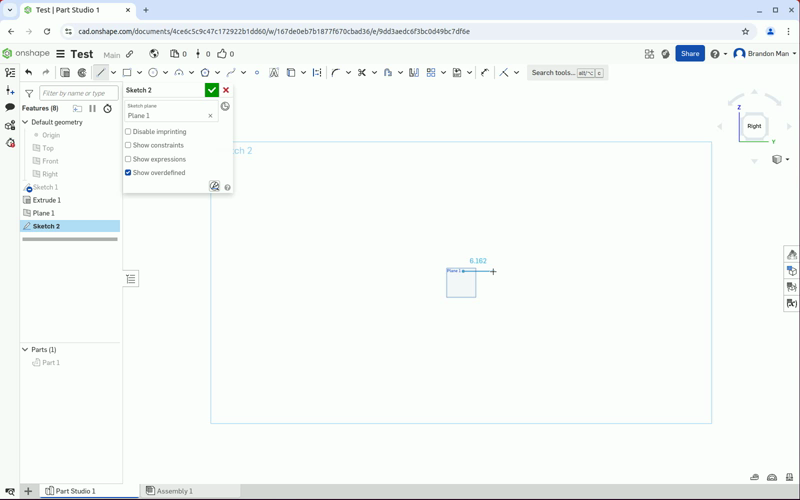
mouse_move(495, 271)
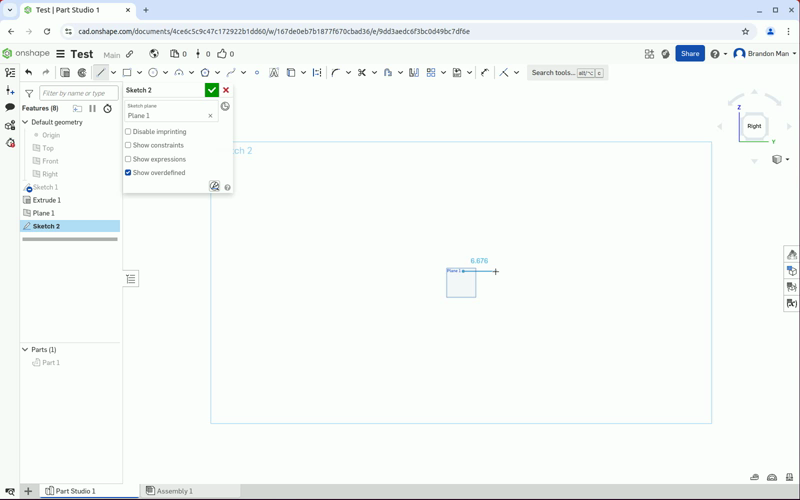
click(495, 271)
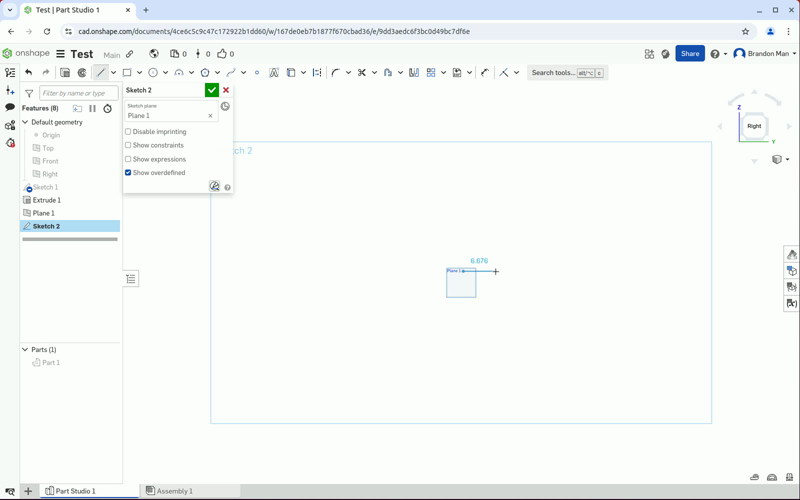
key_up(shift)
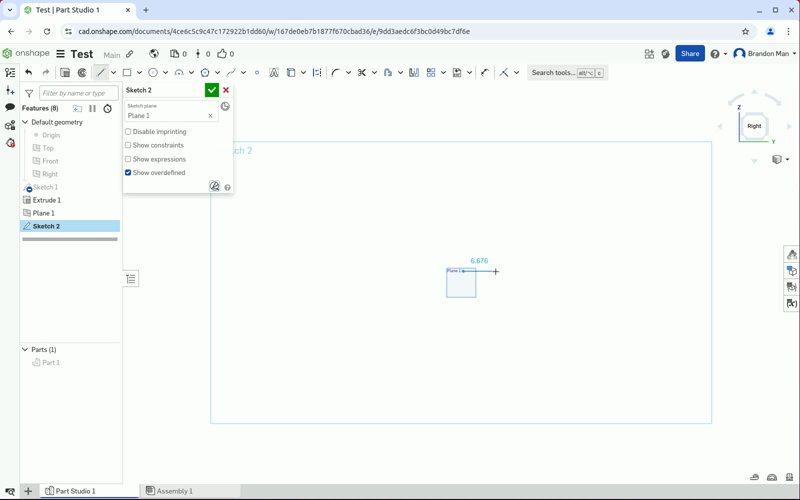
key(esc)
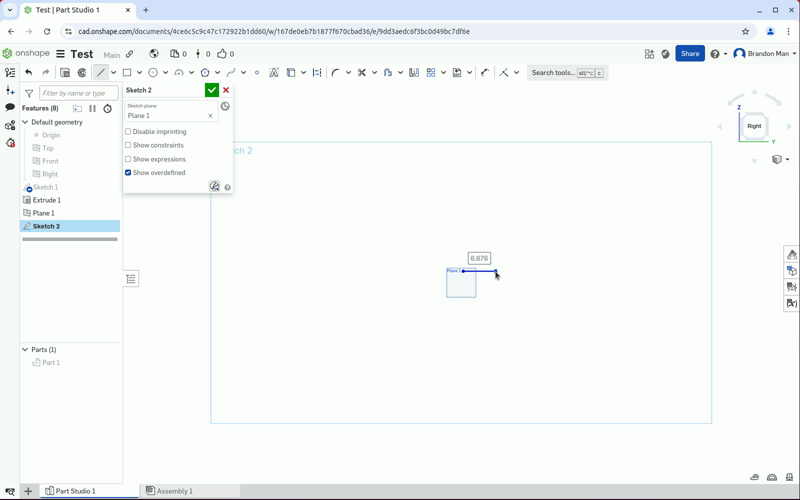
key(a)
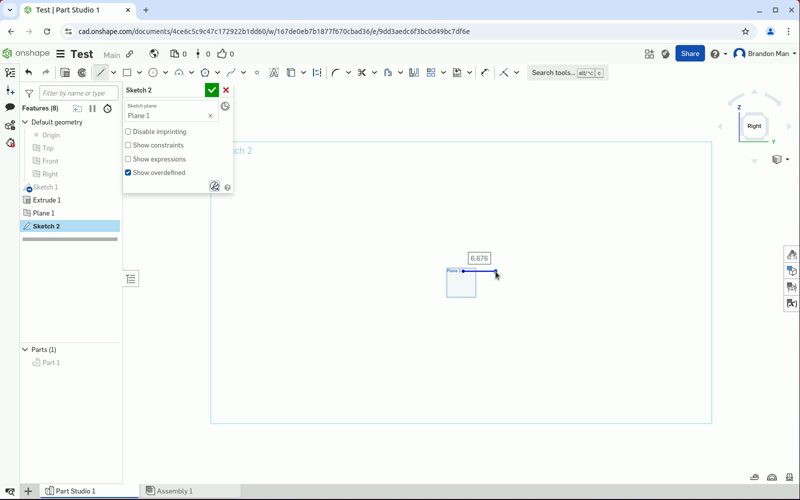
mouse_move(495, 271)
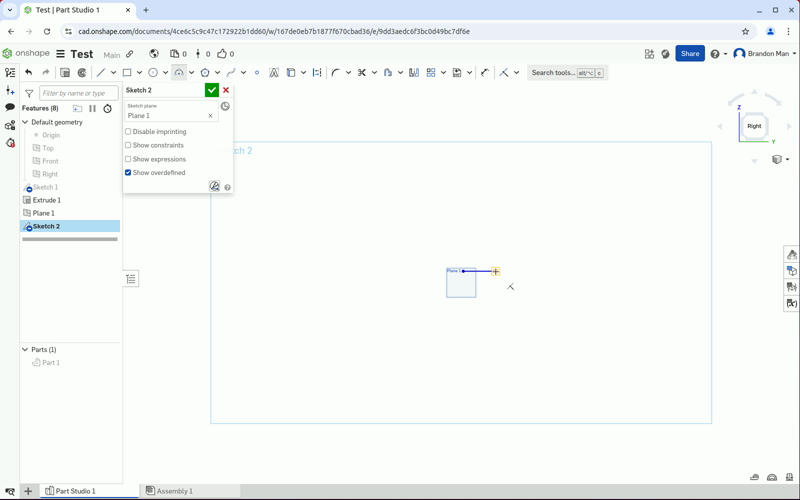
click(495, 271)
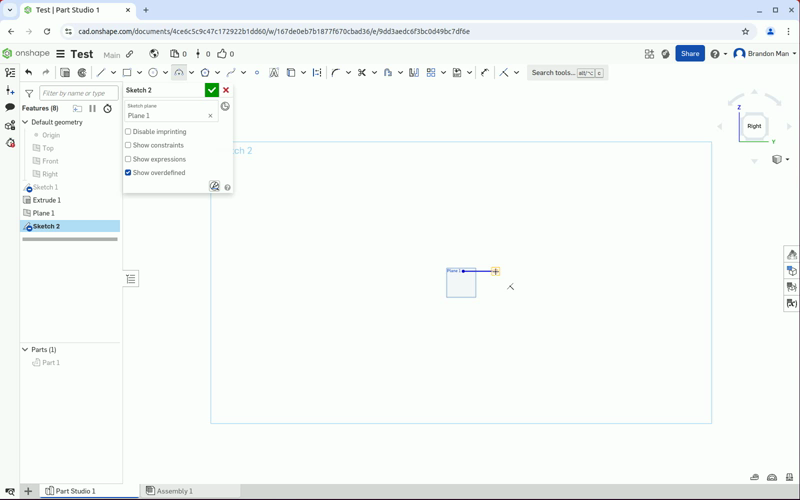
mouse_move(463, 271)
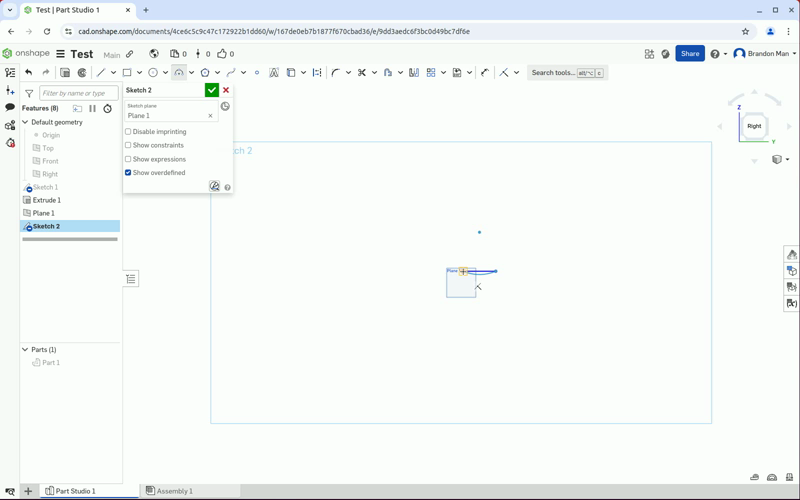
click(463, 271)
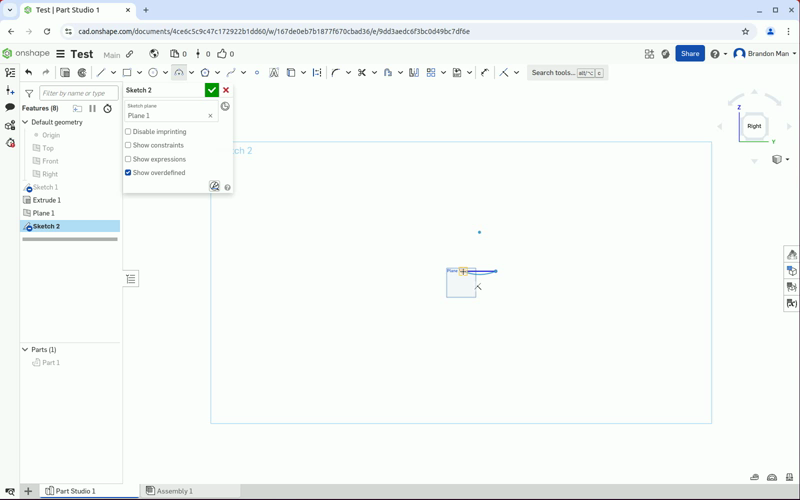
key_down(shift)
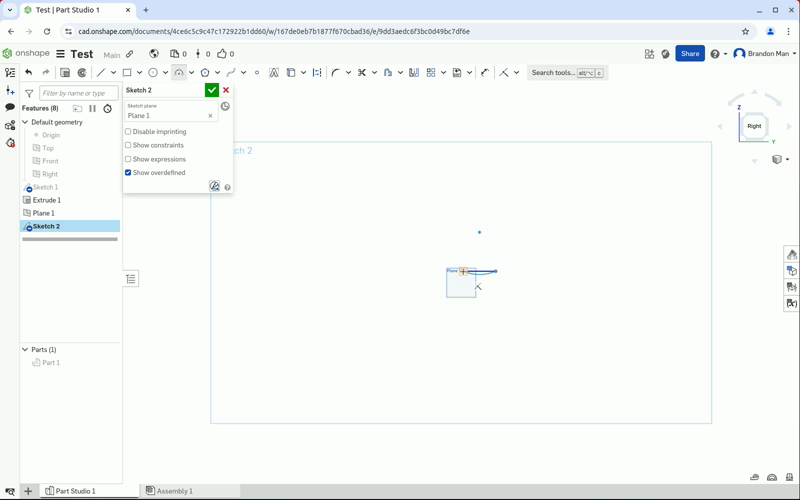
mouse_move(479, 263)
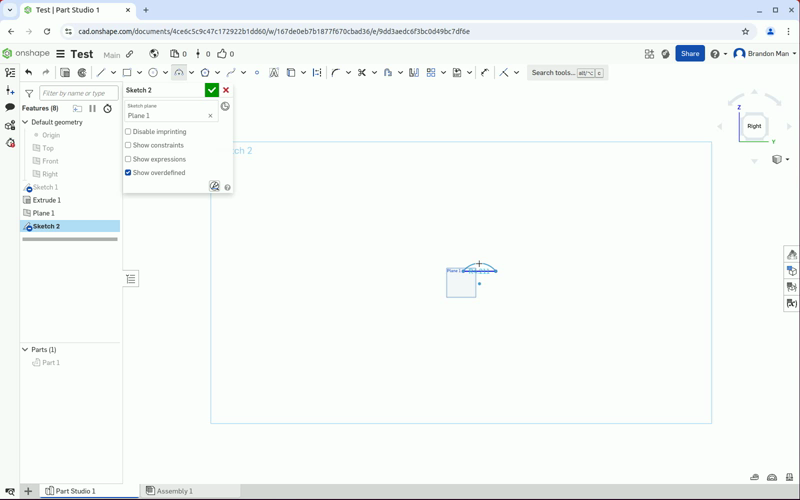
click(479, 263)
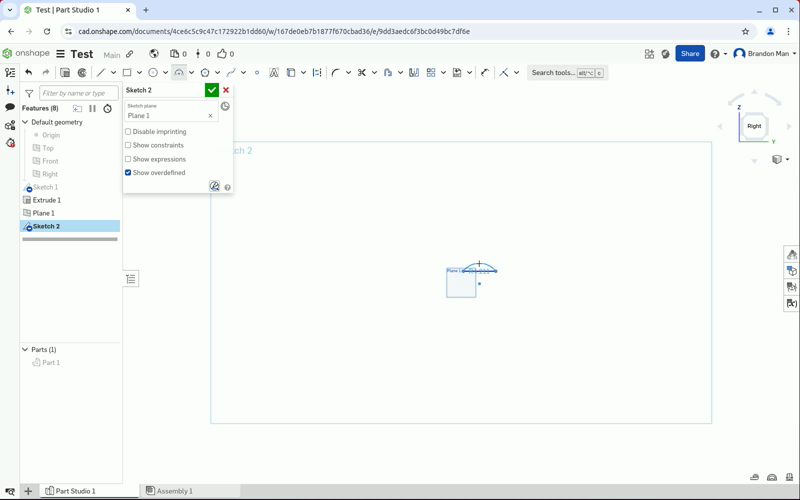
key_up(shift)
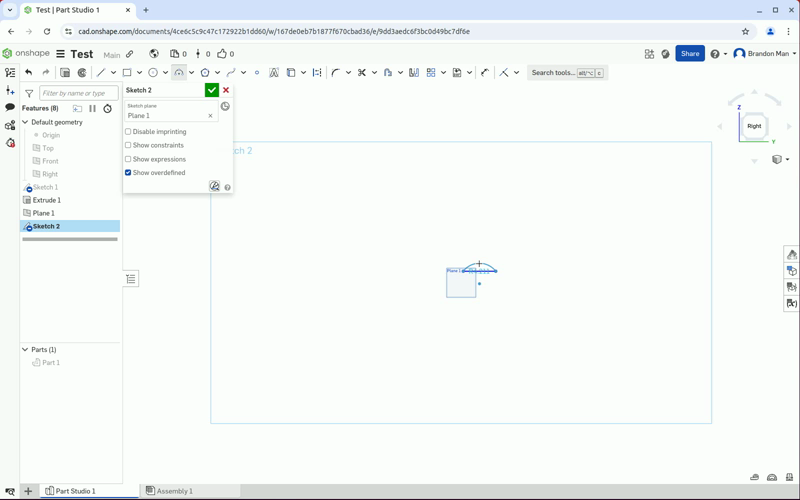
key(esc)
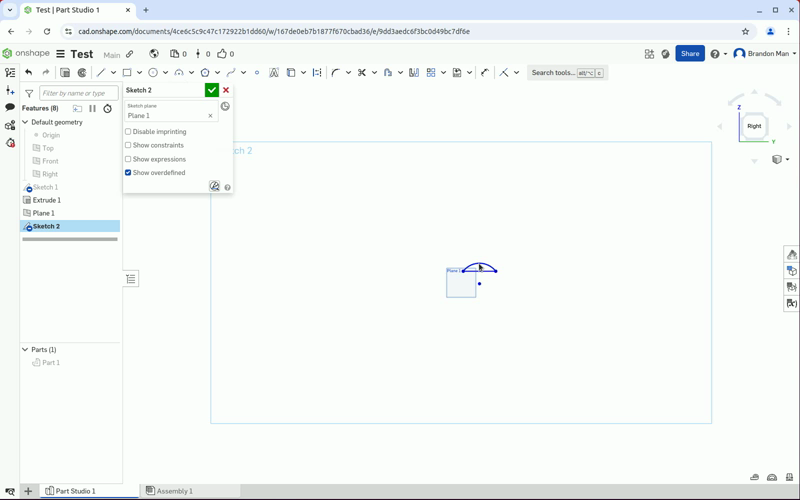
mouse_move(493, 269)
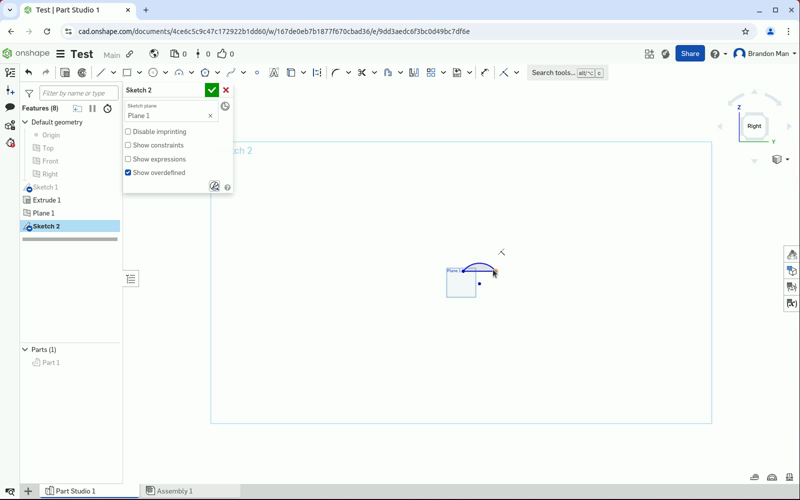
scroll(6)
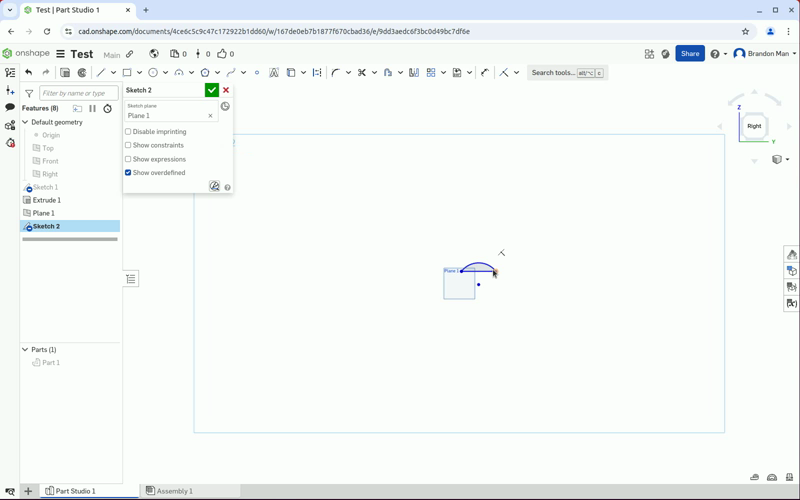
scroll(6)
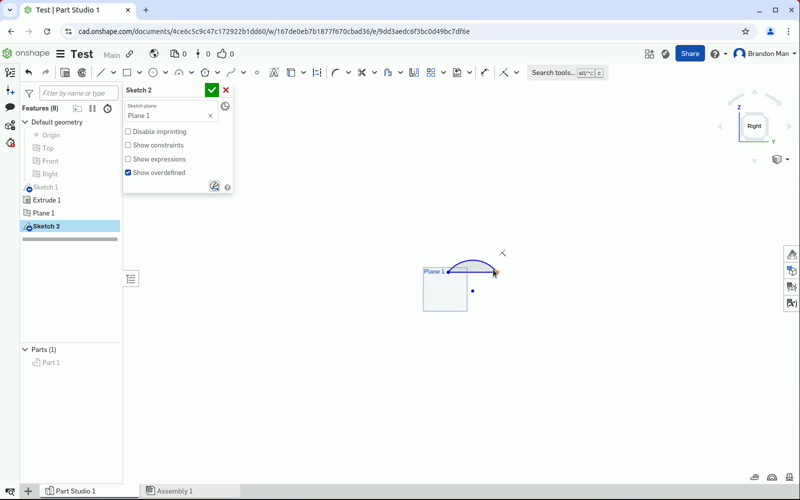
scroll(6)
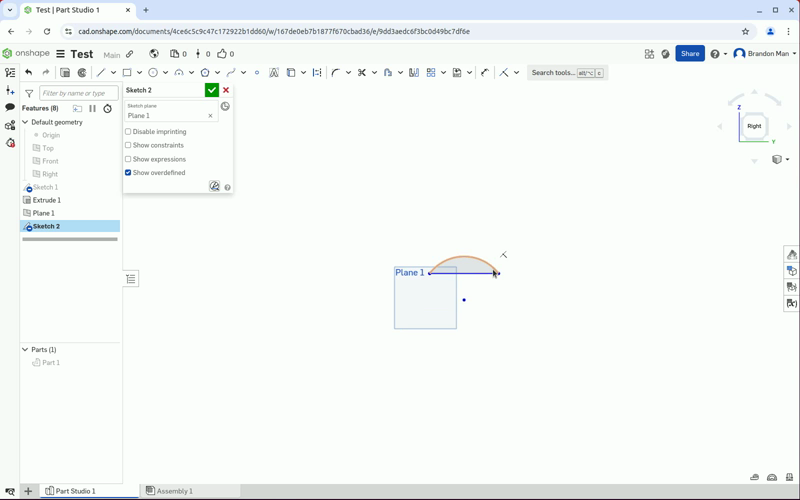
scroll(6)
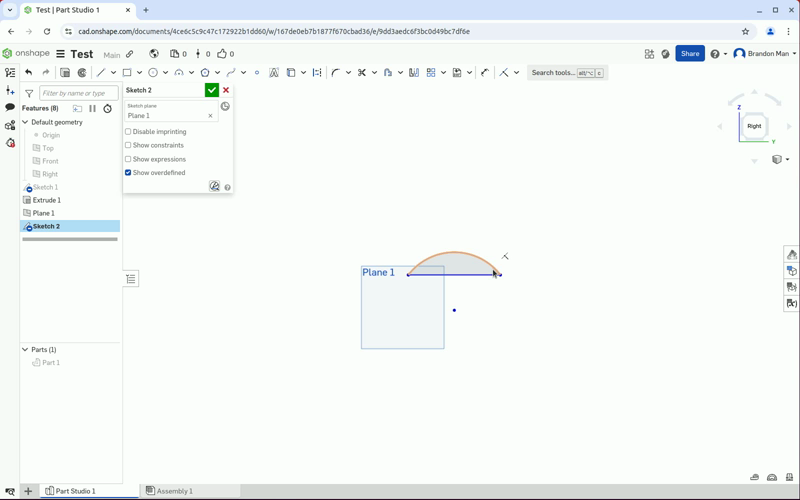
scroll(6)
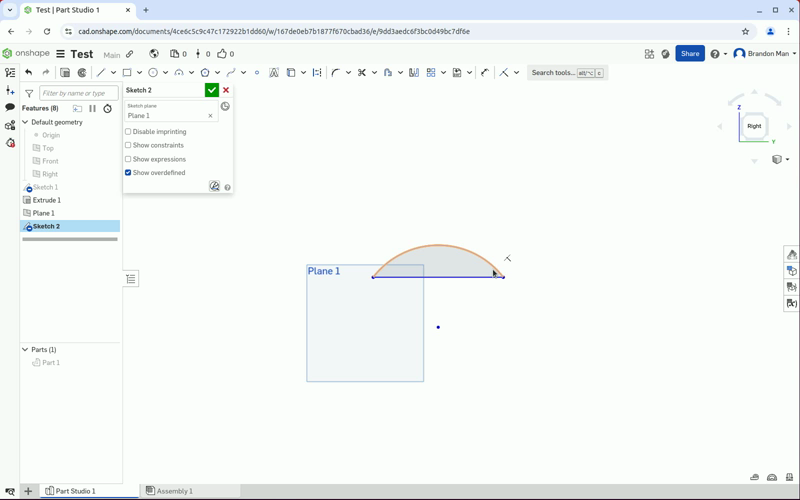
scroll(6)
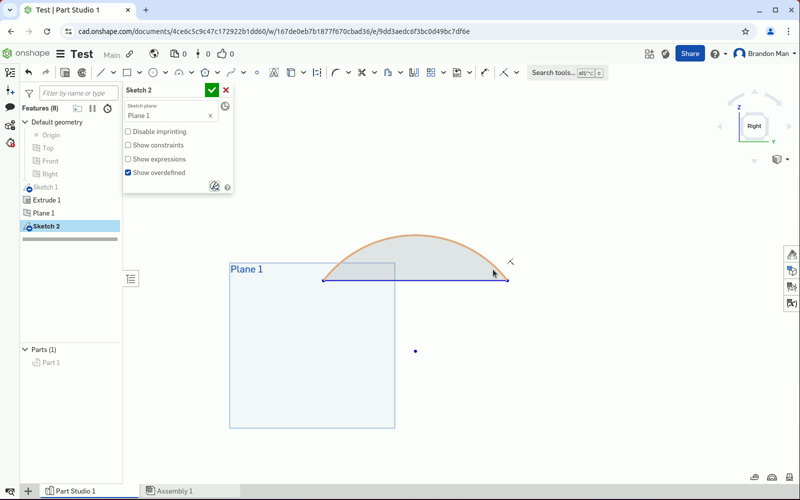
scroll(6)
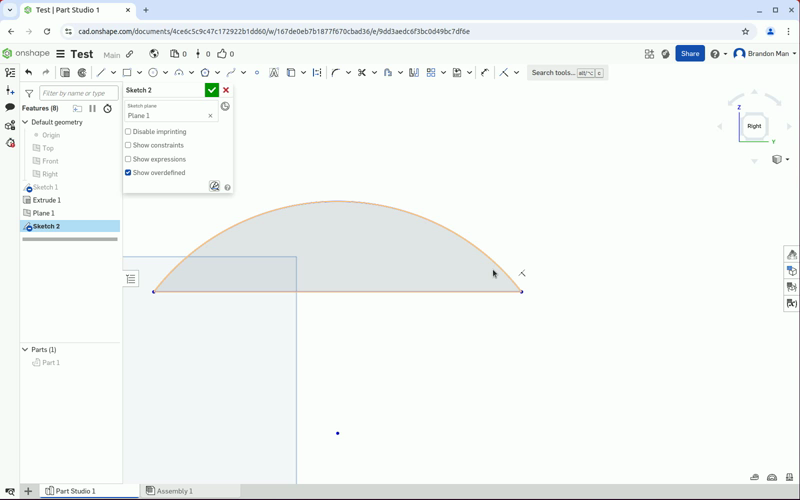
click(493, 269)
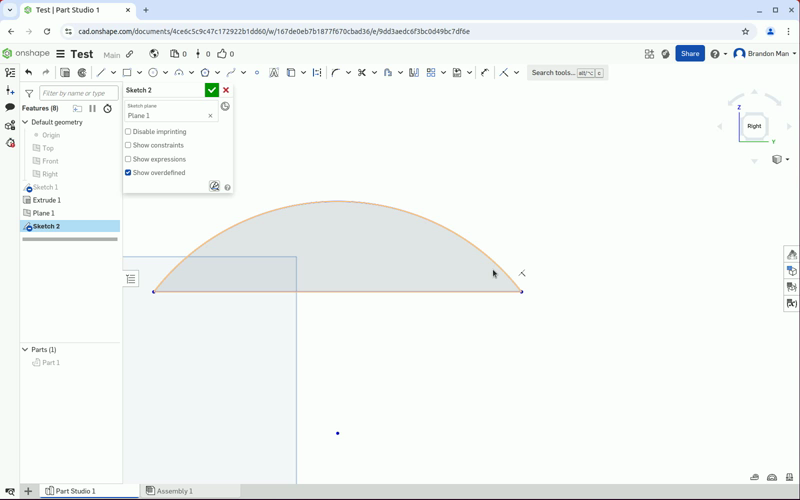
scroll(-6)
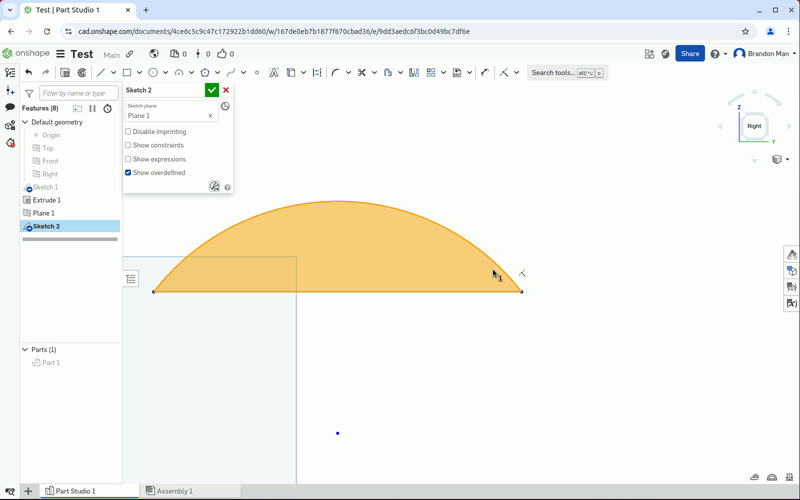
scroll(-6)
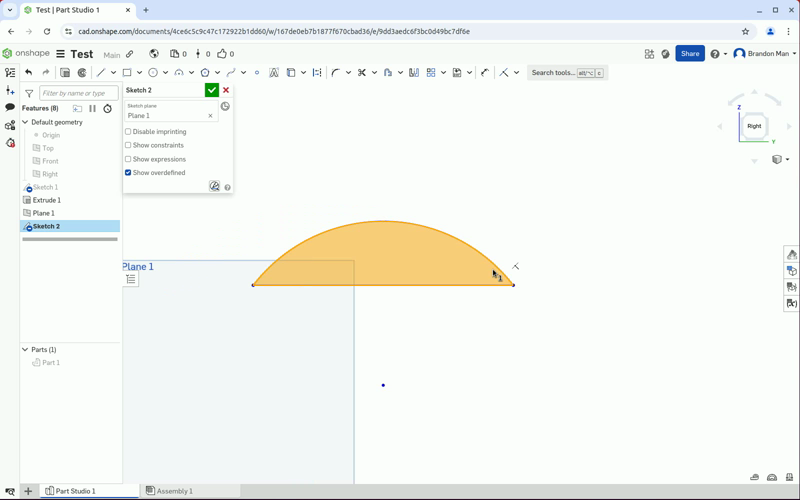
scroll(-6)
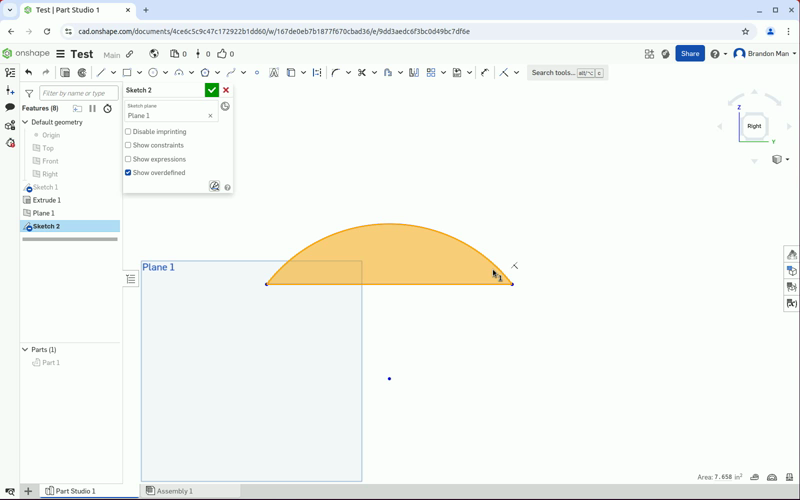
scroll(-6)
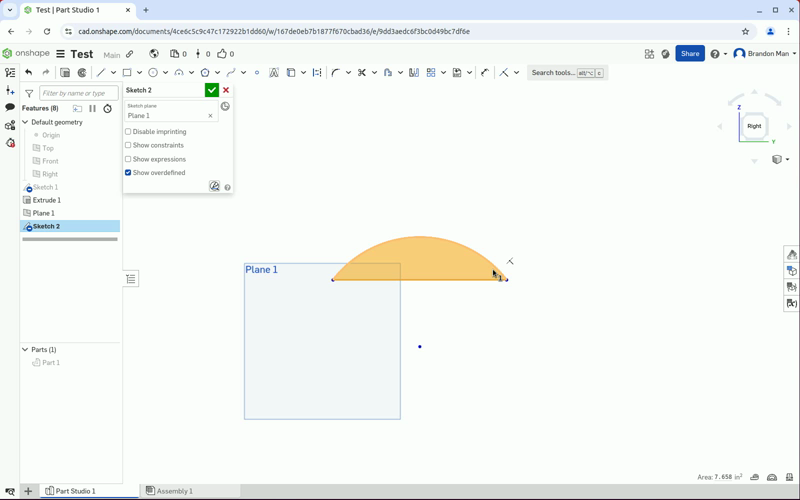
scroll(-6)
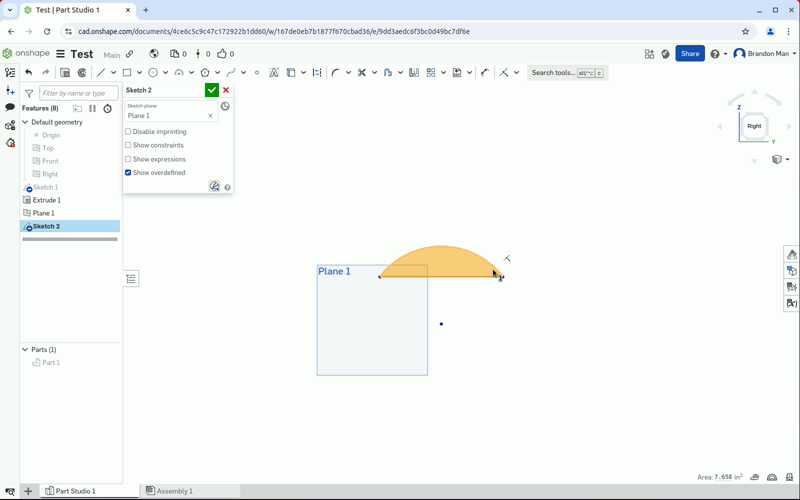
scroll(-6)
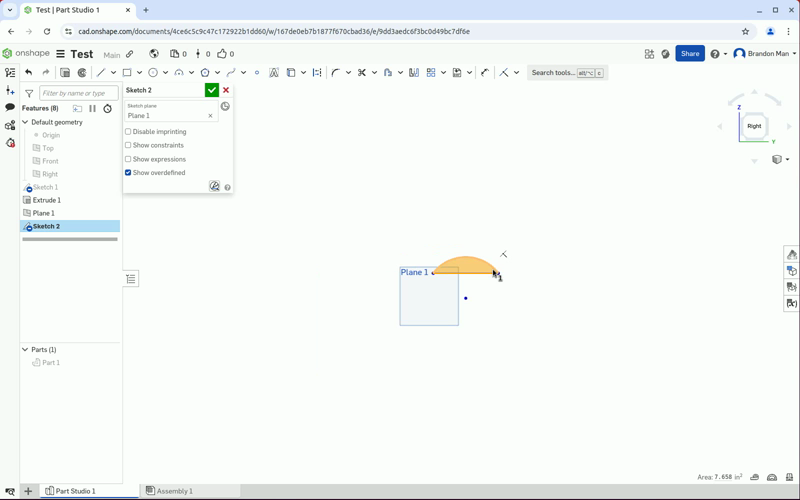
scroll(-6)
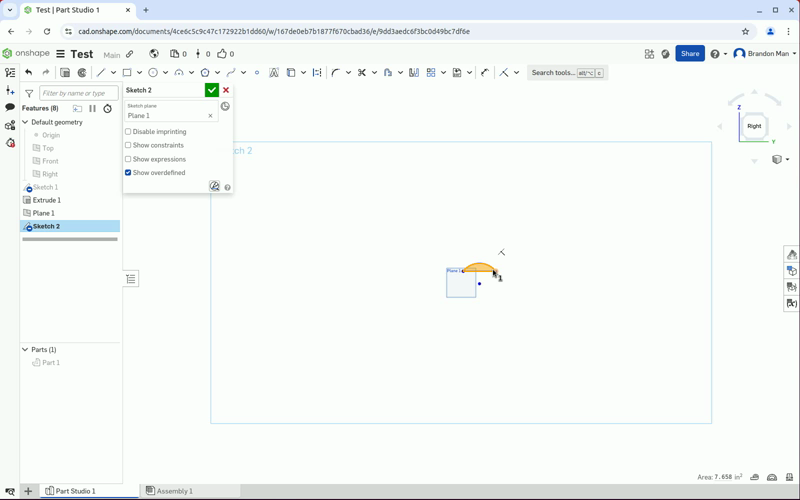
mouse_move(73, 352)
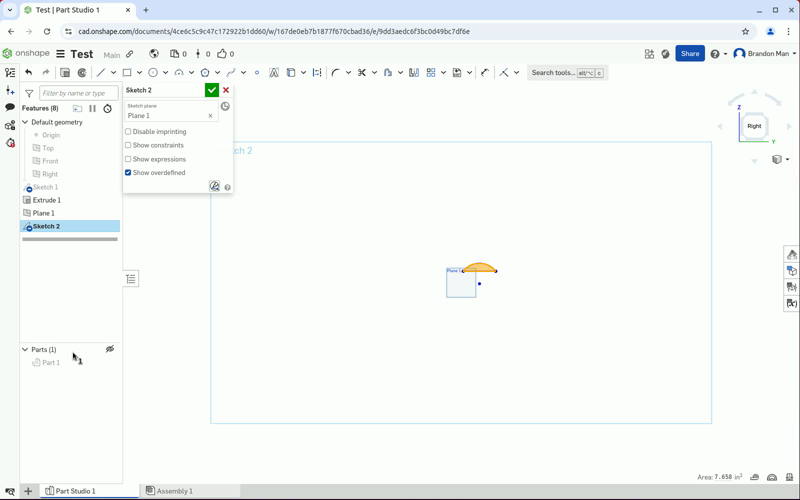
key(shift+y)
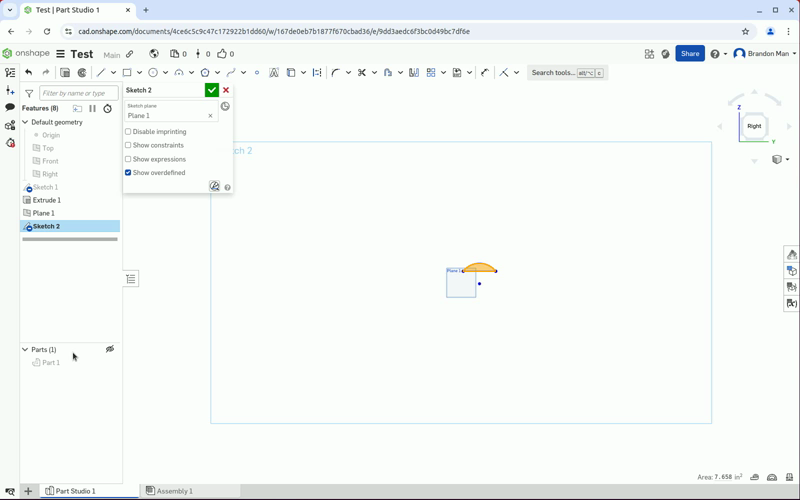
key(shift+e)
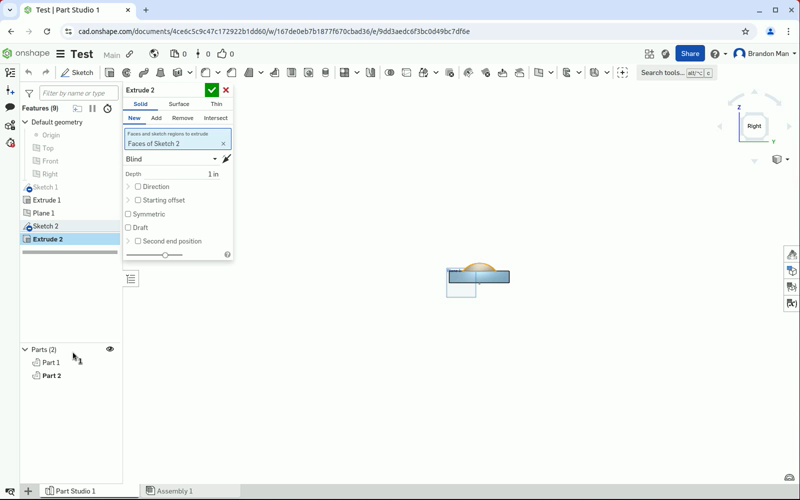
mouse_move(143, 106)
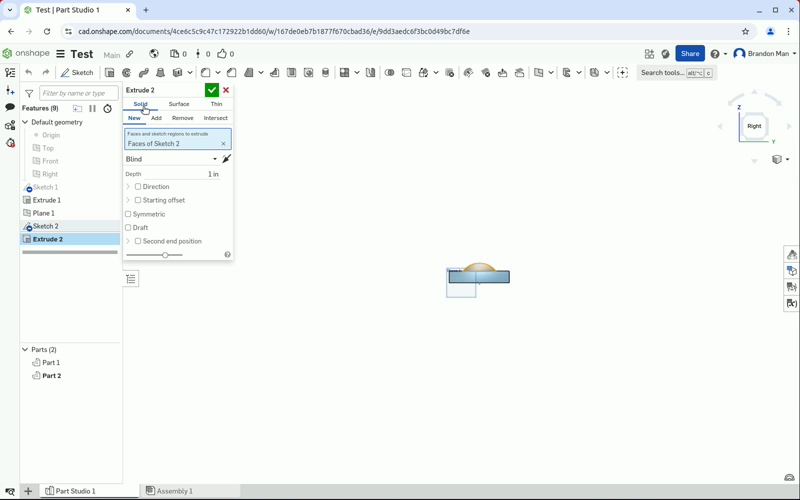
click(143, 106)
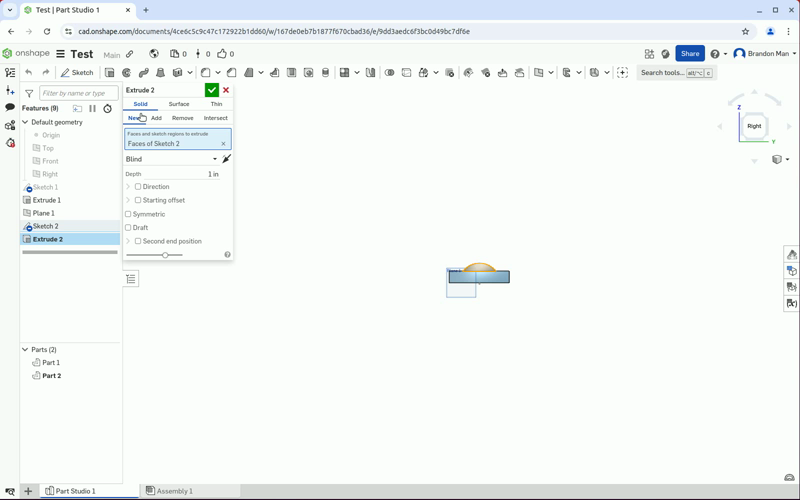
mouse_move(137, 120)
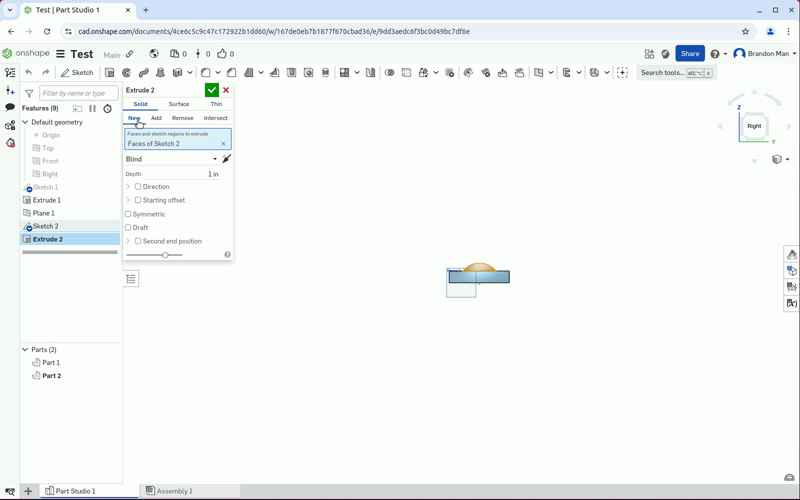
click(137, 120)
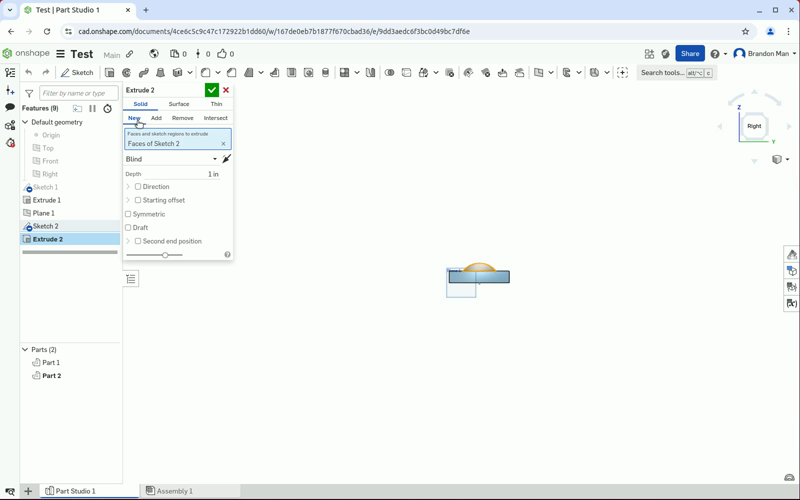
key(tab, 4)
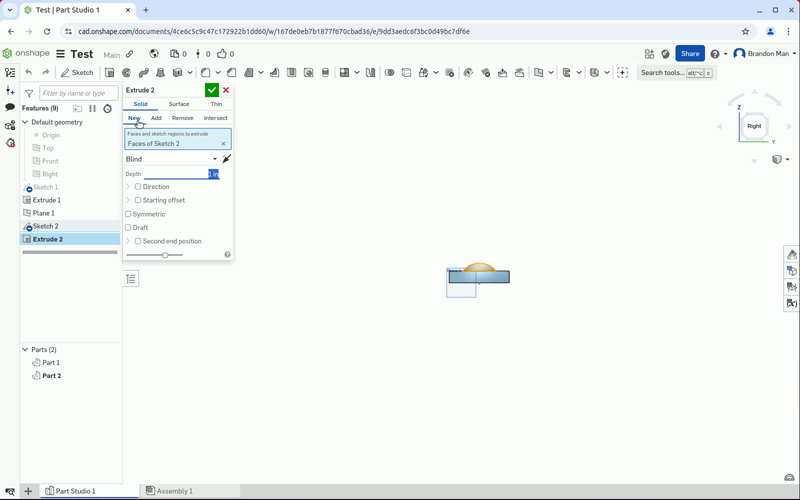
text(1.685)
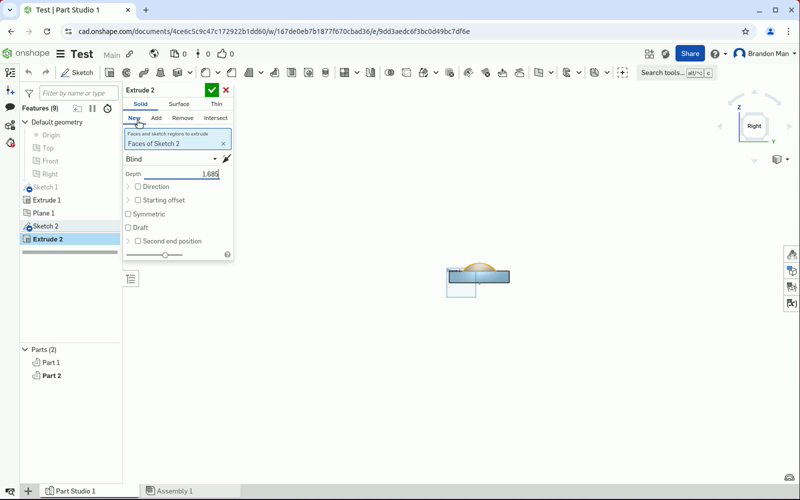
key(enter)
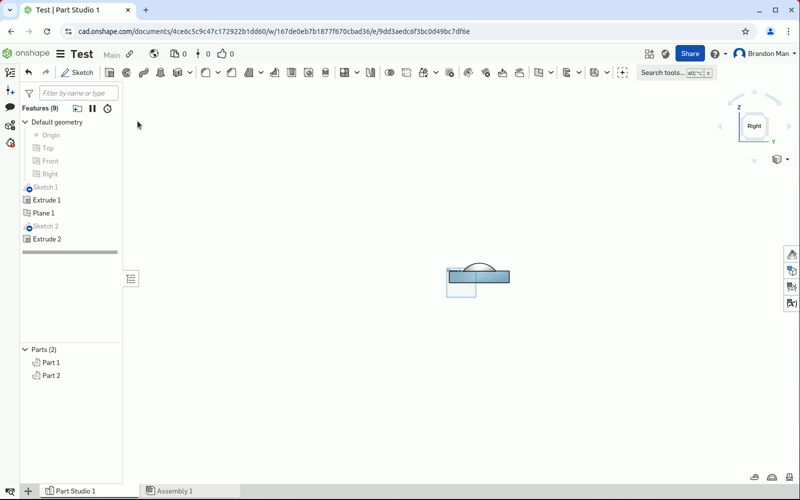
key(shift+h)
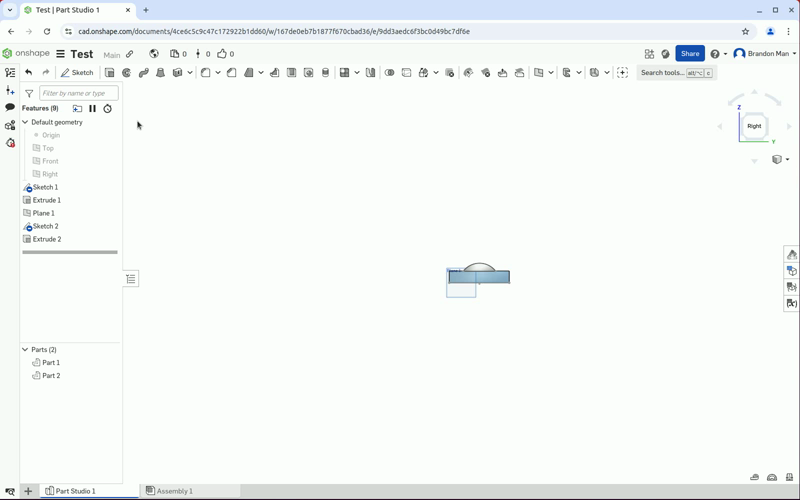
key(shift+h)
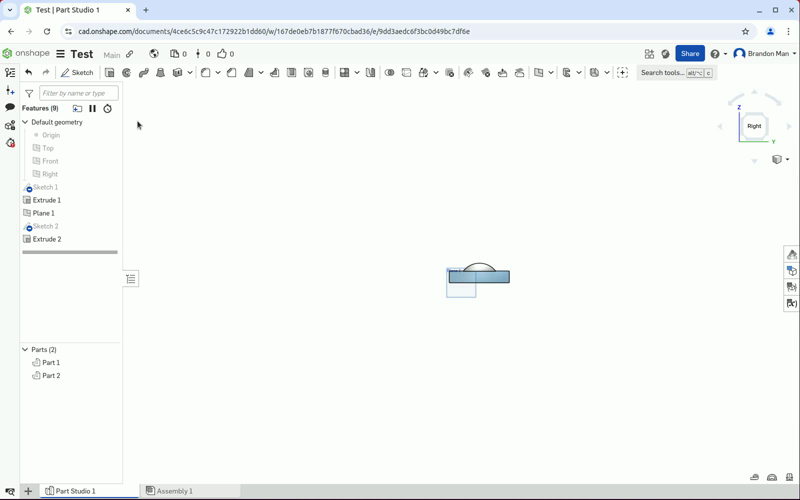
mouse_move(73, 189)
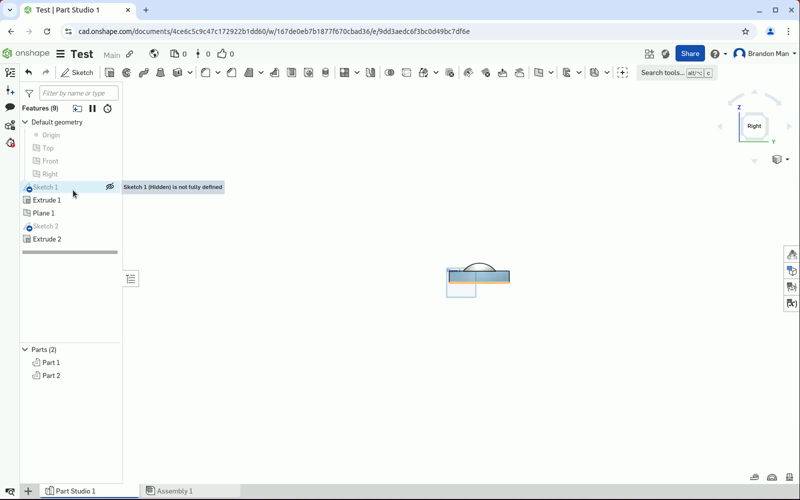
click(73, 189)
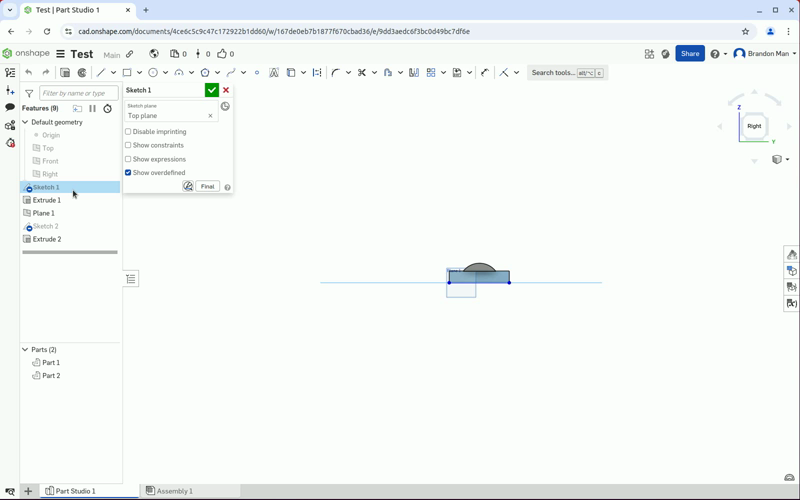
mouse_move(229, 92)
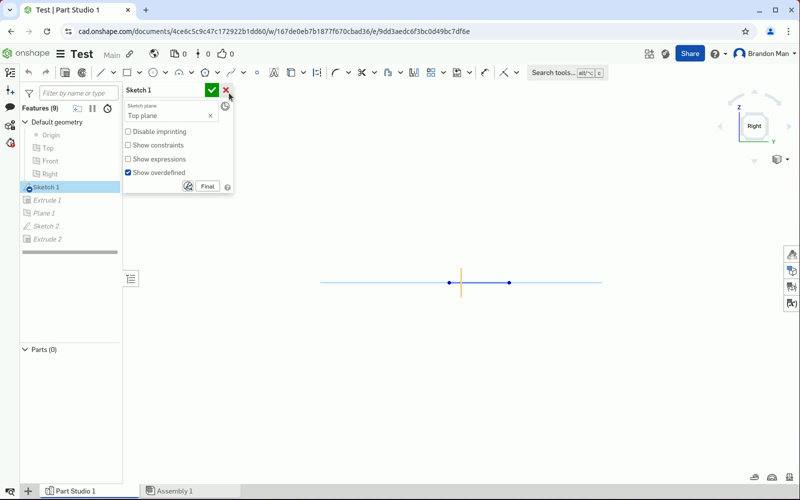
click(229, 92)
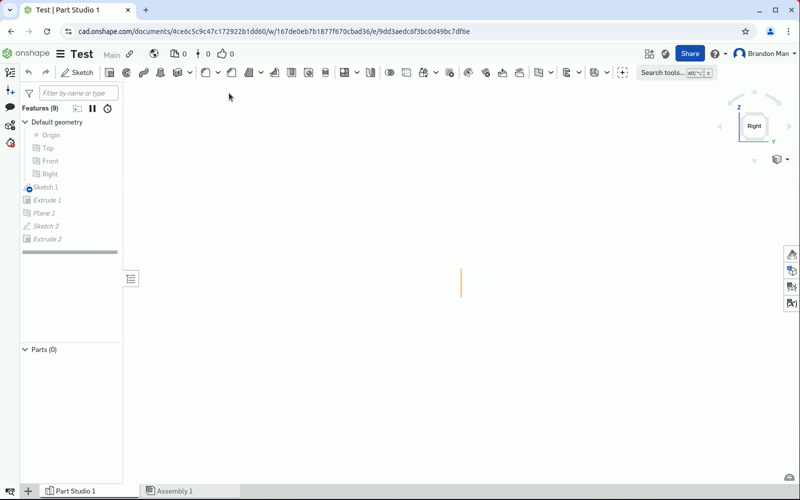
key(shift+s)
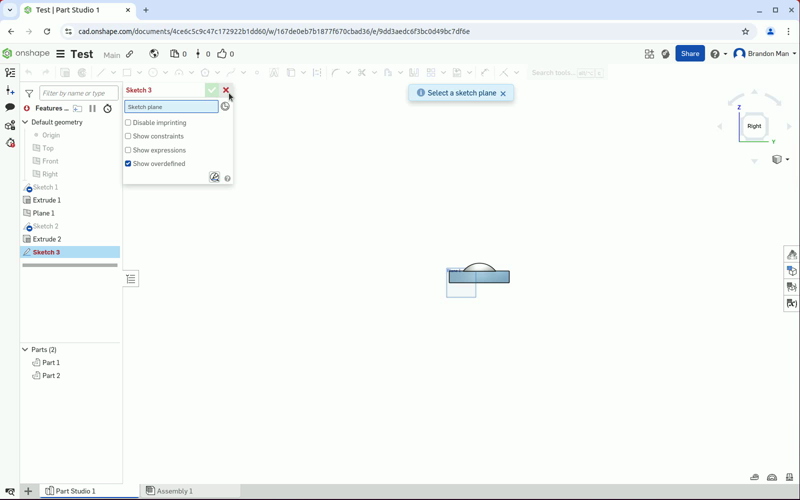
mouse_move(73, 215)
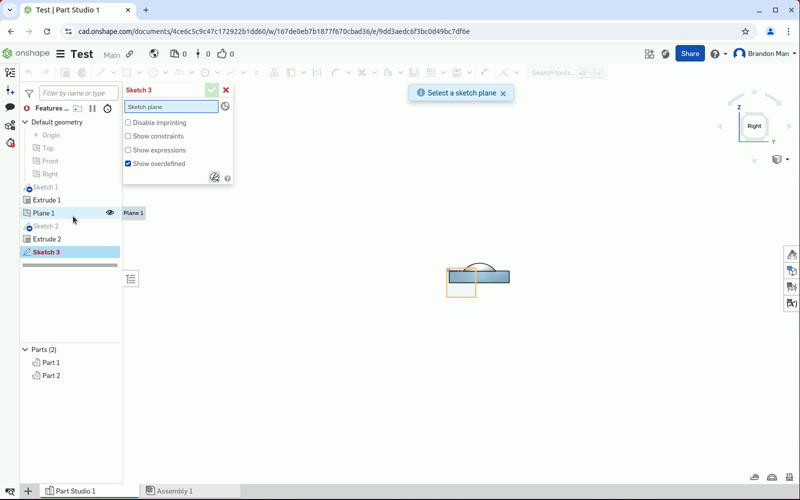
click(73, 215)
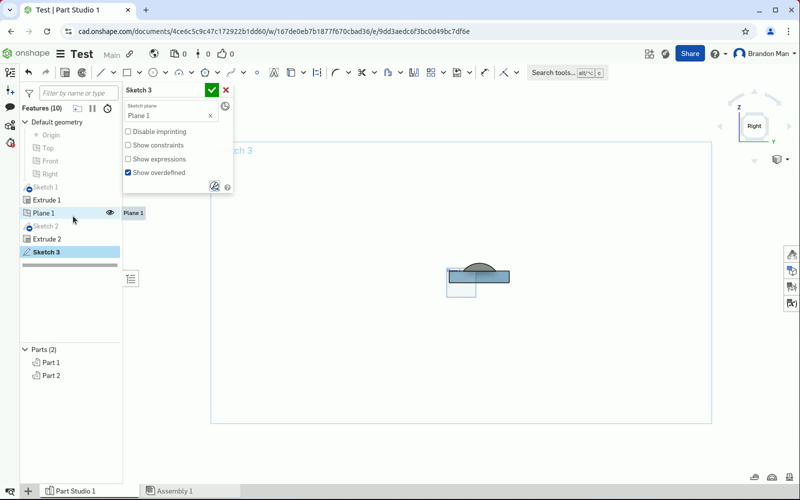
mouse_move(73, 352)
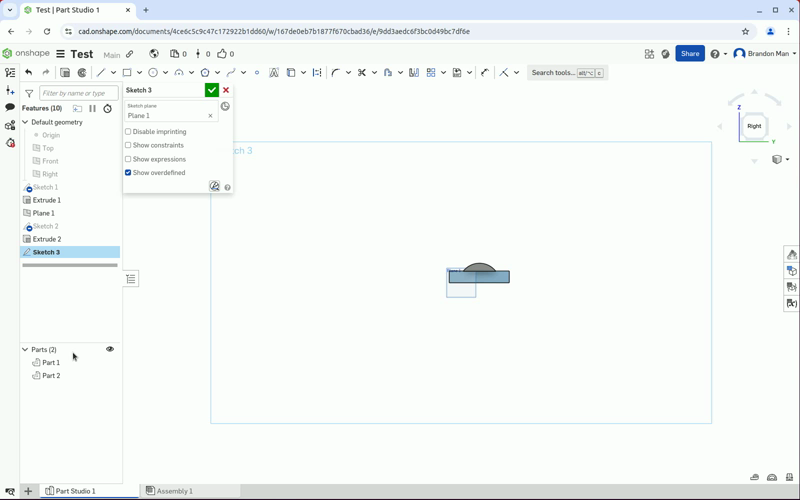
key(y)
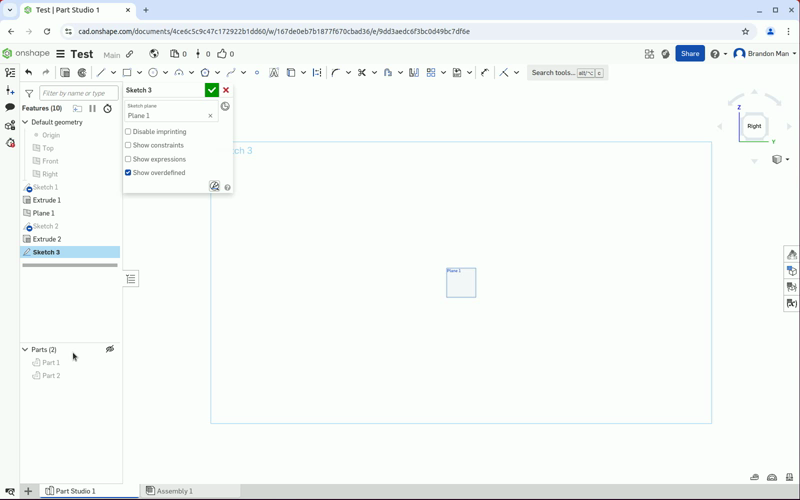
key(a)
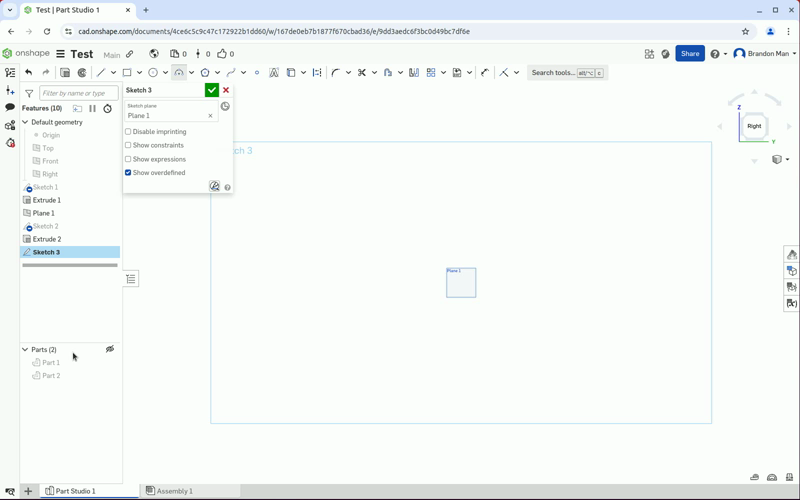
key_down(shift)
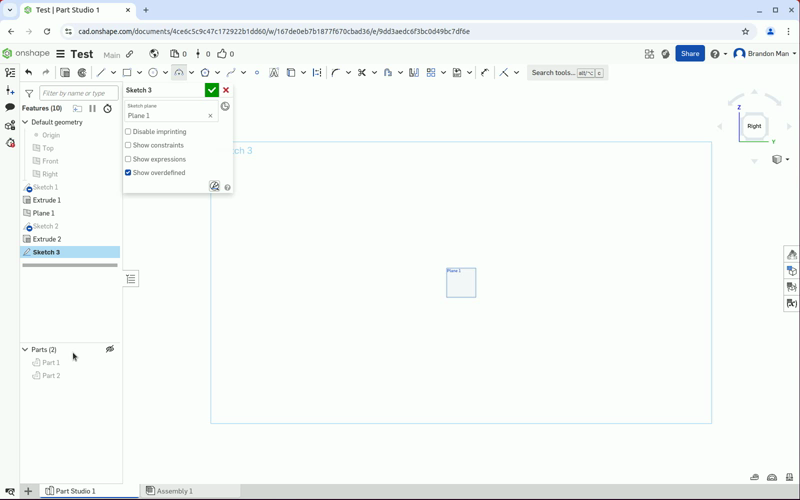
mouse_move(458, 282)
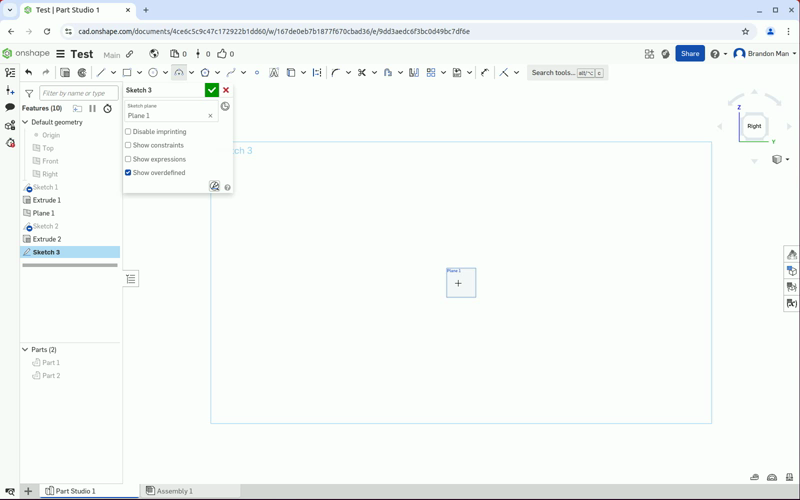
click(458, 282)
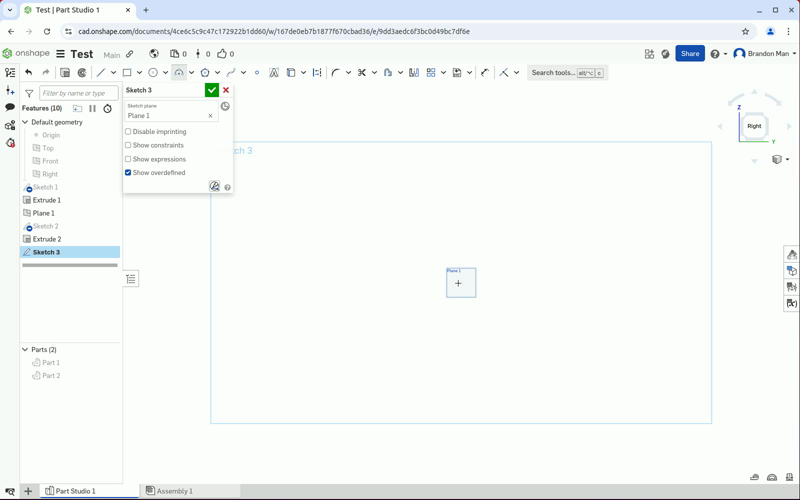
key_up(shift)
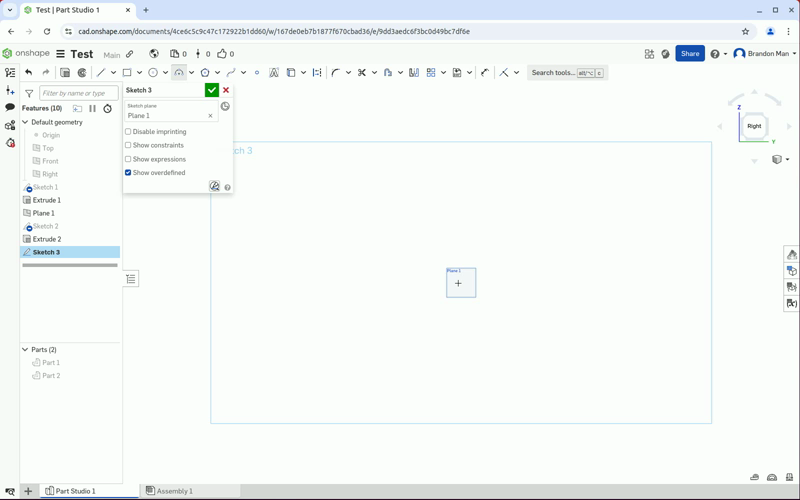
key_down(shift)
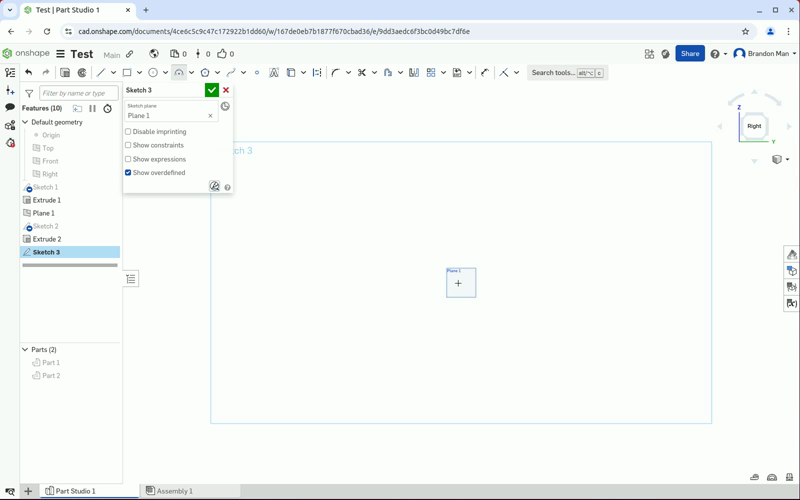
mouse_move(498, 282)
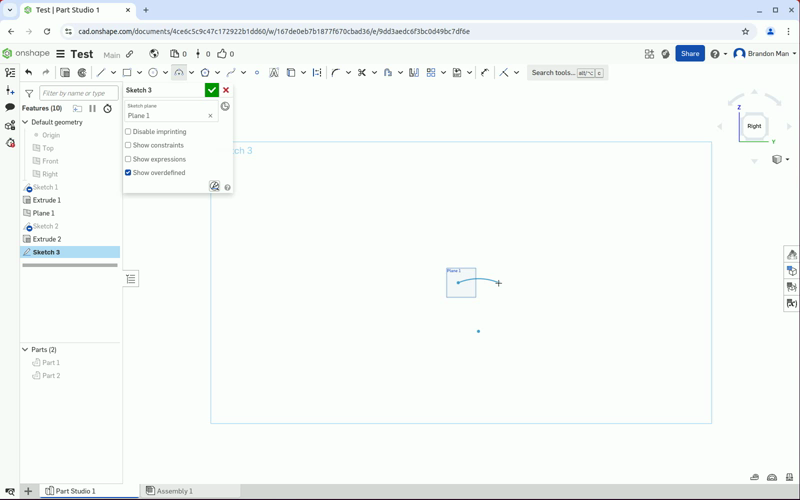
click(498, 282)
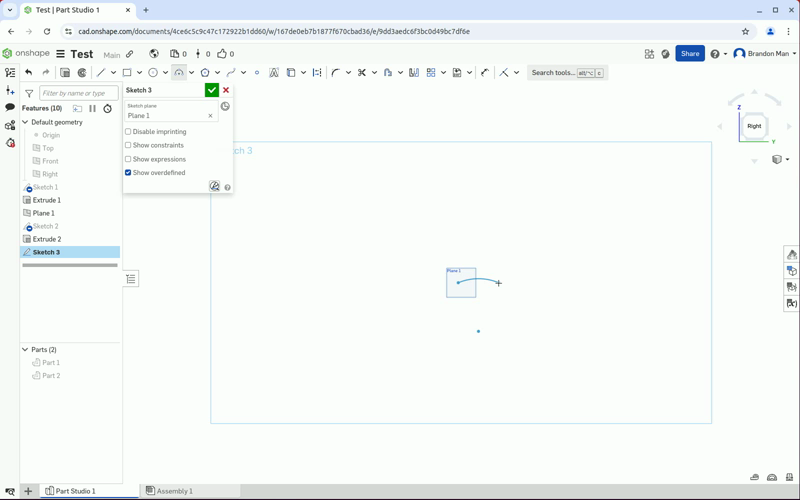
mouse_move(478, 303)
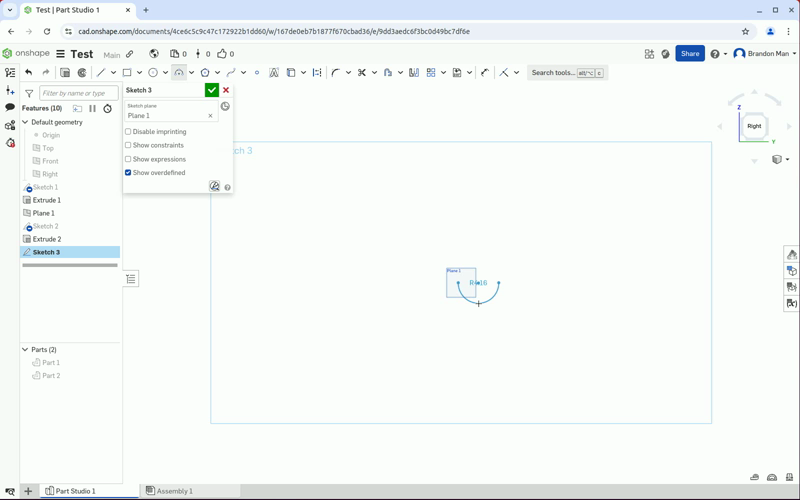
click(478, 303)
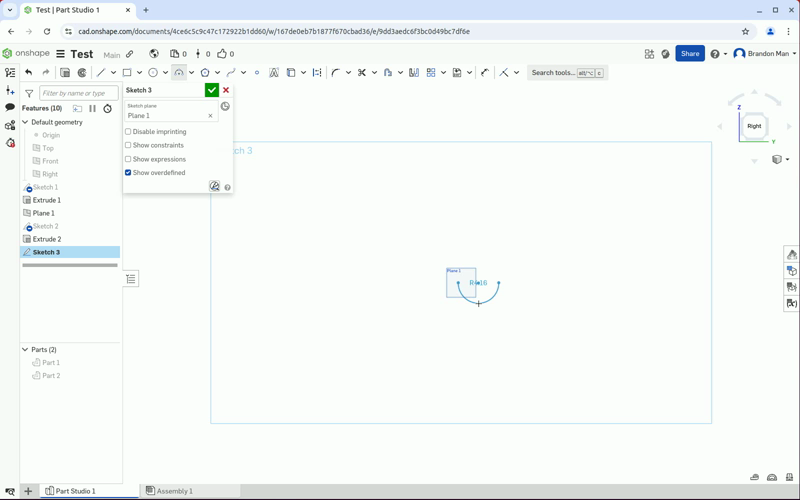
key_up(shift)
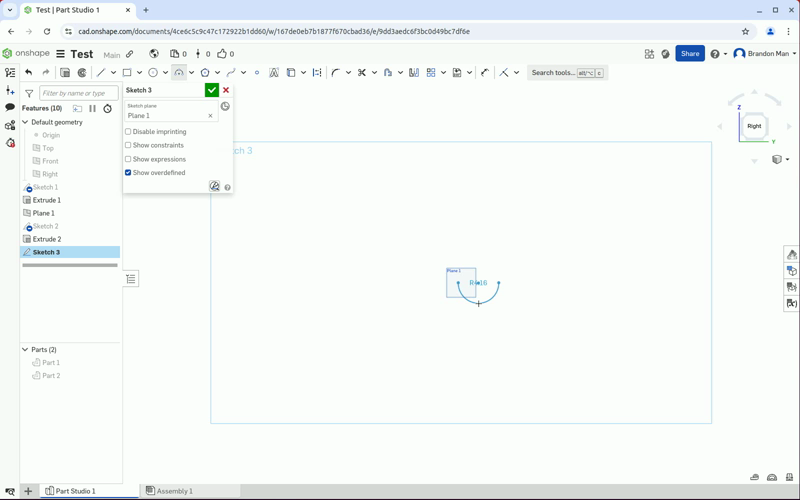
key(esc)
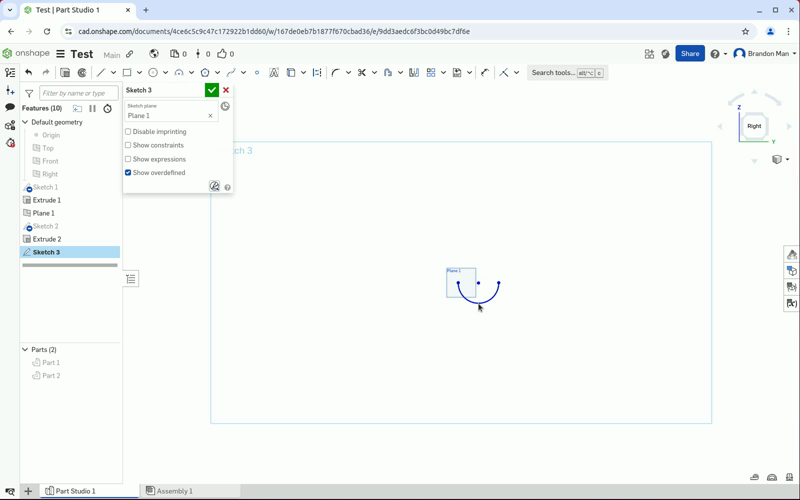
key(l)
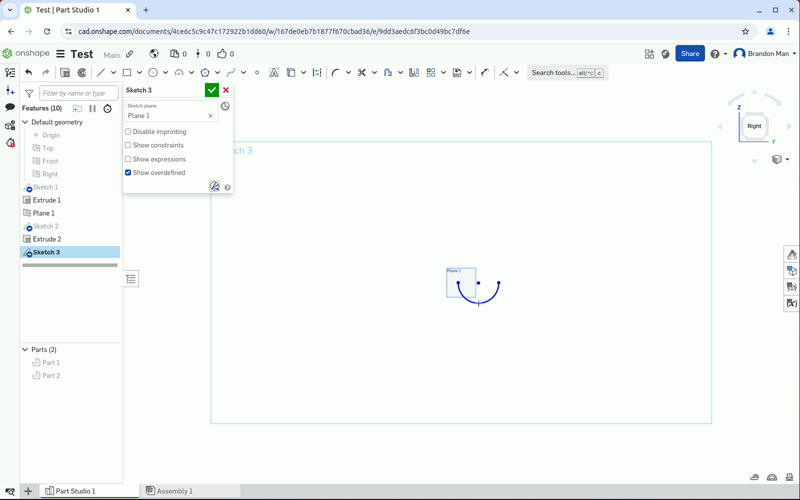
mouse_move(498, 282)
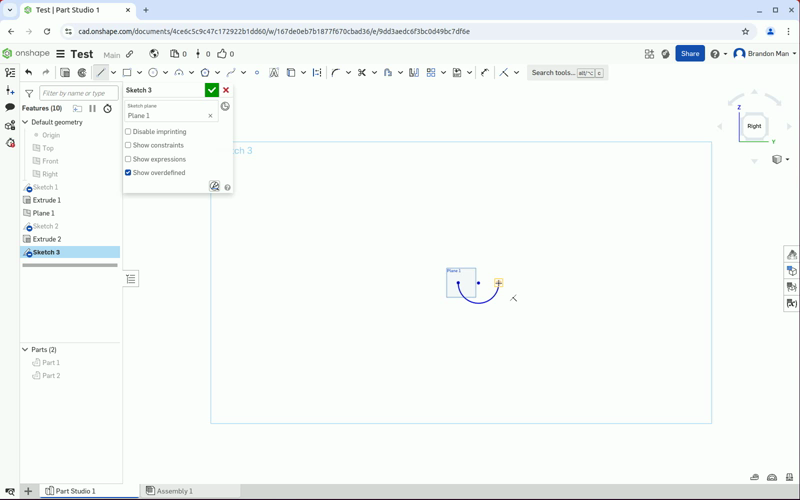
click(498, 282)
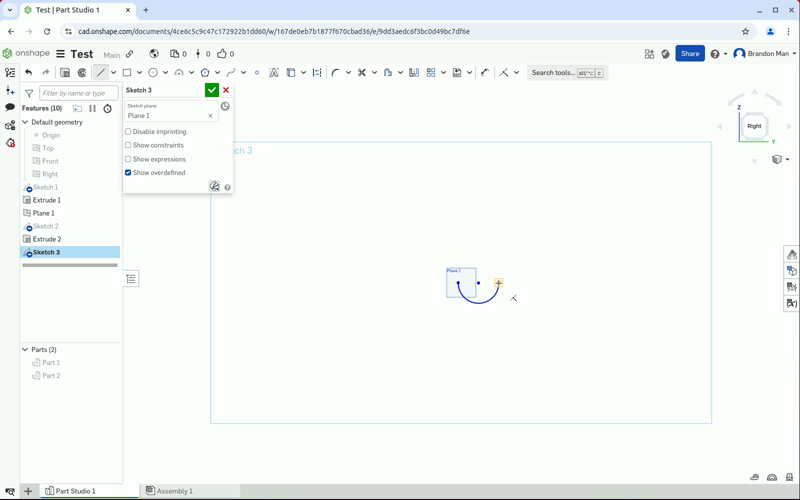
mouse_move(528, 282)
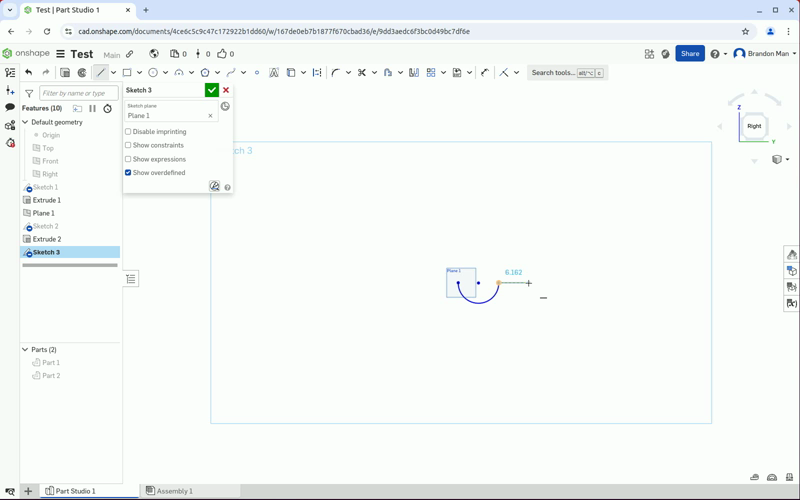
key_down(shift)
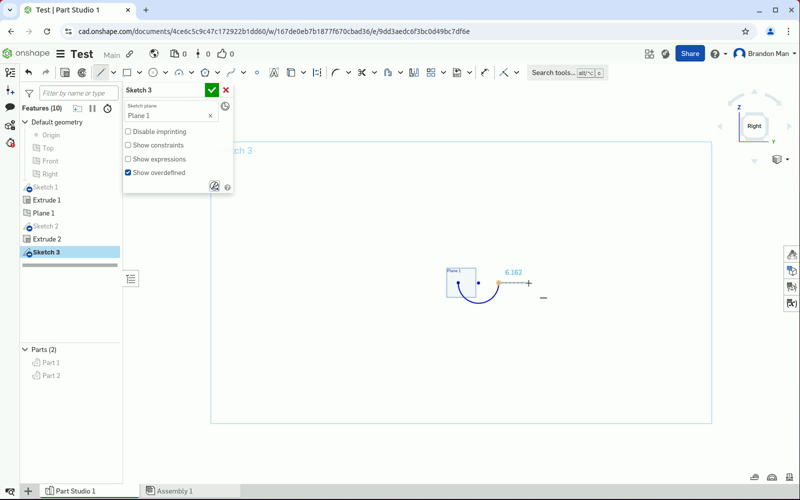
mouse_move(458, 282)
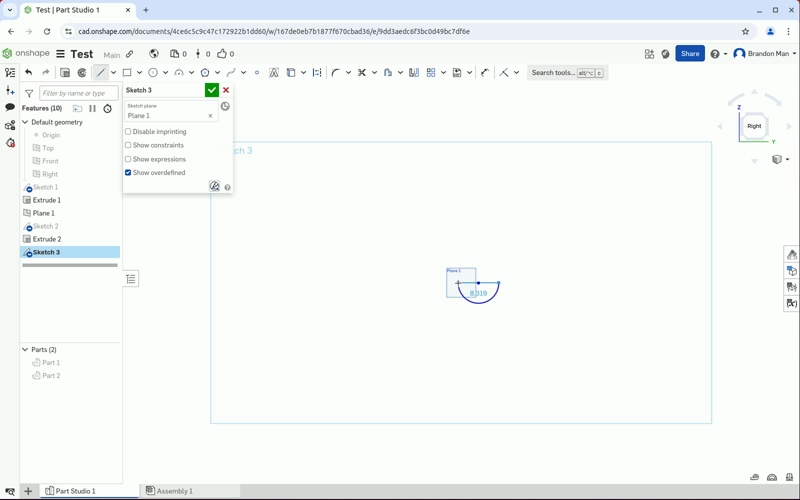
key_up(shift)
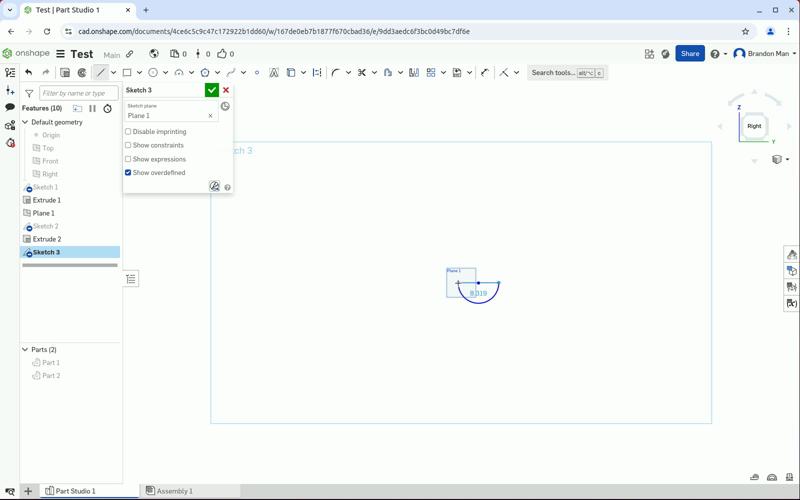
click(458, 282)
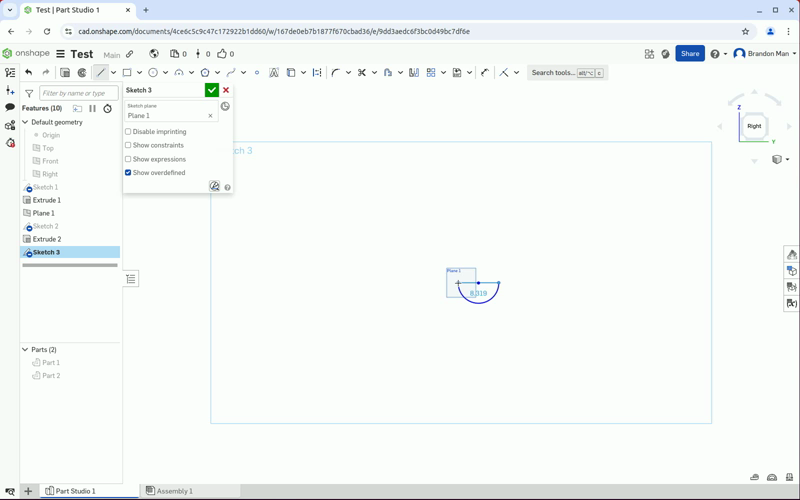
key(esc)
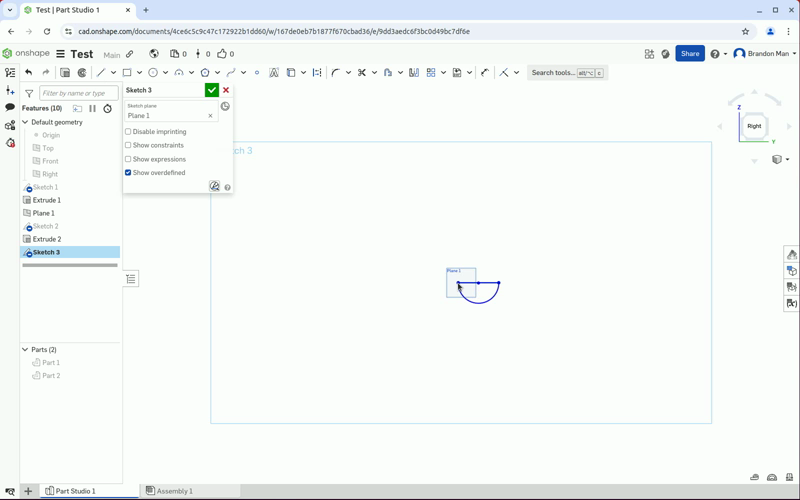
mouse_move(467, 284)
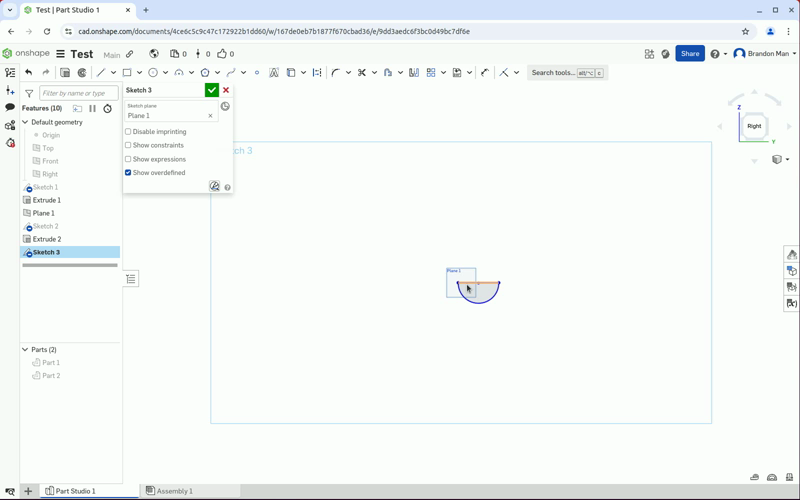
scroll(6)
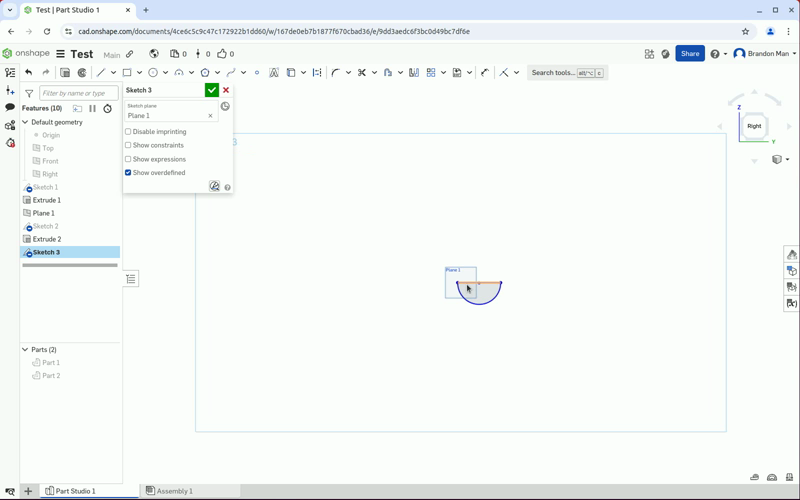
scroll(6)
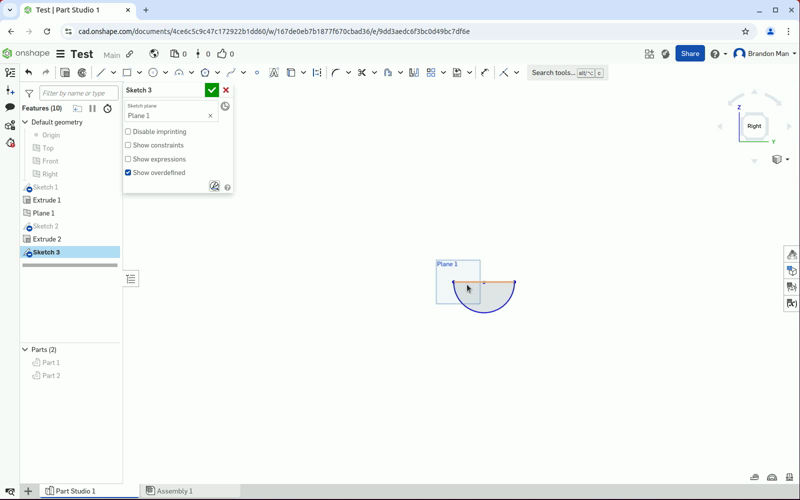
scroll(6)
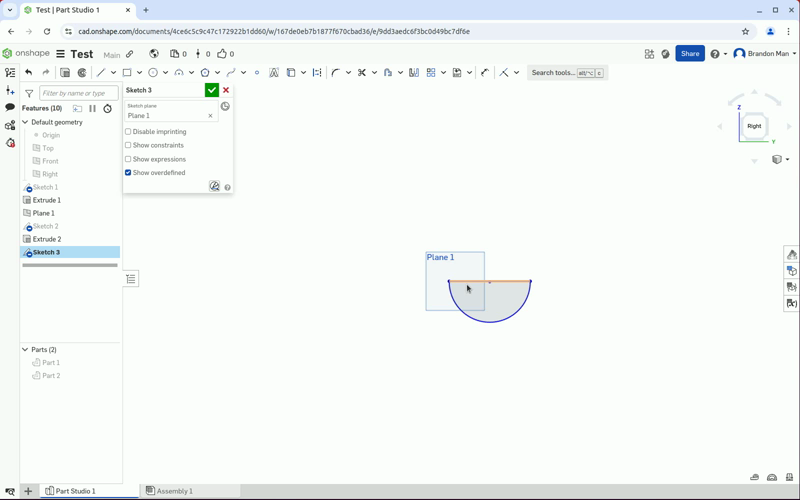
scroll(6)
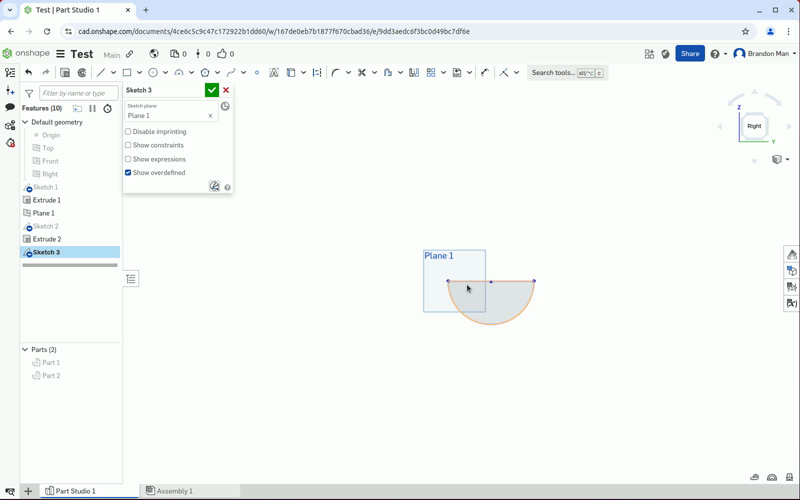
scroll(6)
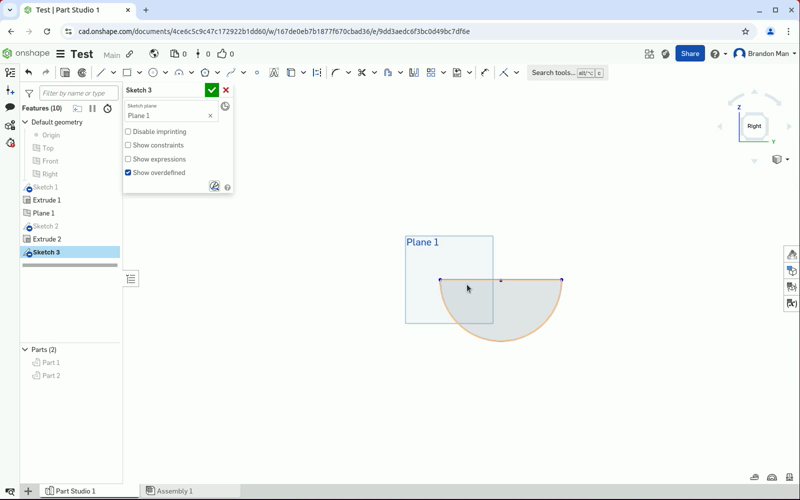
scroll(6)
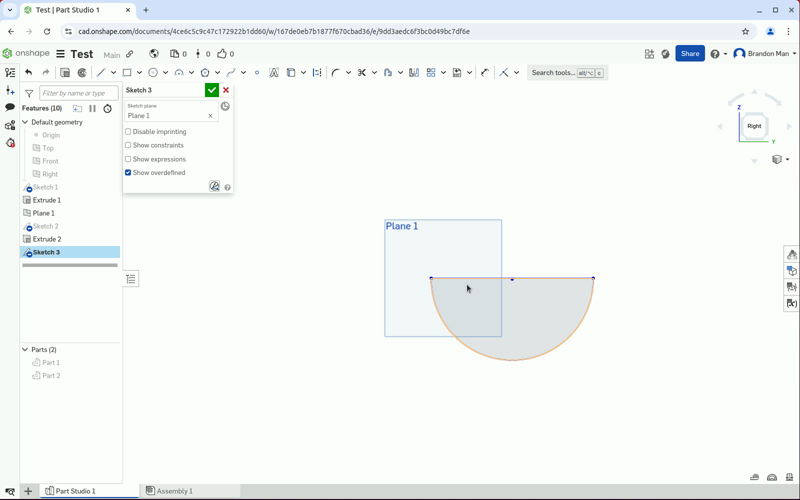
scroll(6)
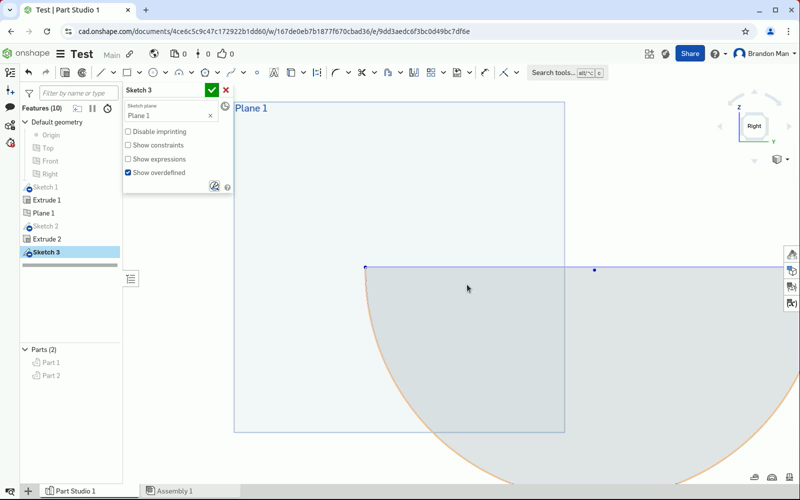
click(467, 284)
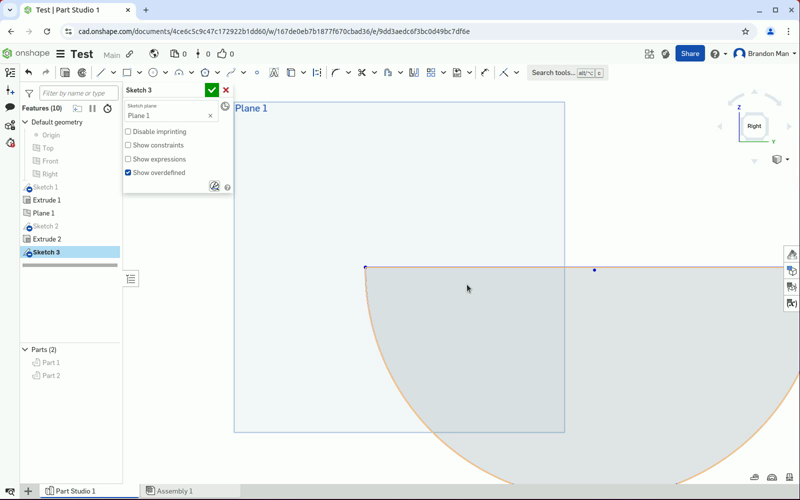
scroll(-6)
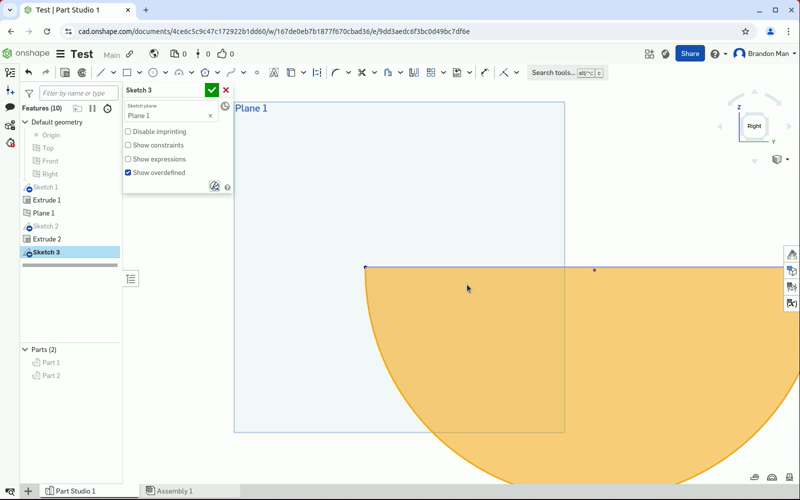
scroll(-6)
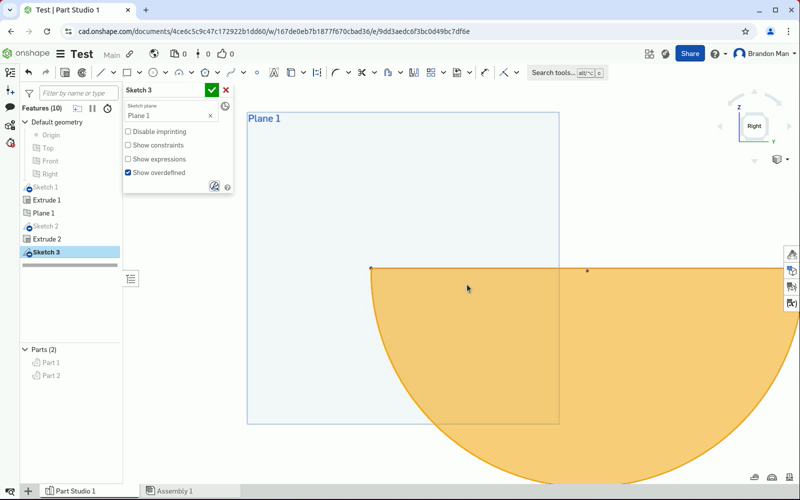
scroll(-6)
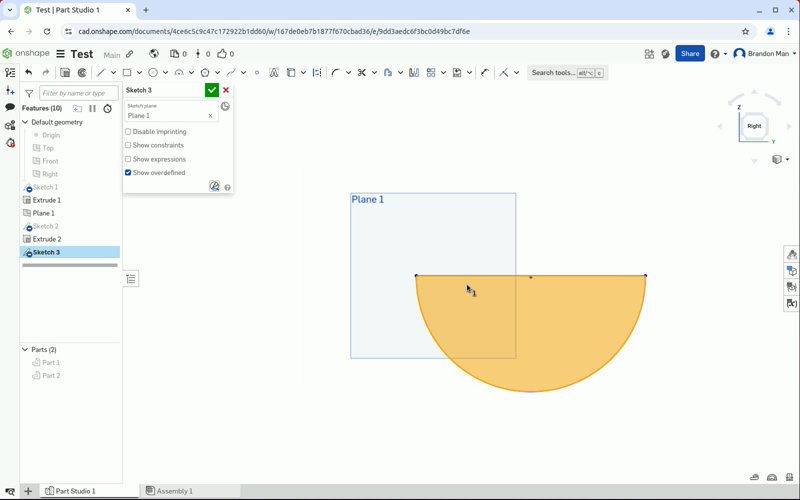
scroll(-6)
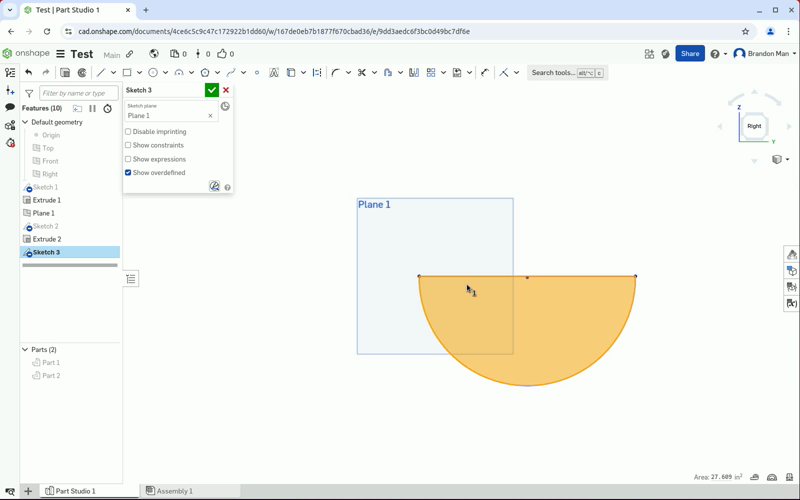
scroll(-6)
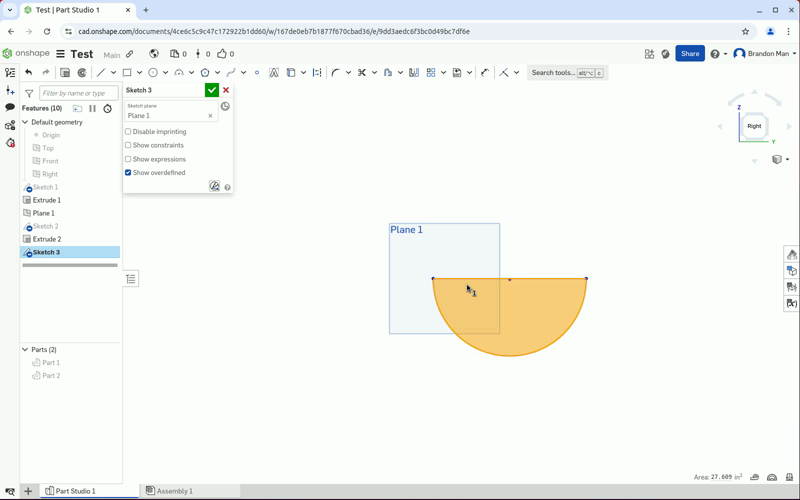
scroll(-6)
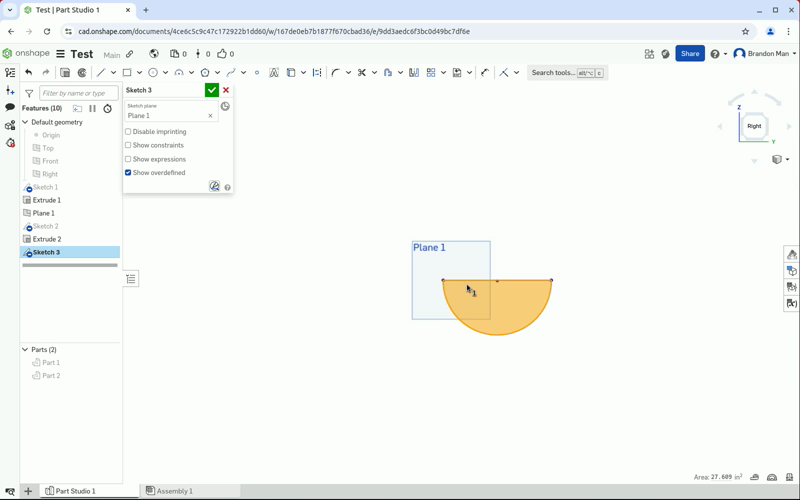
scroll(-6)
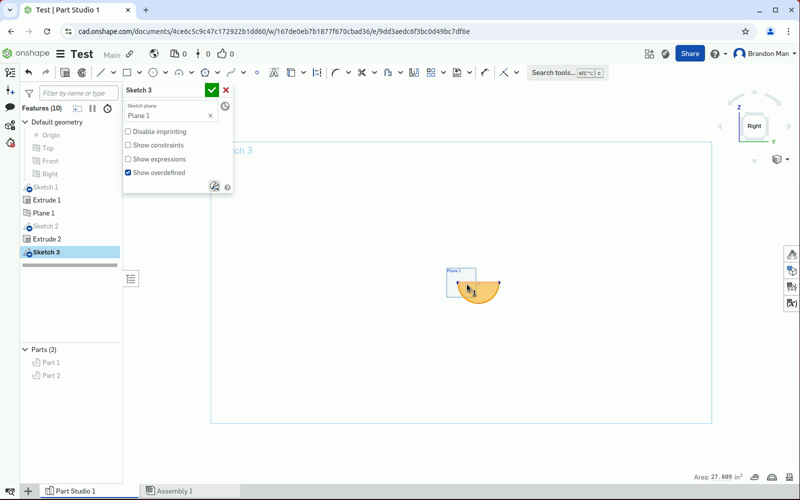
mouse_move(73, 352)
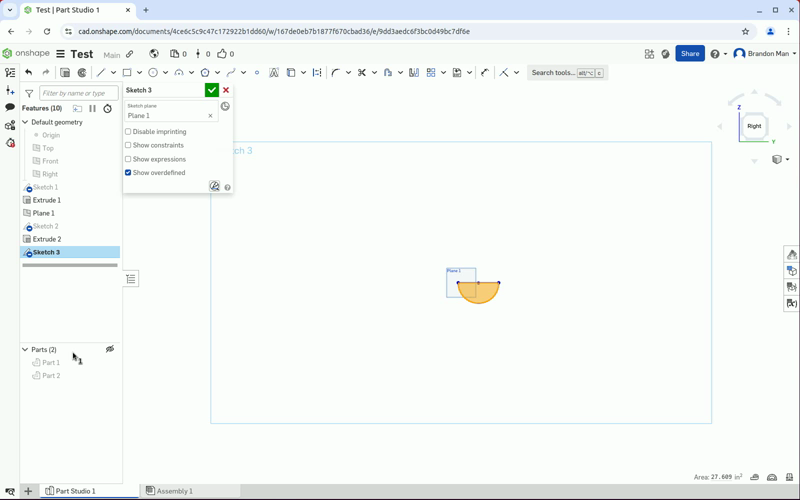
key(shift+y)
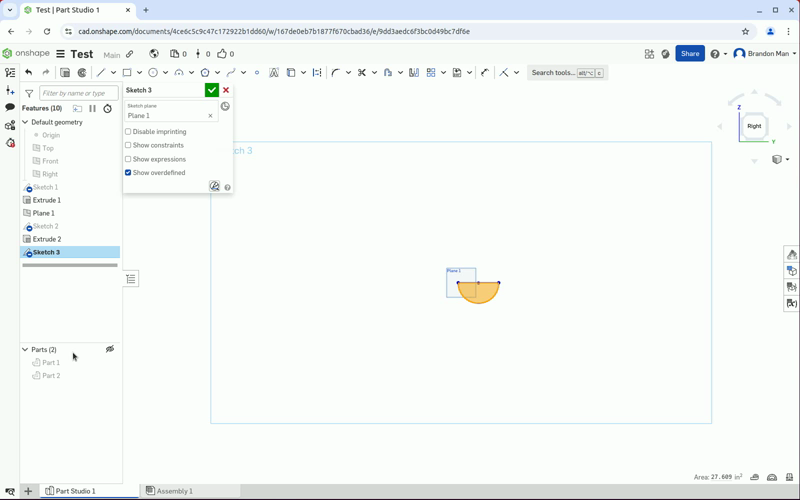
key(shift+e)
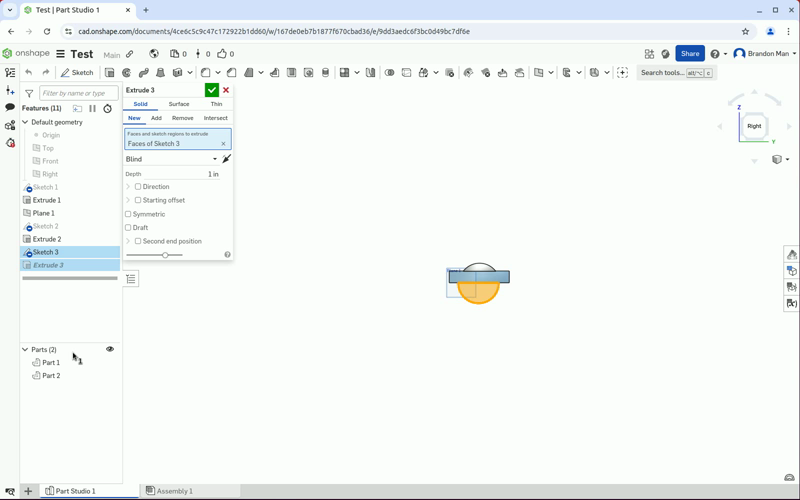
mouse_move(143, 106)
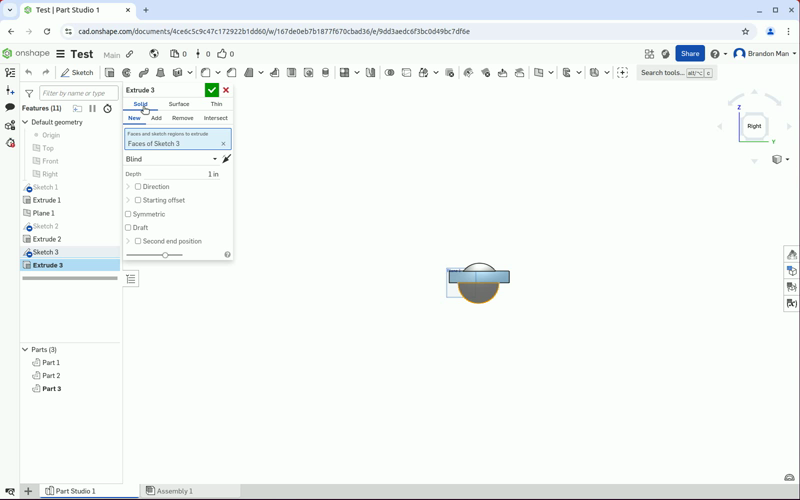
click(143, 106)
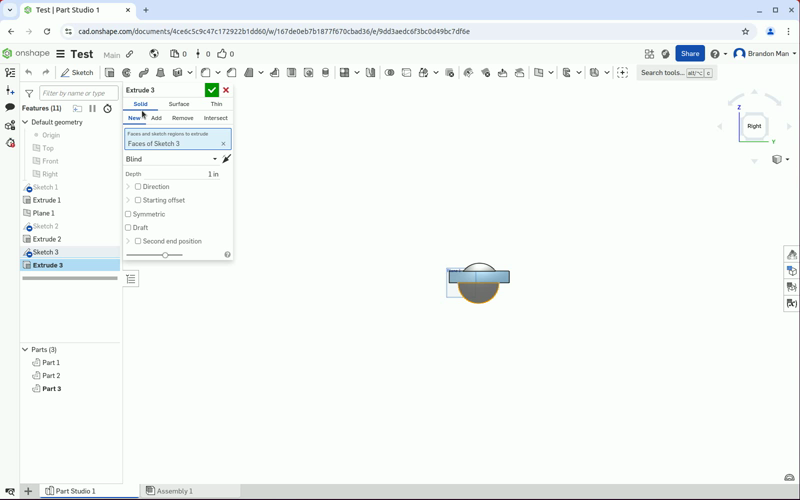
mouse_move(137, 120)
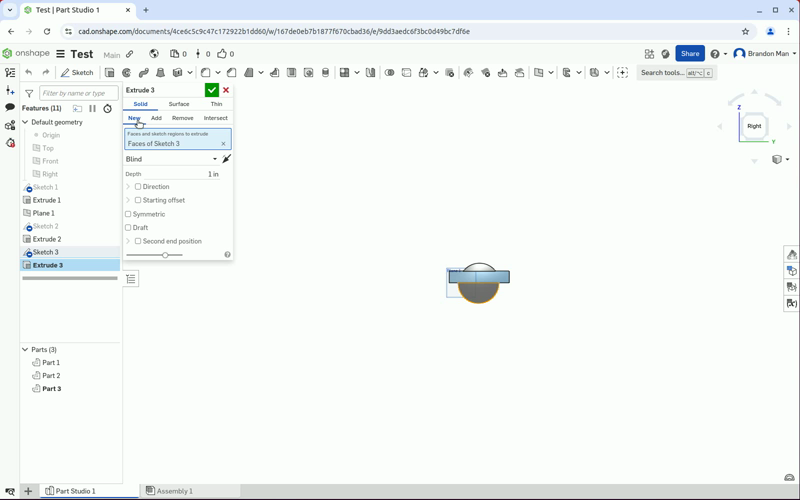
click(137, 120)
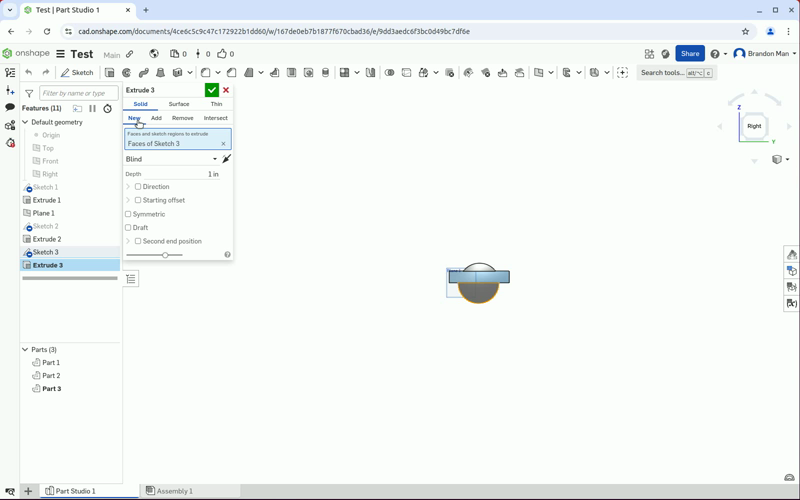
key(tab, 4)
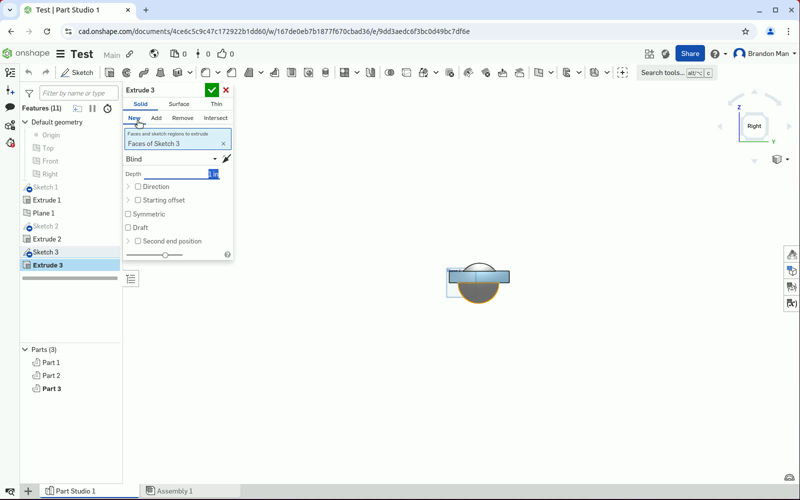
text(1.685)
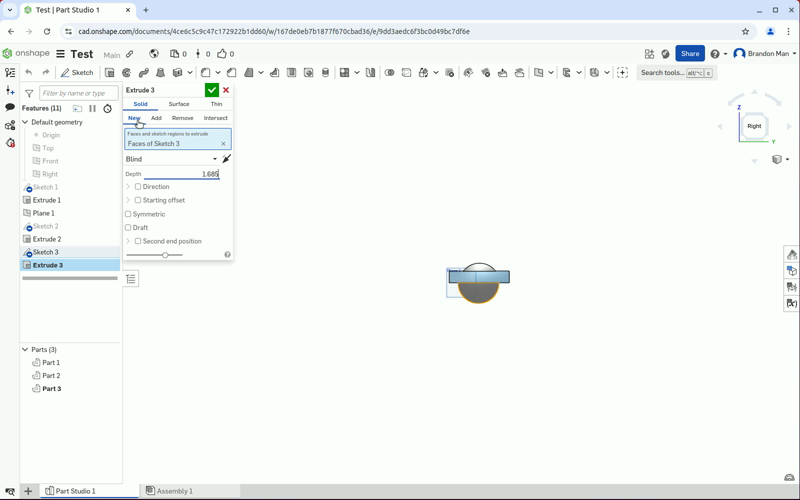
key(enter)
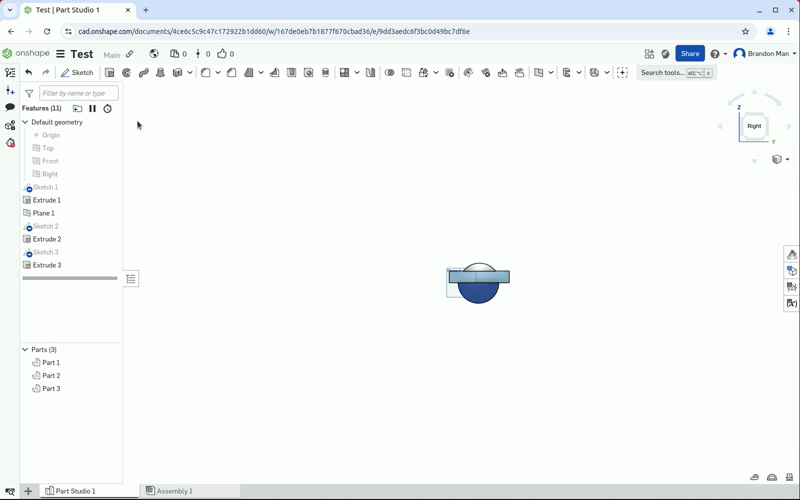
key(shift+h)
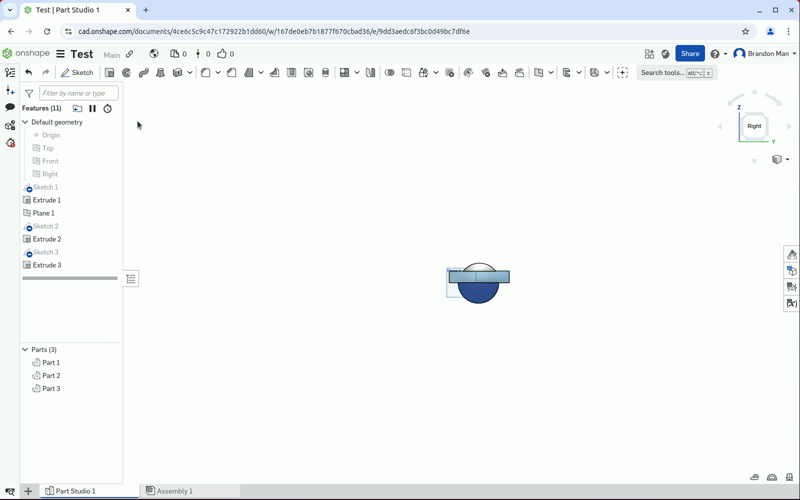
key(shift+h)
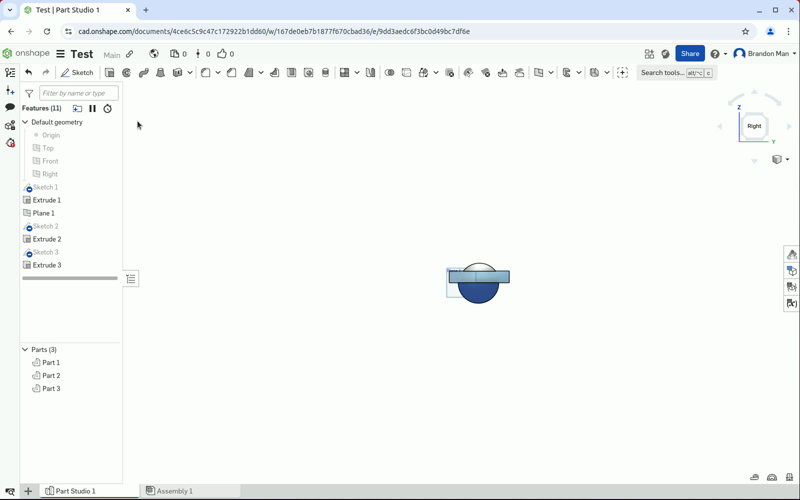
mouse_move(73, 189)
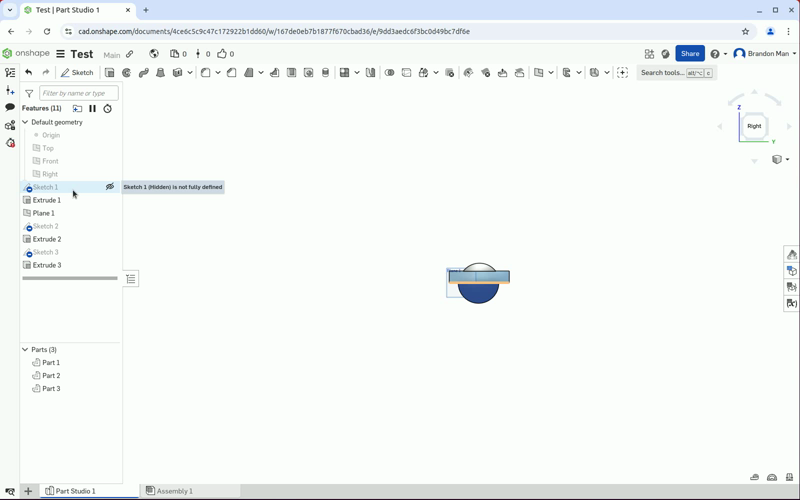
click(73, 189)
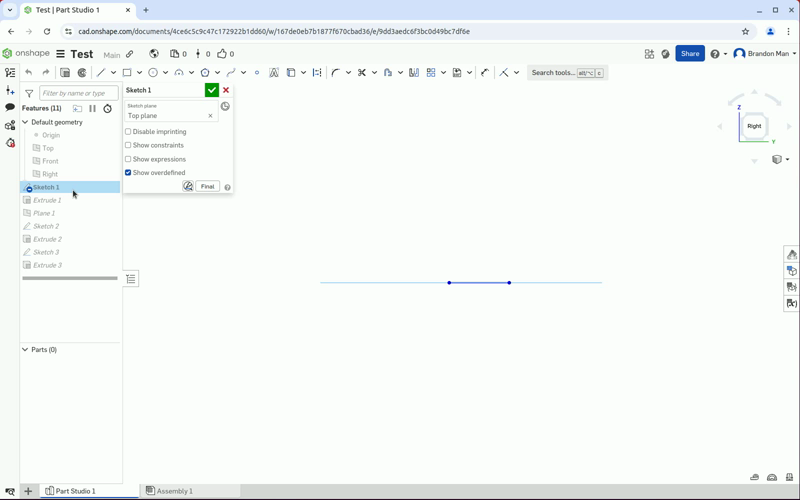
mouse_move(229, 92)
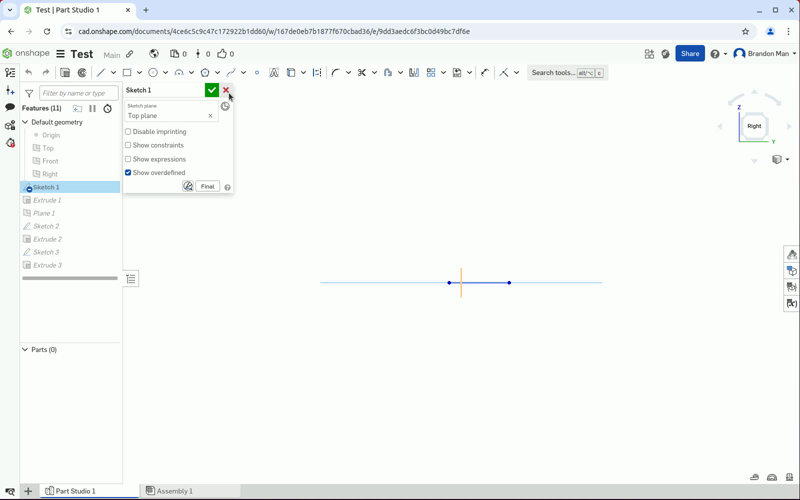
click(229, 92)
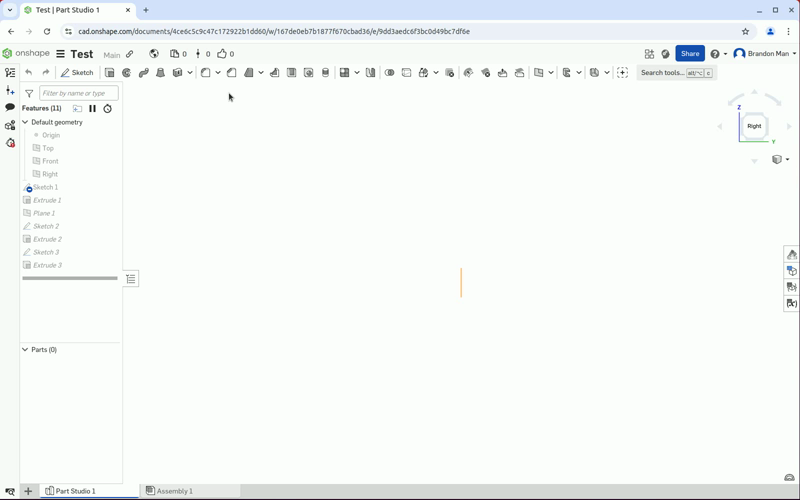
key(shift+s)
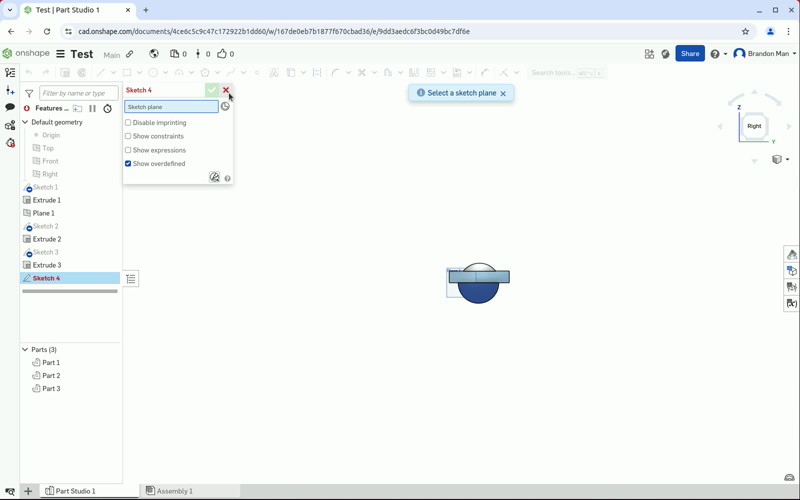
mouse_move(73, 215)
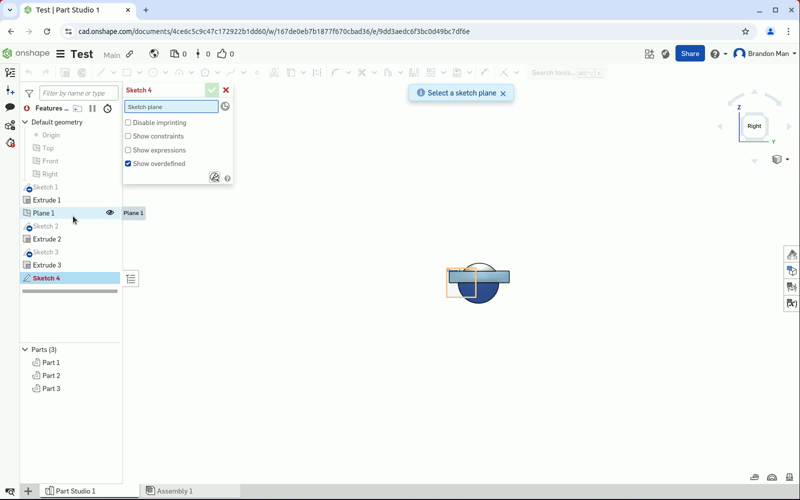
click(73, 215)
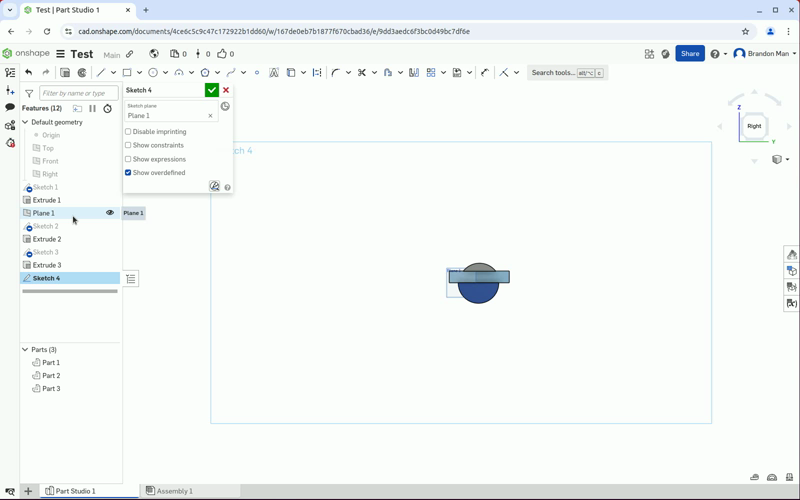
mouse_move(73, 352)
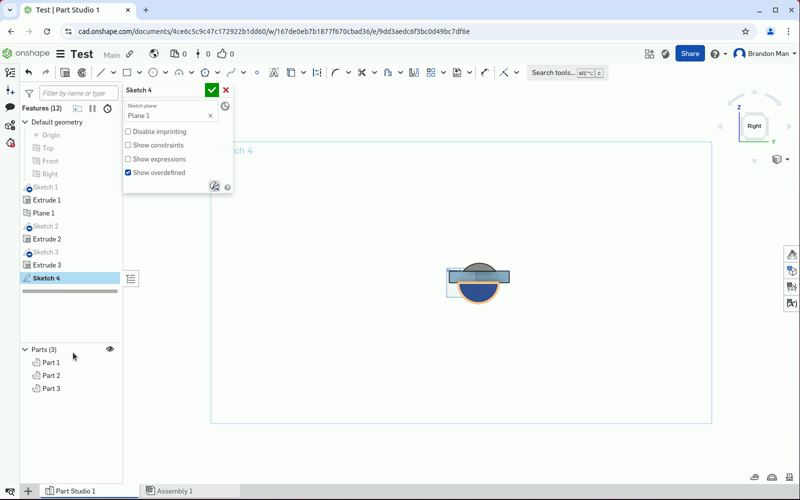
key(y)
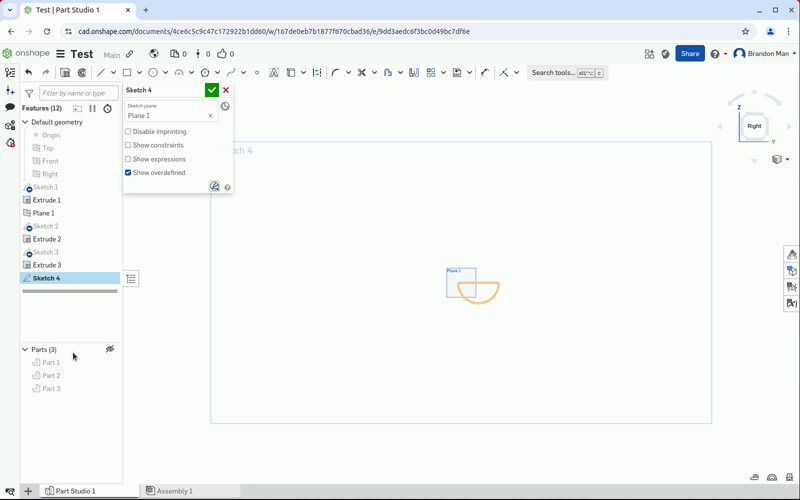
key(l)
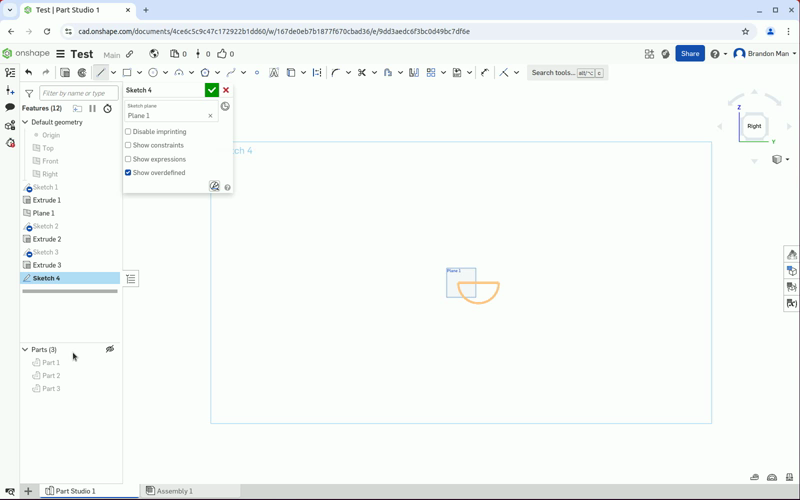
key_down(shift)
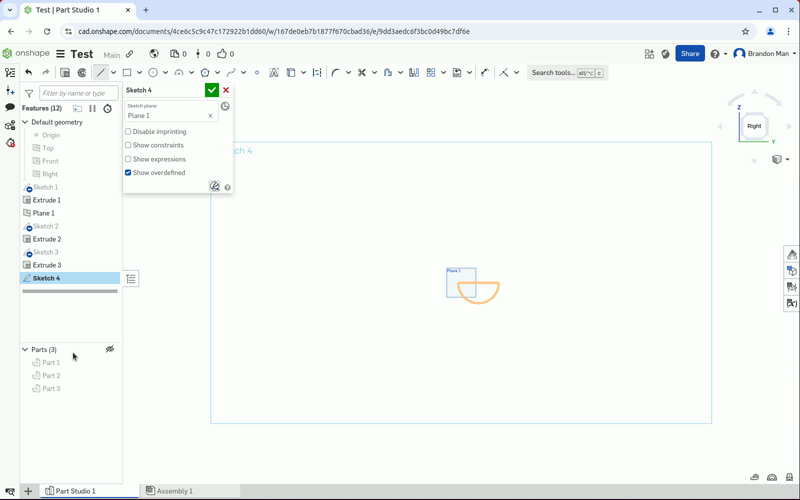
mouse_move(458, 282)
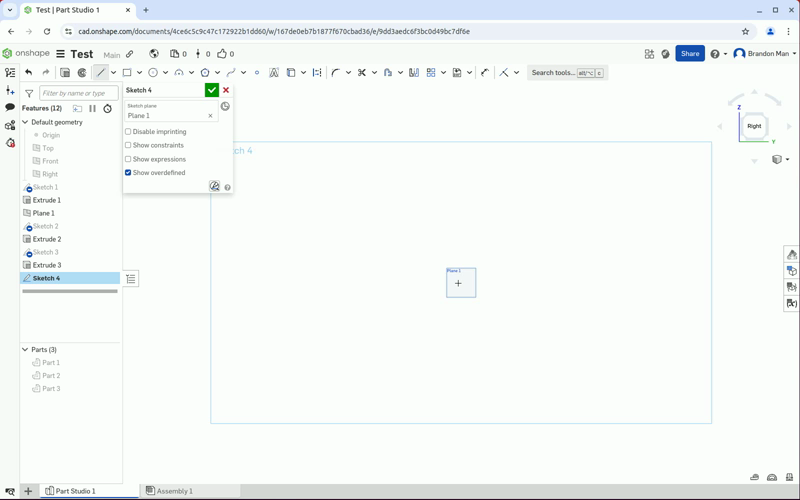
click(458, 282)
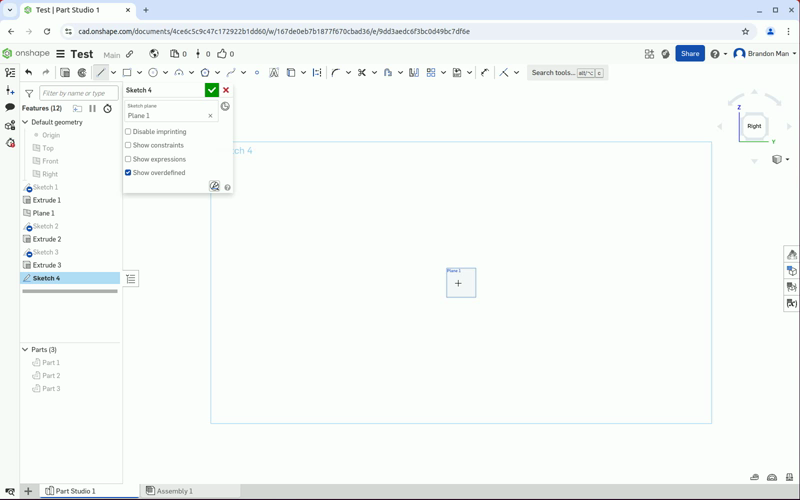
key_up(shift)
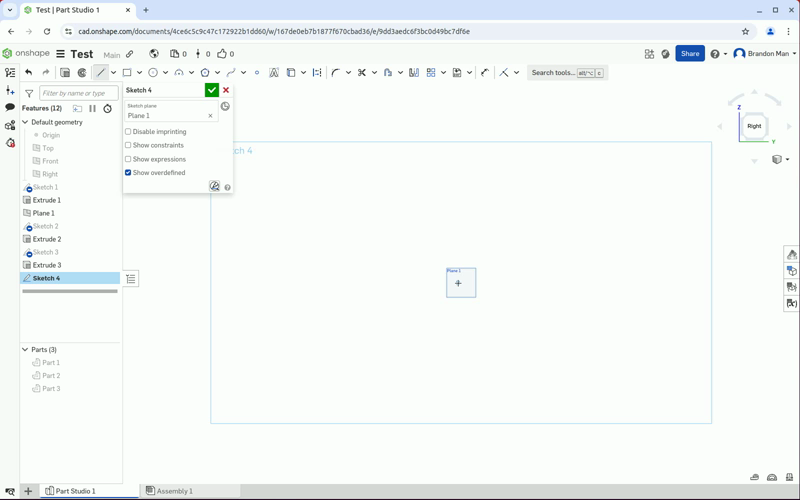
key_down(shift)
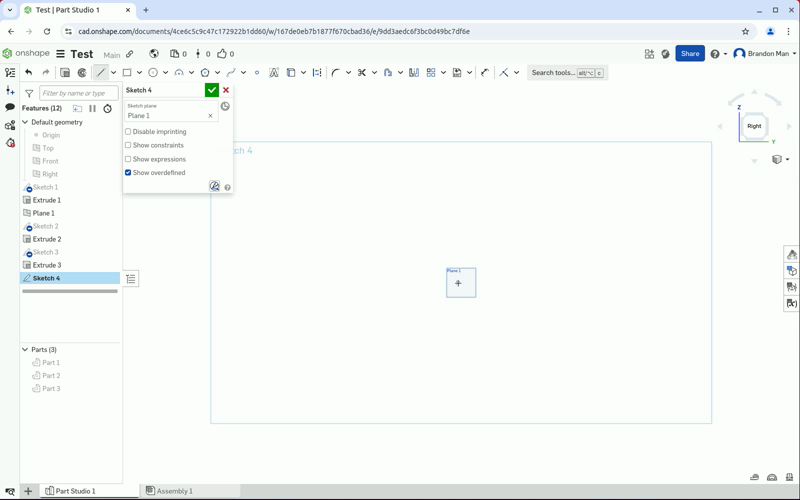
mouse_move(488, 282)
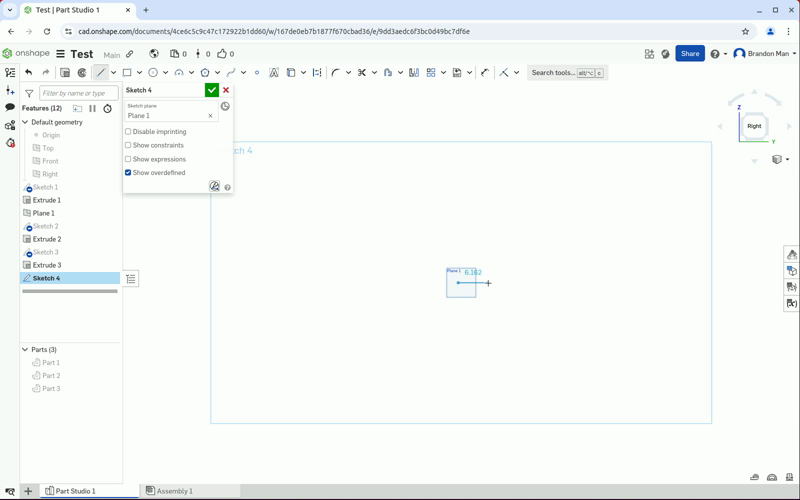
mouse_move(498, 282)
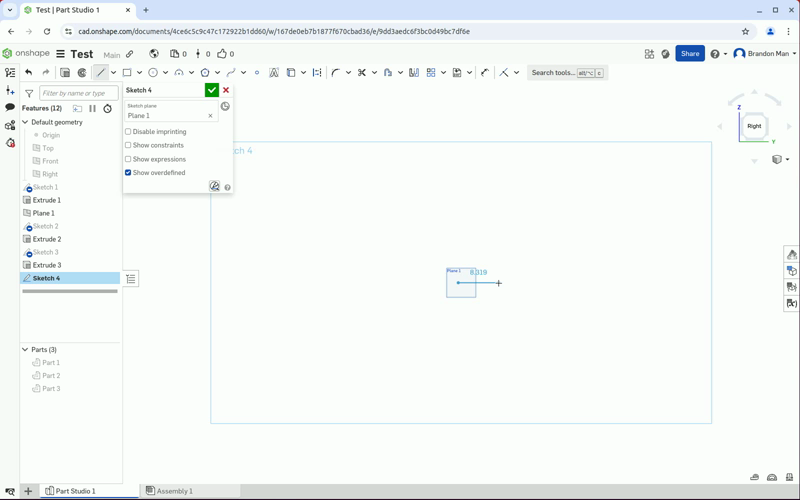
click(498, 282)
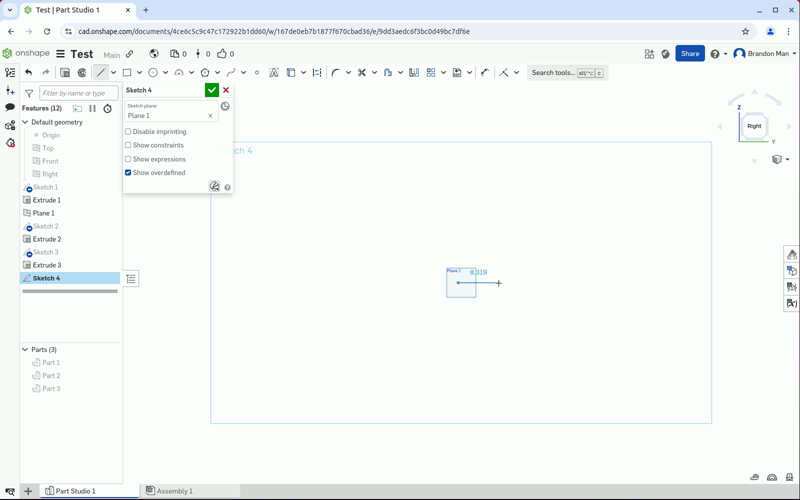
key_up(shift)
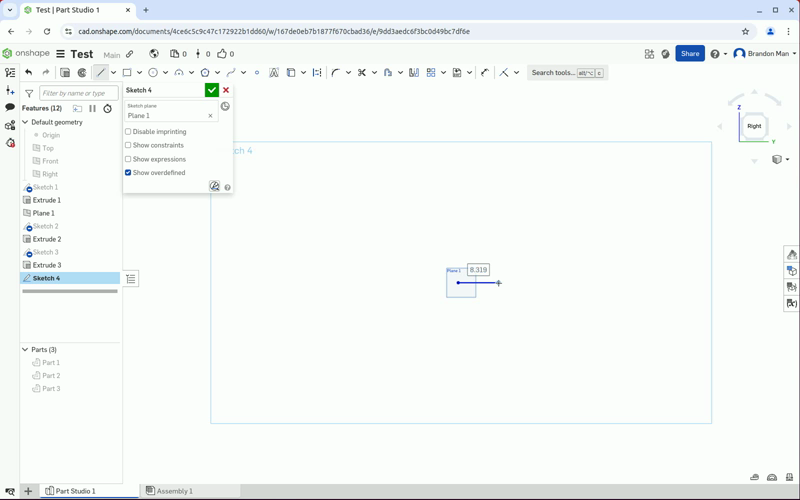
key(esc)
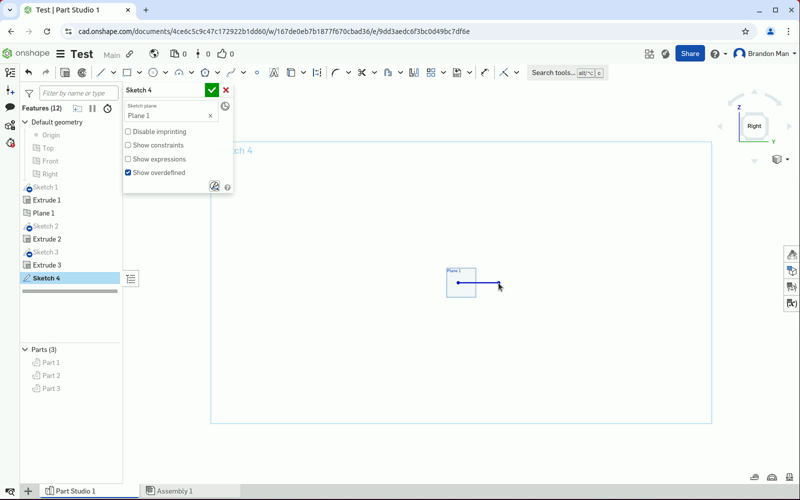
key(a)
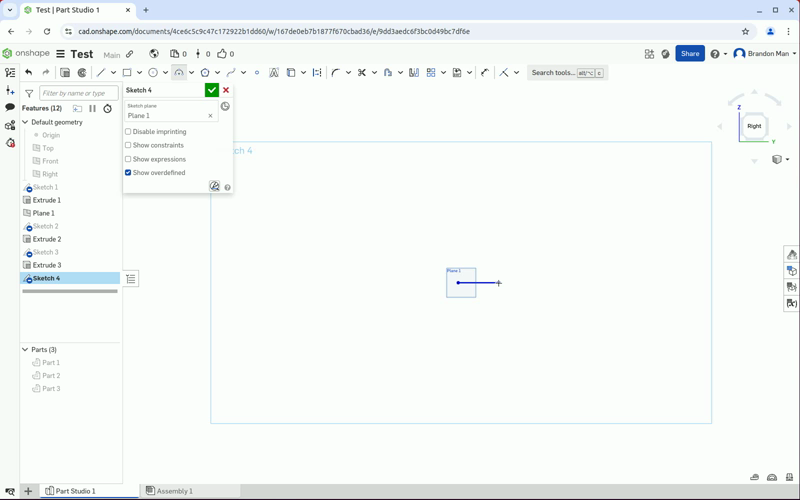
mouse_move(498, 282)
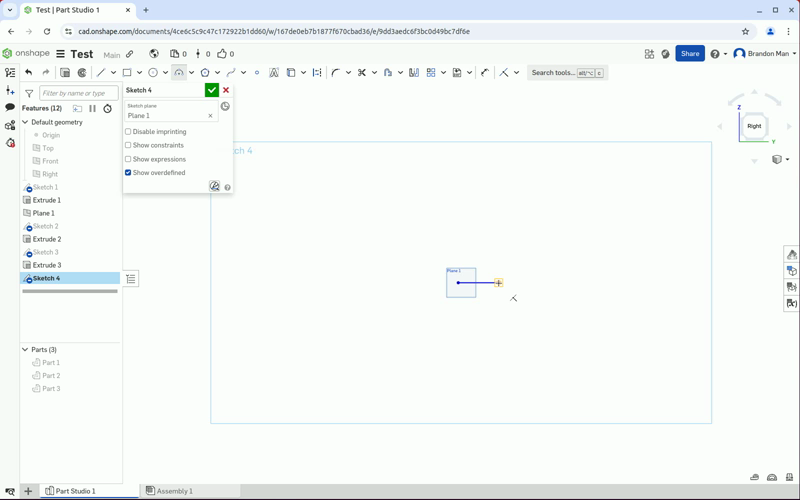
click(498, 282)
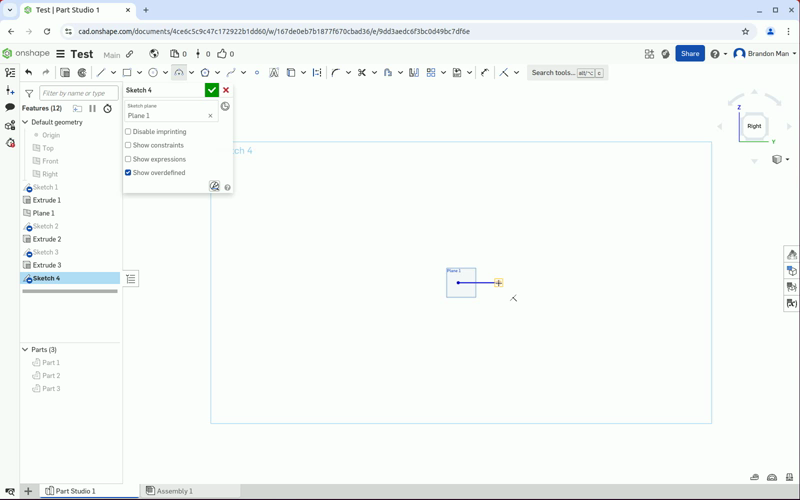
key_down(shift)
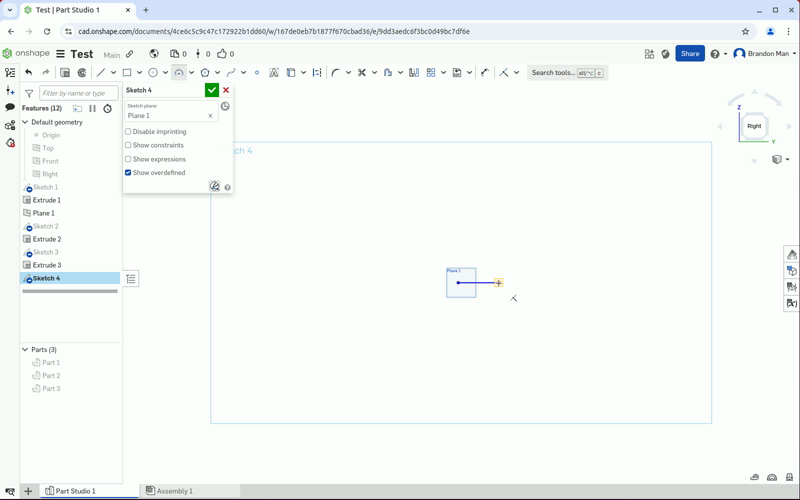
mouse_move(495, 270)
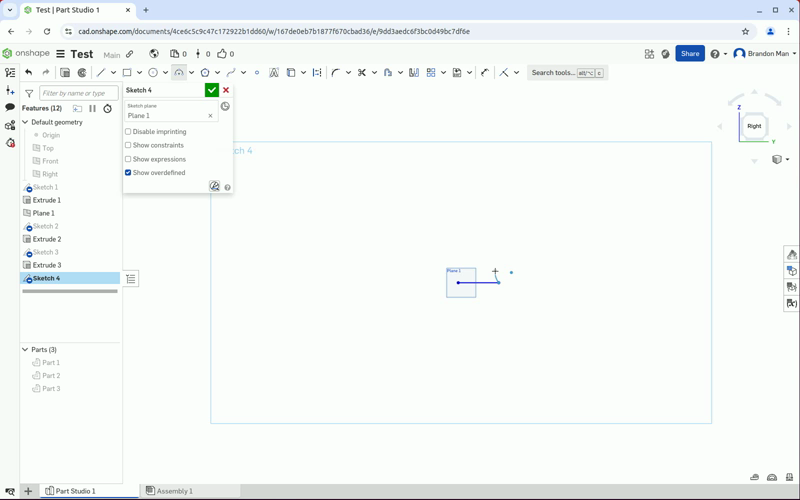
click(495, 270)
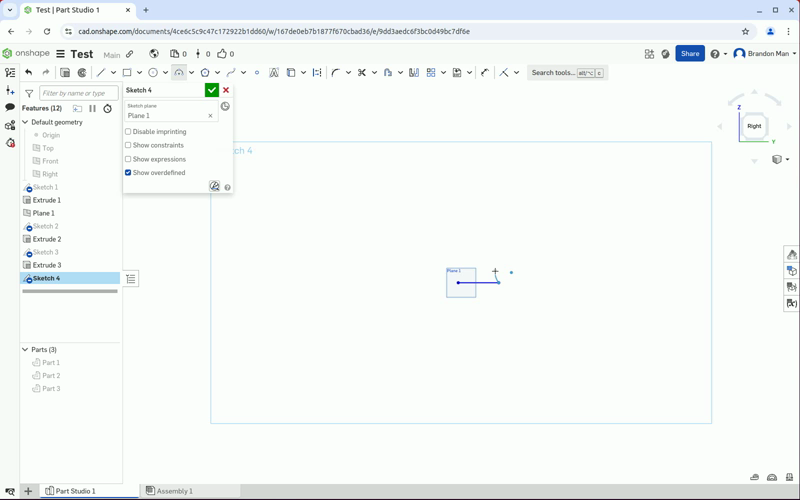
mouse_move(498, 276)
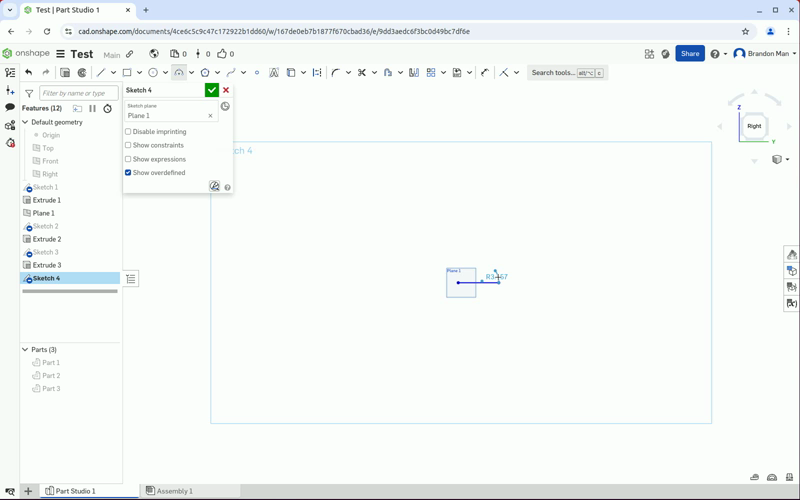
click(498, 276)
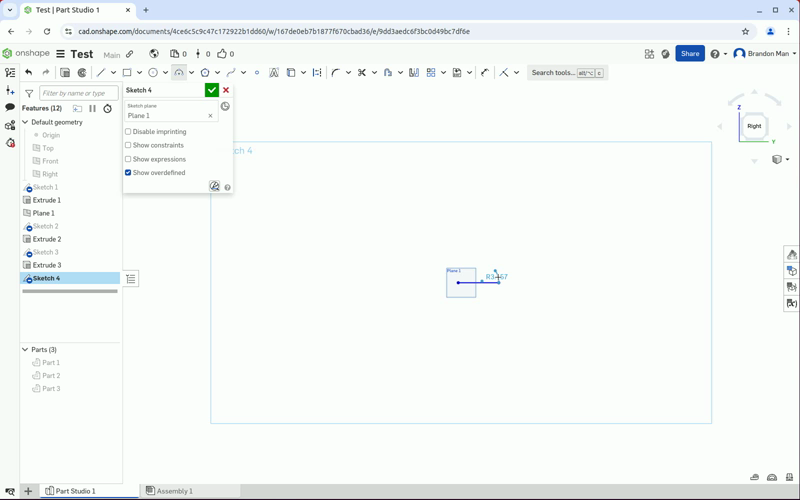
key_up(shift)
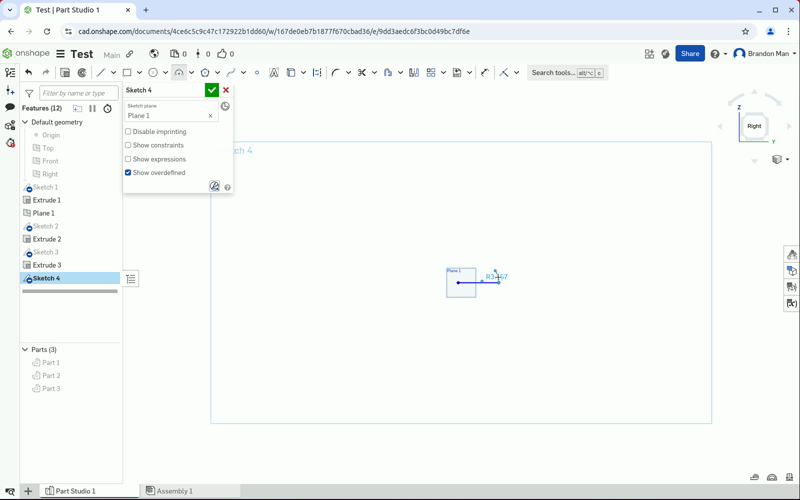
key(esc)
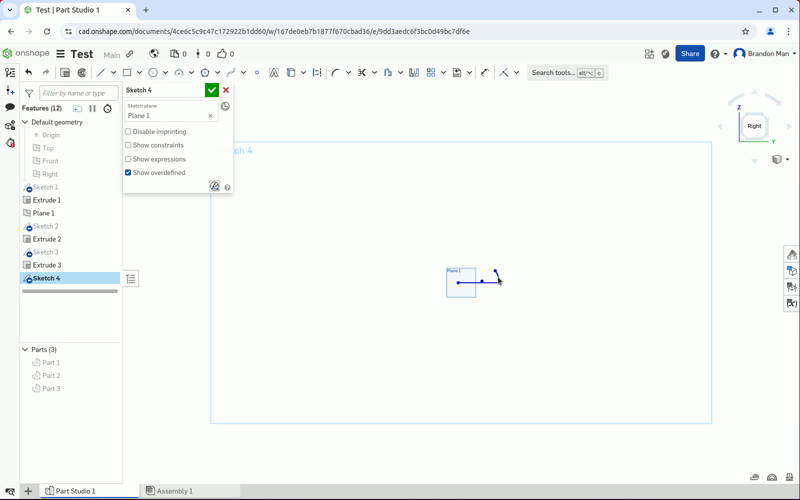
key(l)
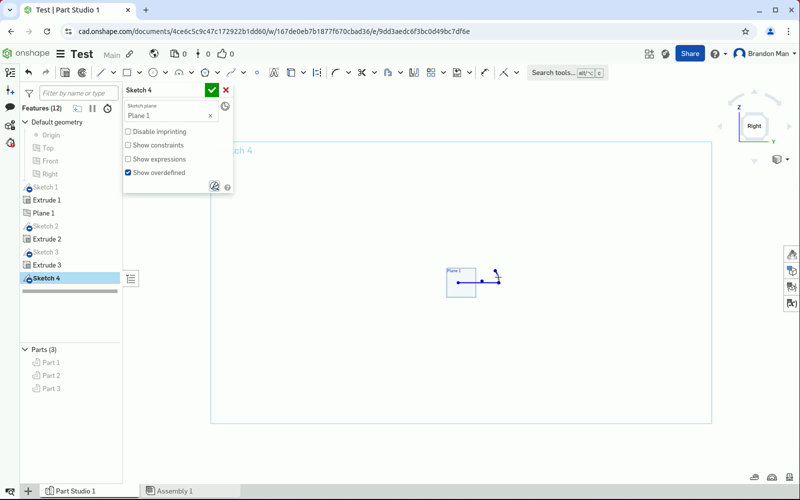
mouse_move(495, 270)
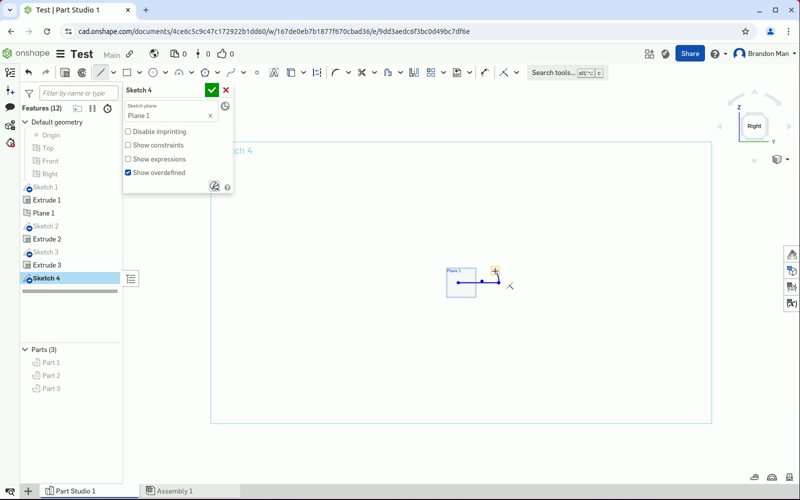
click(495, 270)
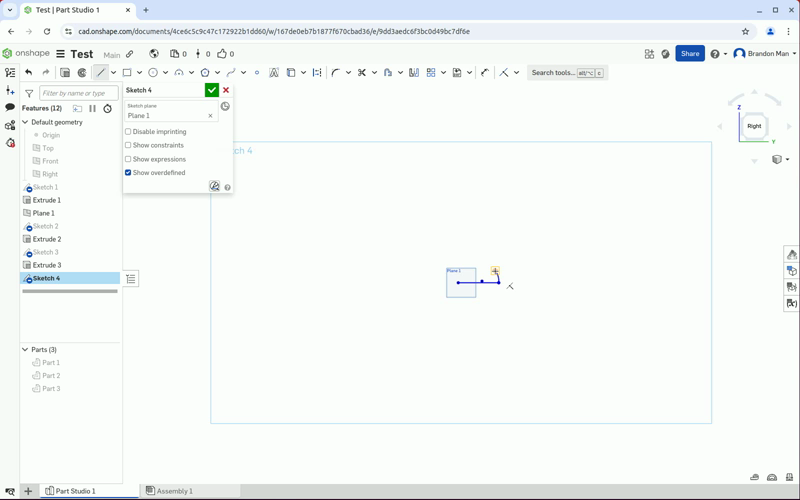
key_down(shift)
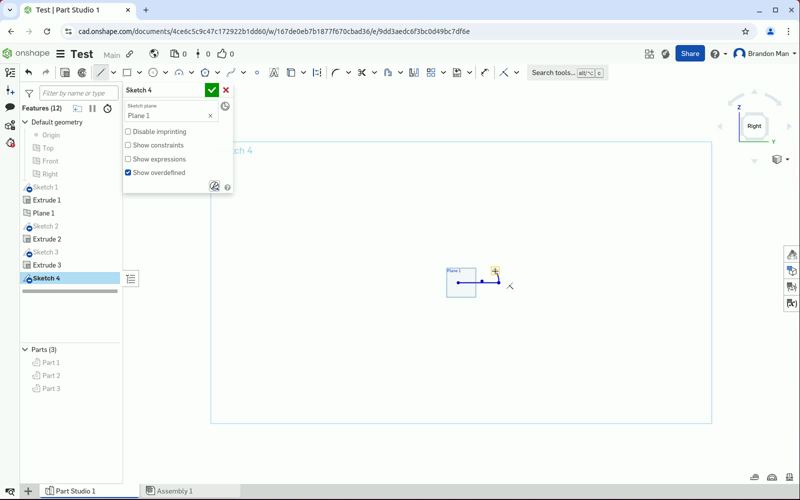
mouse_move(525, 270)
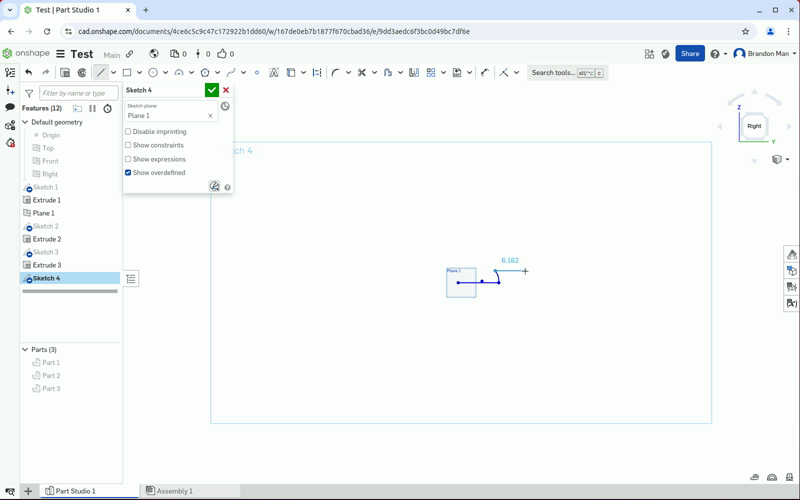
mouse_move(462, 270)
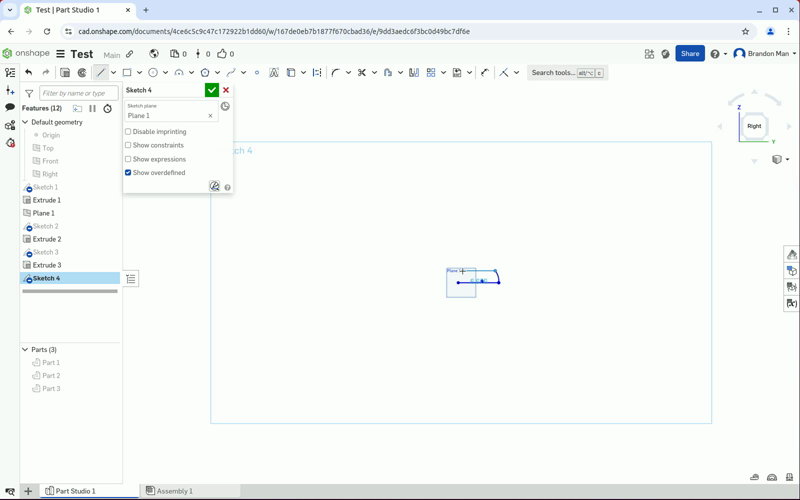
click(462, 270)
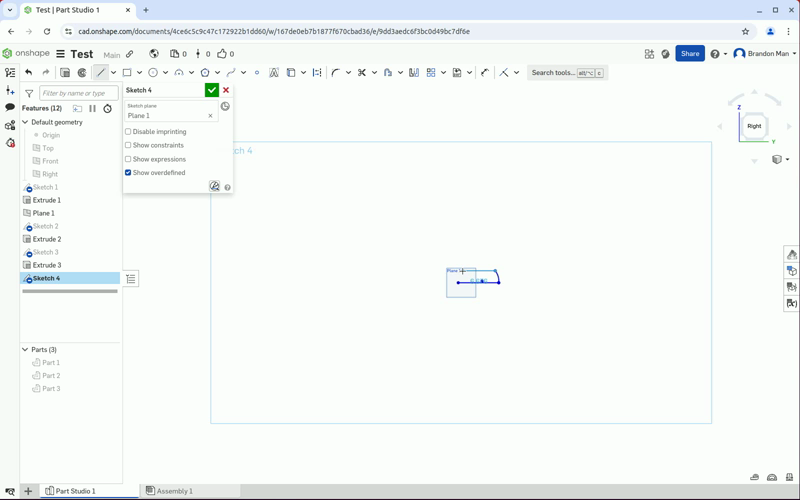
key_up(shift)
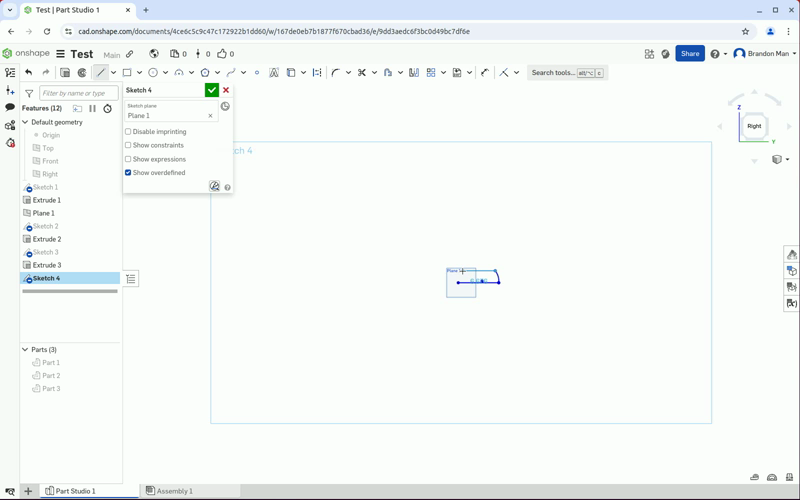
key(esc)
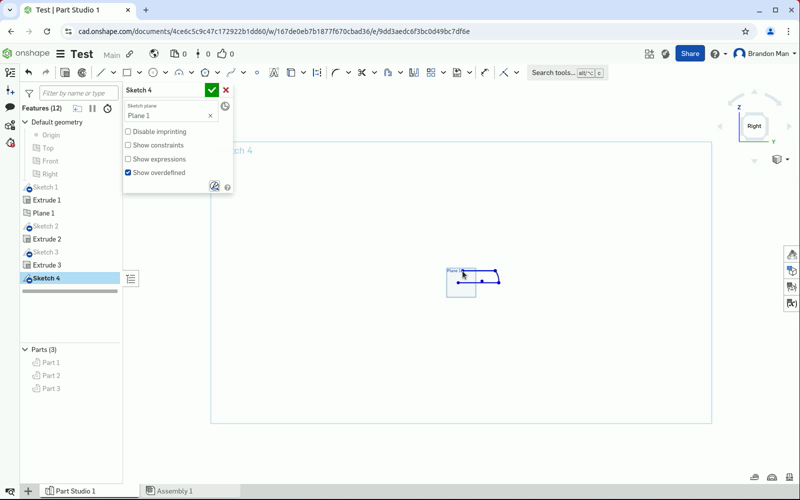
key(a)
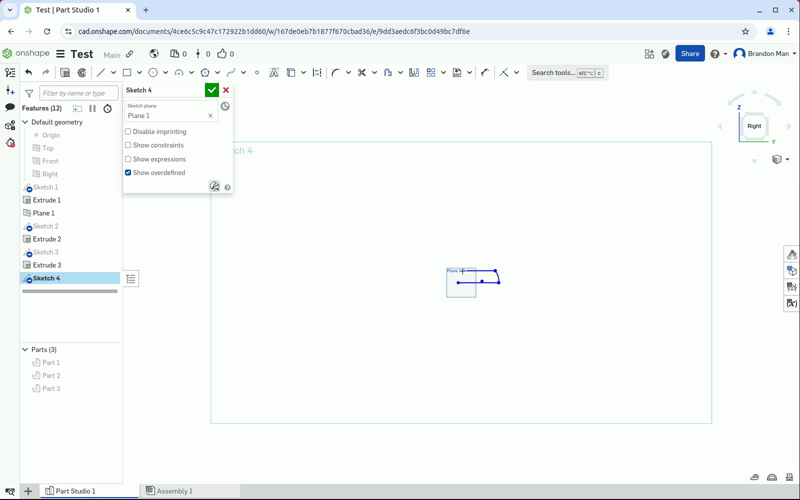
mouse_move(462, 270)
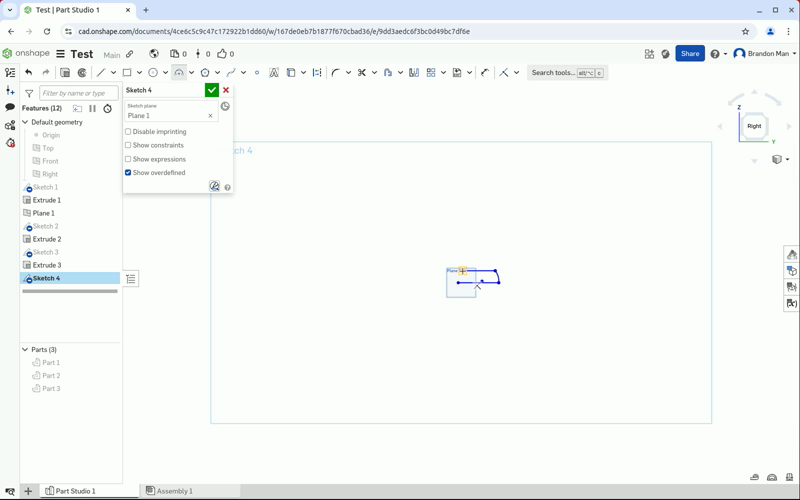
click(462, 270)
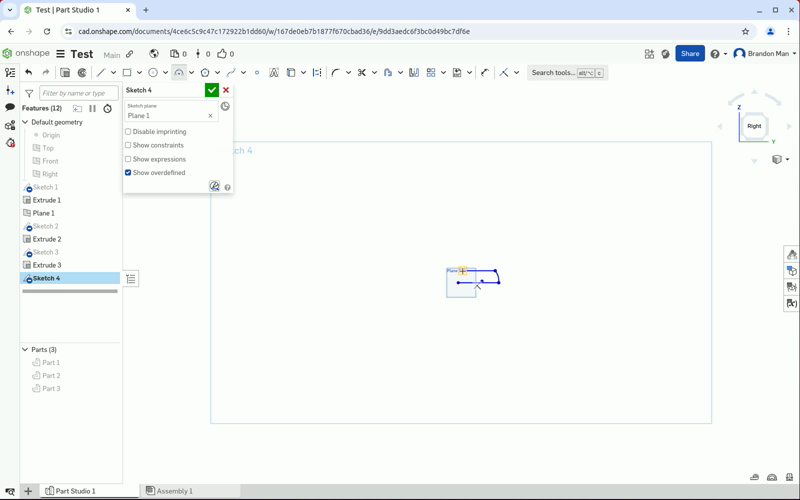
mouse_move(458, 282)
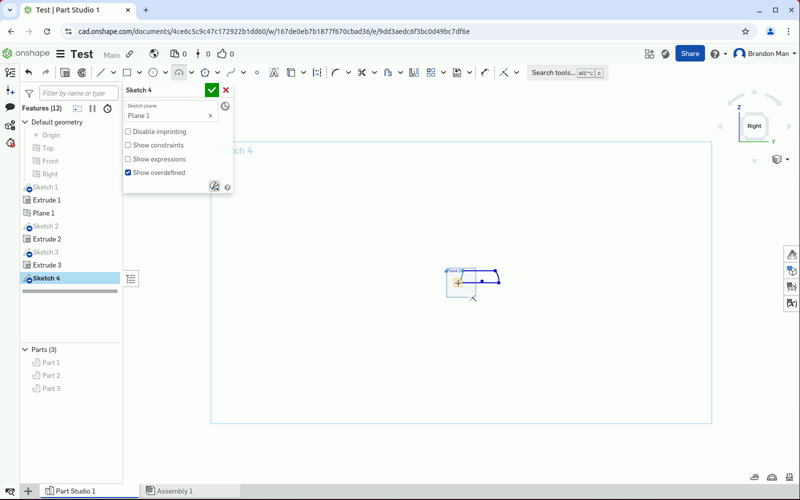
click(458, 282)
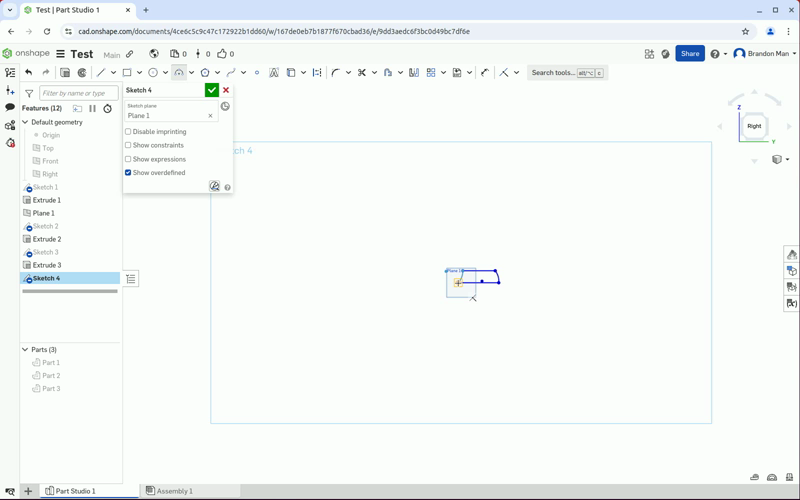
key_down(shift)
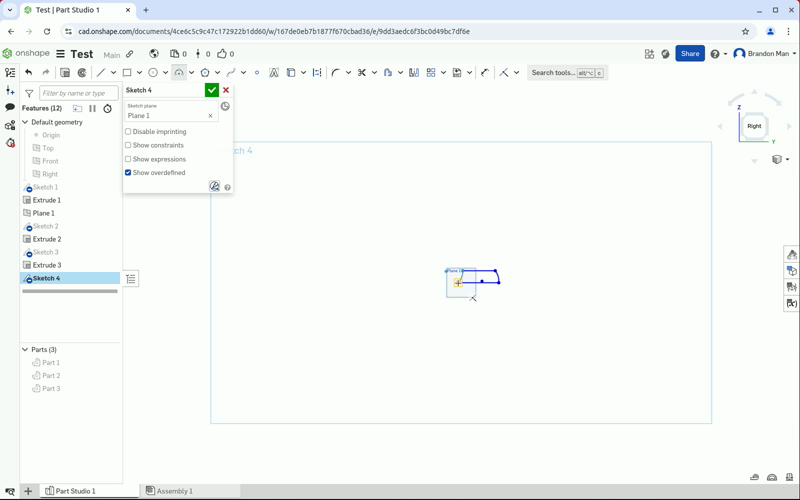
mouse_move(459, 276)
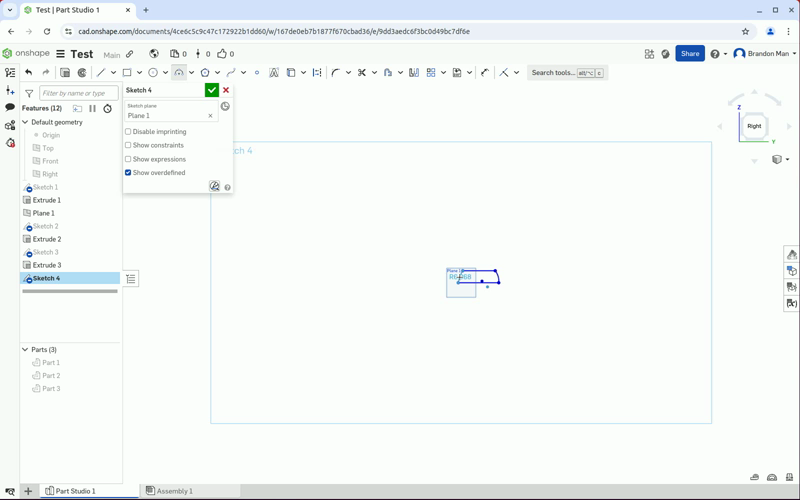
click(459, 276)
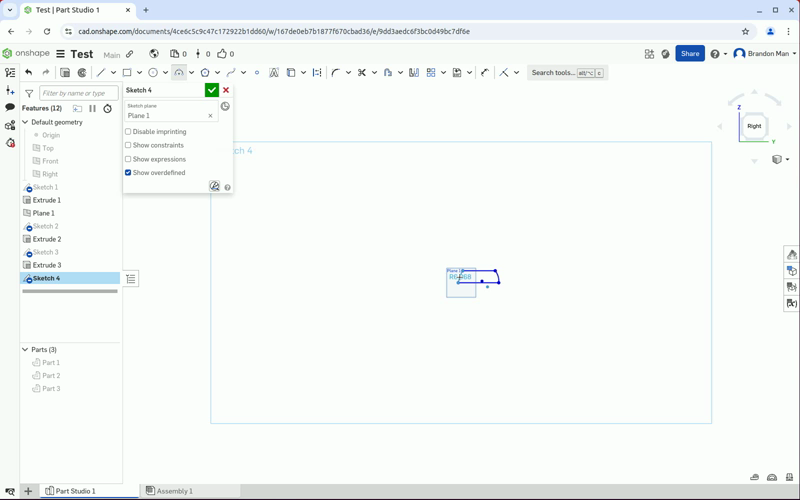
key_up(shift)
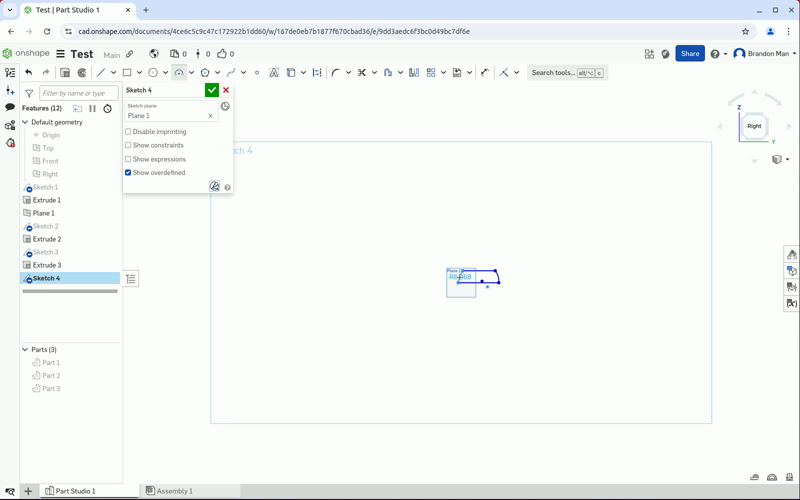
key(esc)
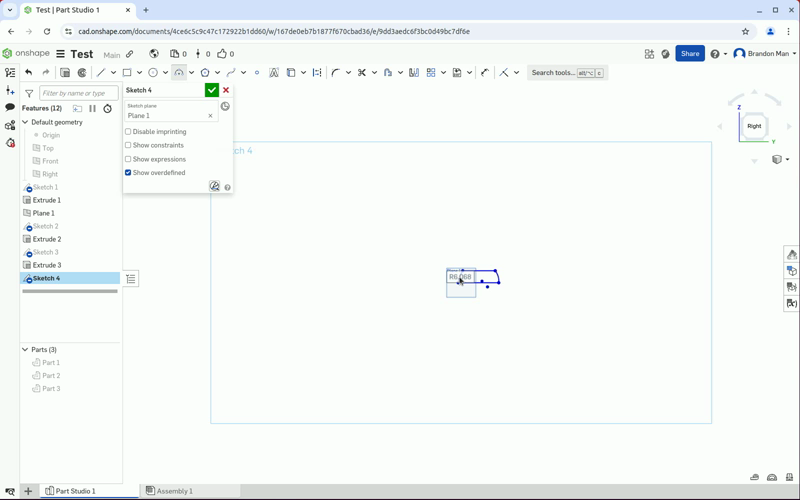
mouse_move(479, 277)
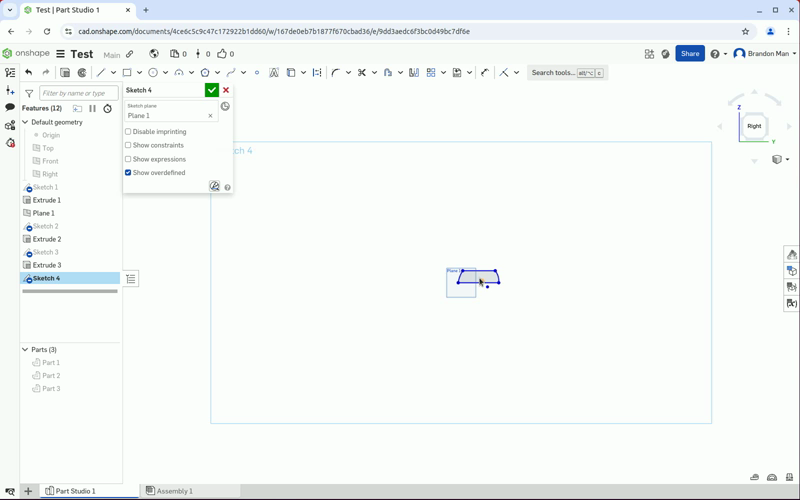
scroll(6)
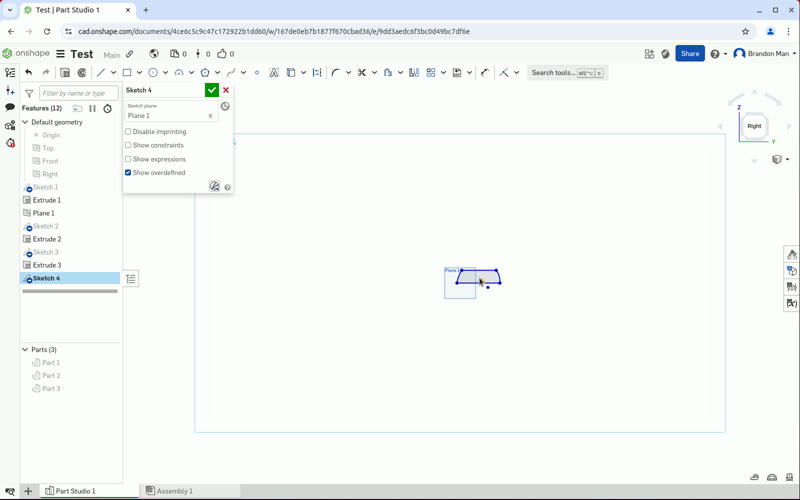
scroll(6)
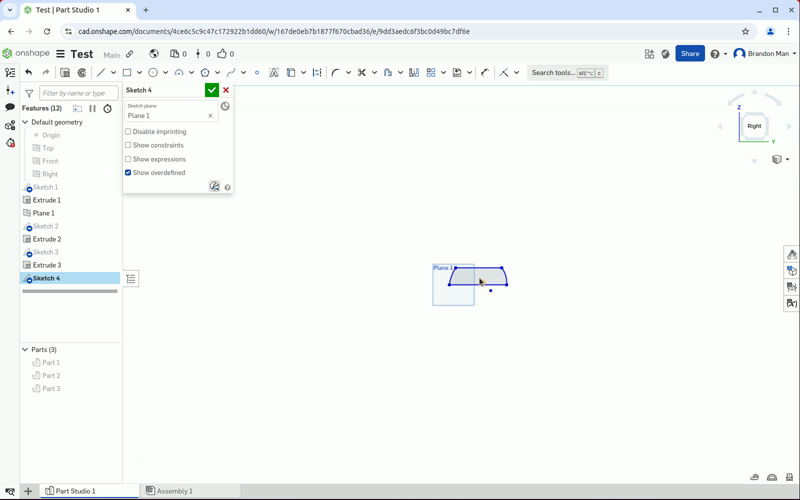
scroll(6)
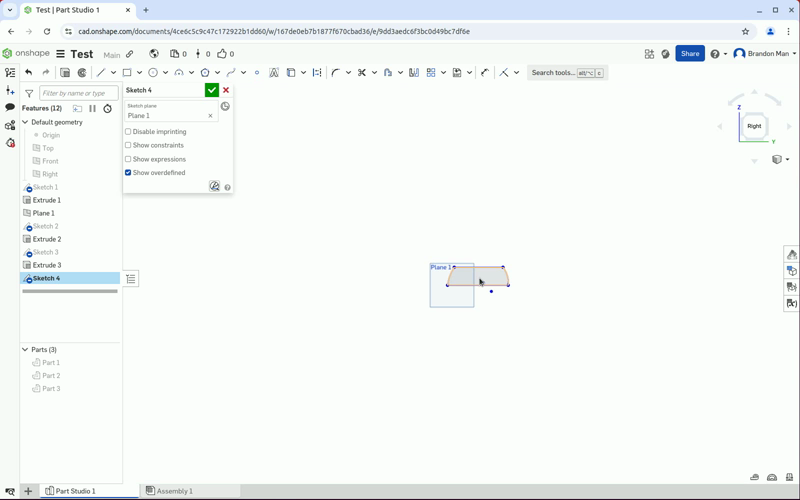
scroll(6)
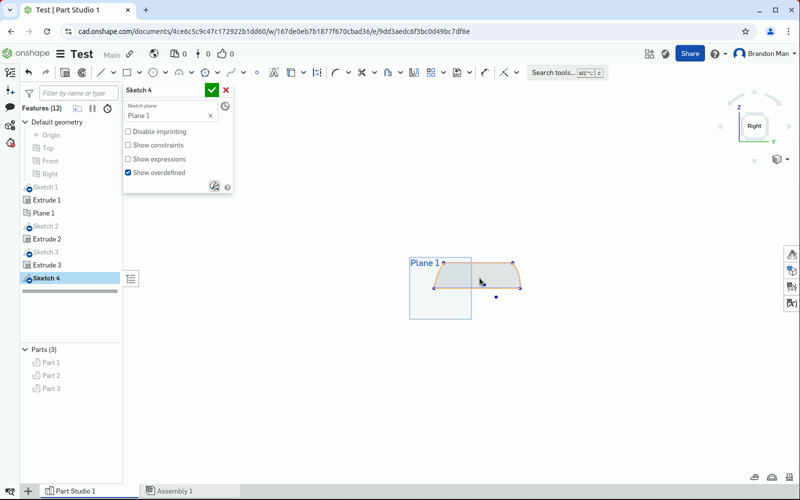
scroll(6)
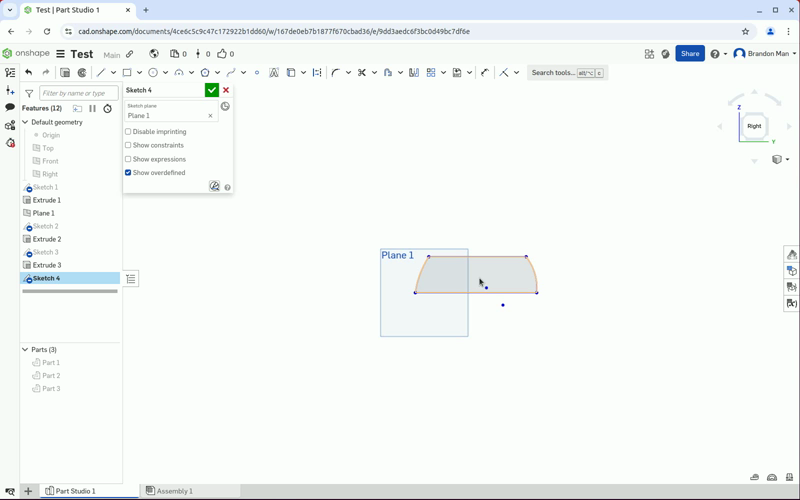
scroll(6)
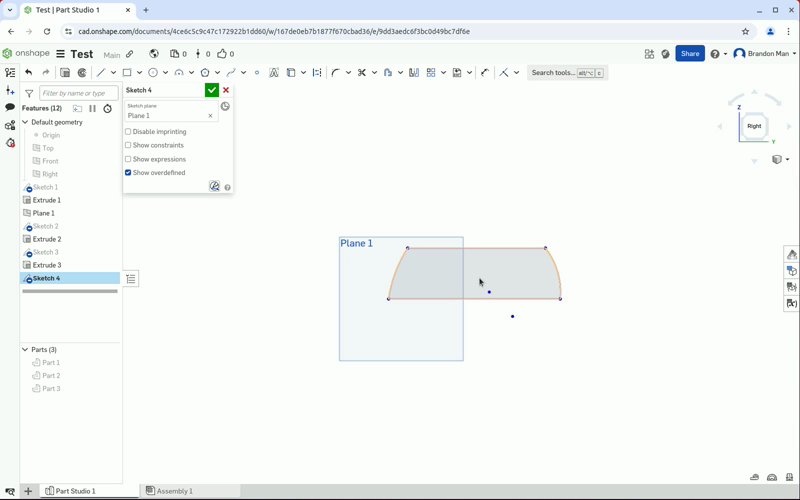
scroll(6)
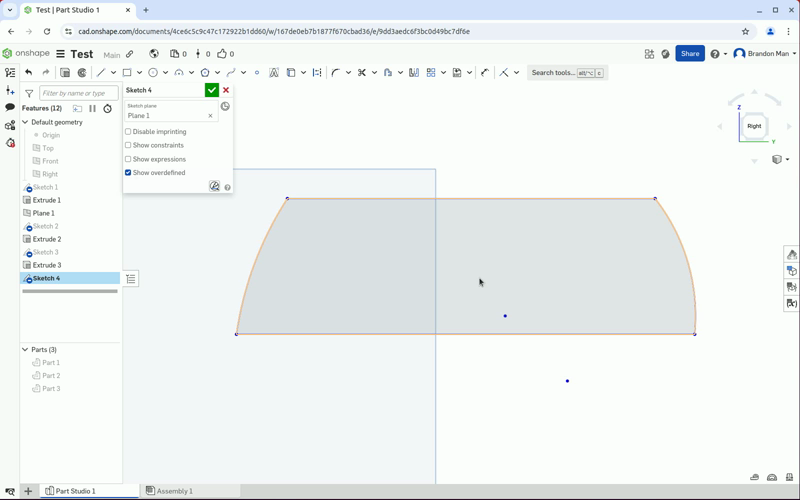
click(479, 277)
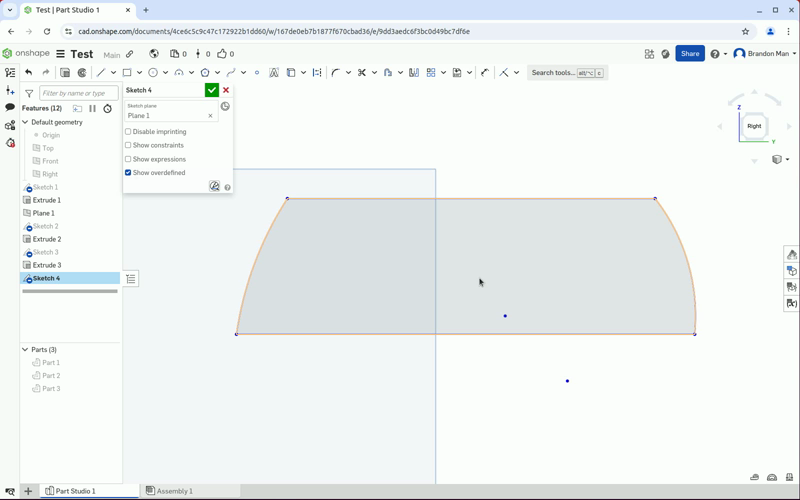
scroll(-6)
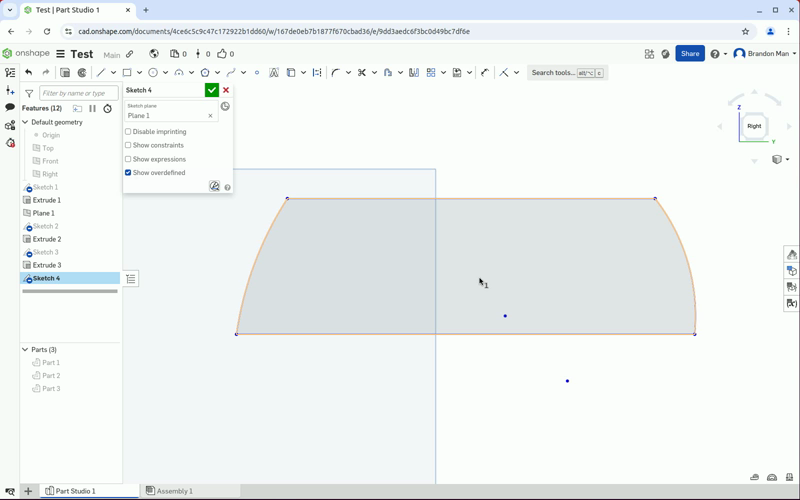
scroll(-6)
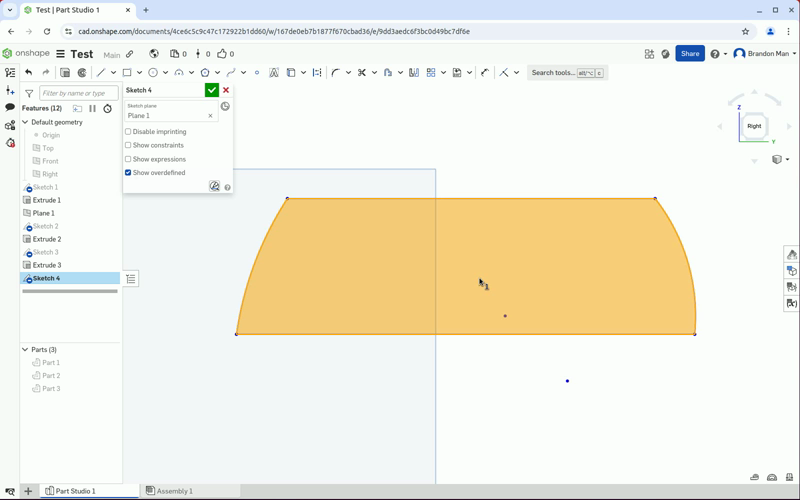
scroll(-6)
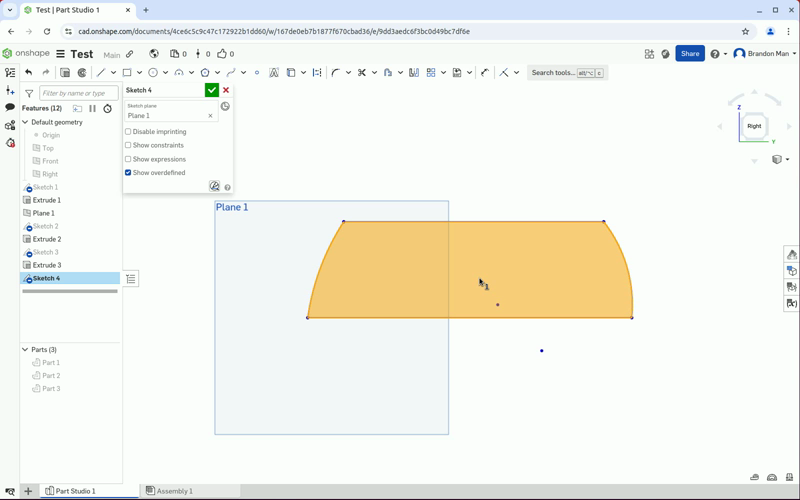
scroll(-6)
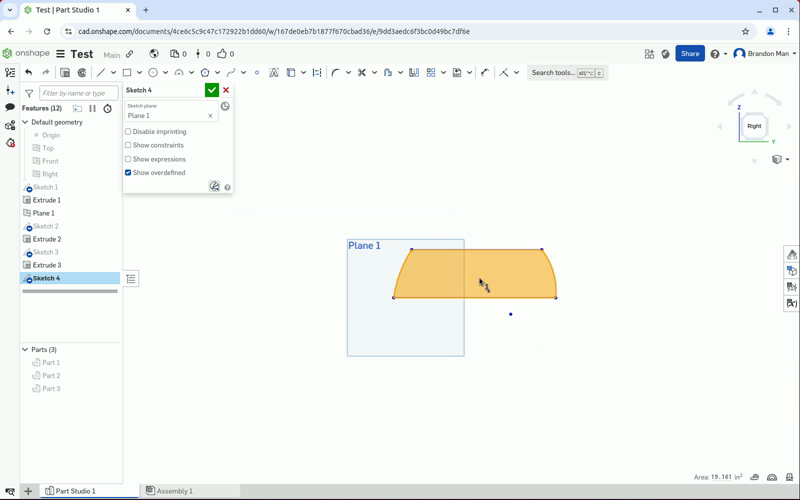
scroll(-6)
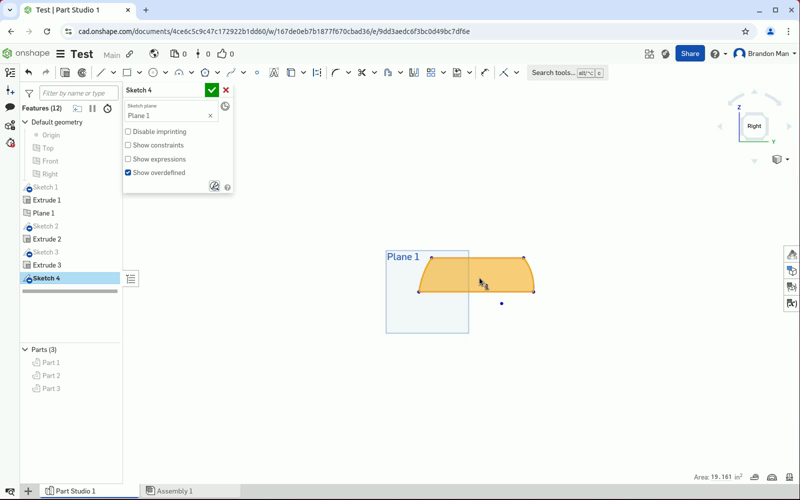
scroll(-6)
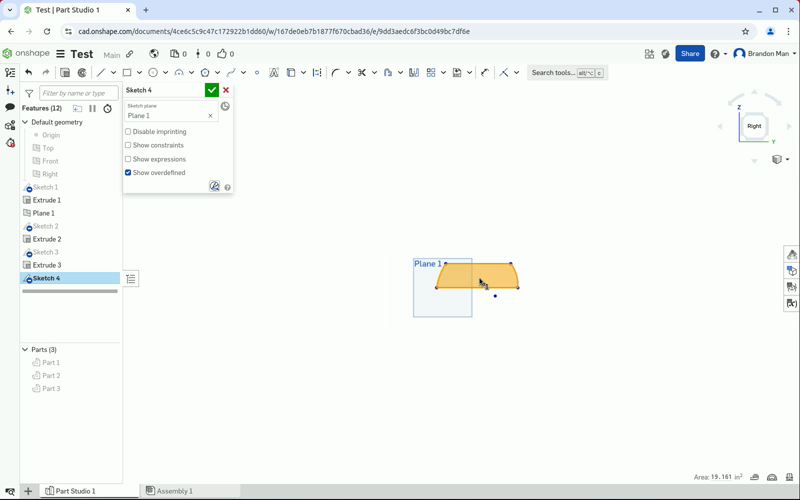
scroll(-6)
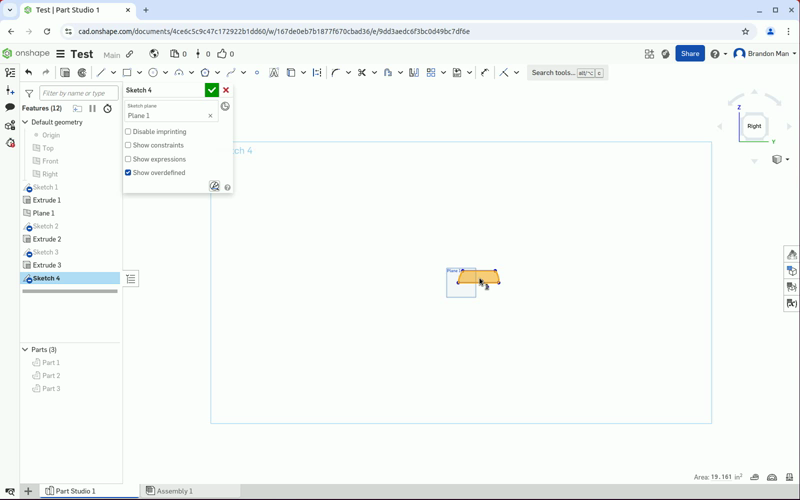
mouse_move(73, 352)
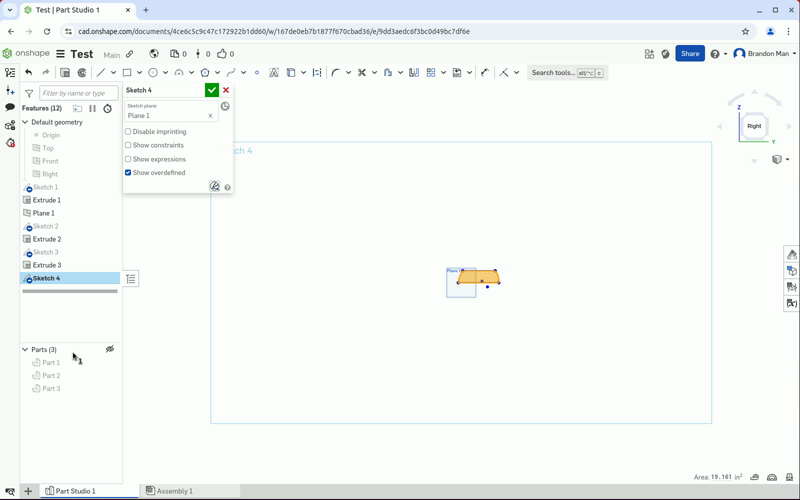
key(shift+y)
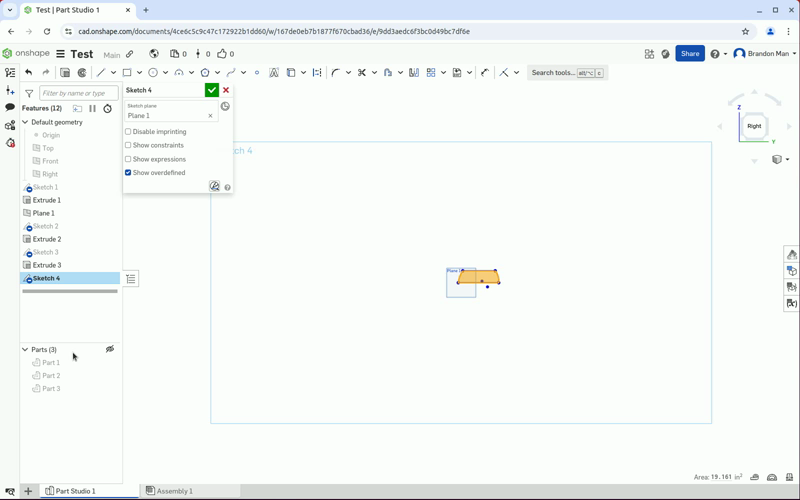
key(shift+e)
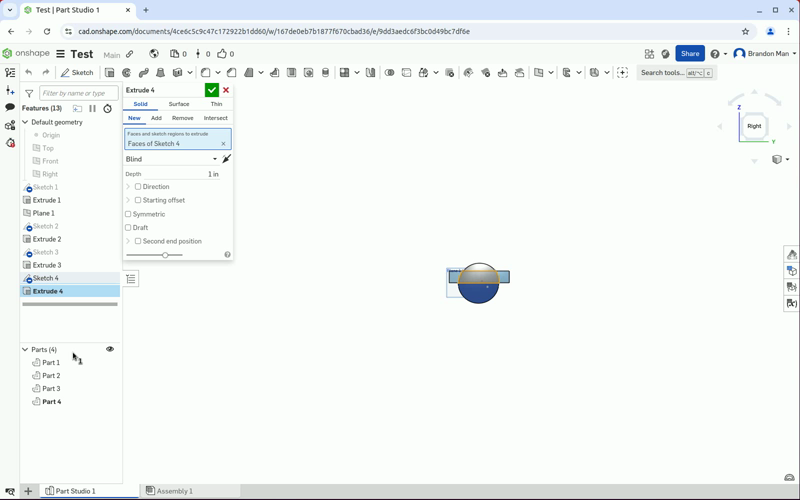
mouse_move(143, 106)
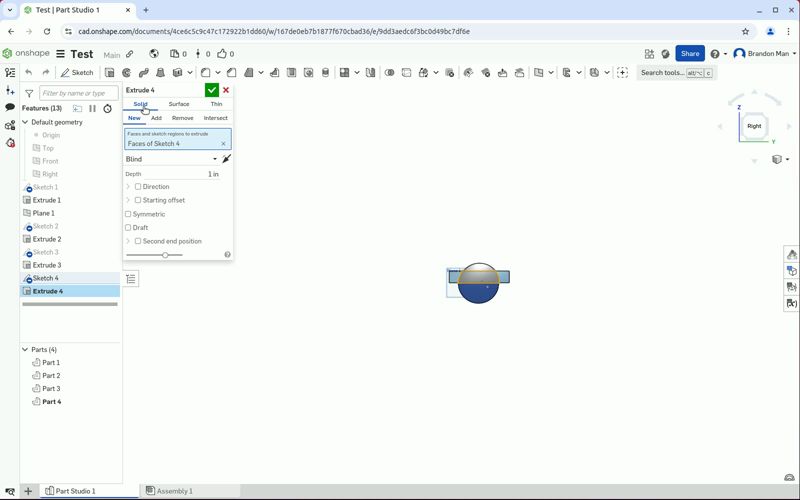
click(143, 106)
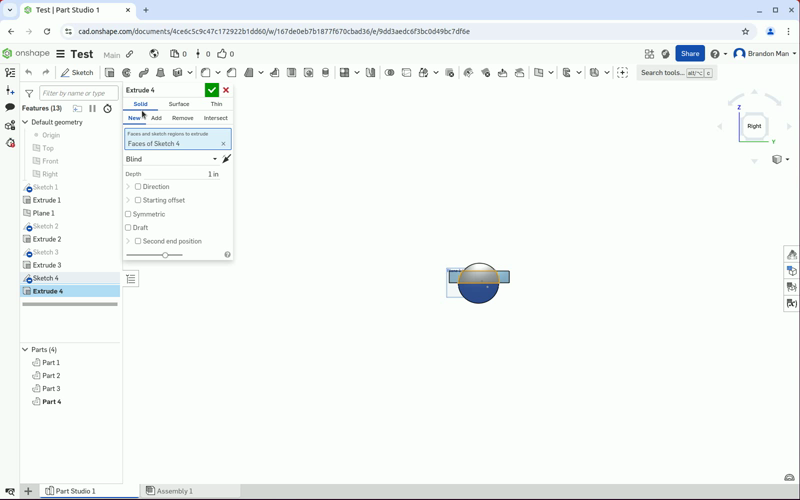
mouse_move(137, 120)
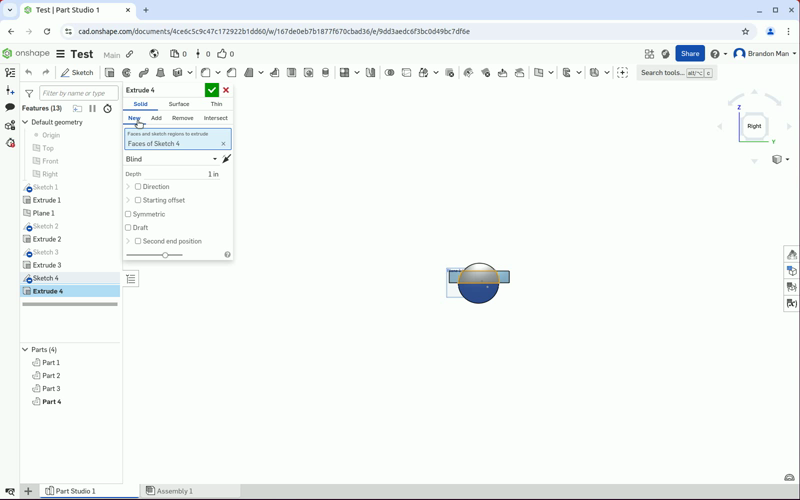
click(137, 120)
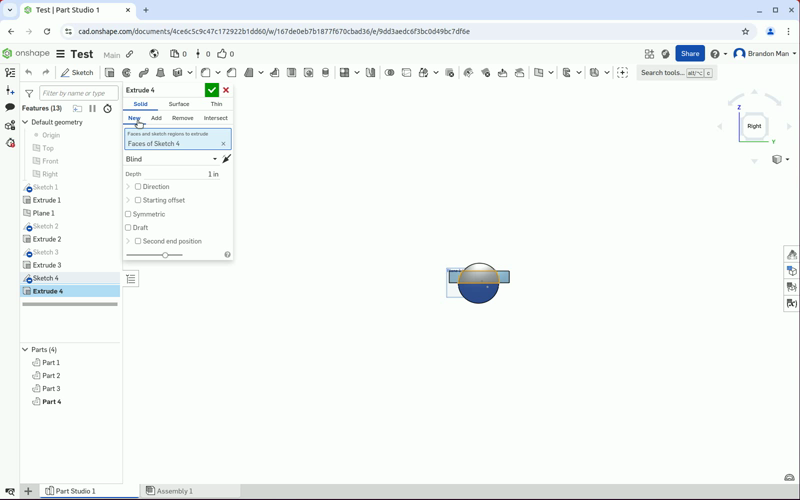
key(tab, 4)
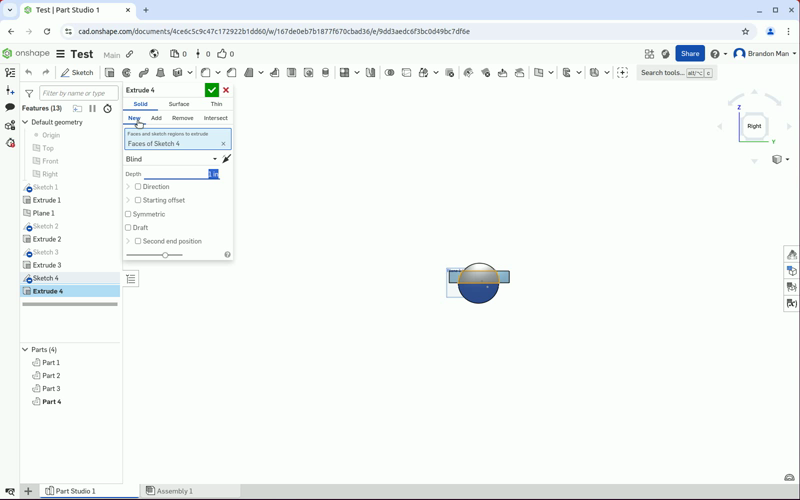
text(1.685)
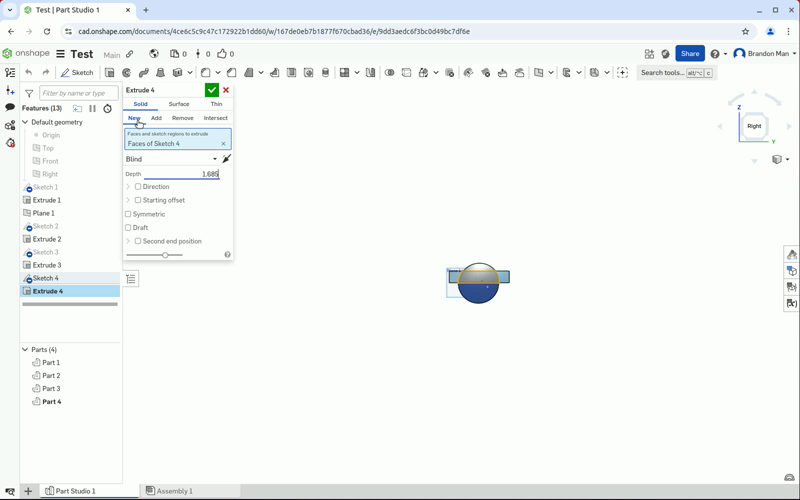
key(enter)
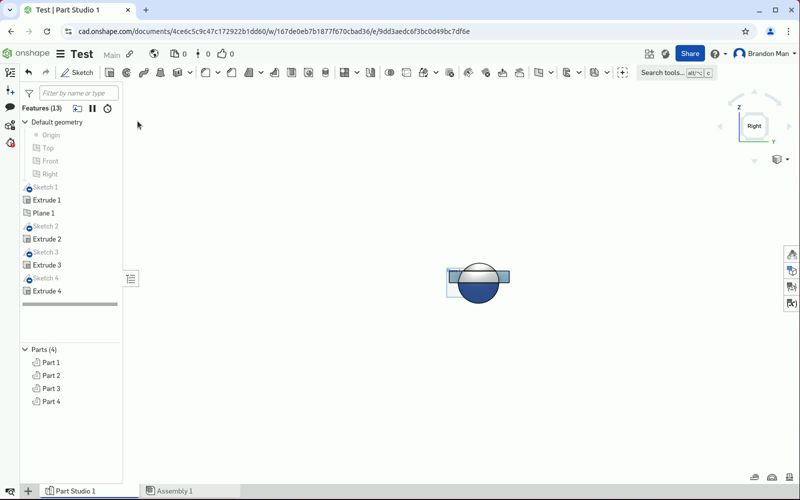
key(shift+h)
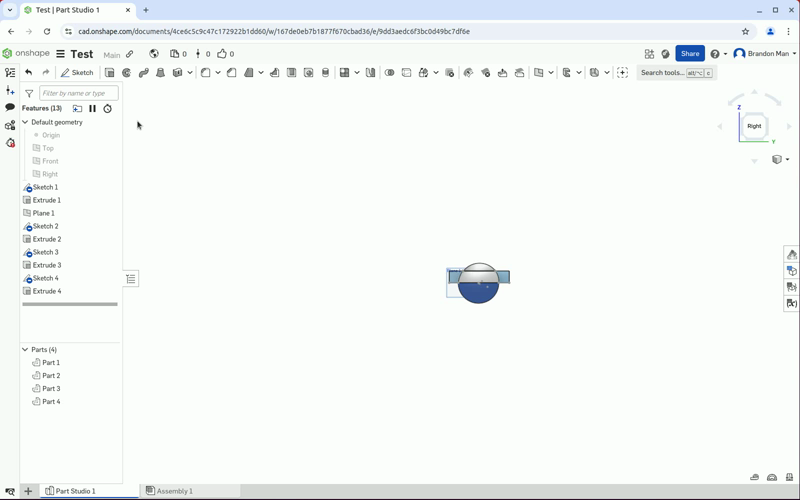
key(shift+h)
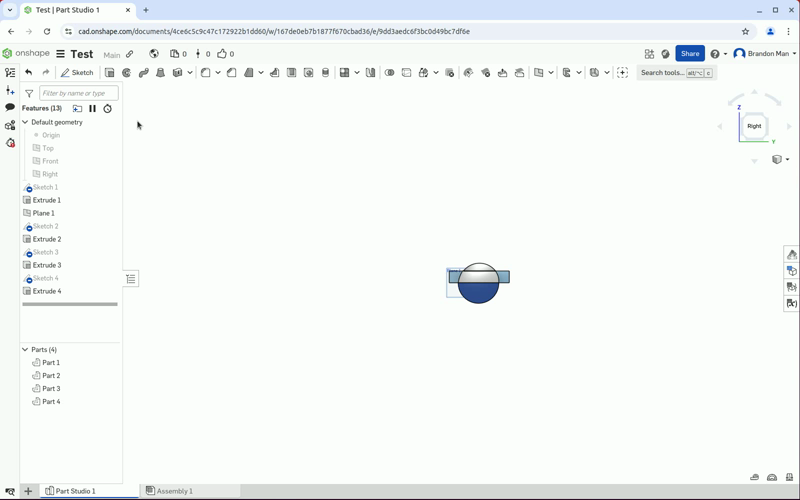
mouse_move(73, 189)
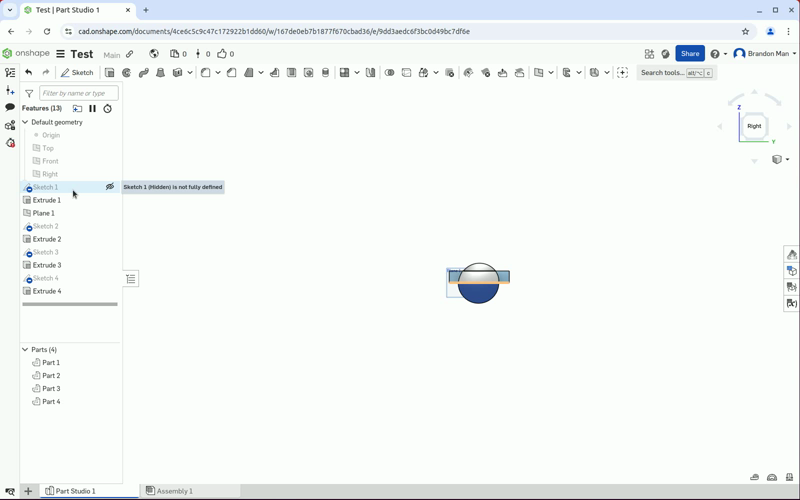
click(73, 189)
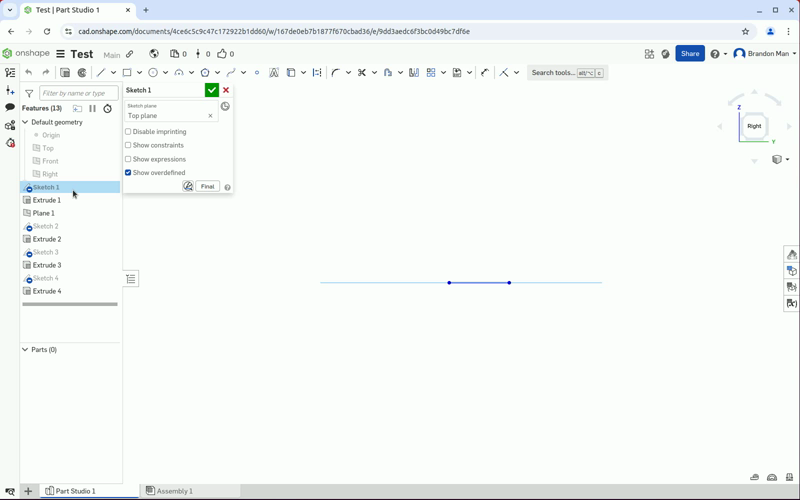
mouse_move(229, 92)
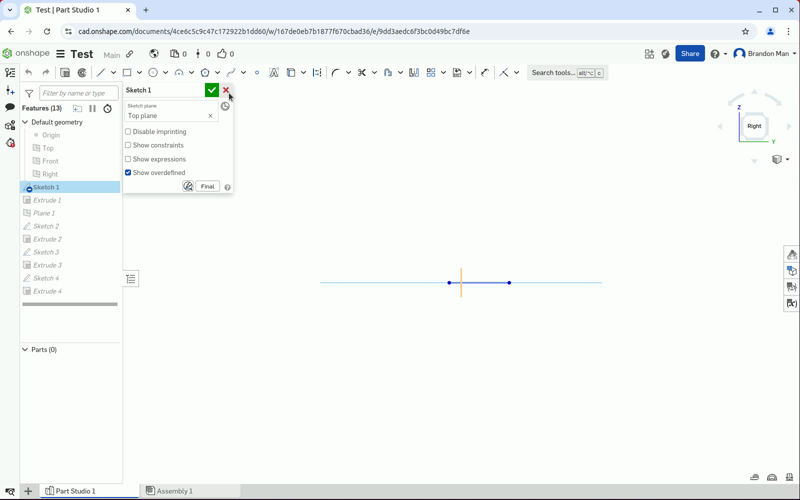
click(229, 92)
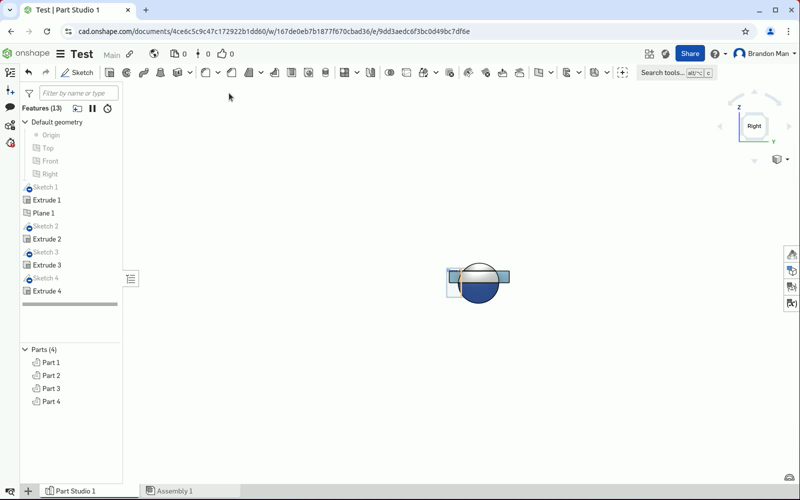
mouse_move(541, 75)
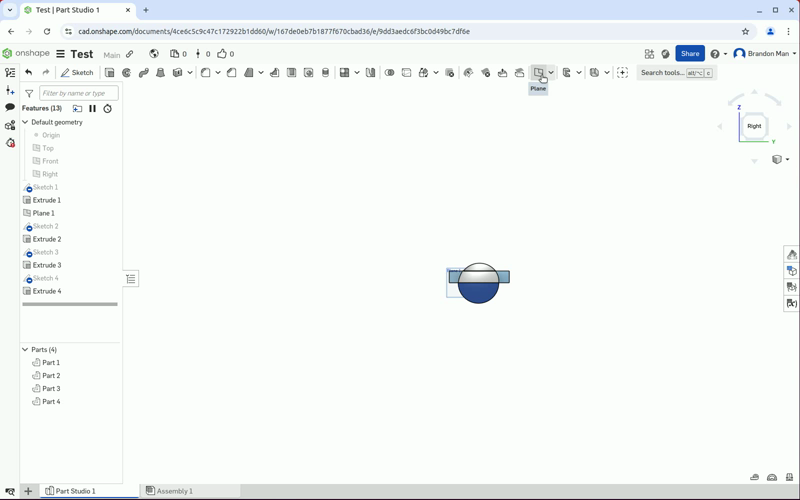
click(541, 75)
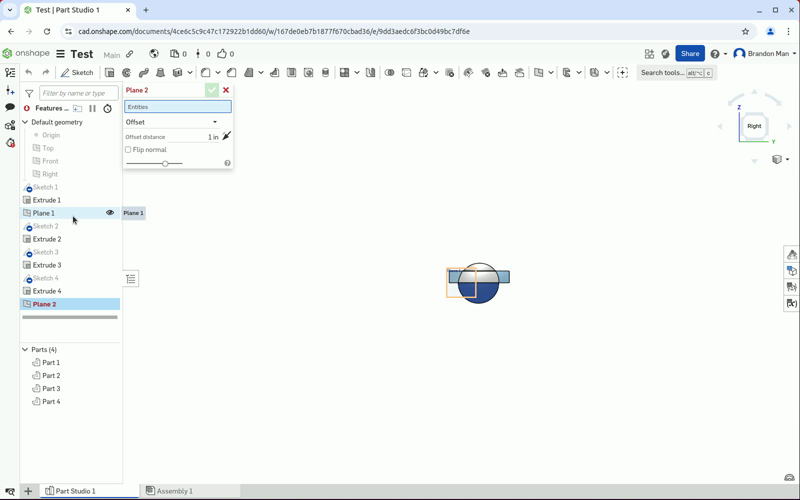
scroll(3)
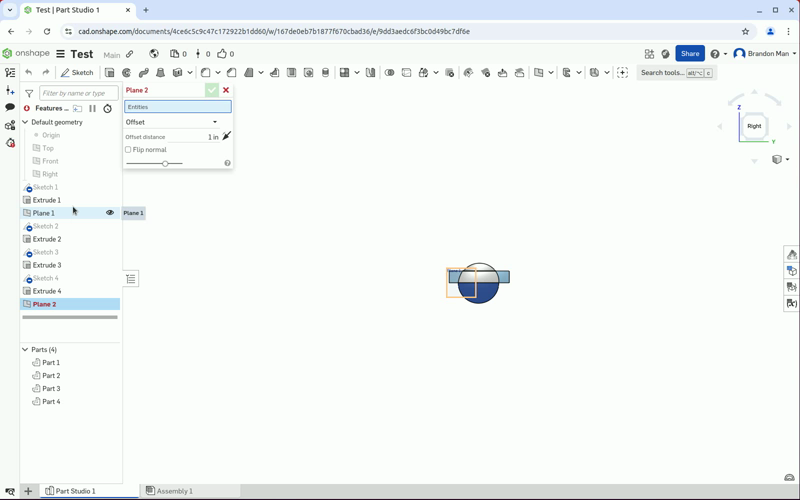
mouse_move(73, 176)
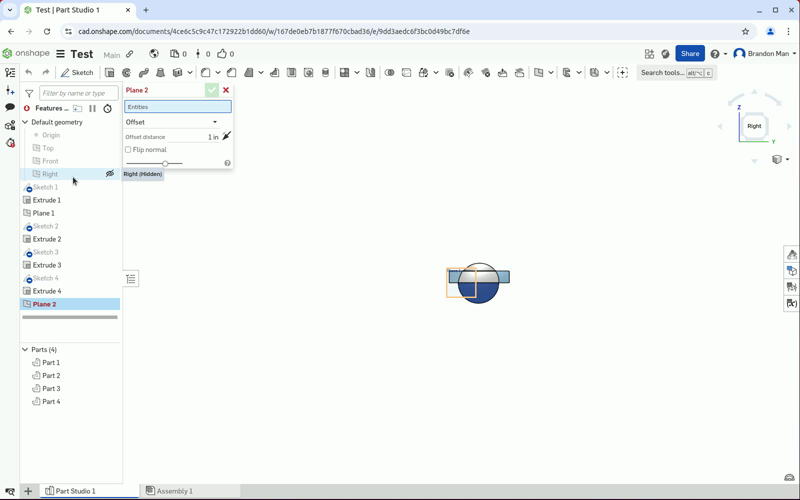
click(73, 176)
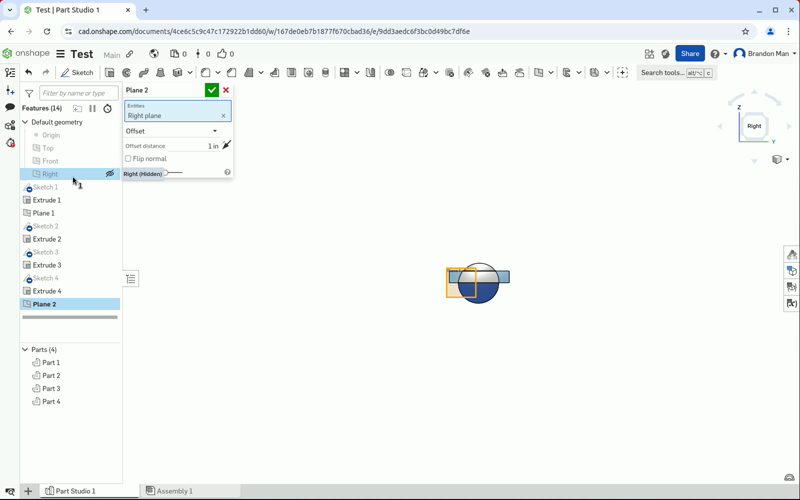
key(tab, 2)
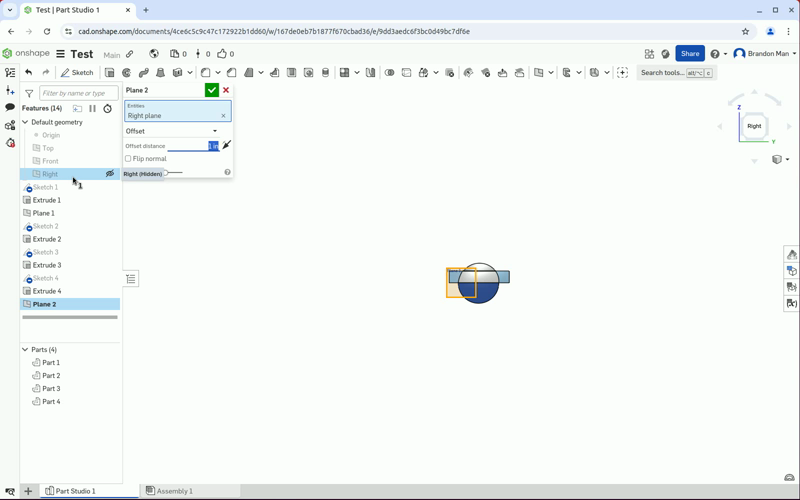
text(7.949)
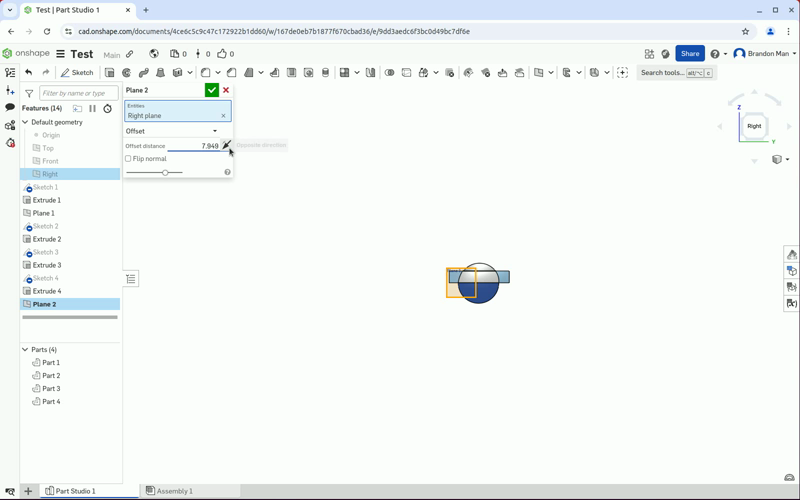
mouse_move(229, 147)
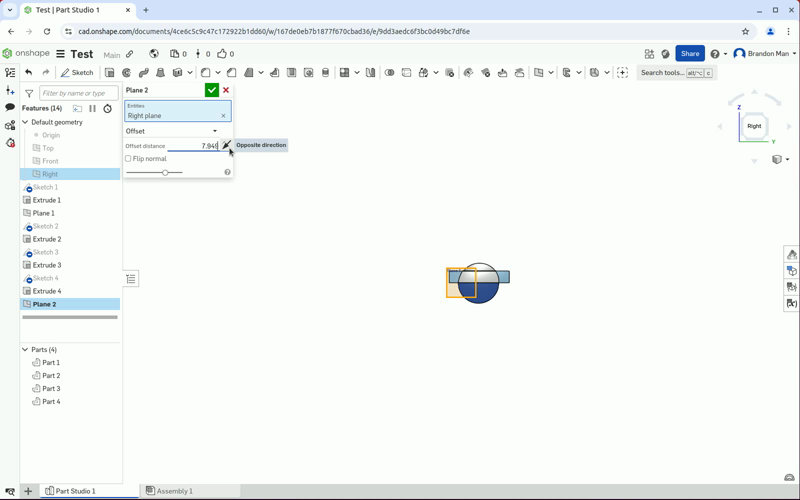
click(229, 147)
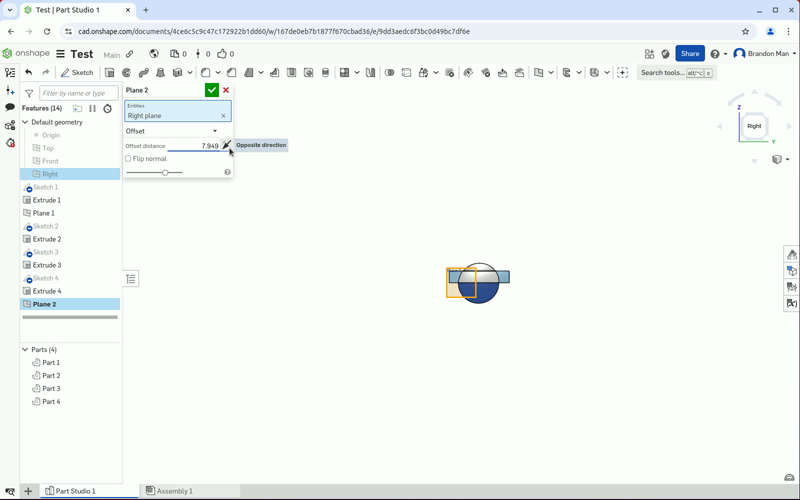
key(enter, 2)
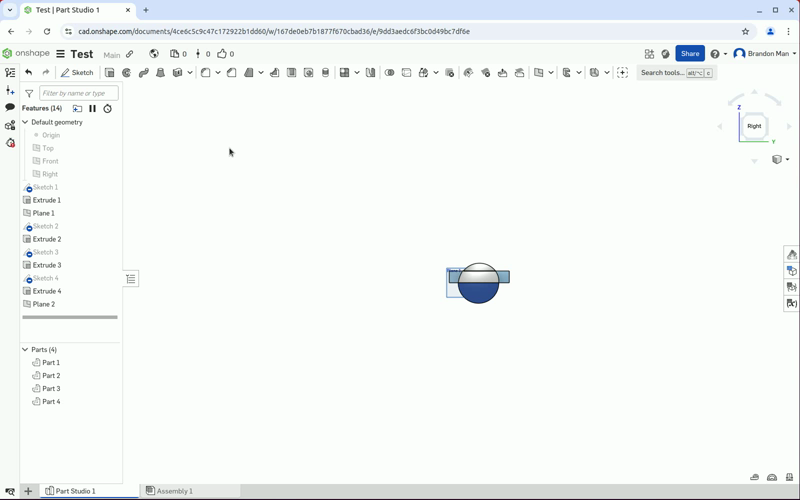
key(shift+s)
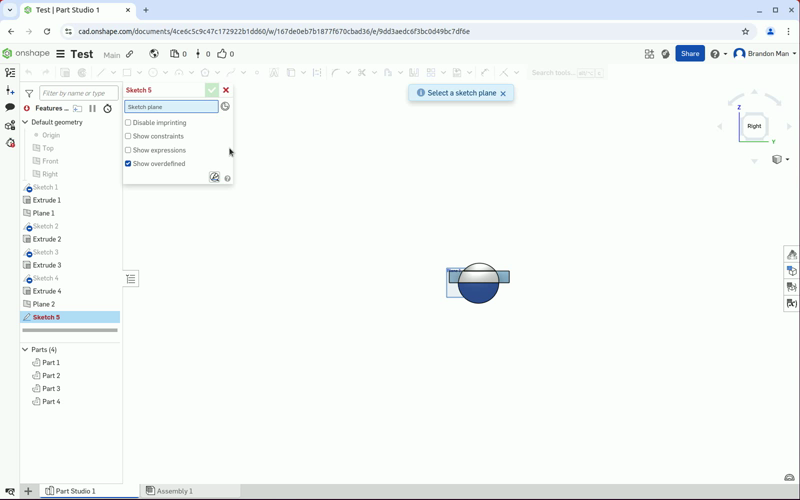
mouse_move(73, 306)
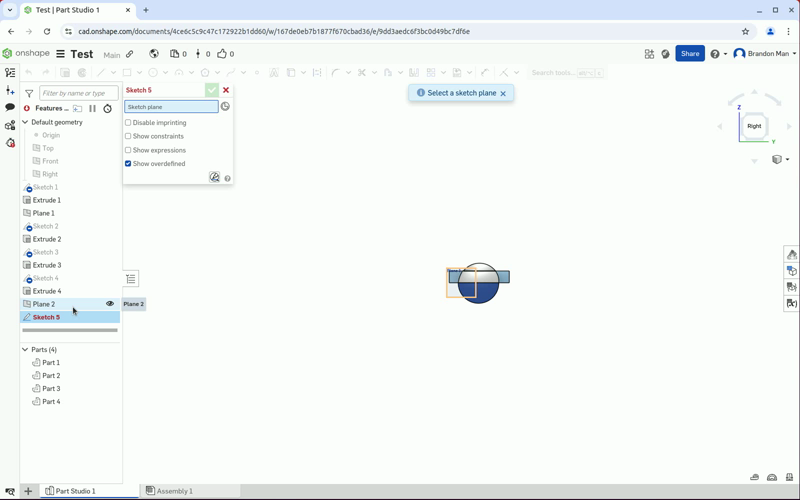
click(73, 306)
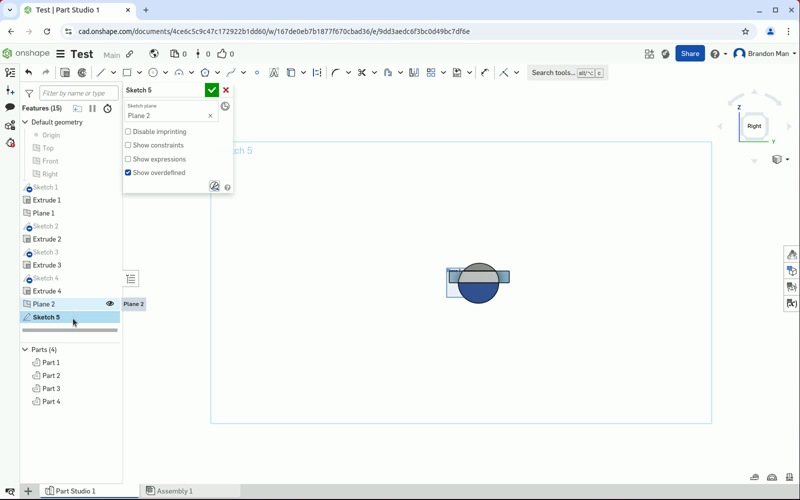
mouse_move(73, 352)
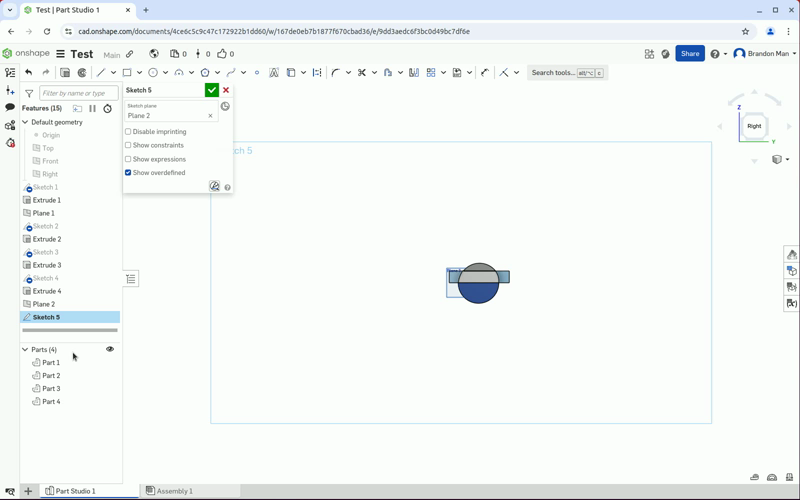
key(y)
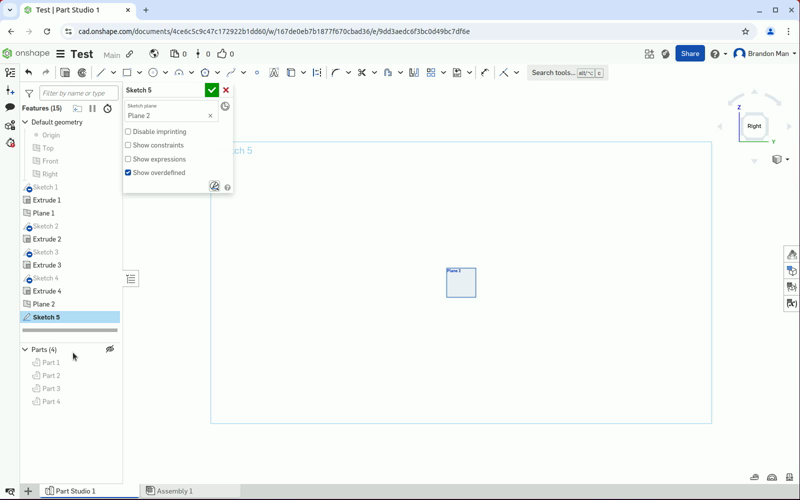
key(l)
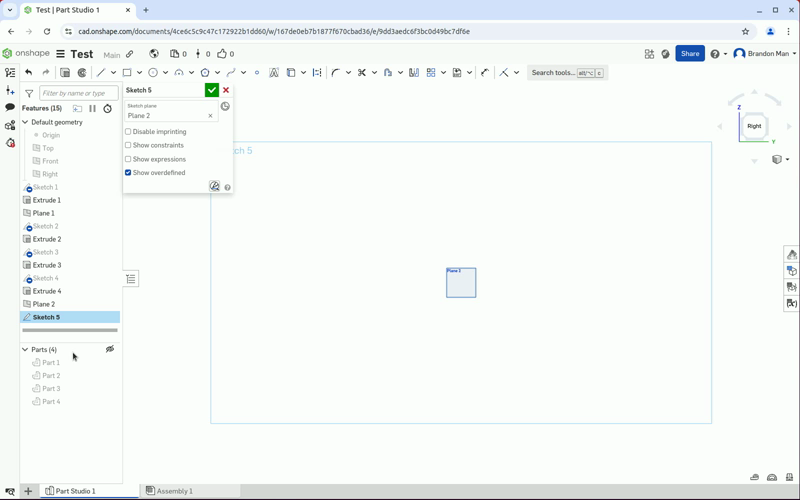
key_down(shift)
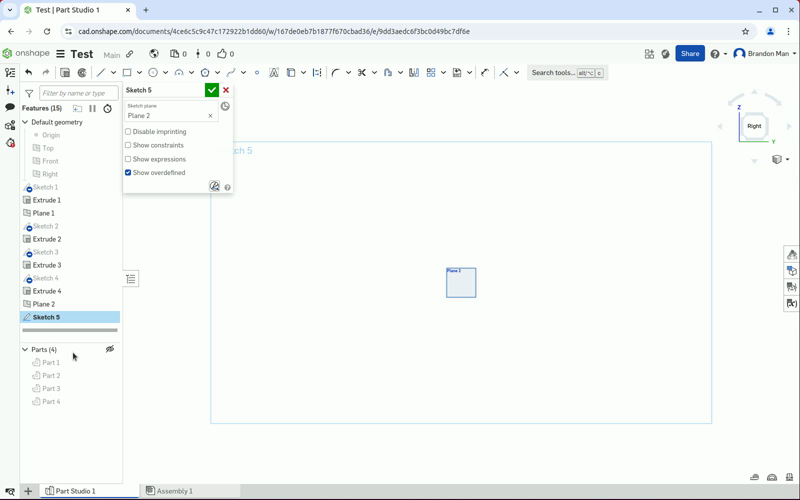
mouse_move(508, 271)
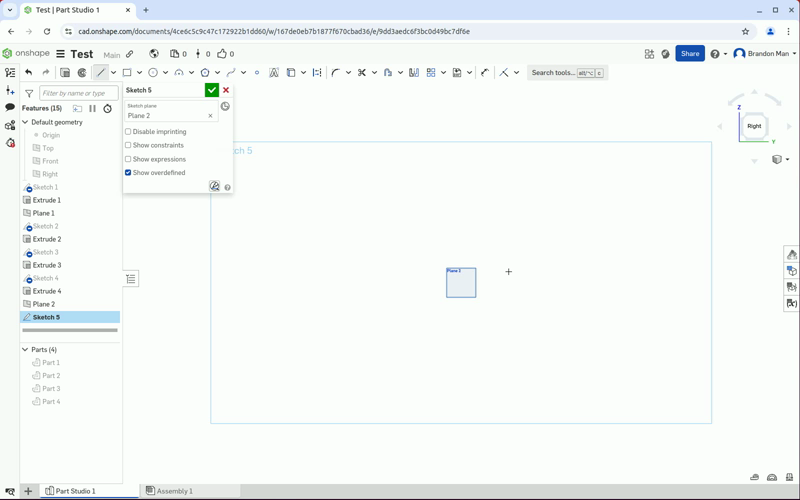
click(508, 271)
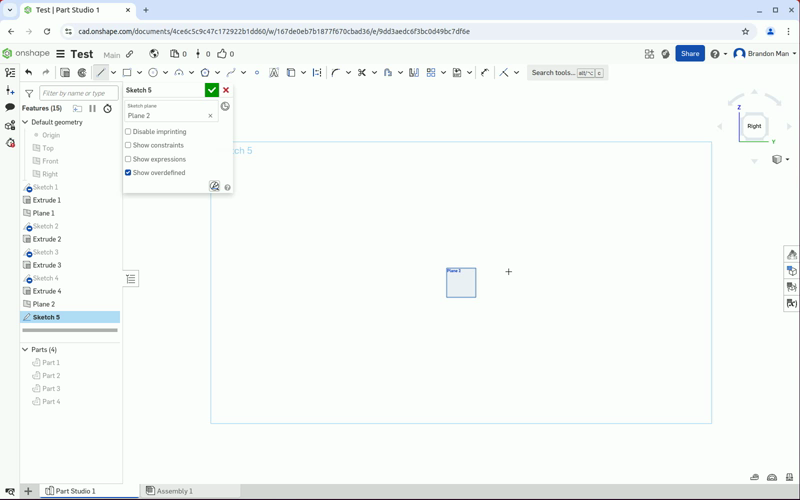
key_up(shift)
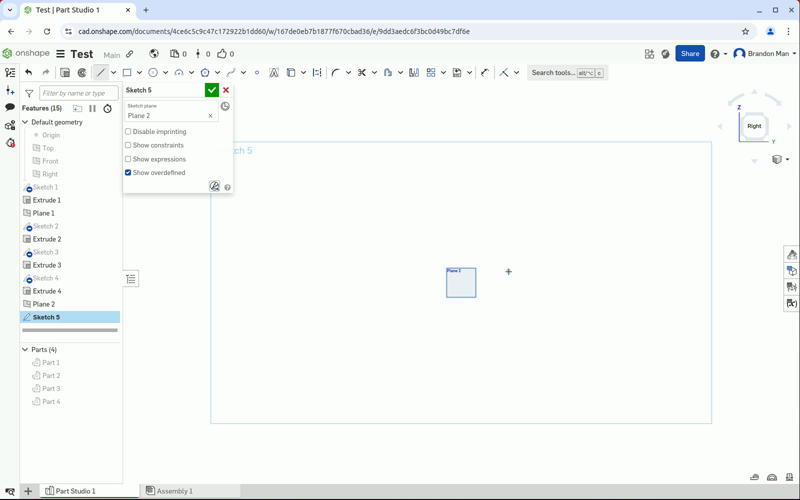
key_down(shift)
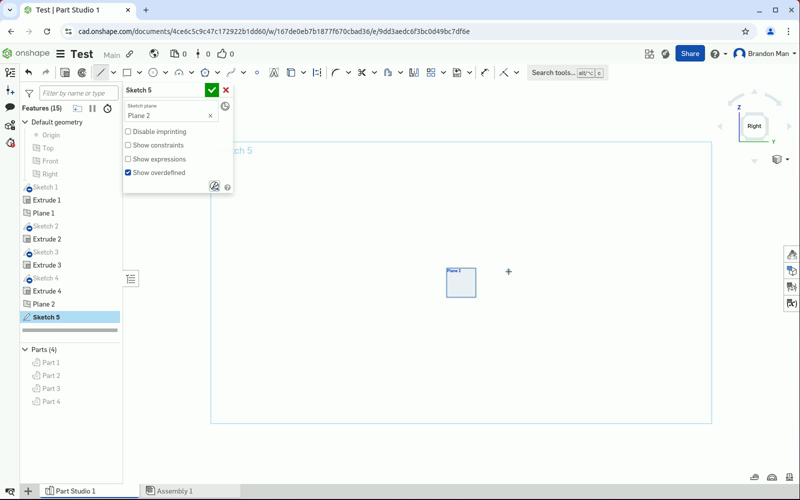
mouse_move(538, 271)
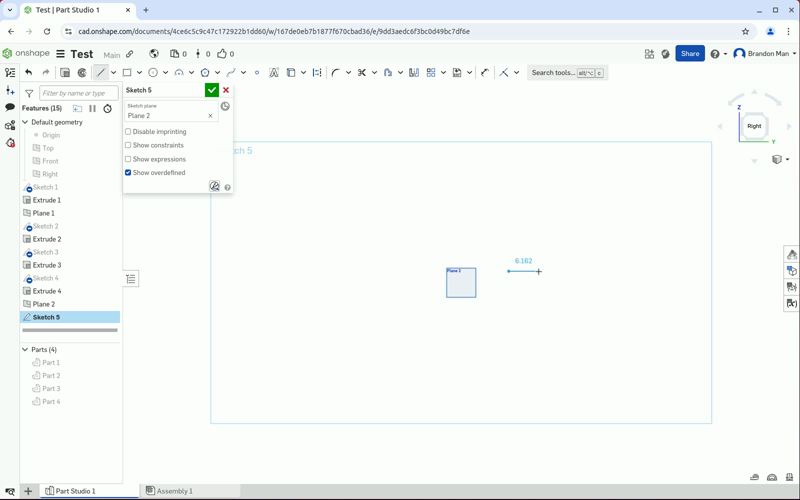
mouse_move(541, 271)
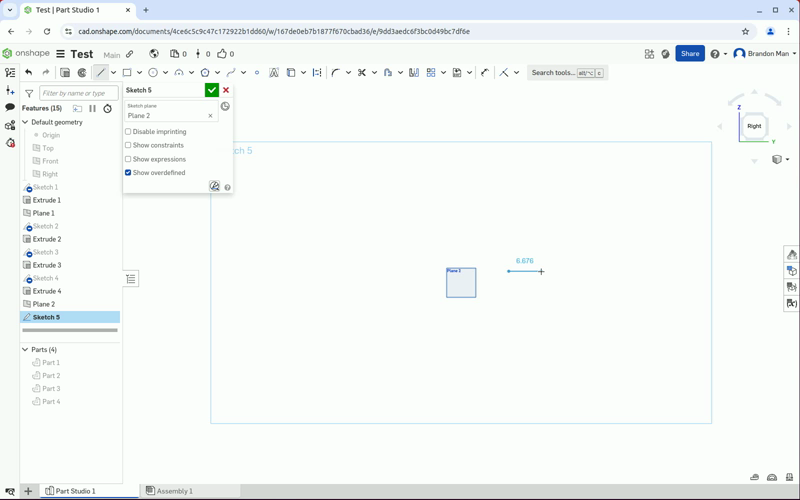
click(541, 271)
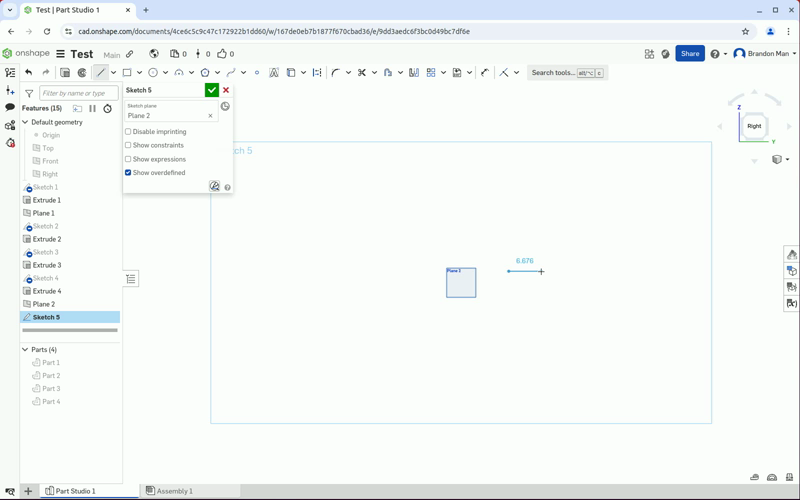
key_up(shift)
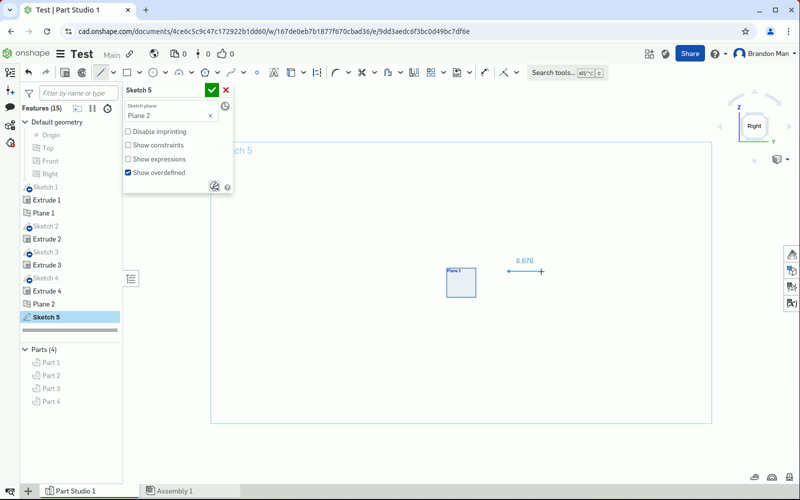
key(esc)
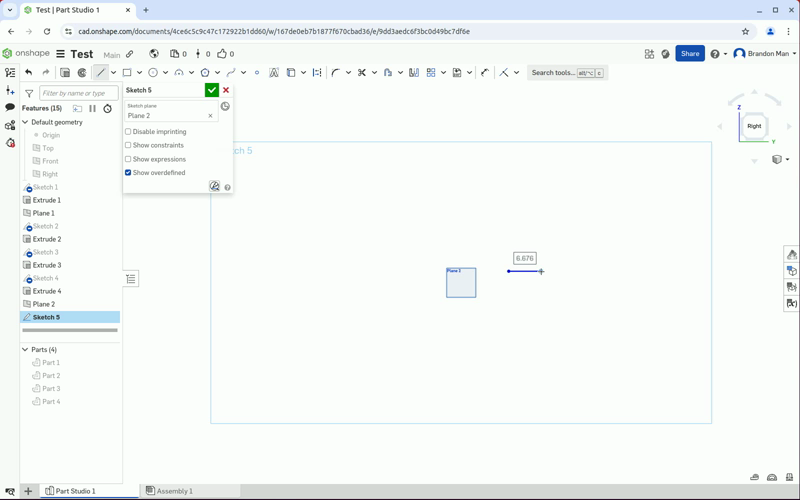
key(a)
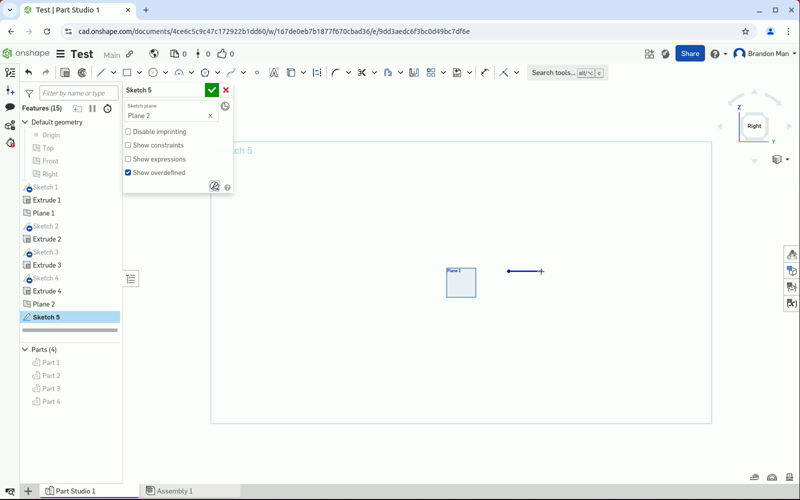
mouse_move(541, 271)
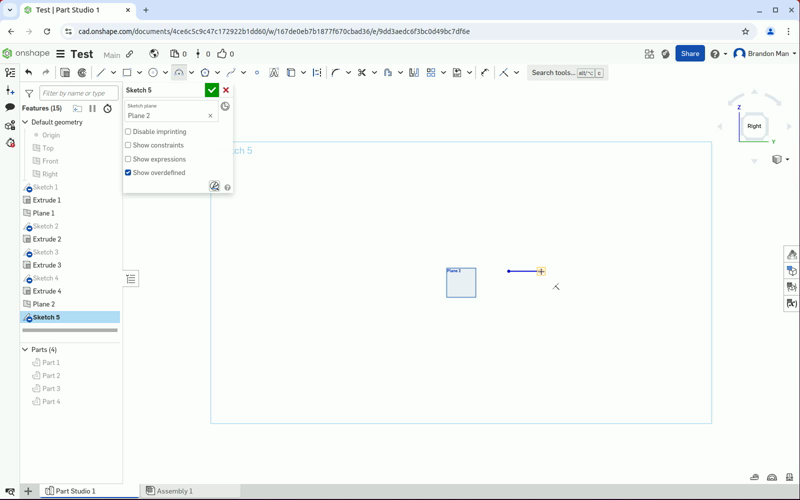
click(541, 271)
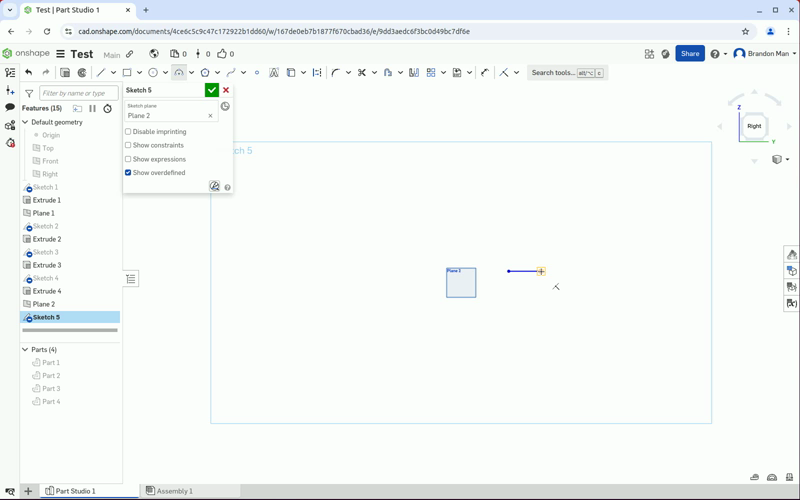
mouse_move(508, 271)
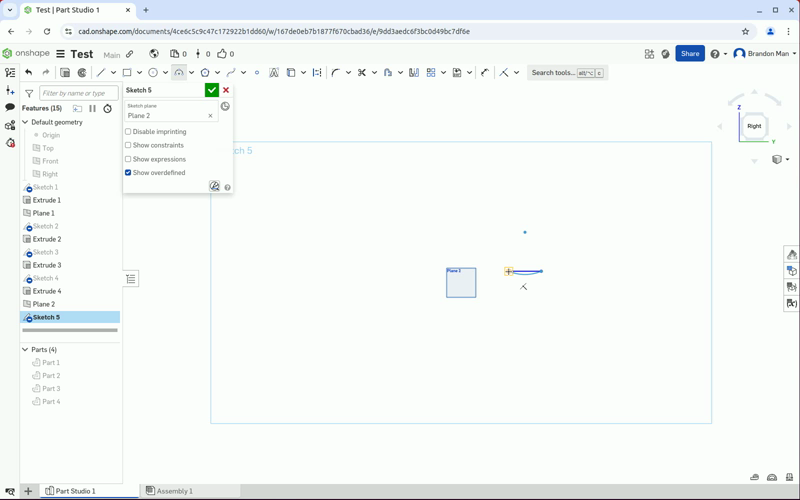
click(508, 271)
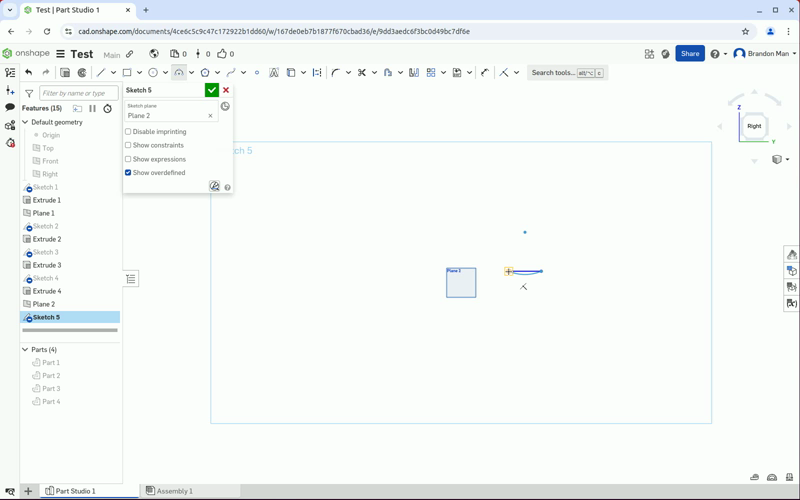
key_down(shift)
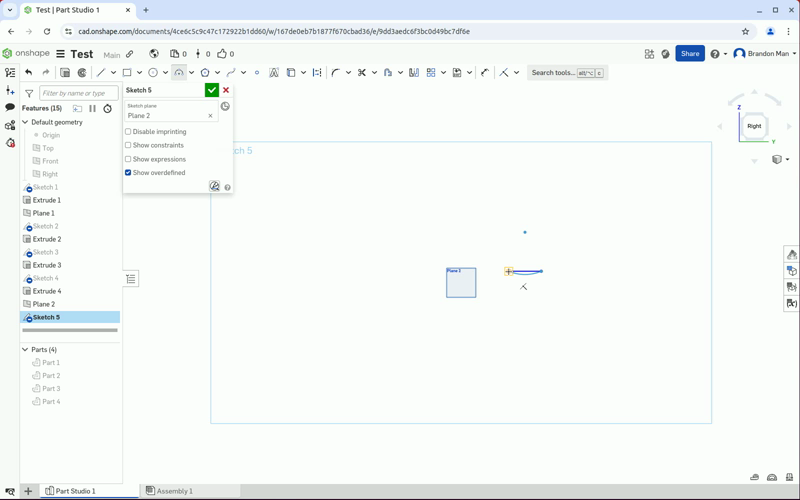
mouse_move(525, 263)
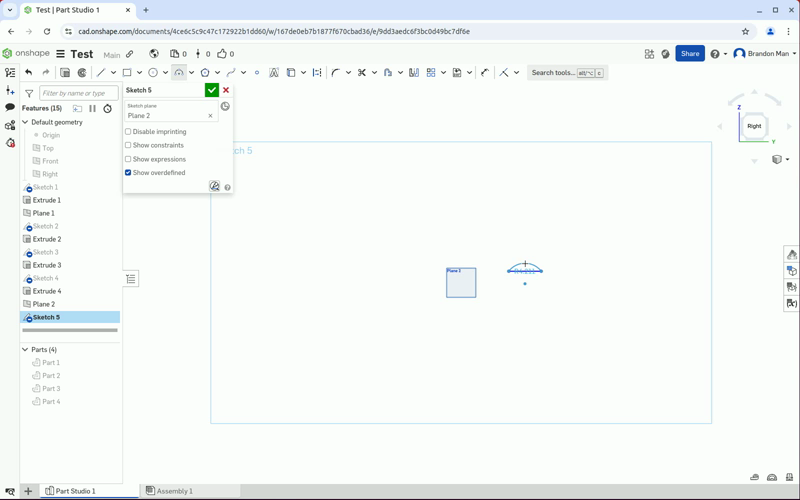
click(525, 263)
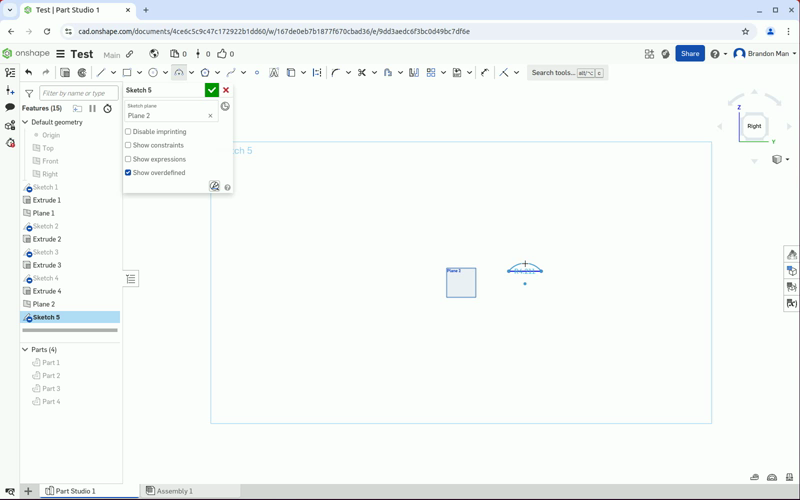
key_up(shift)
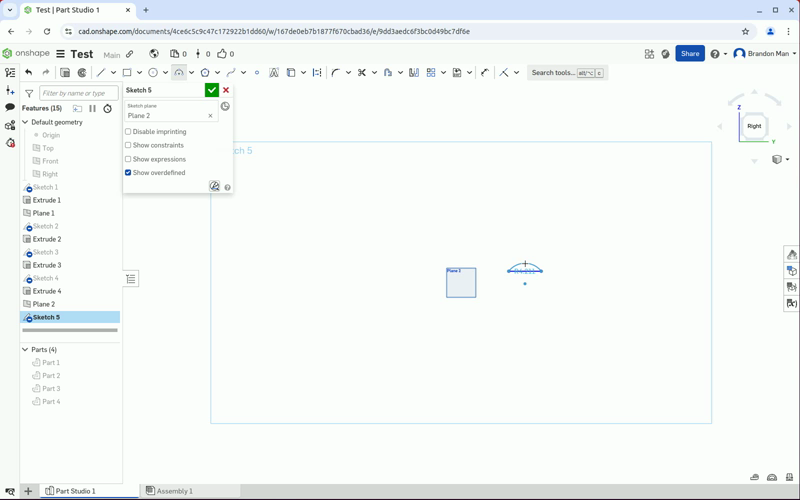
key(esc)
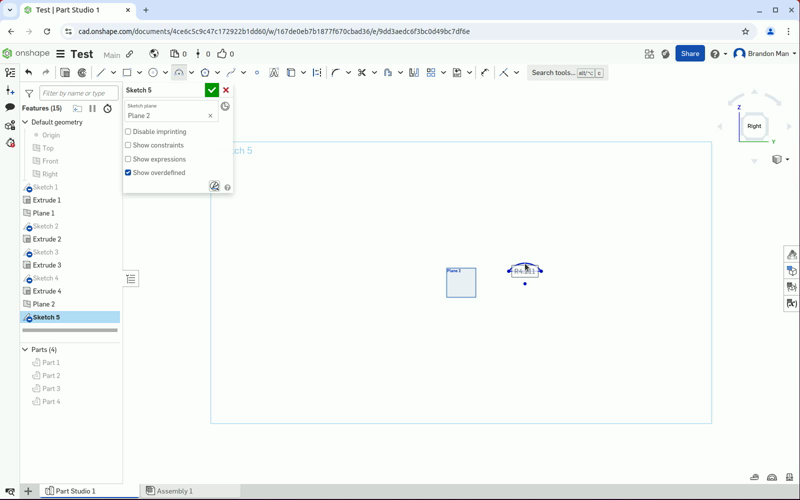
mouse_move(520, 269)
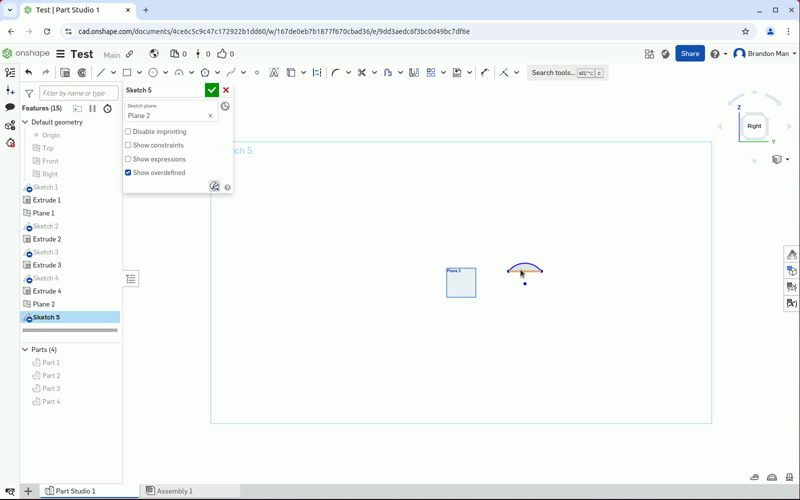
scroll(6)
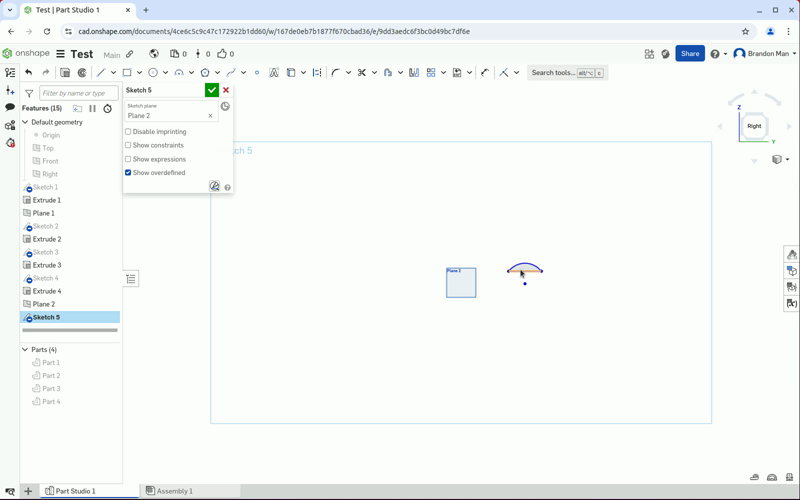
scroll(6)
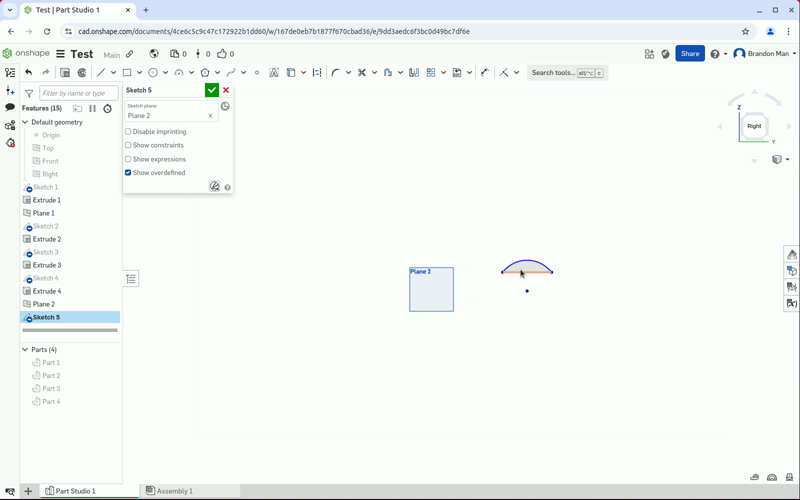
scroll(6)
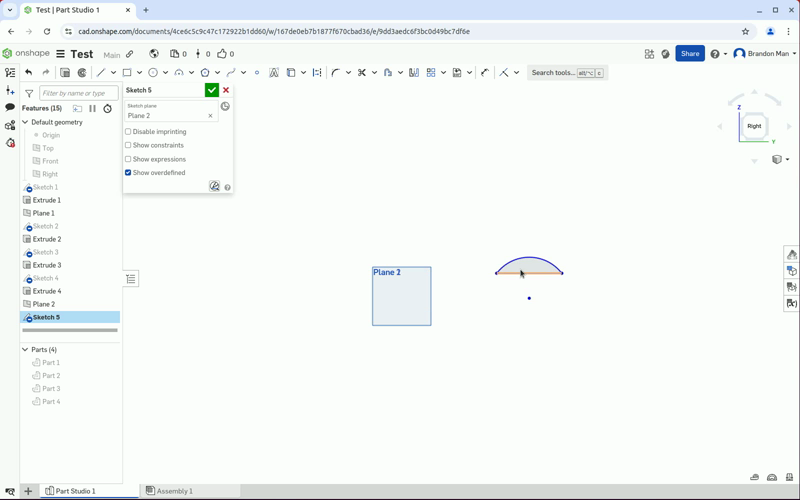
scroll(6)
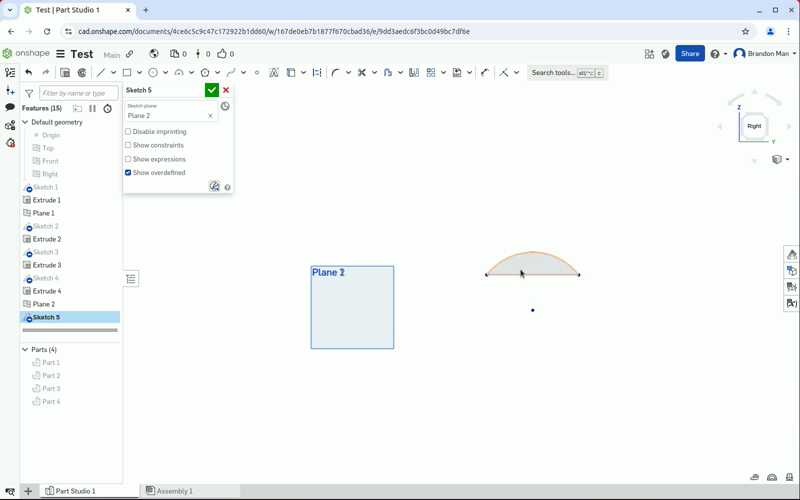
scroll(6)
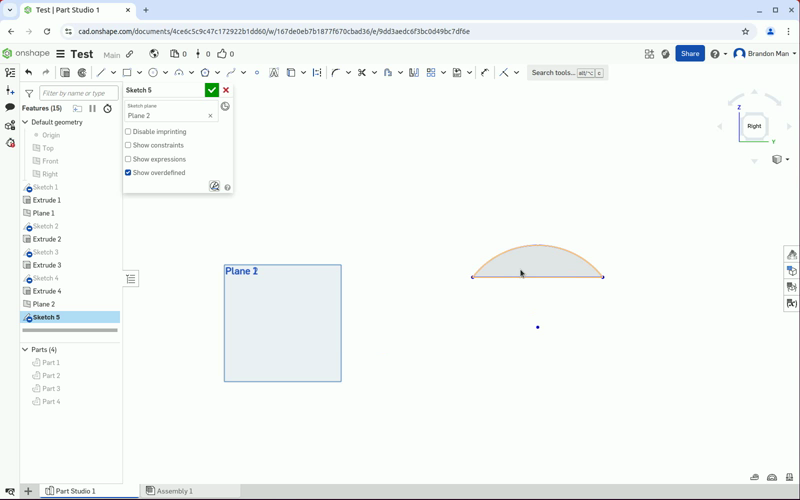
scroll(6)
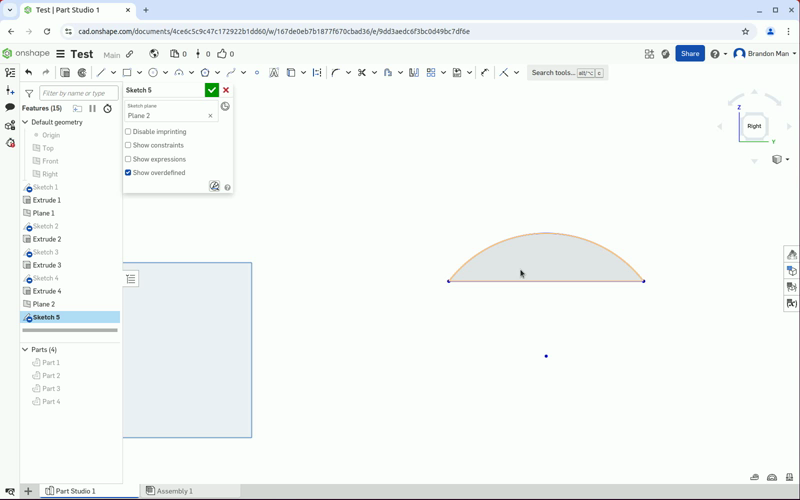
scroll(6)
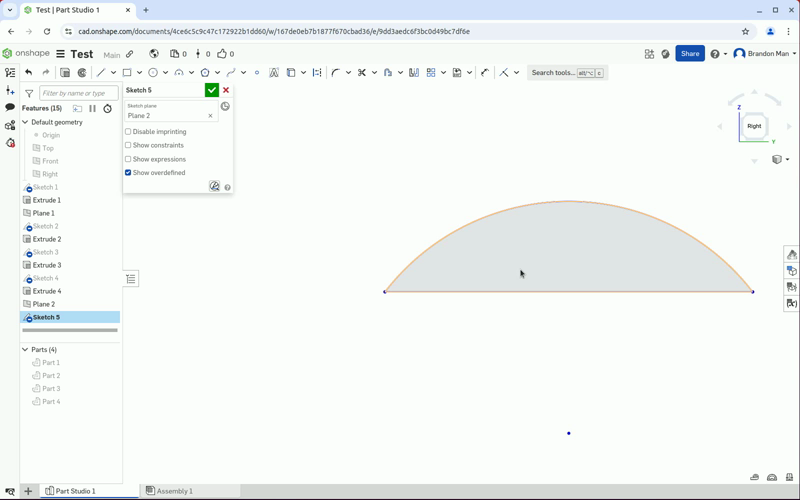
click(520, 269)
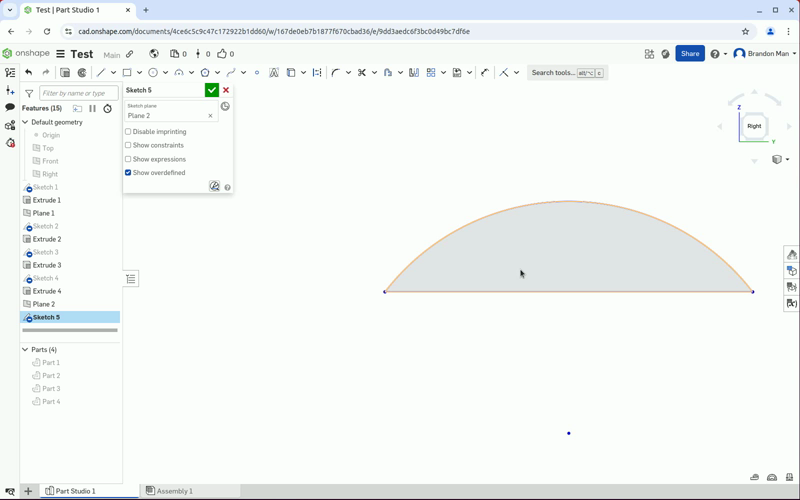
scroll(-6)
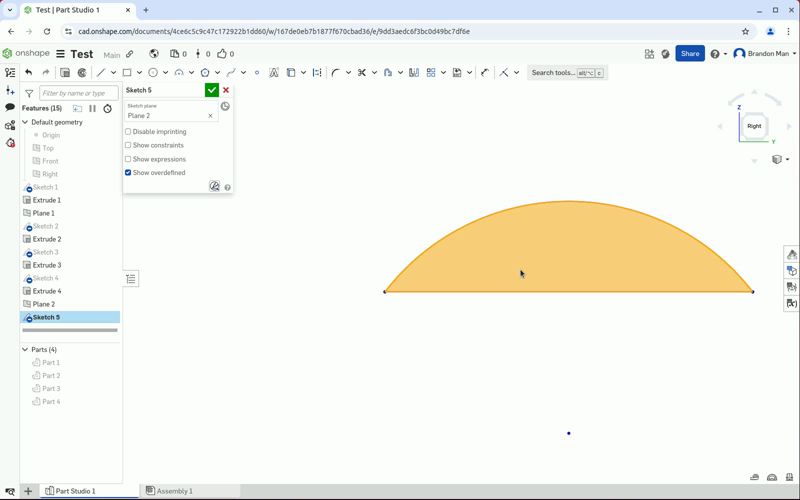
scroll(-6)
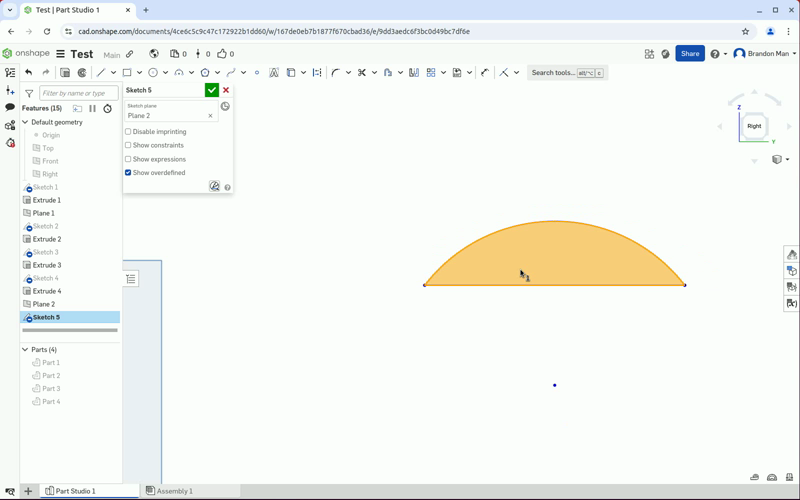
scroll(-6)
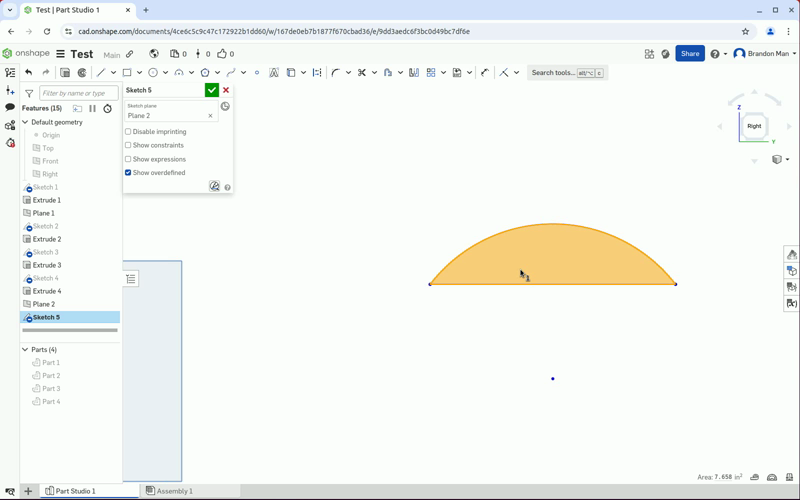
scroll(-6)
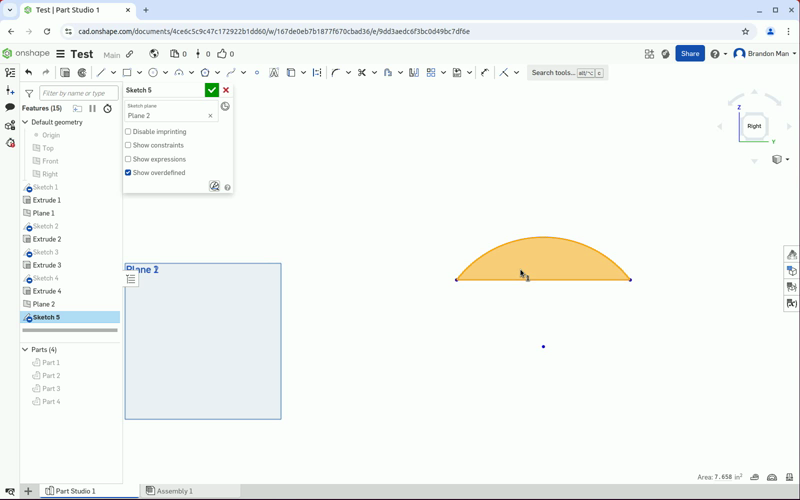
scroll(-6)
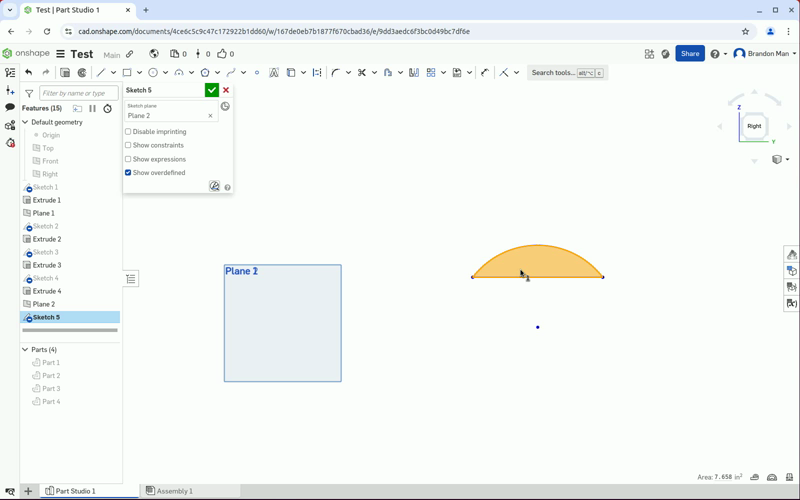
scroll(-6)
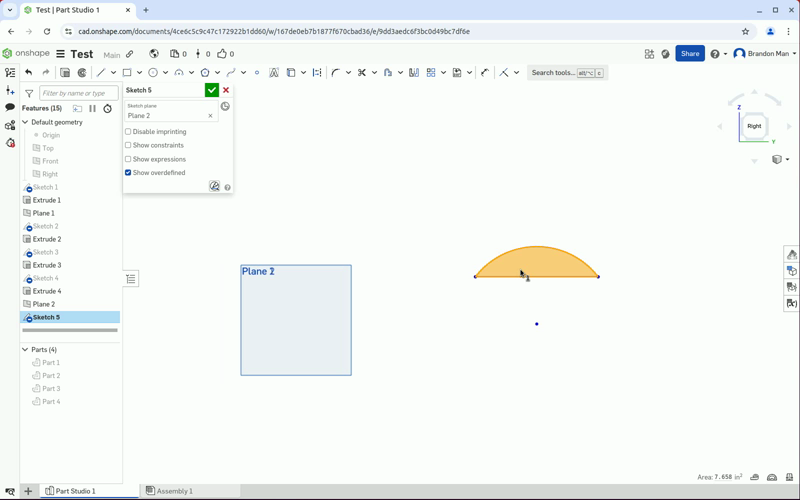
scroll(-6)
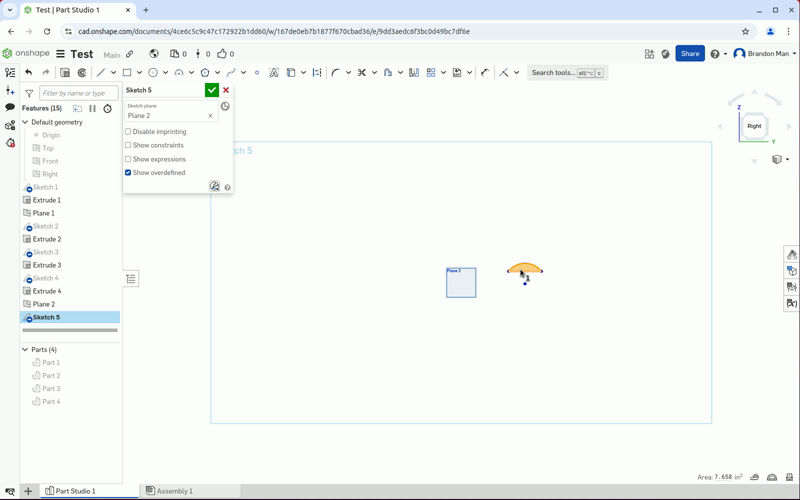
mouse_move(73, 352)
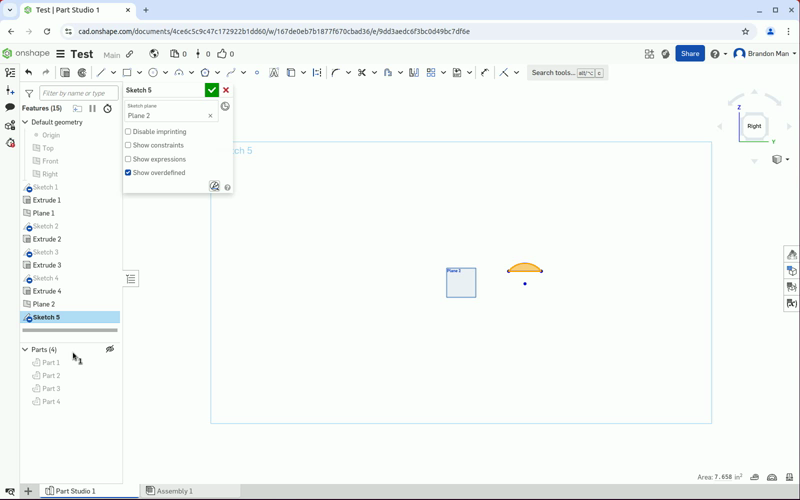
key(shift+y)
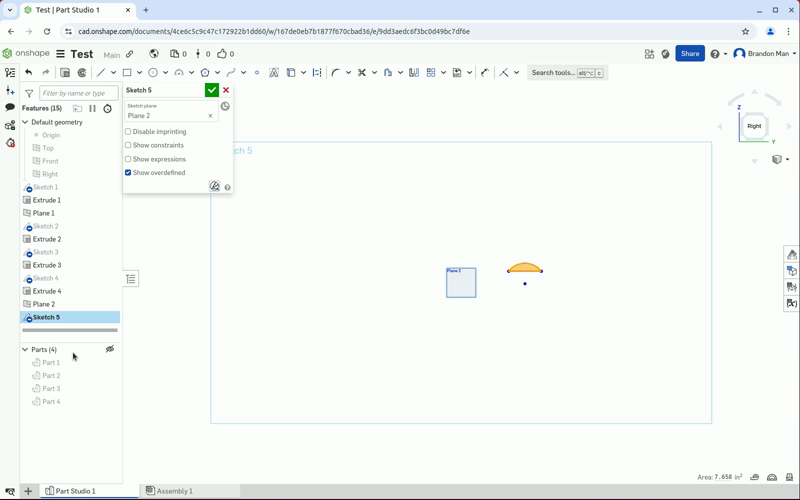
key(shift+e)
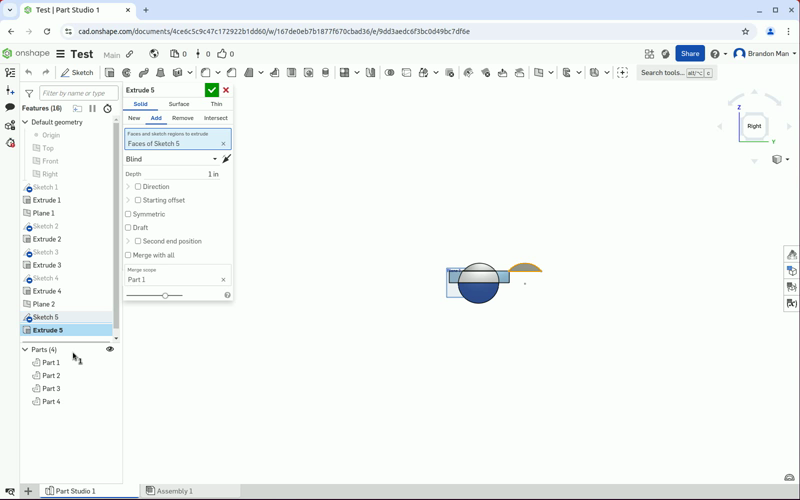
mouse_move(143, 106)
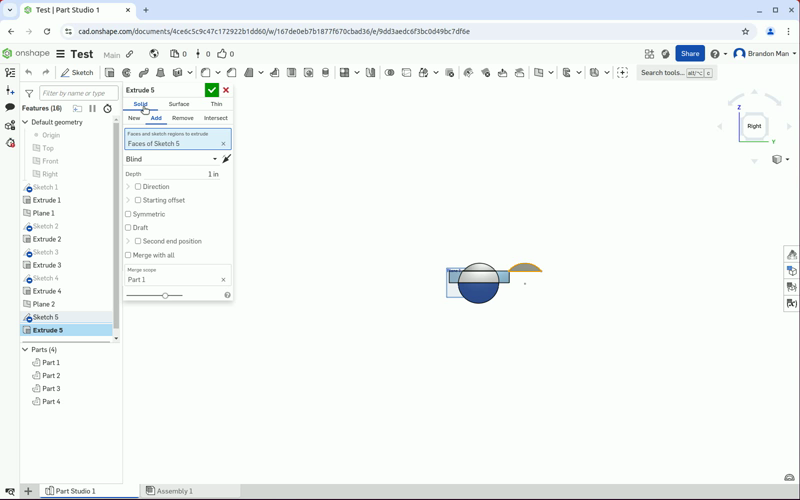
click(143, 106)
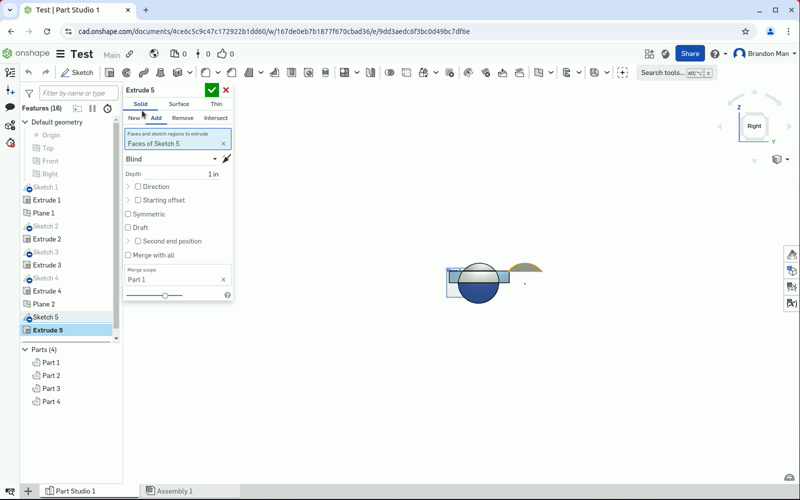
mouse_move(137, 120)
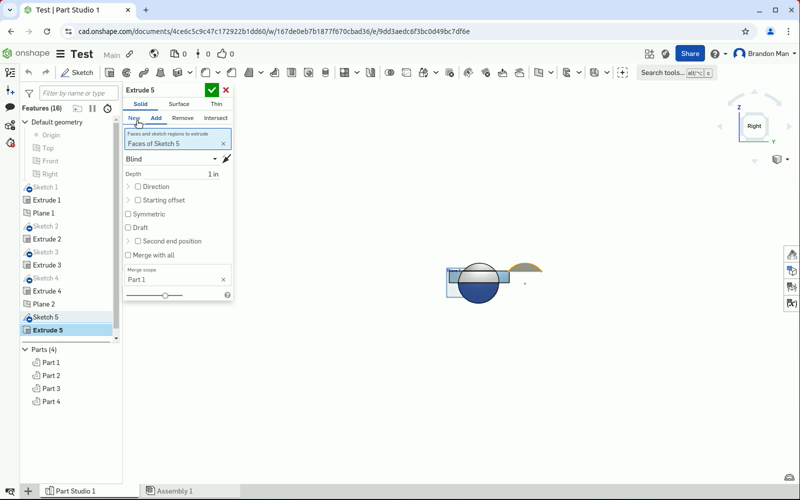
click(137, 120)
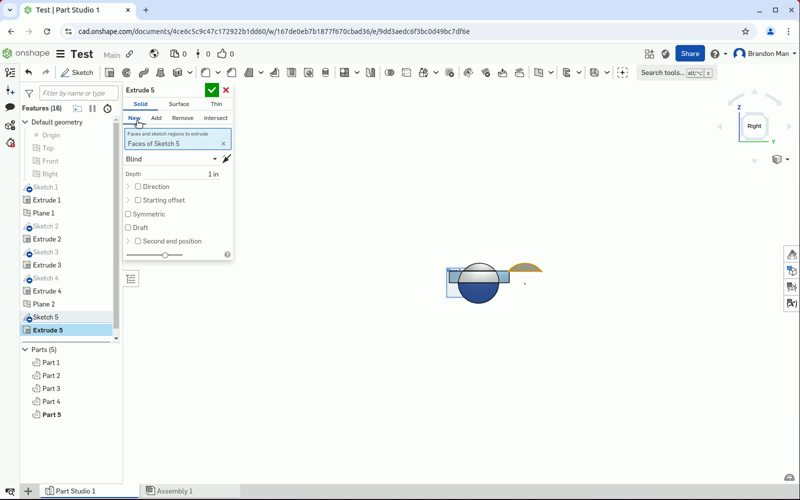
key(tab, 4)
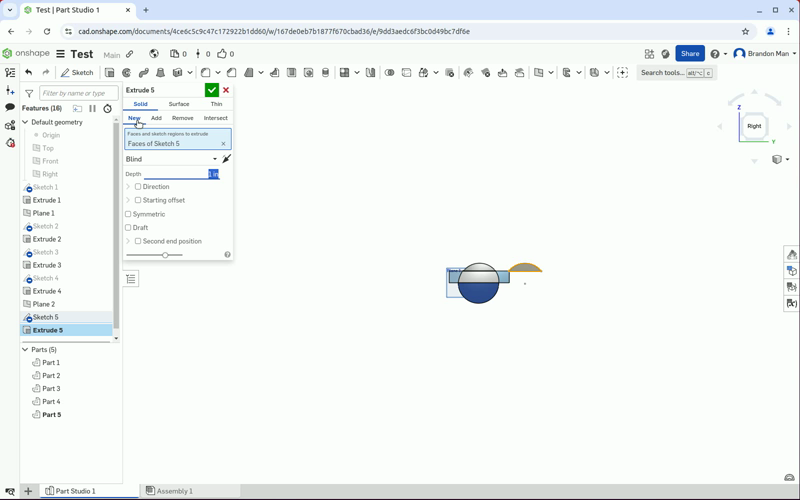
text(1.685)
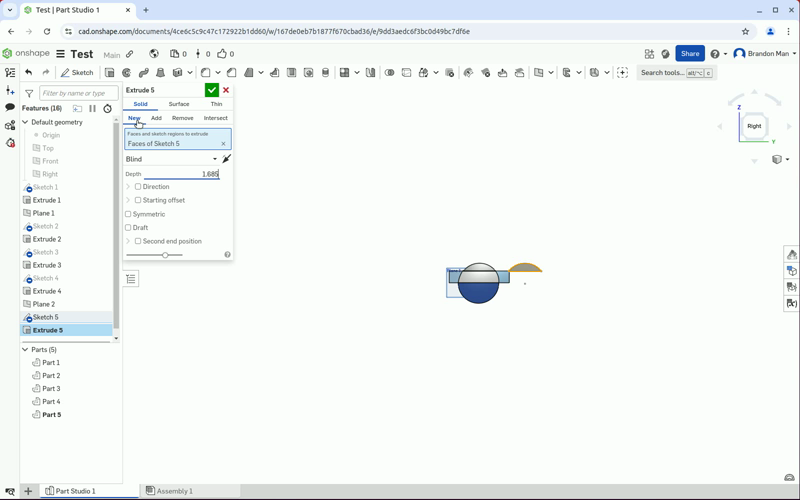
key(enter)
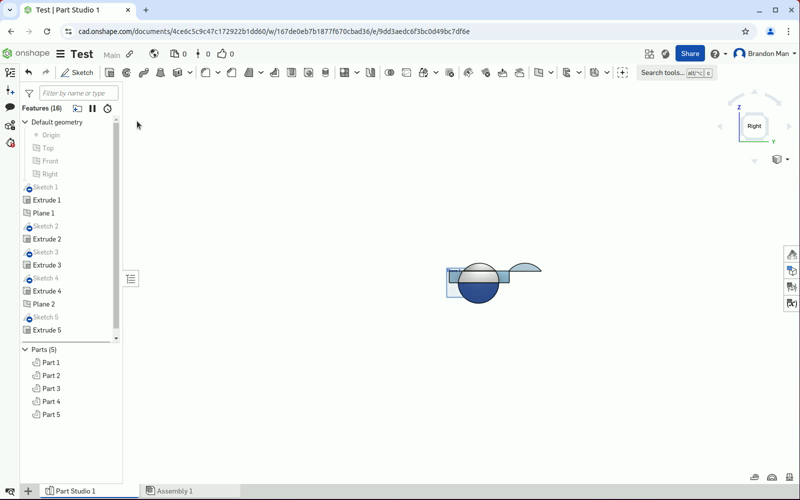
key(shift+h)
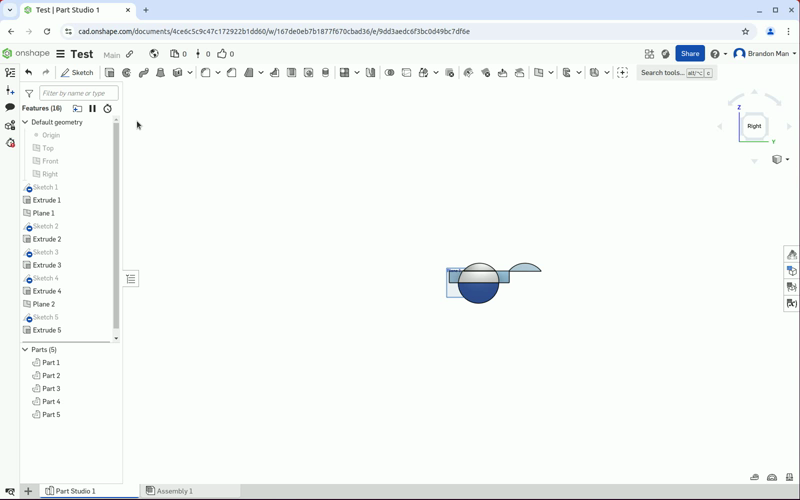
key(shift+h)
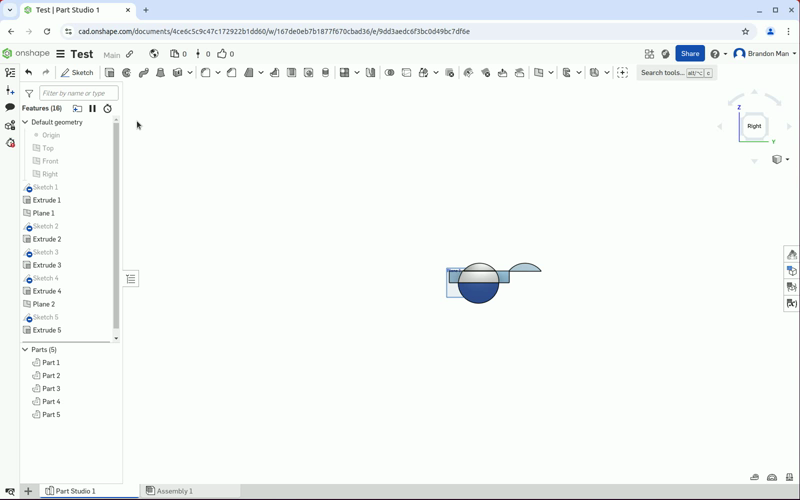
mouse_move(69, 189)
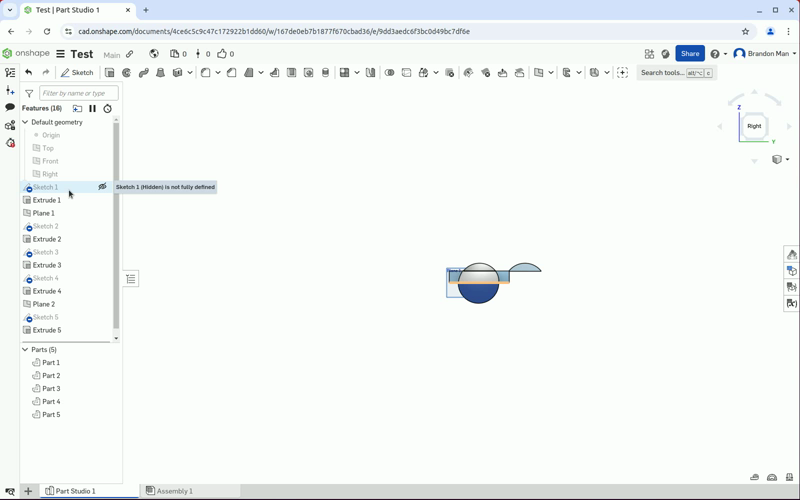
click(69, 189)
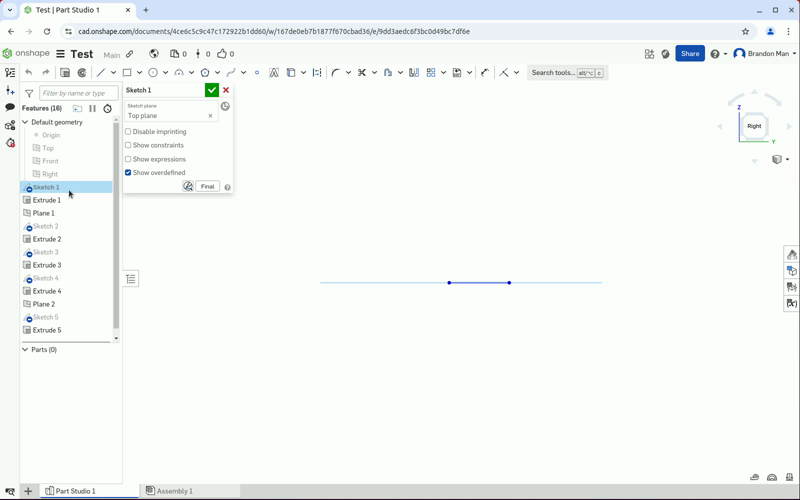
mouse_move(229, 92)
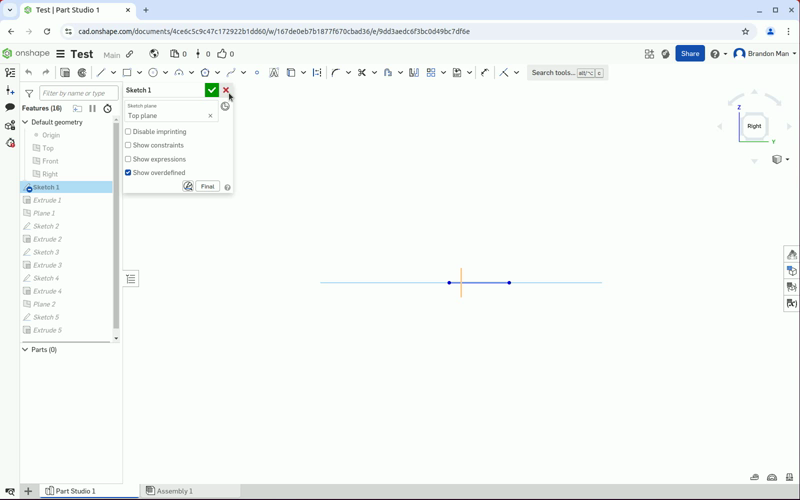
click(229, 92)
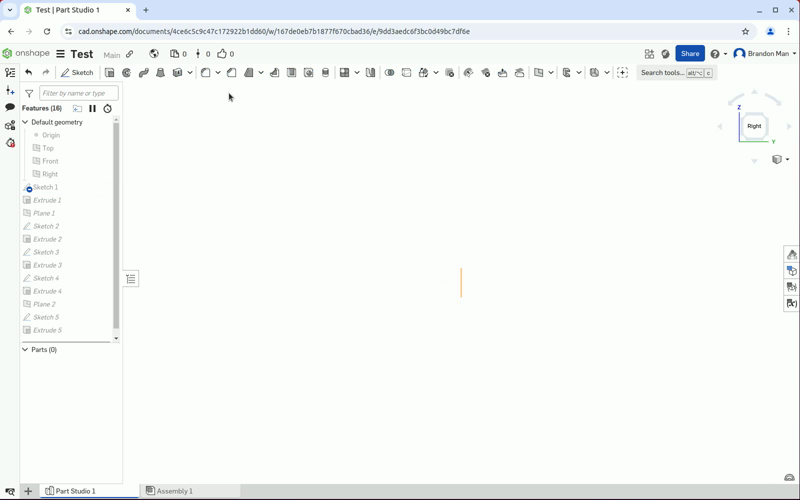
key(shift+s)
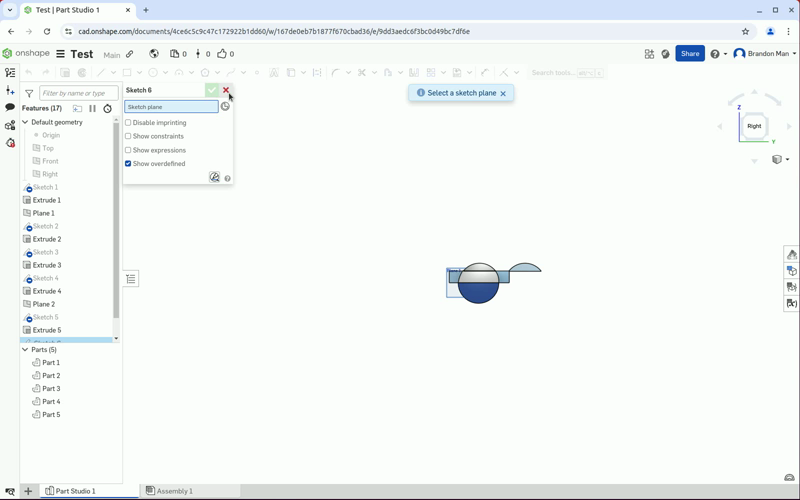
mouse_move(69, 293)
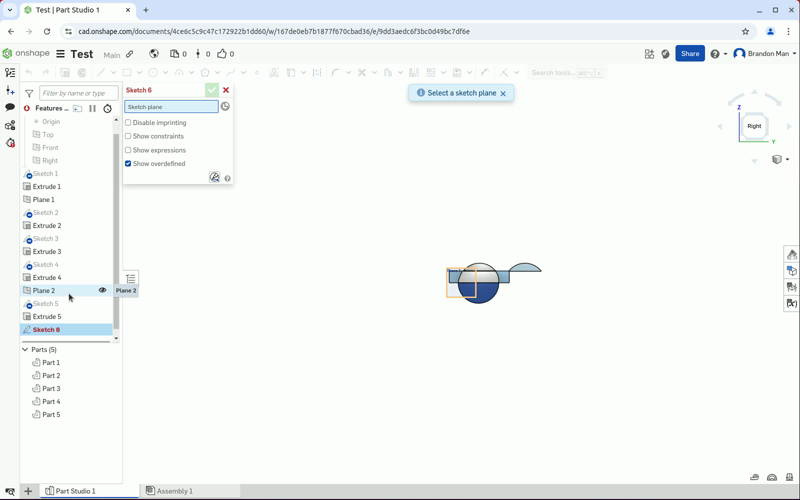
click(69, 293)
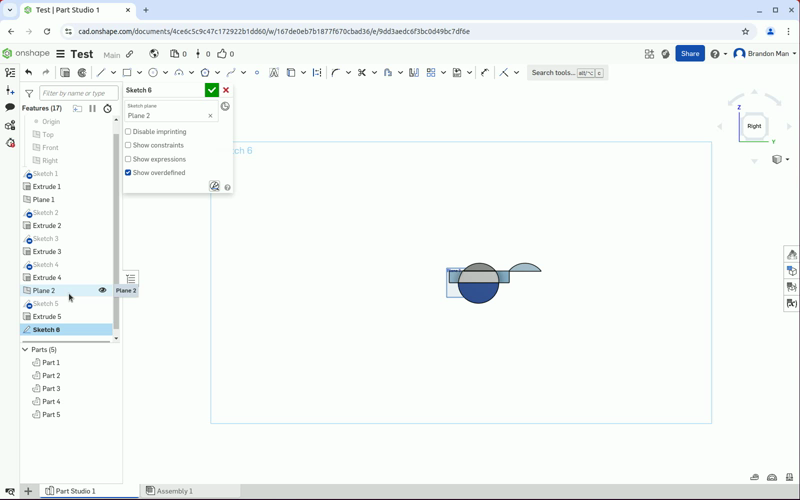
mouse_move(73, 352)
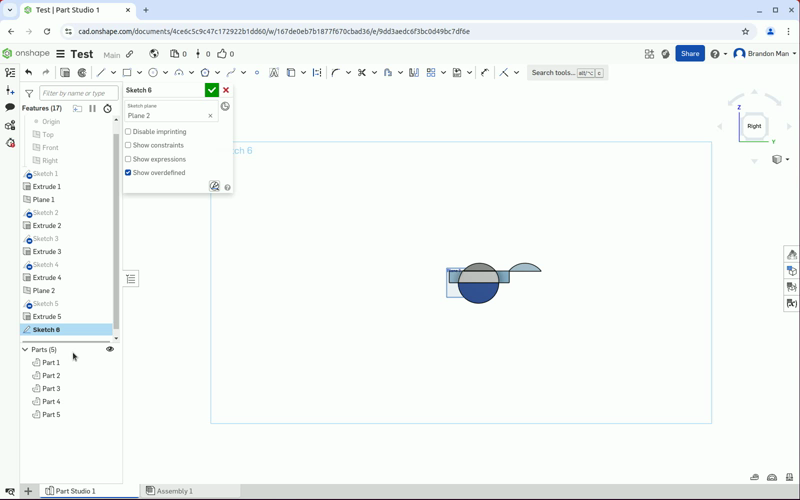
key(y)
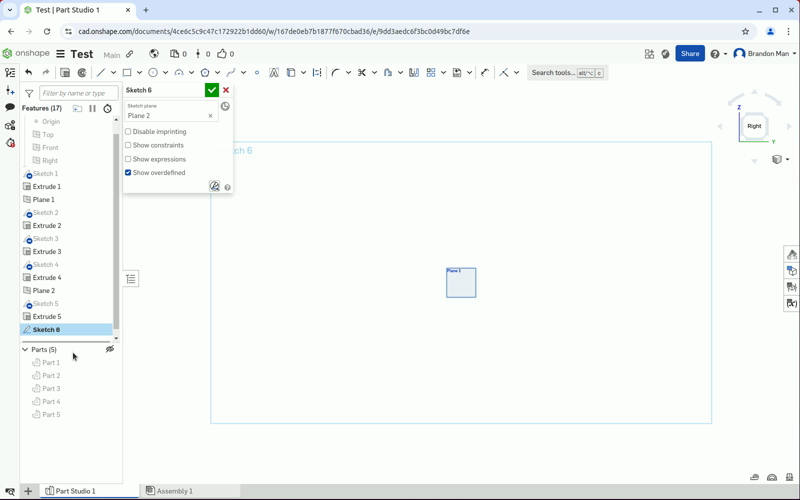
key(a)
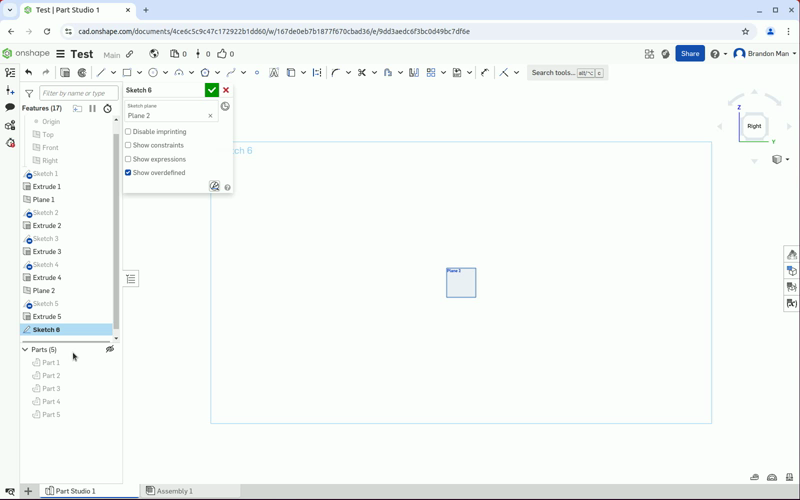
key_down(shift)
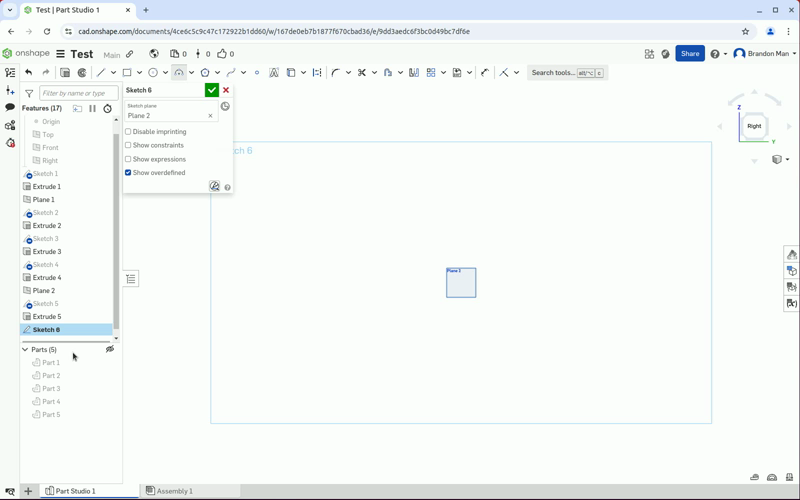
mouse_move(504, 282)
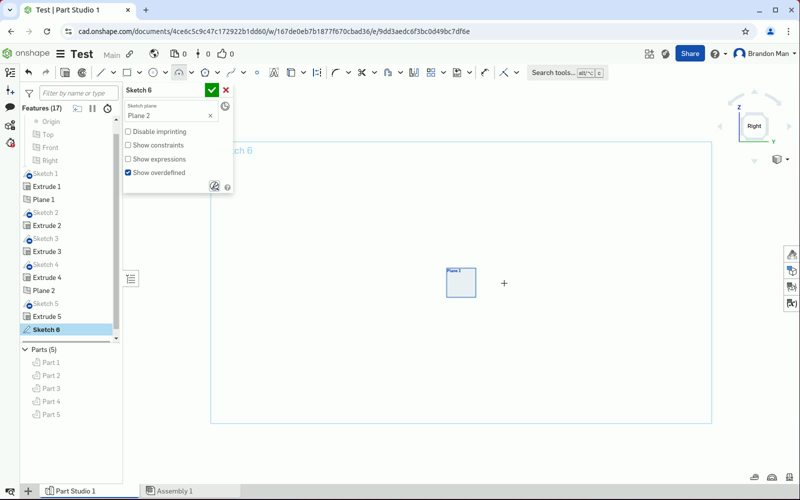
click(504, 282)
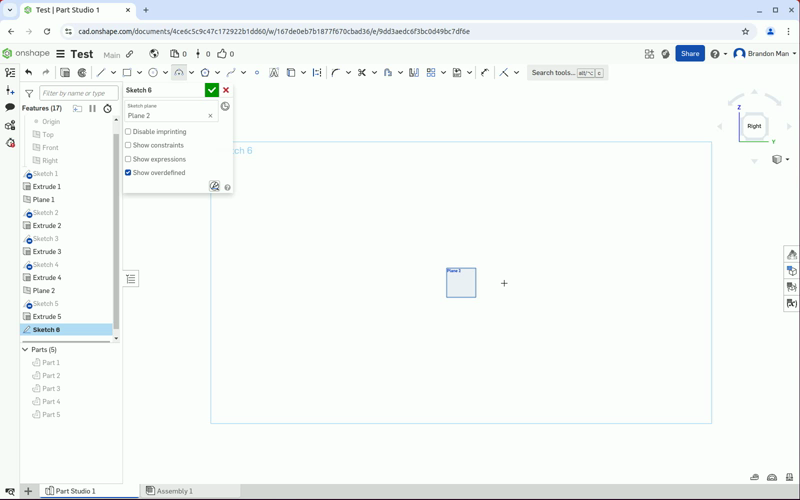
key_up(shift)
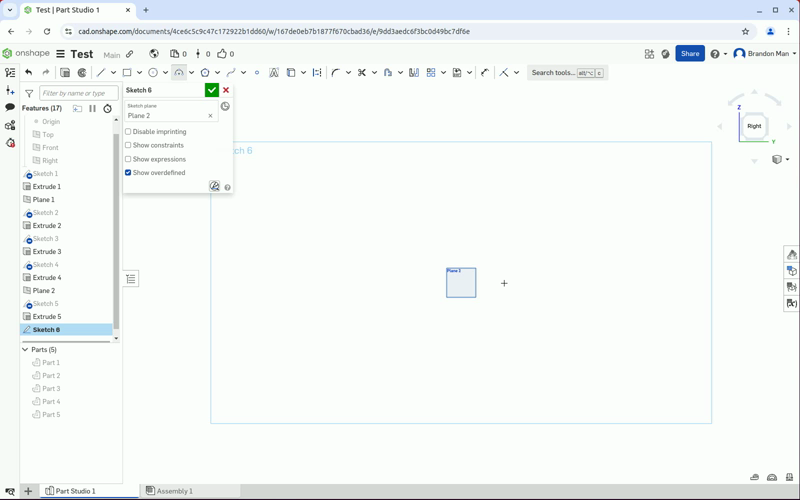
key_down(shift)
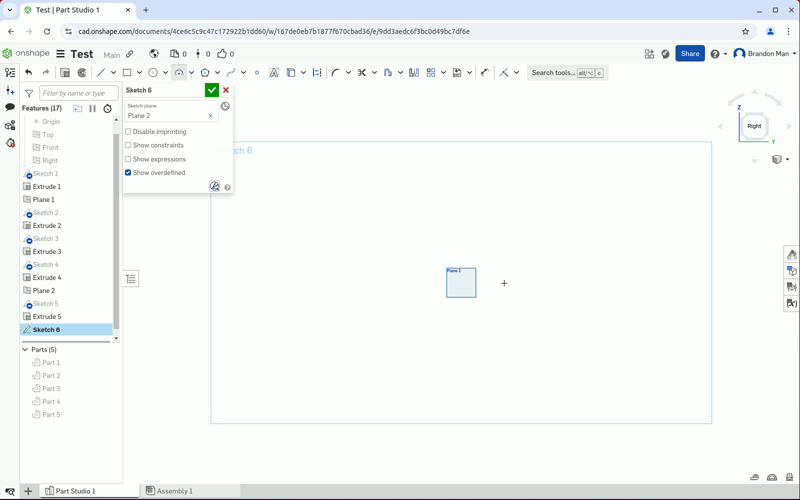
mouse_move(544, 282)
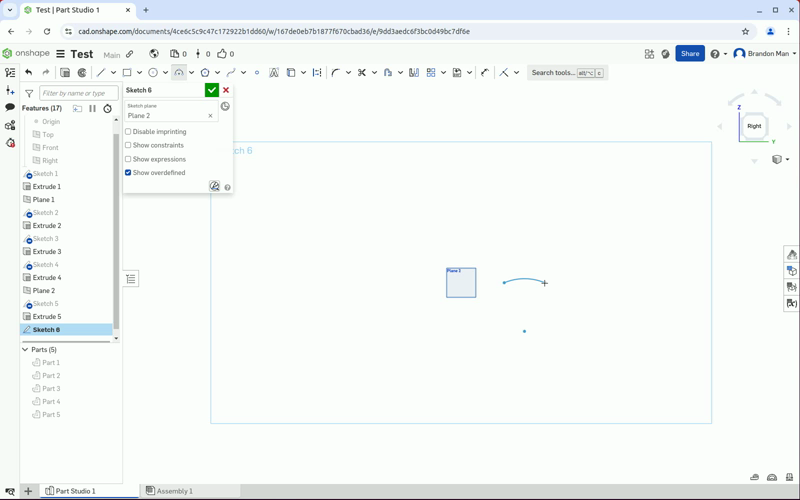
click(544, 282)
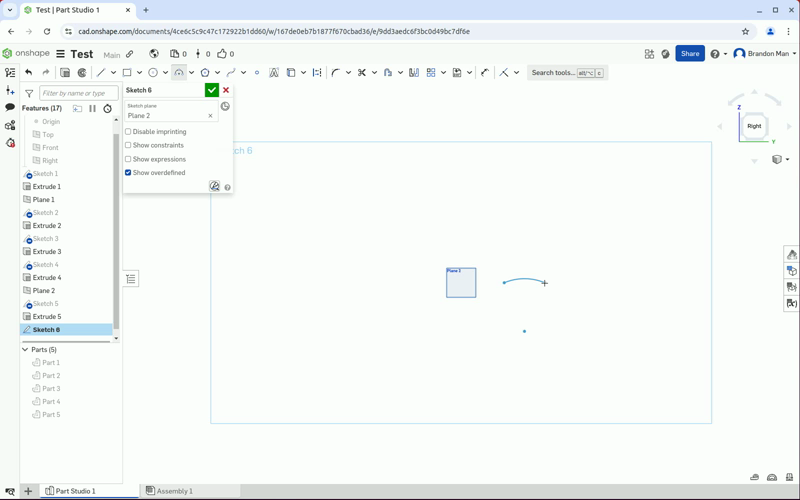
mouse_move(524, 303)
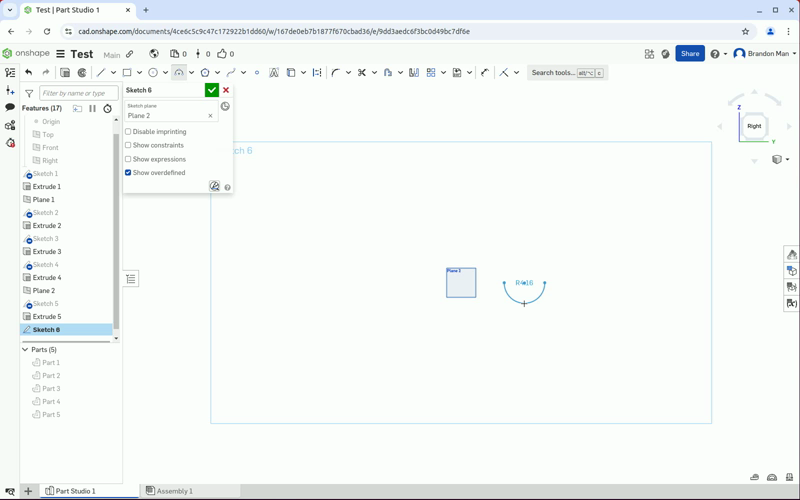
click(524, 303)
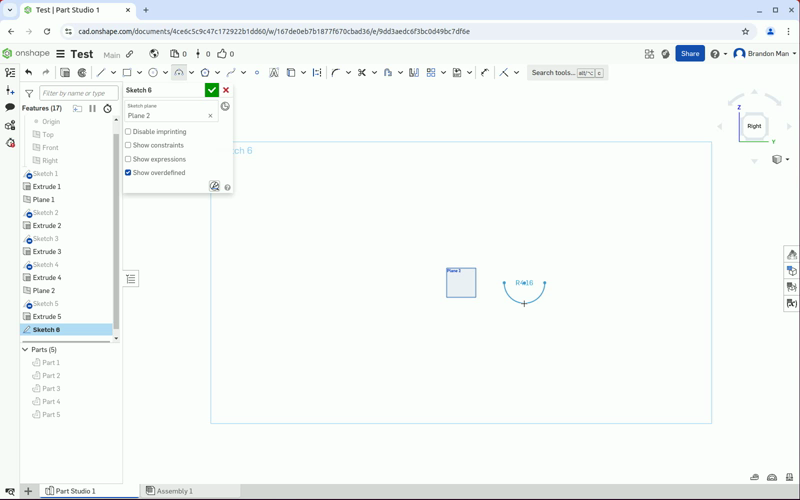
key_up(shift)
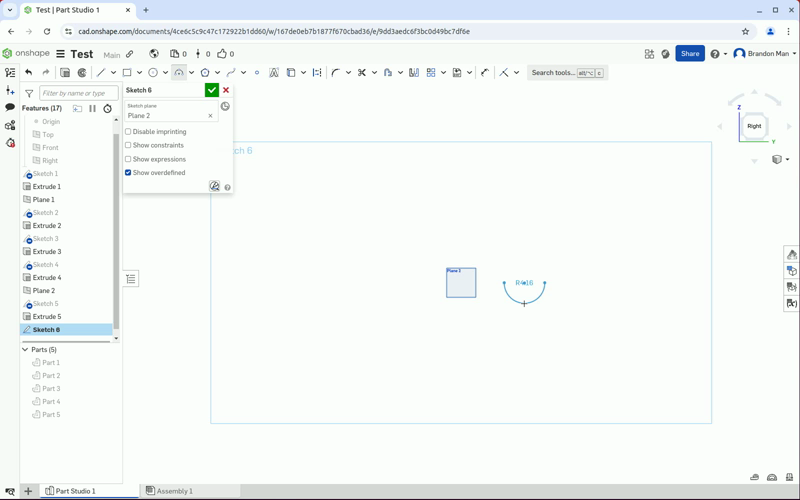
key(esc)
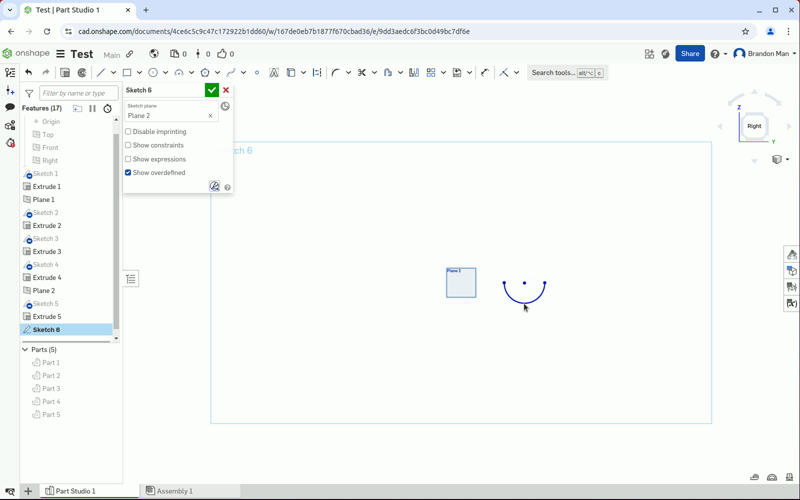
key(l)
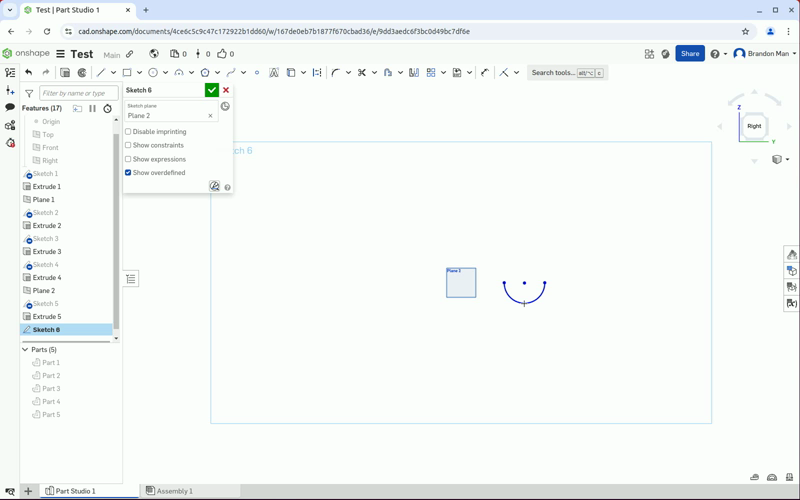
mouse_move(544, 282)
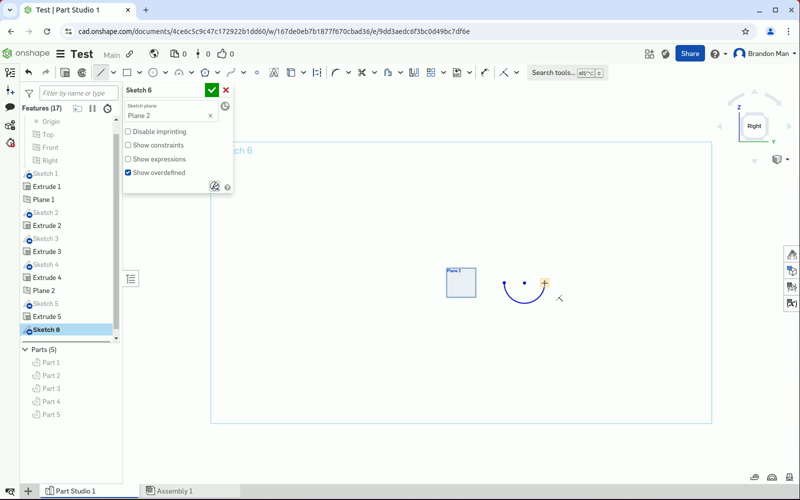
click(544, 282)
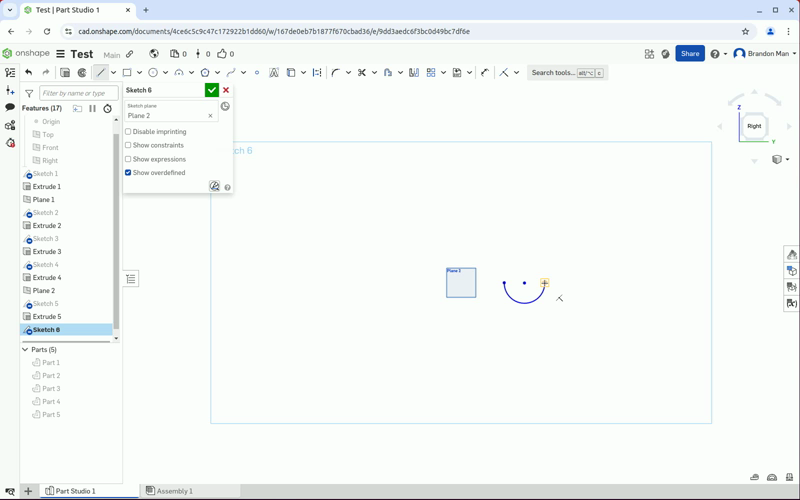
mouse_move(574, 282)
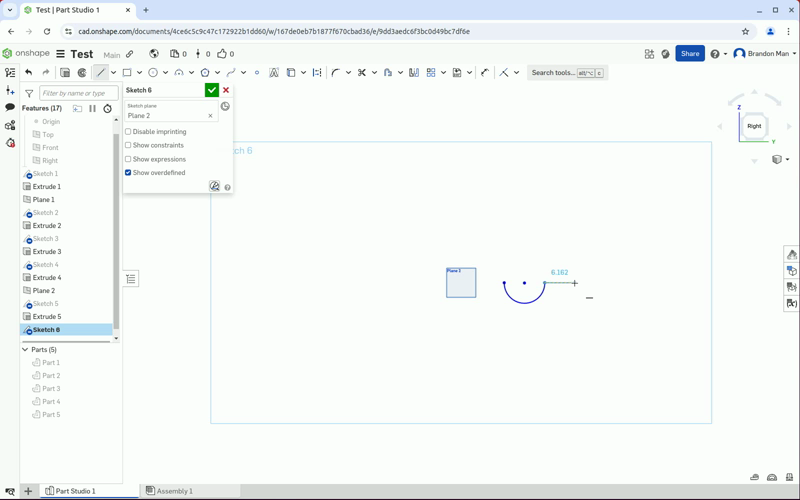
key_down(shift)
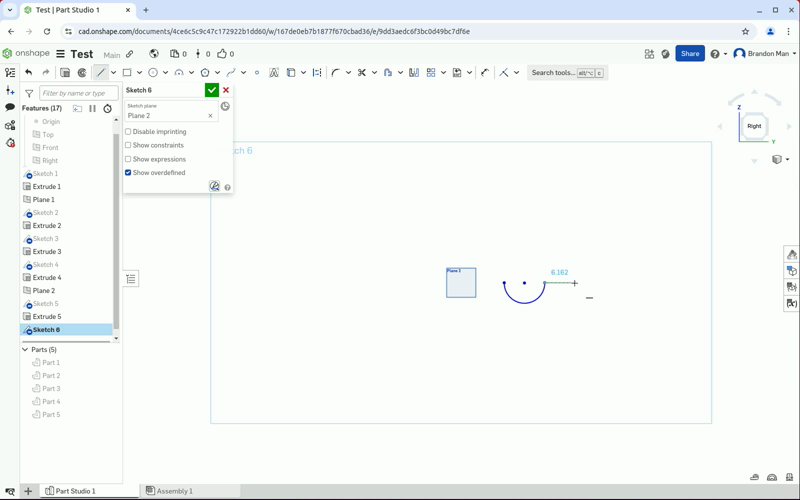
mouse_move(504, 282)
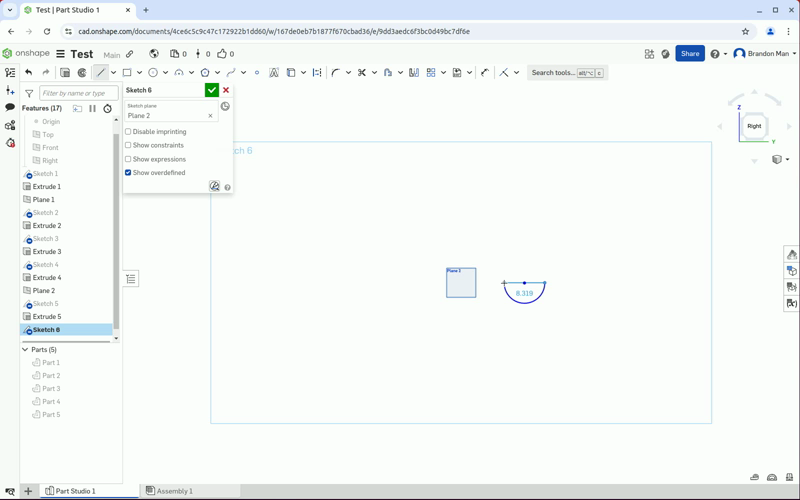
key_up(shift)
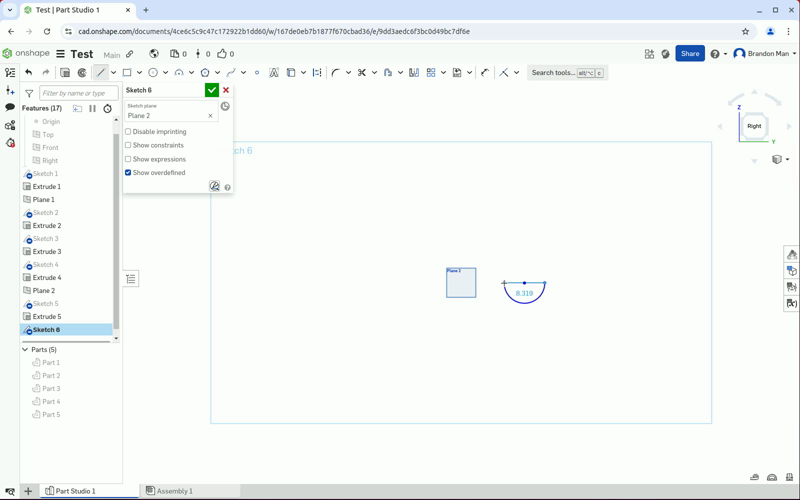
click(504, 282)
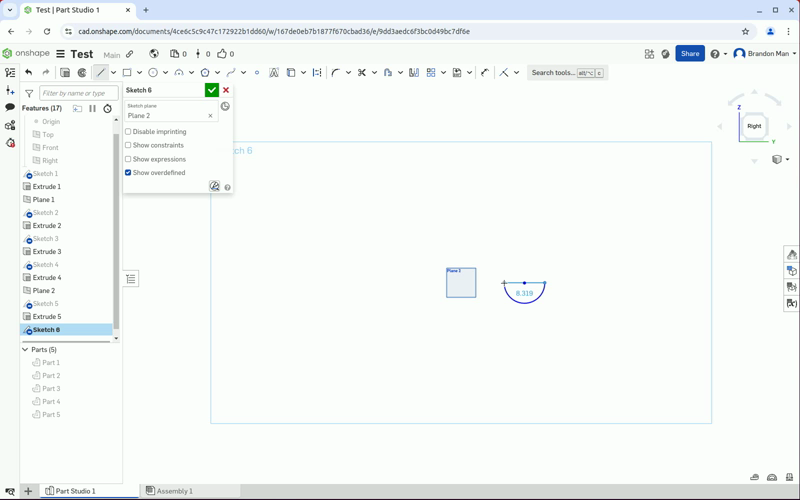
key(esc)
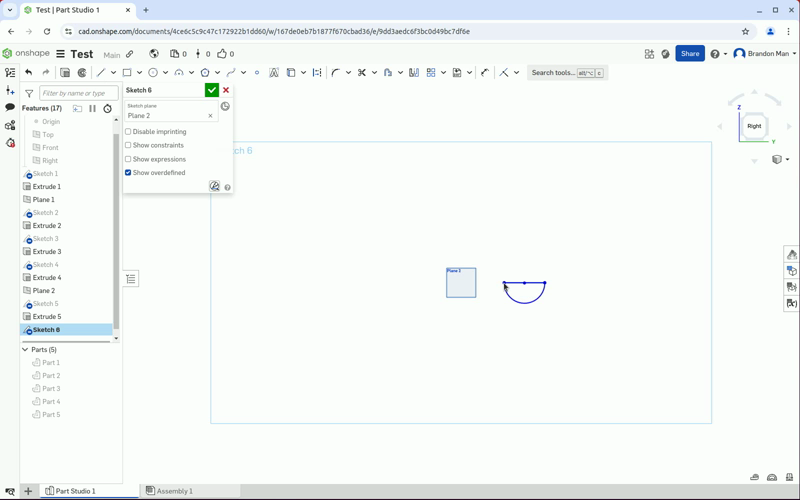
mouse_move(534, 297)
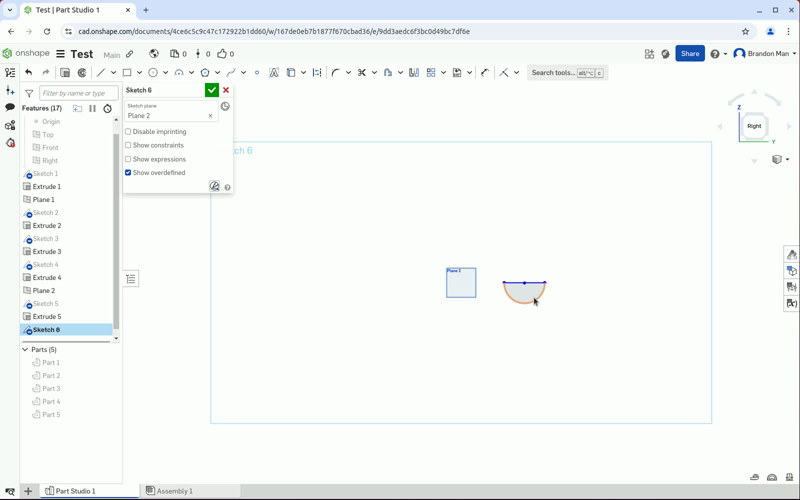
scroll(6)
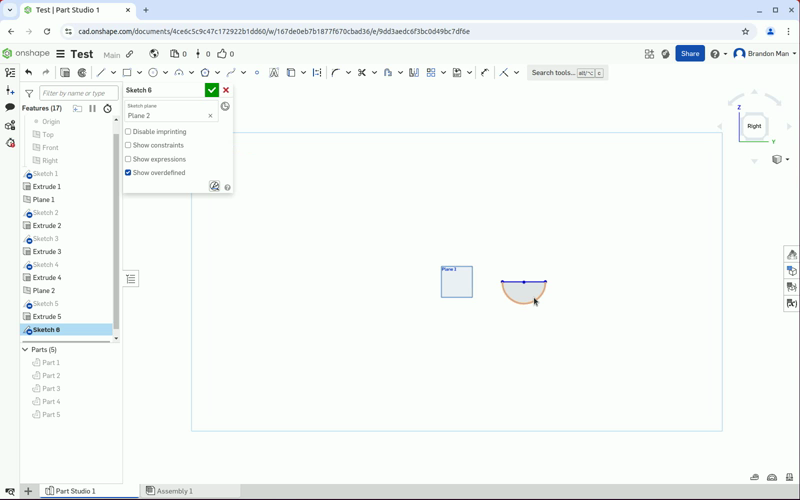
scroll(6)
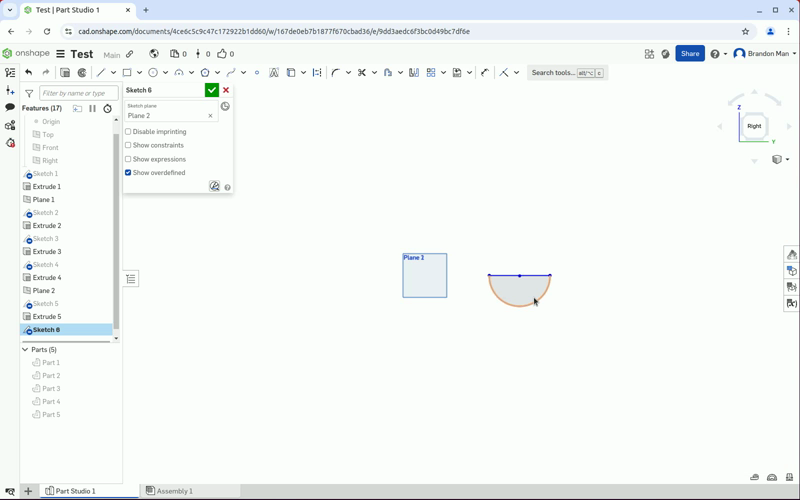
scroll(6)
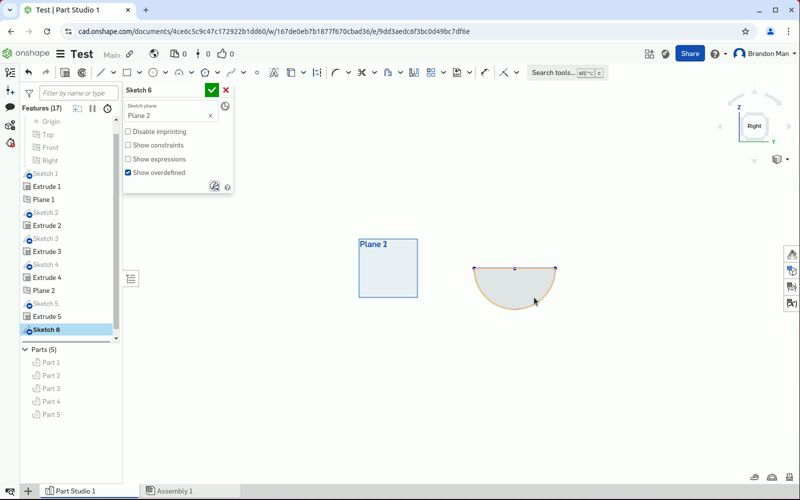
scroll(6)
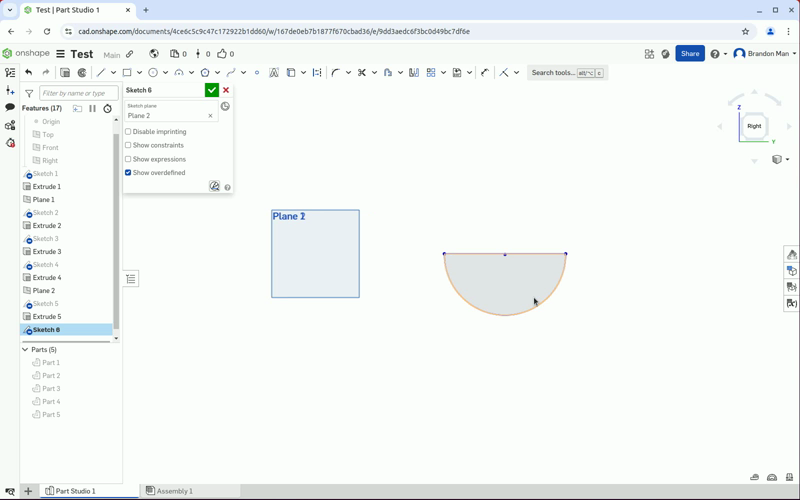
scroll(6)
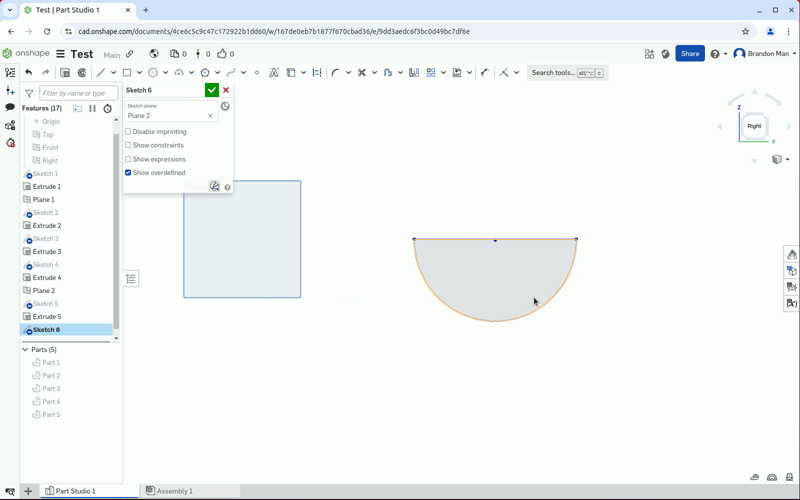
scroll(6)
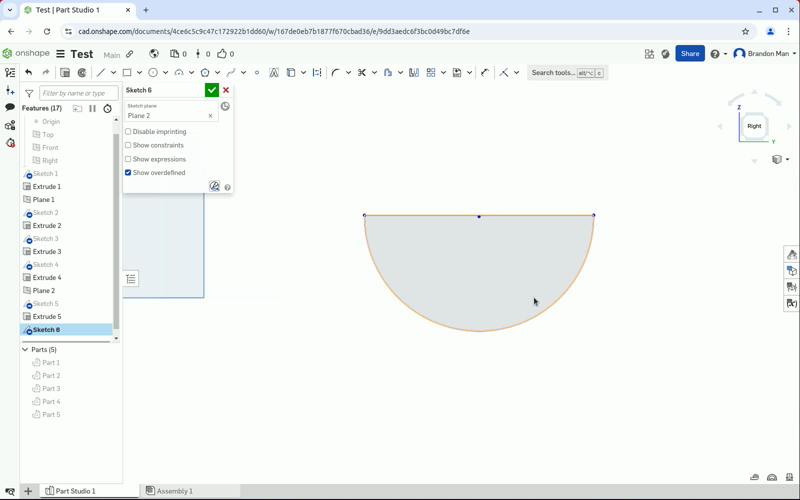
scroll(6)
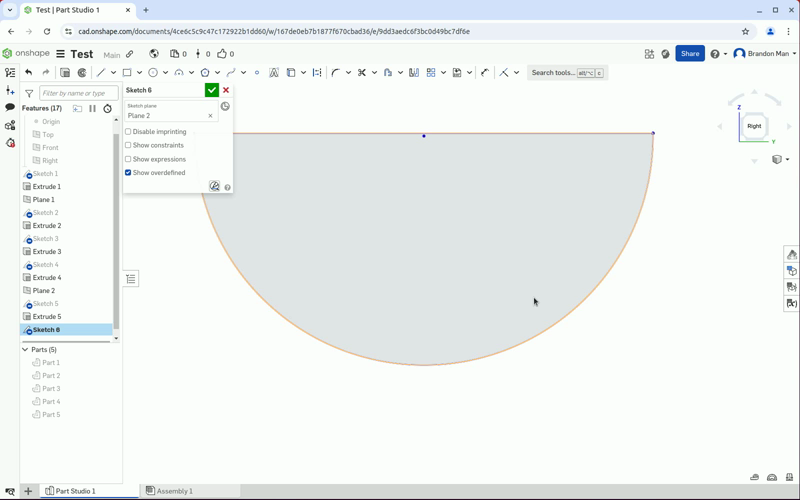
click(534, 297)
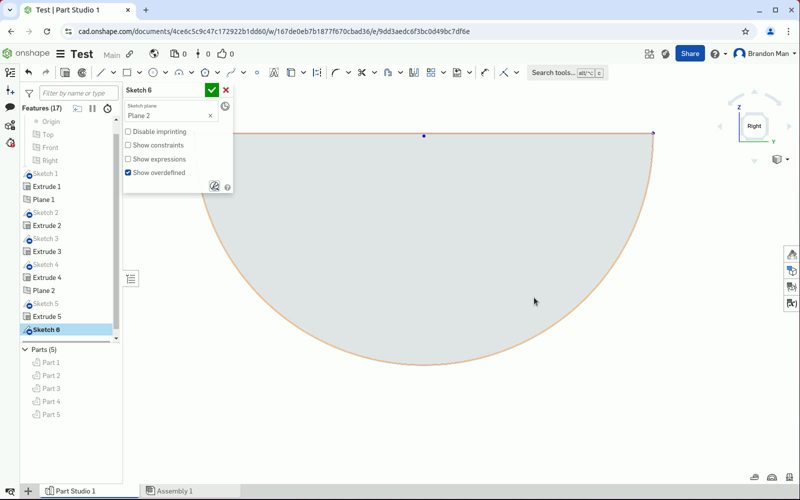
scroll(-6)
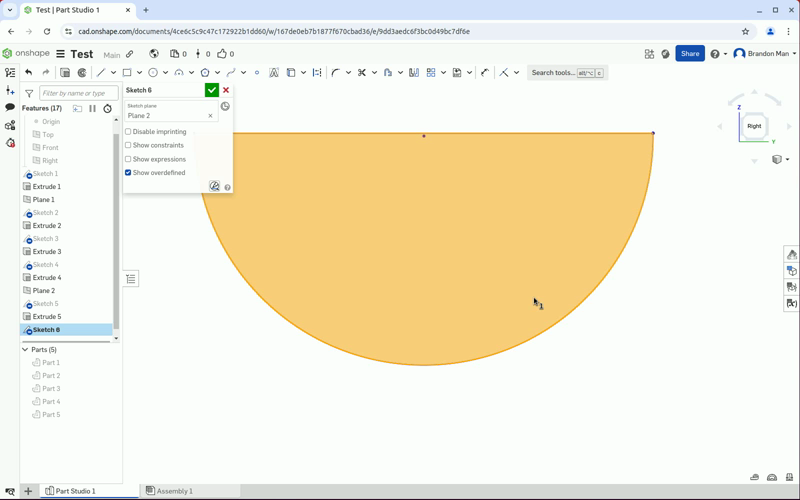
scroll(-6)
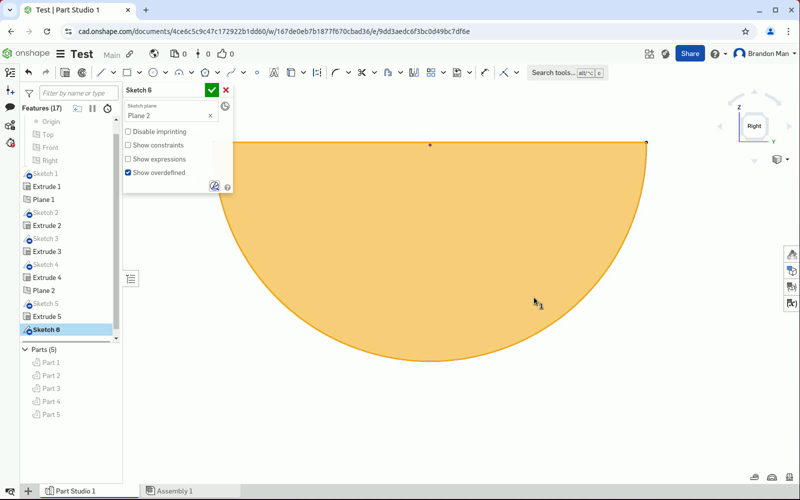
scroll(-6)
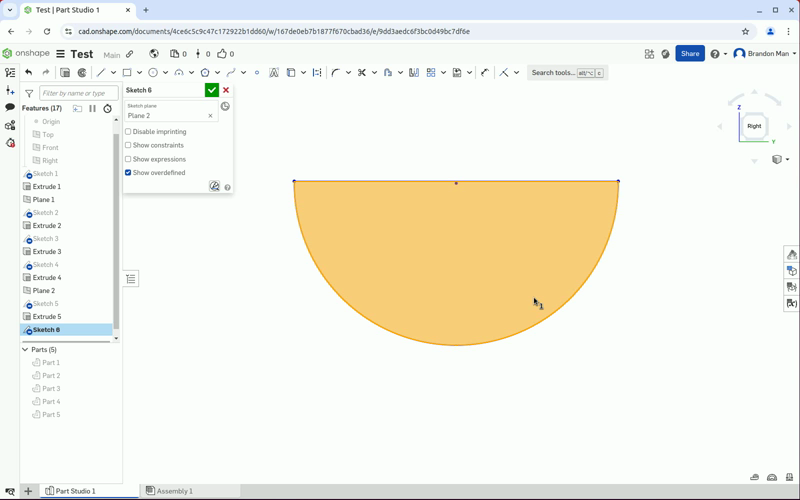
scroll(-6)
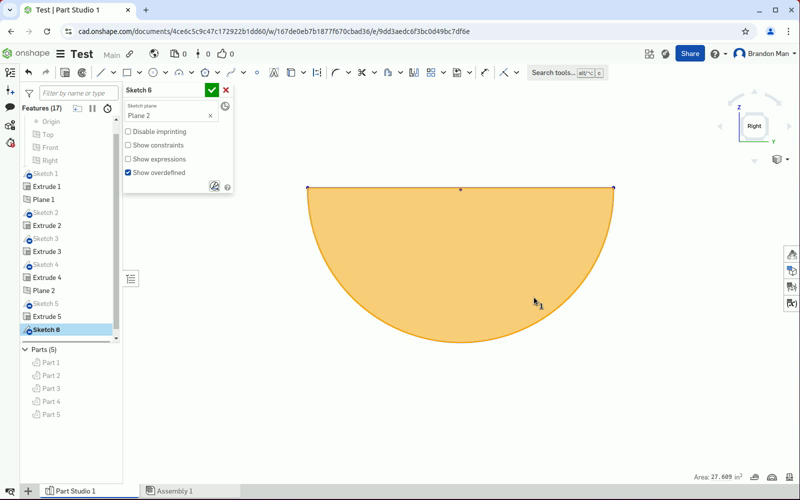
scroll(-6)
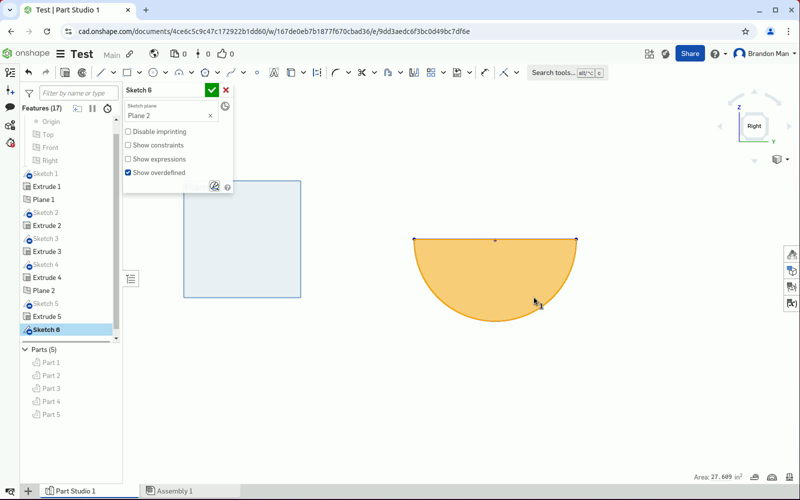
scroll(-6)
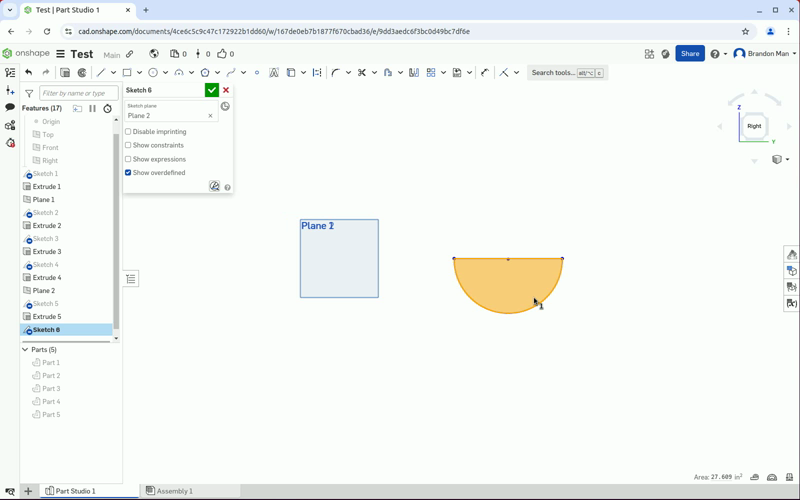
scroll(-6)
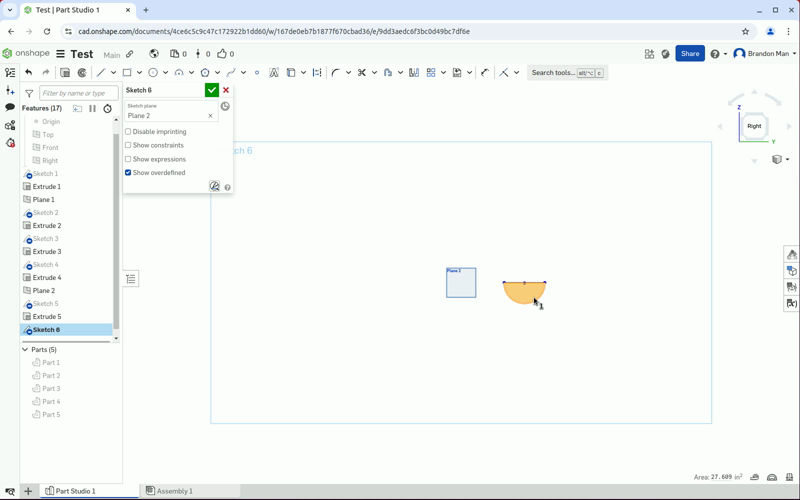
mouse_move(73, 352)
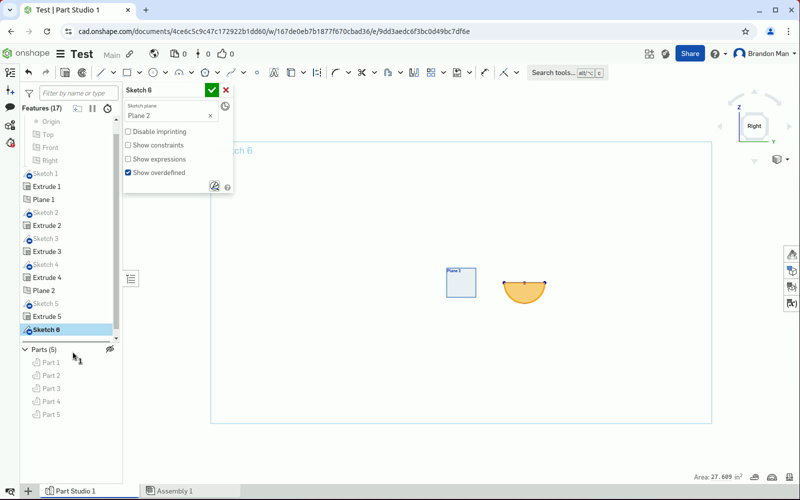
key(shift+y)
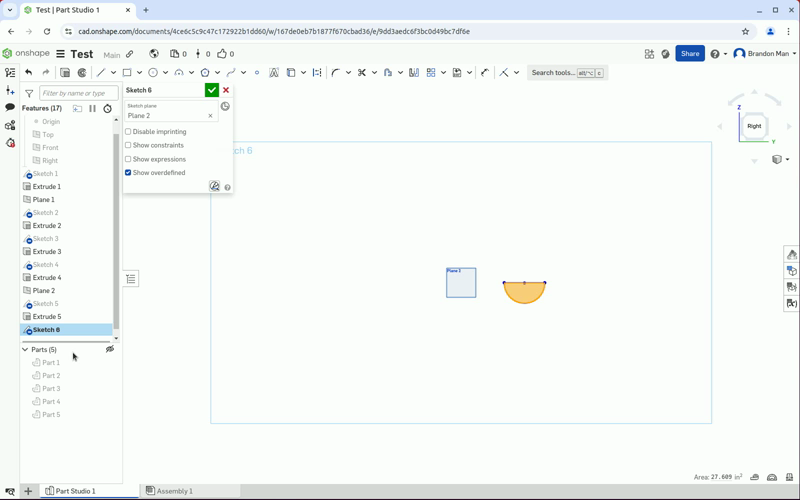
key(shift+e)
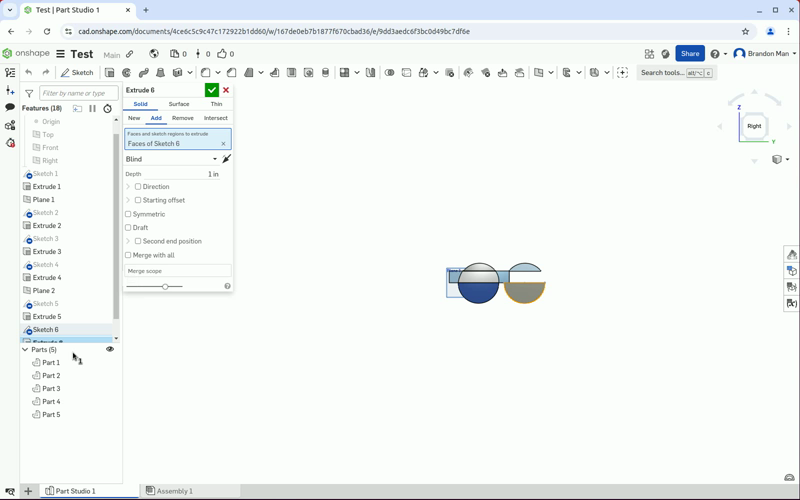
mouse_move(143, 106)
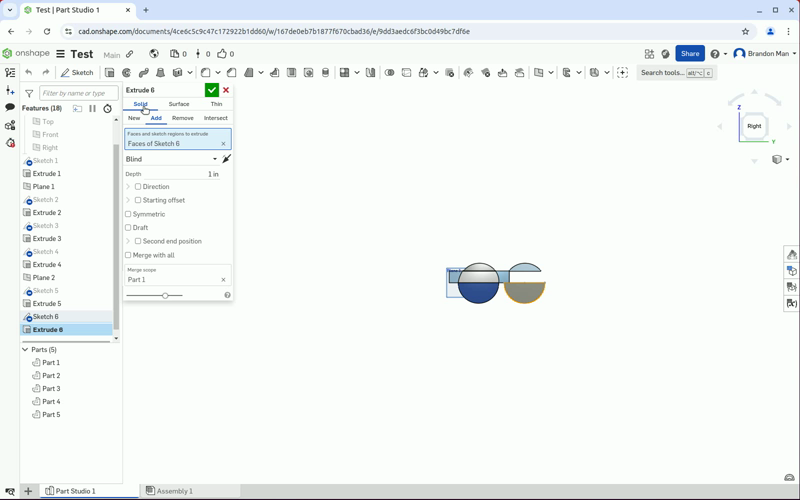
click(143, 106)
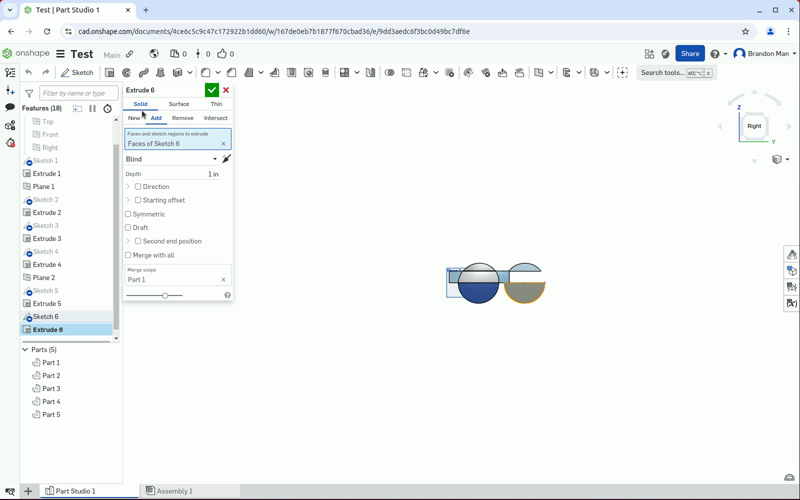
mouse_move(137, 120)
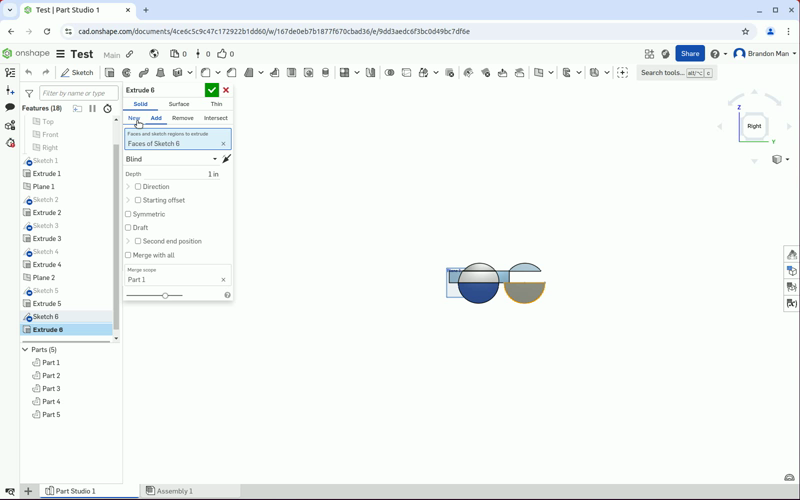
click(137, 120)
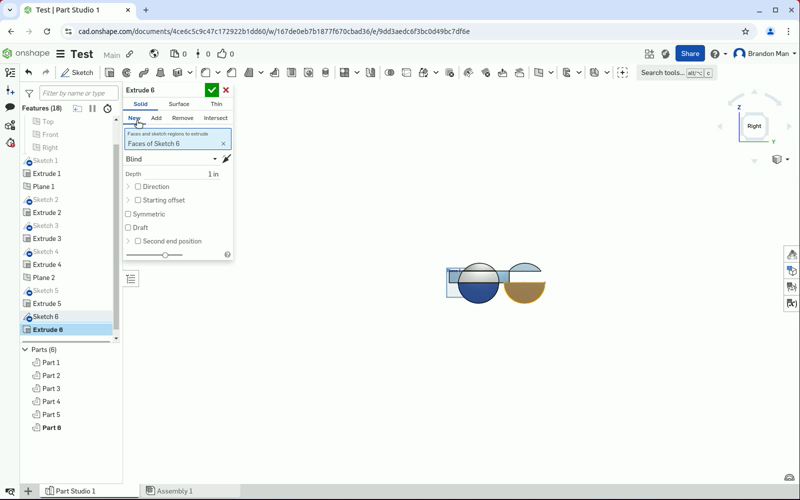
key(tab, 4)
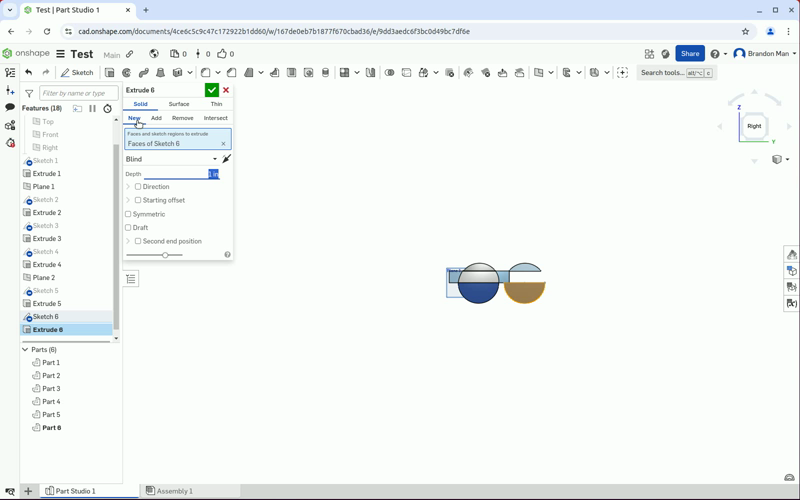
text(1.685)
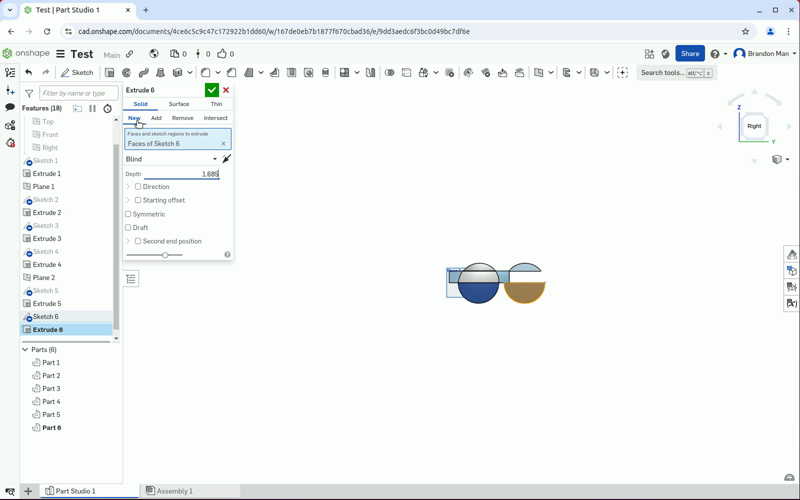
key(enter)
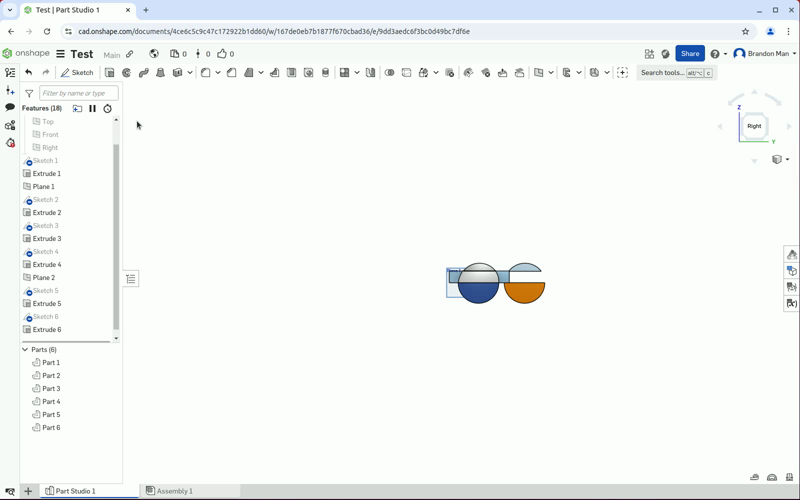
key(shift+h)
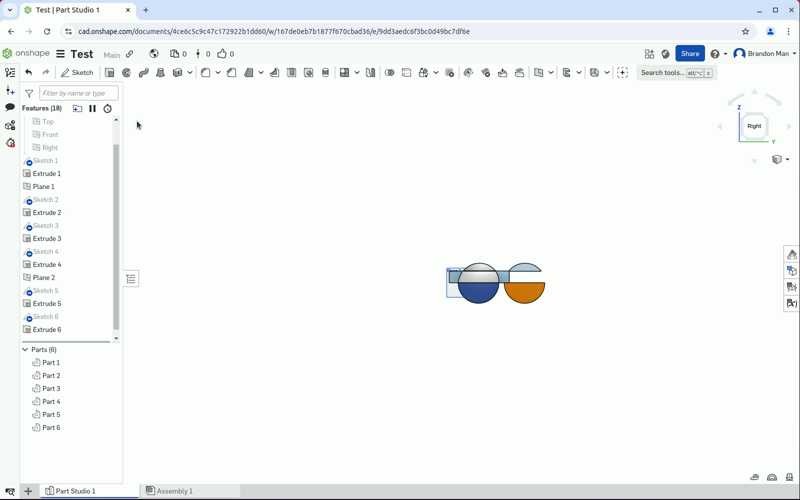
key(shift+h)
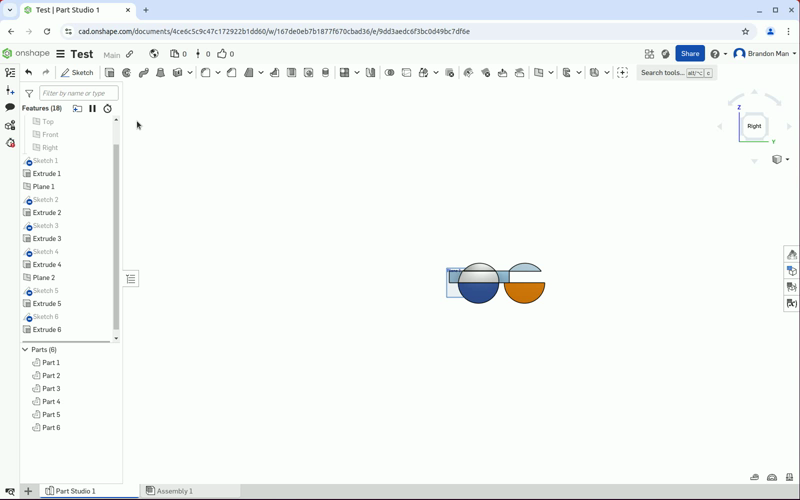
mouse_move(69, 163)
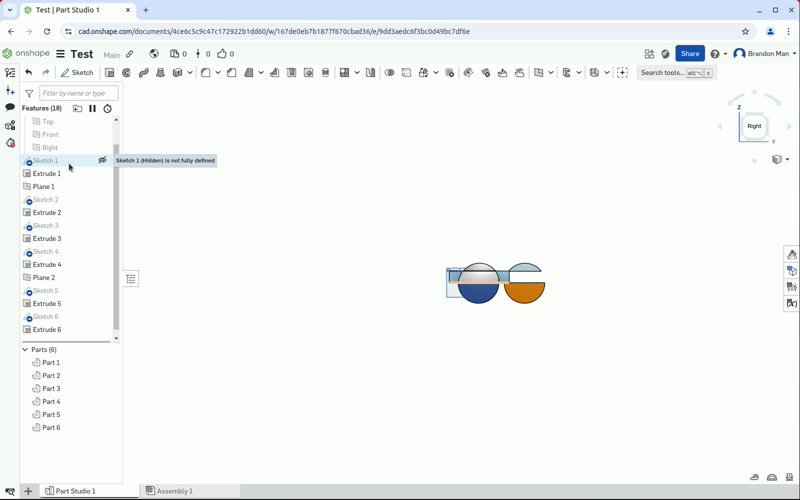
click(69, 163)
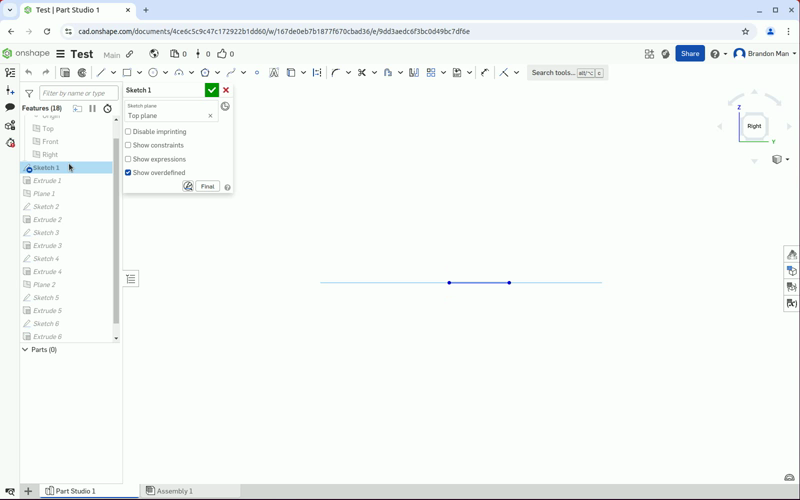
mouse_move(229, 92)
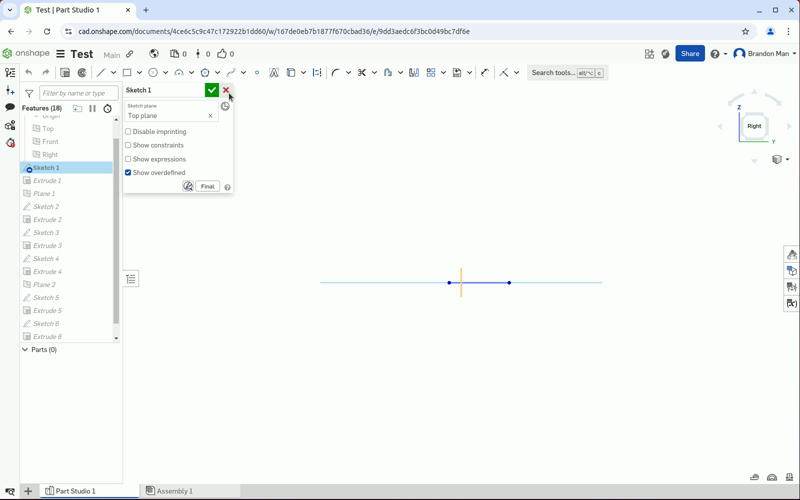
click(229, 92)
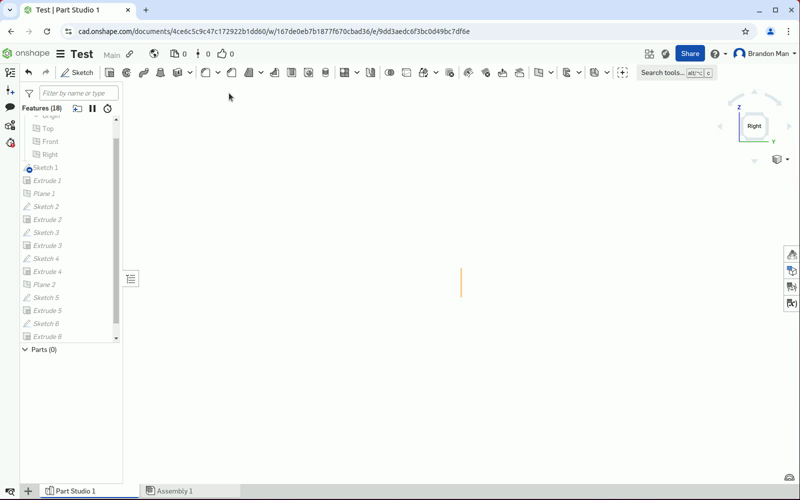
key(shift+s)
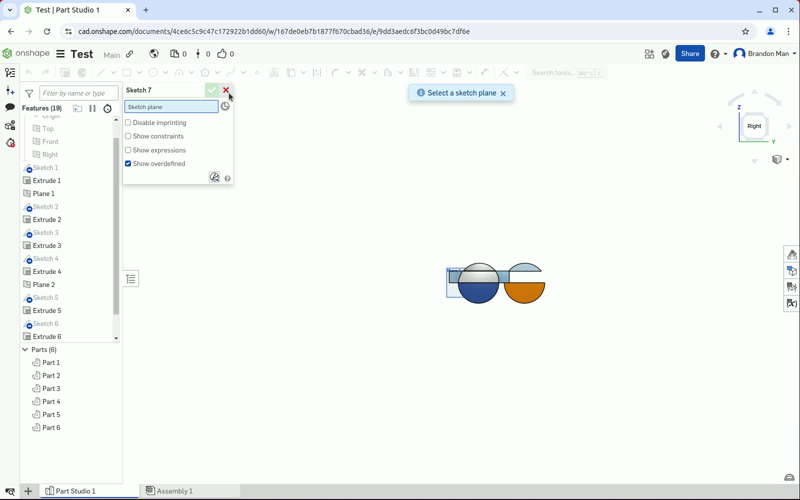
mouse_move(69, 267)
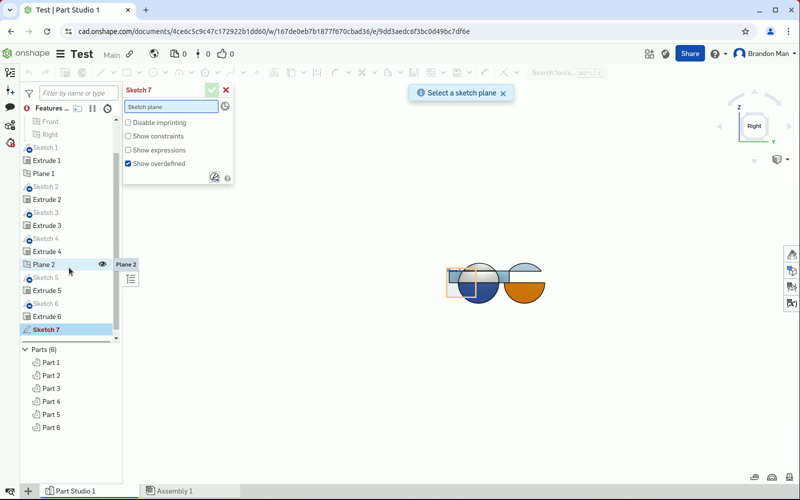
click(69, 267)
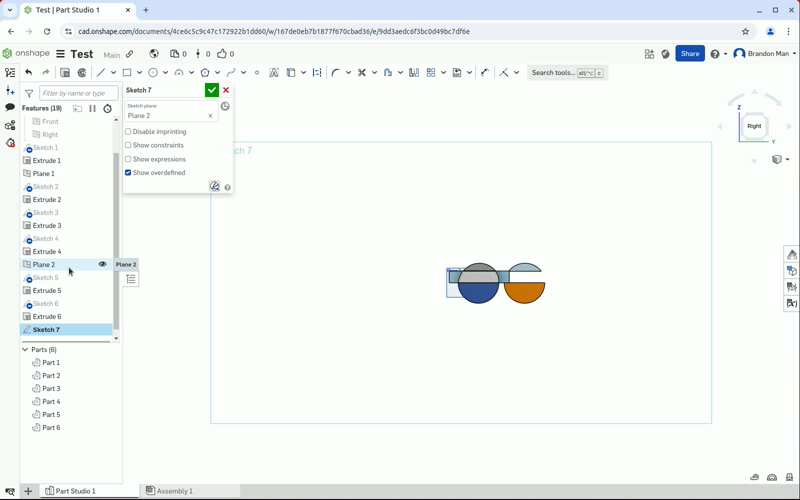
mouse_move(73, 352)
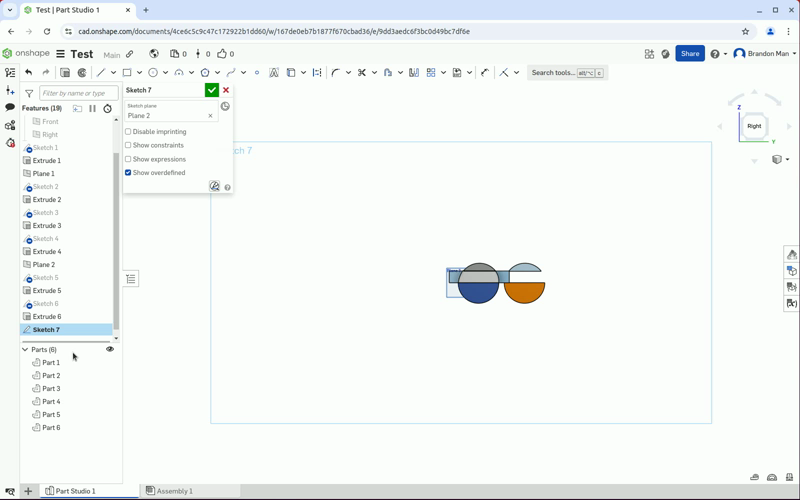
key(y)
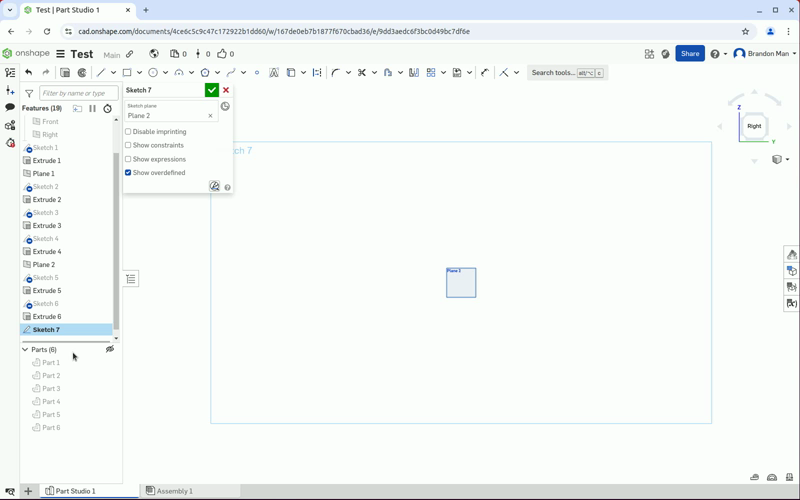
key(l)
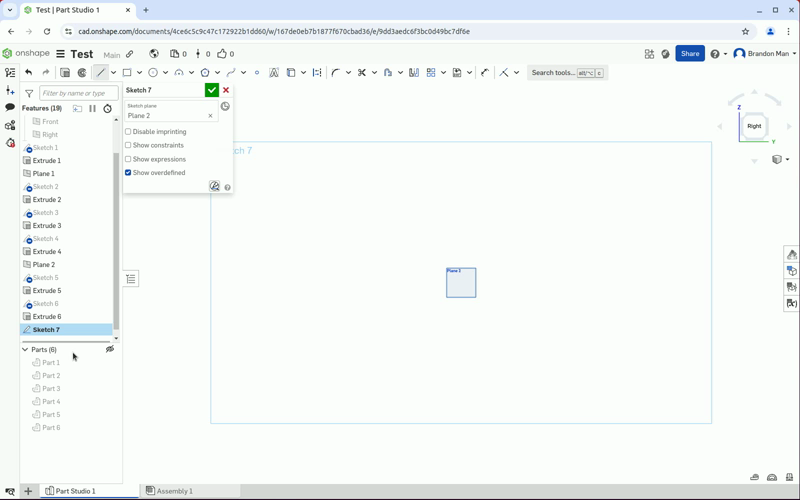
key_down(shift)
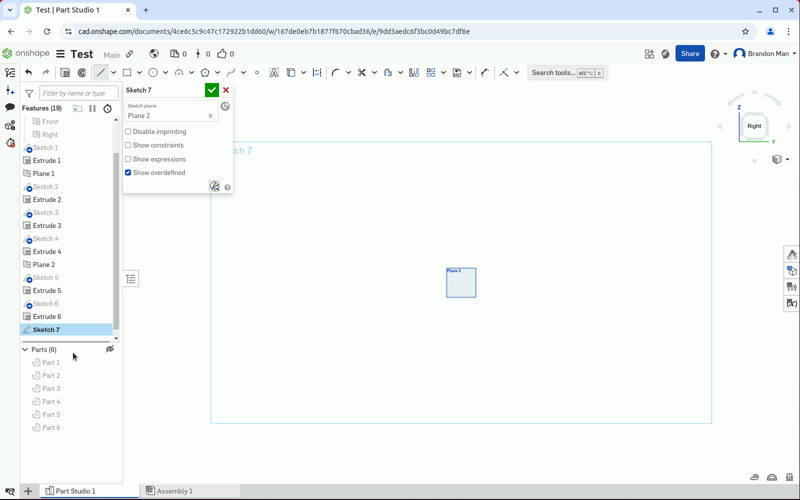
mouse_move(504, 282)
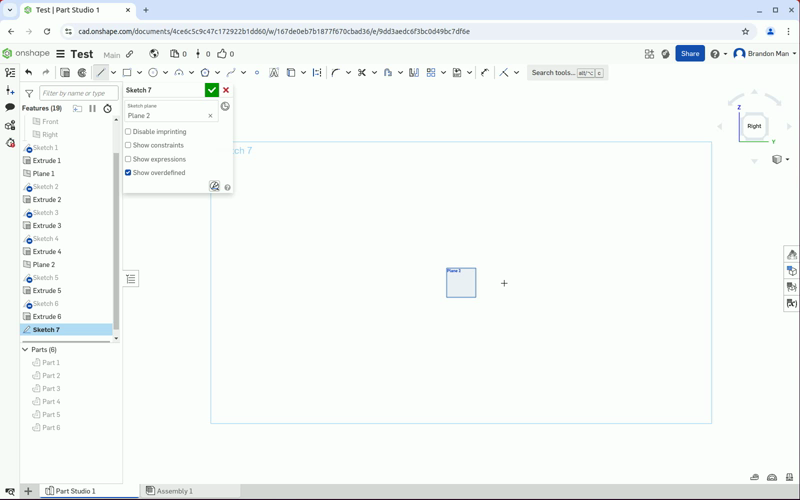
click(504, 282)
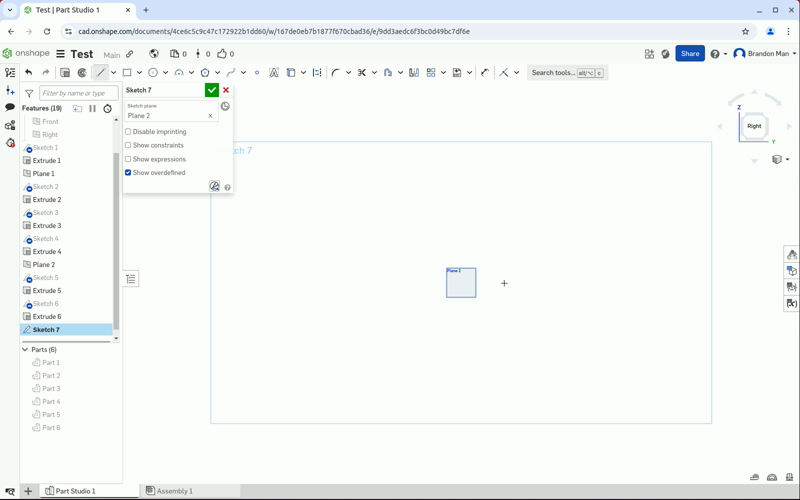
key_up(shift)
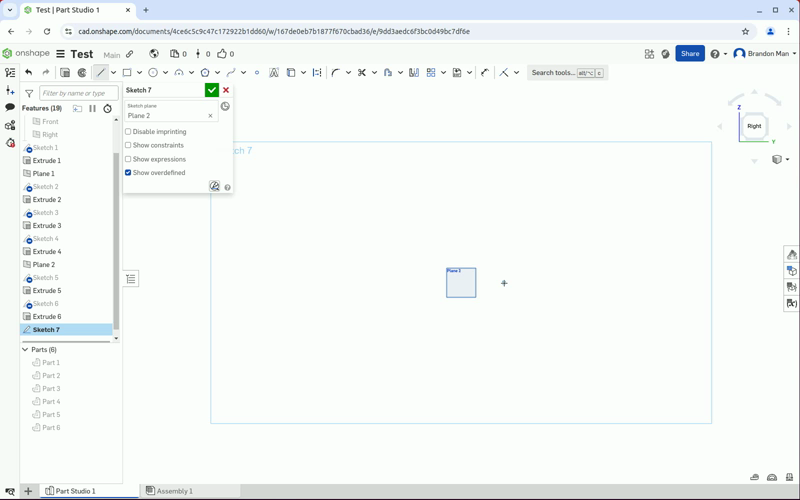
key_down(shift)
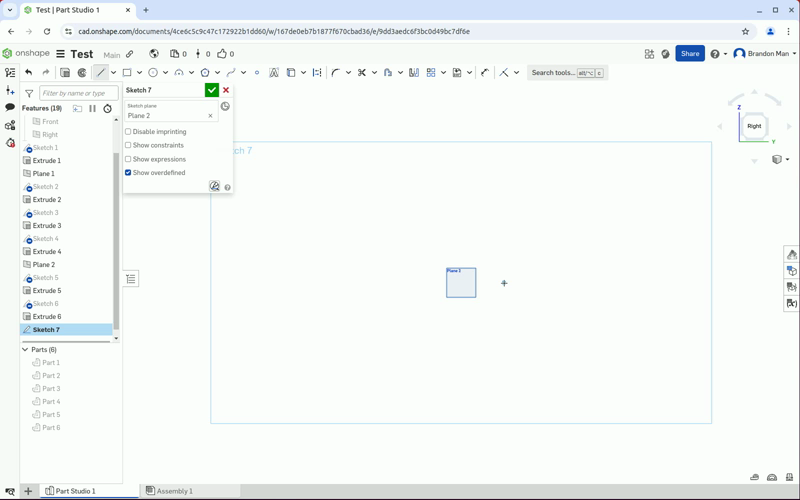
mouse_move(534, 282)
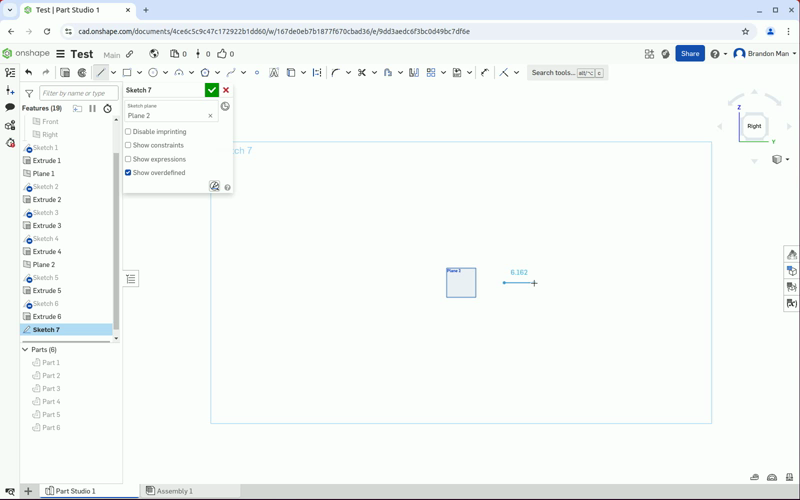
mouse_move(544, 282)
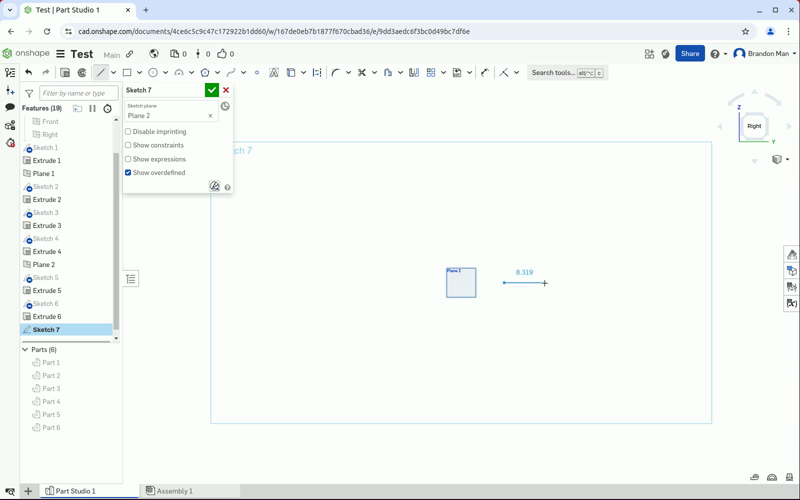
click(544, 282)
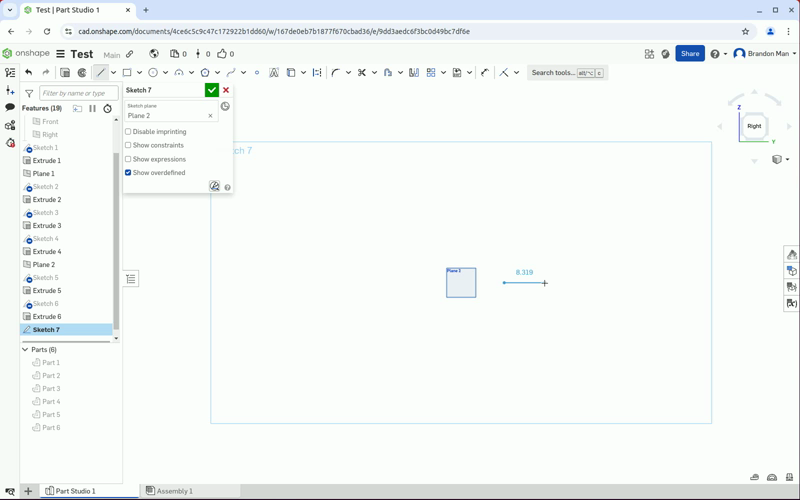
key_up(shift)
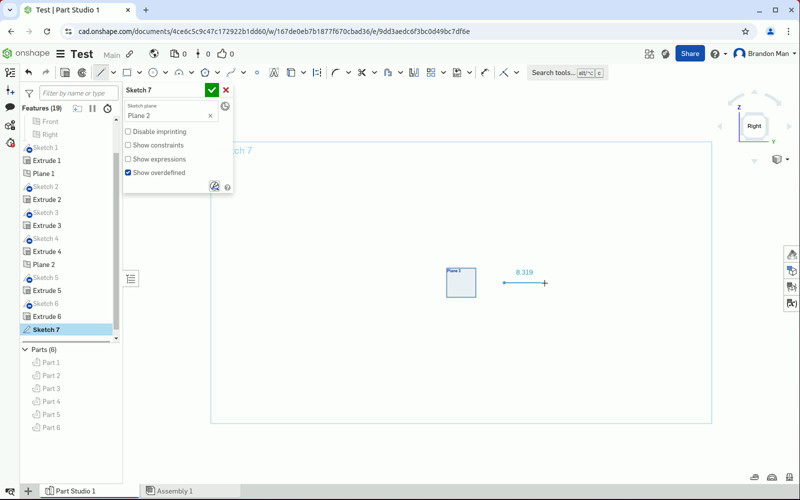
key(esc)
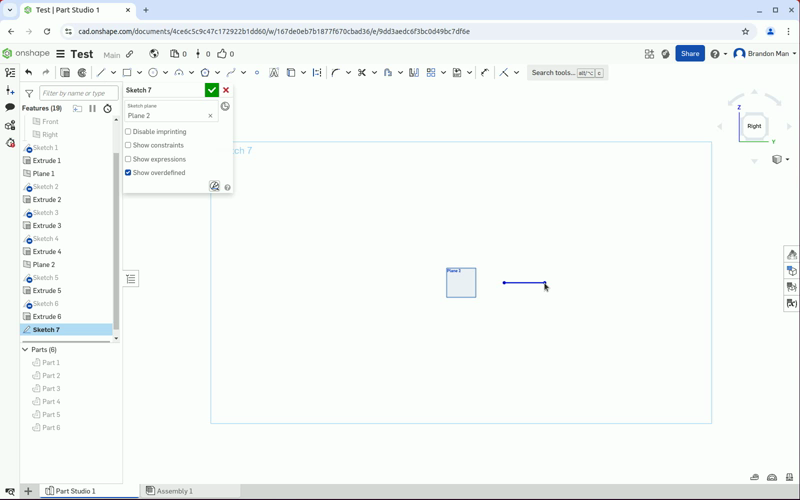
key(a)
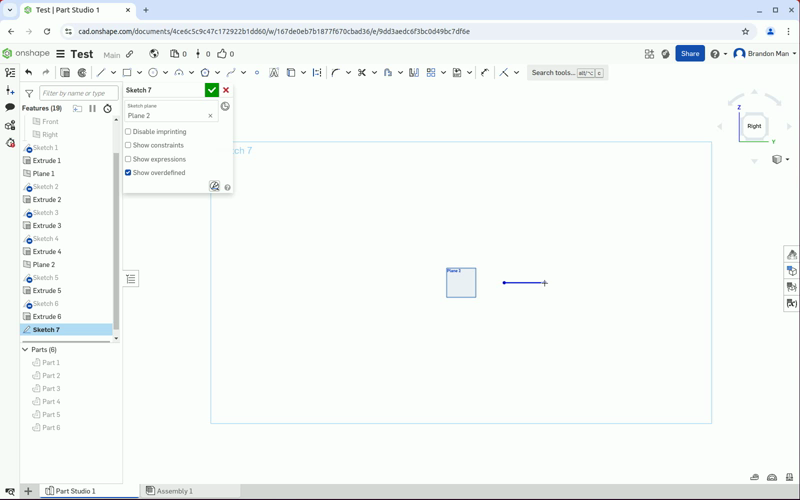
mouse_move(544, 282)
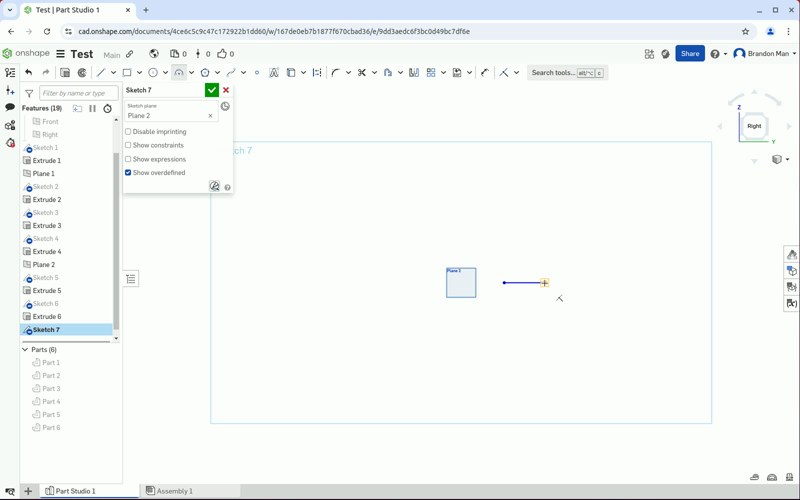
click(544, 282)
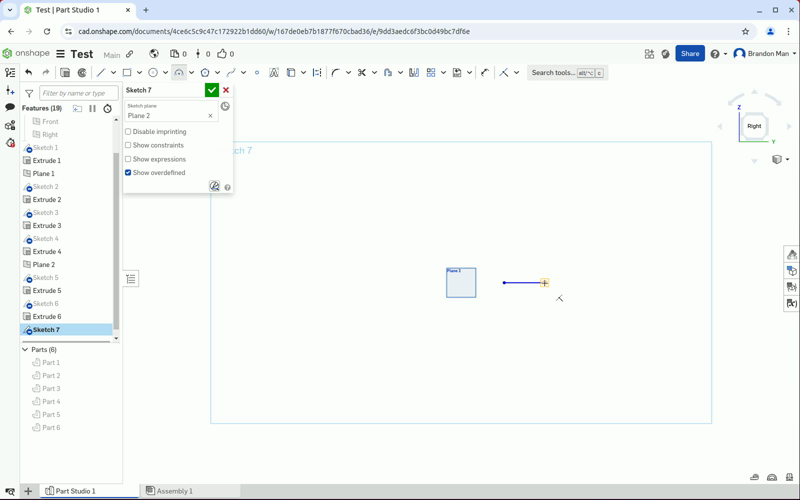
key_down(shift)
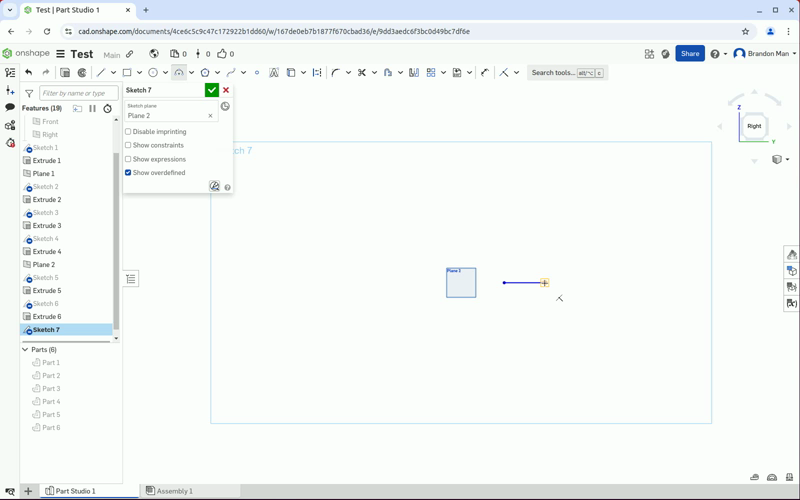
mouse_move(540, 270)
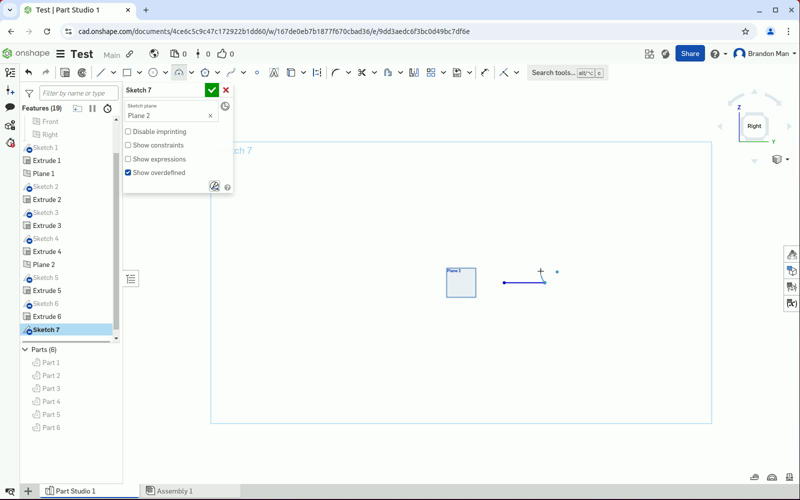
click(540, 270)
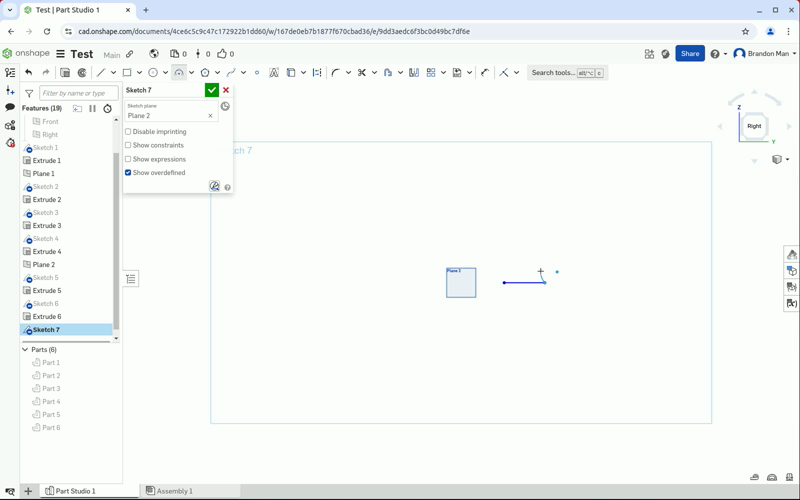
mouse_move(543, 276)
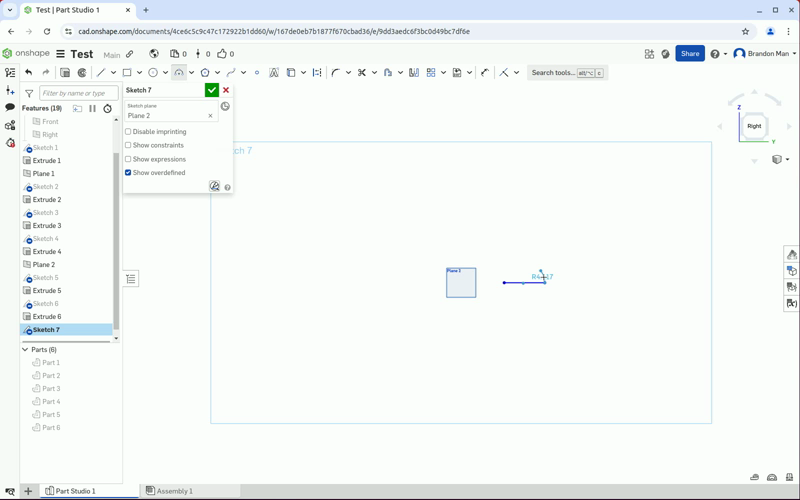
click(543, 276)
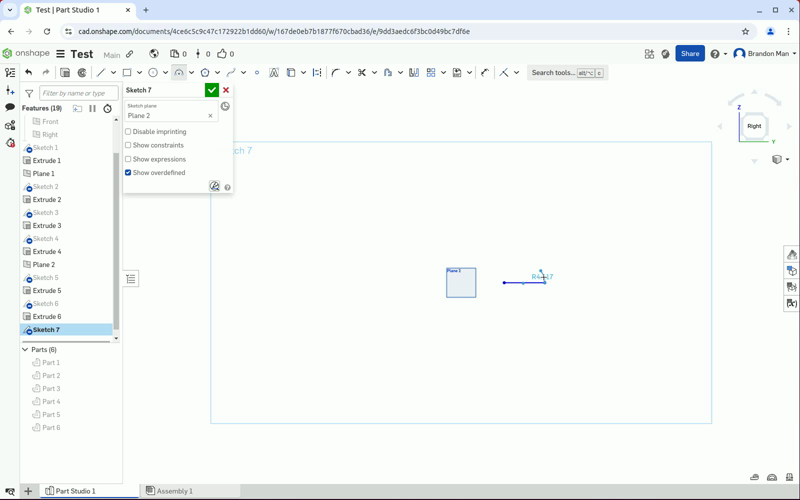
key_up(shift)
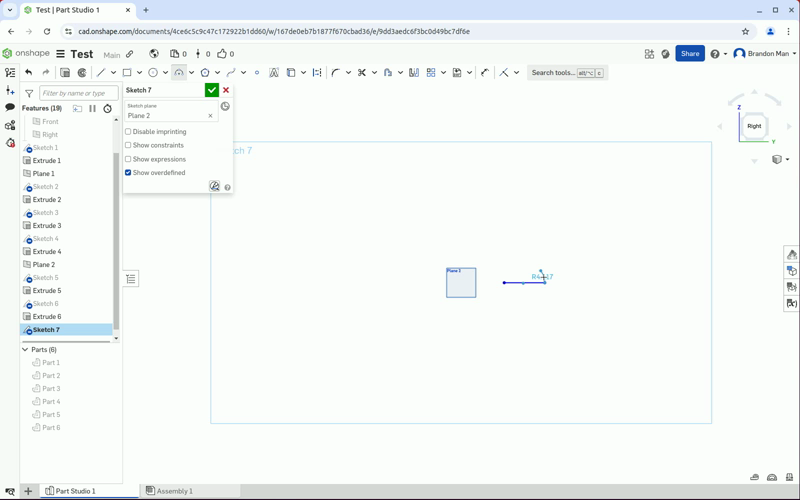
key(esc)
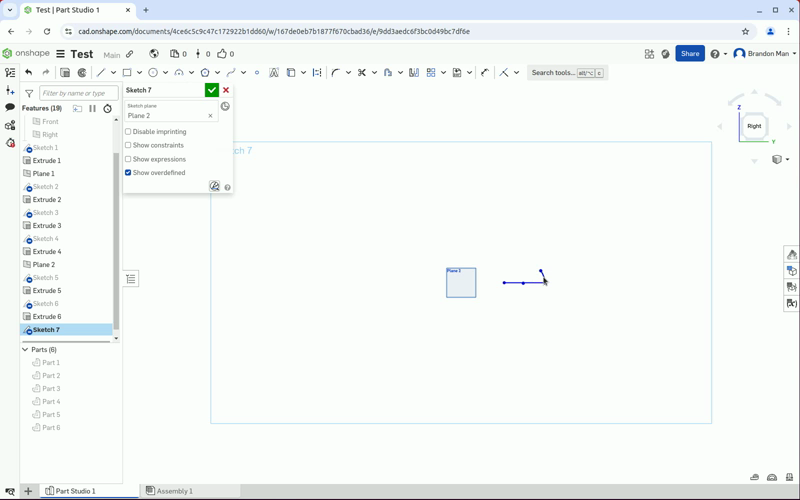
key(l)
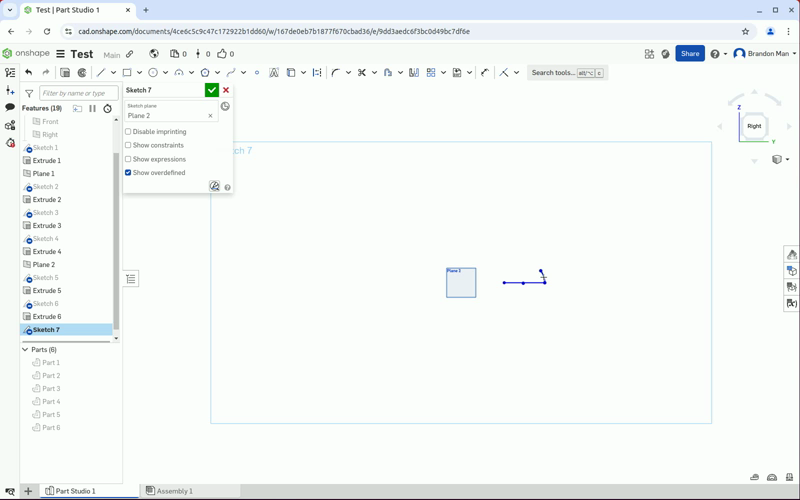
mouse_move(540, 270)
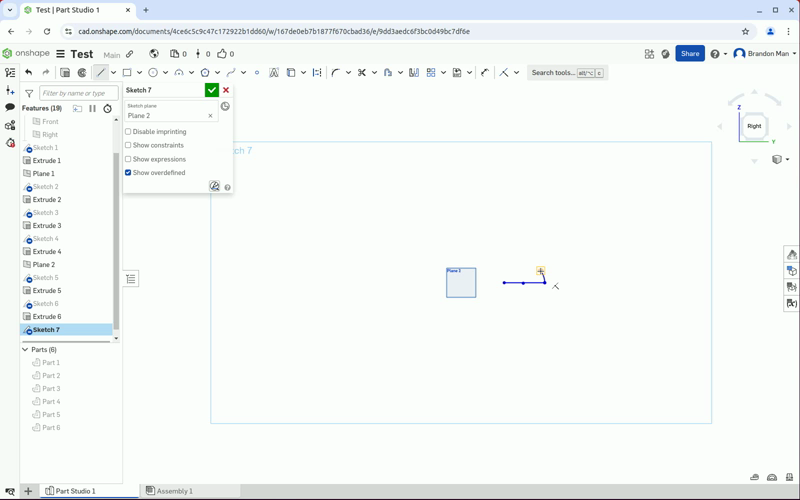
click(540, 270)
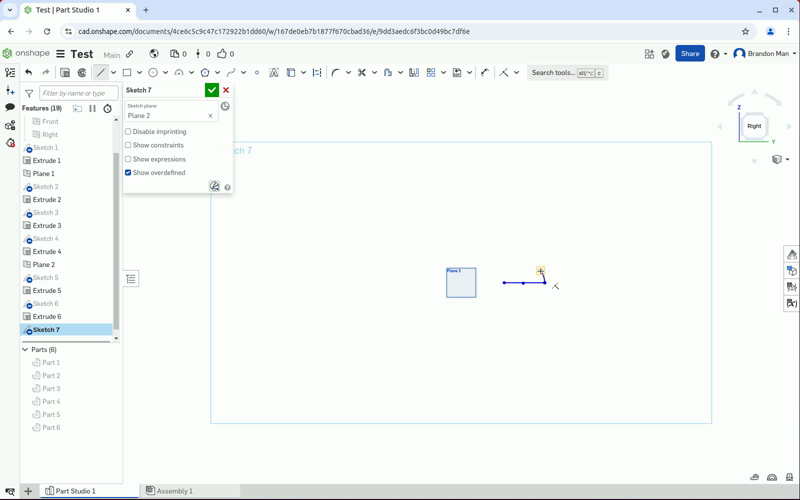
key_down(shift)
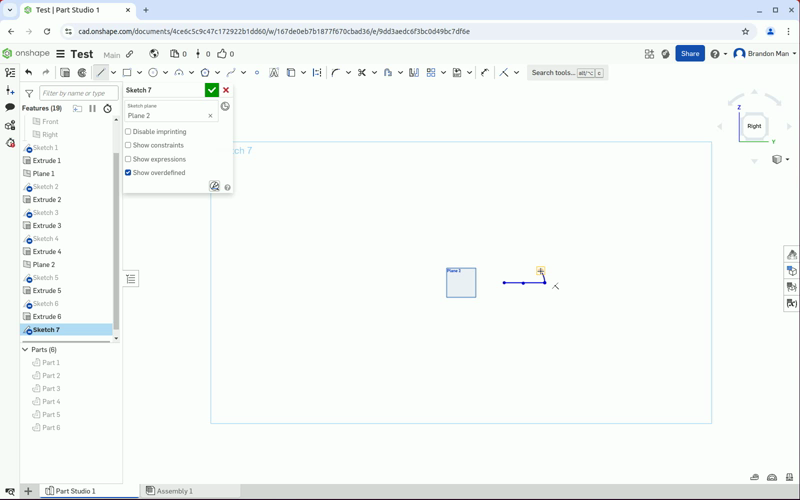
mouse_move(570, 270)
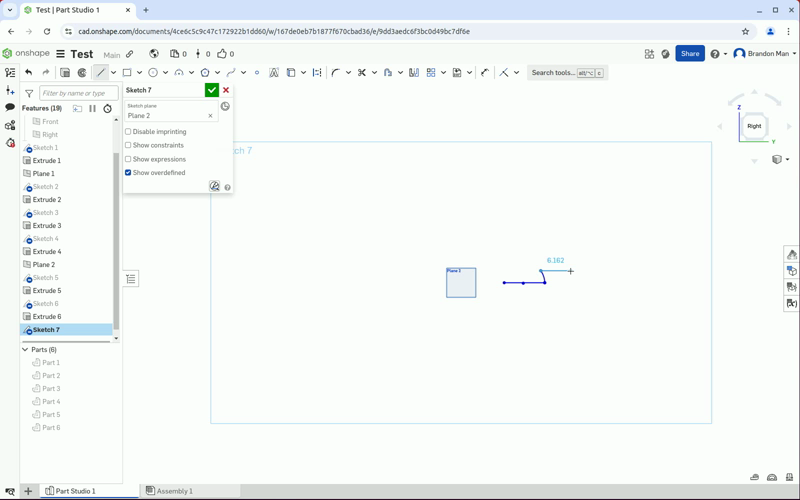
mouse_move(508, 270)
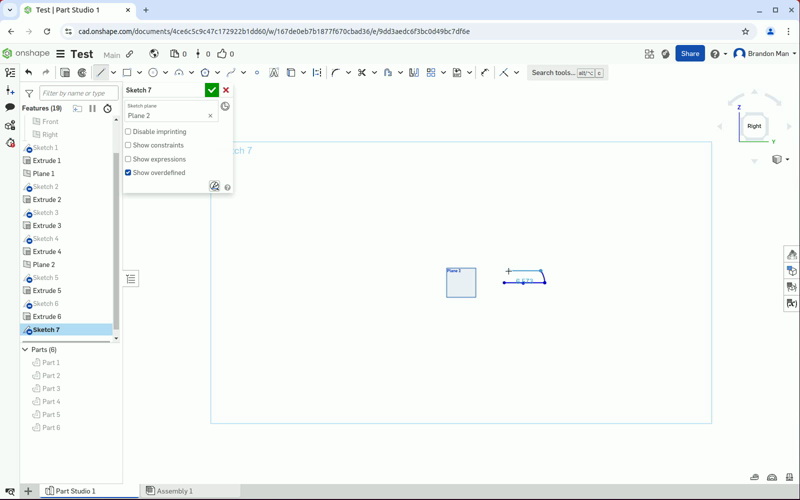
click(508, 270)
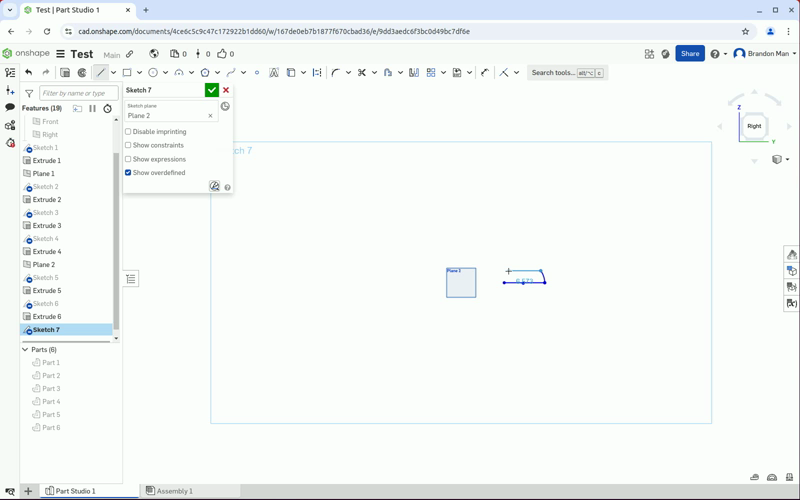
key_up(shift)
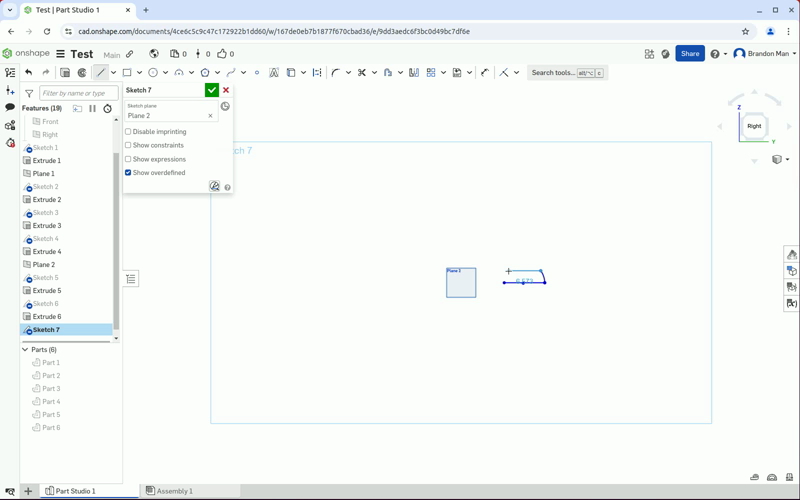
key(esc)
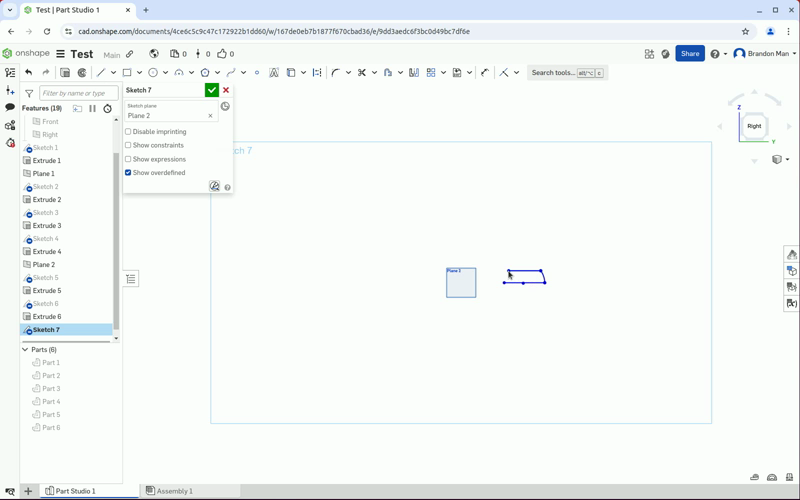
key(a)
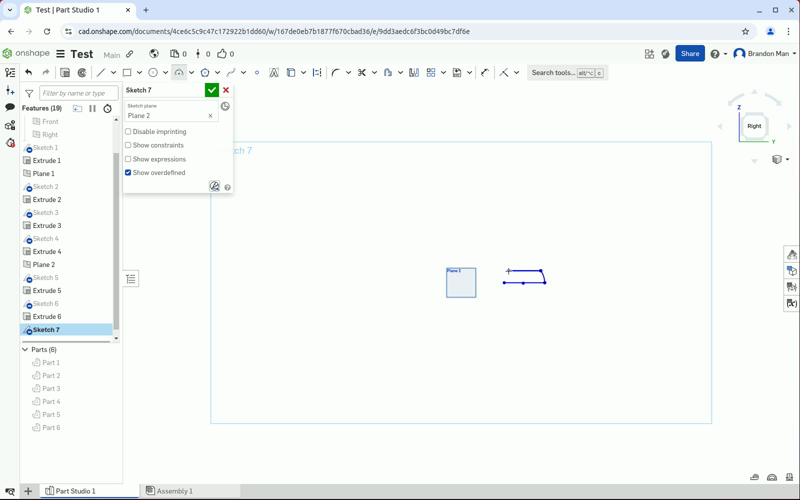
mouse_move(508, 270)
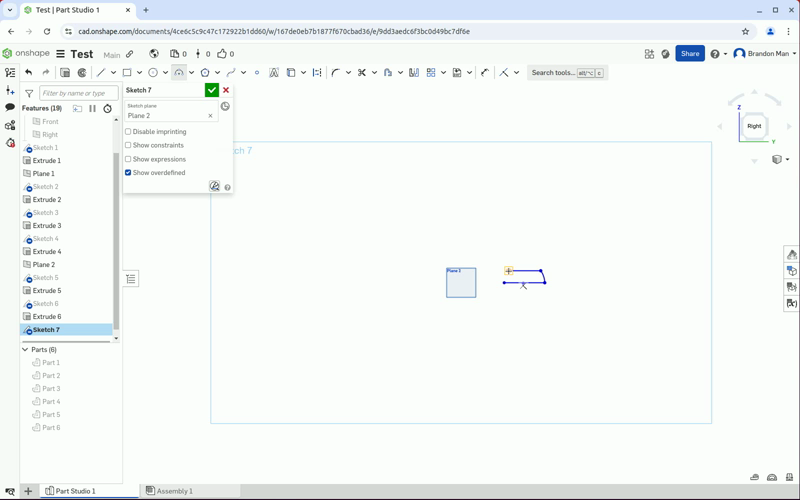
click(508, 270)
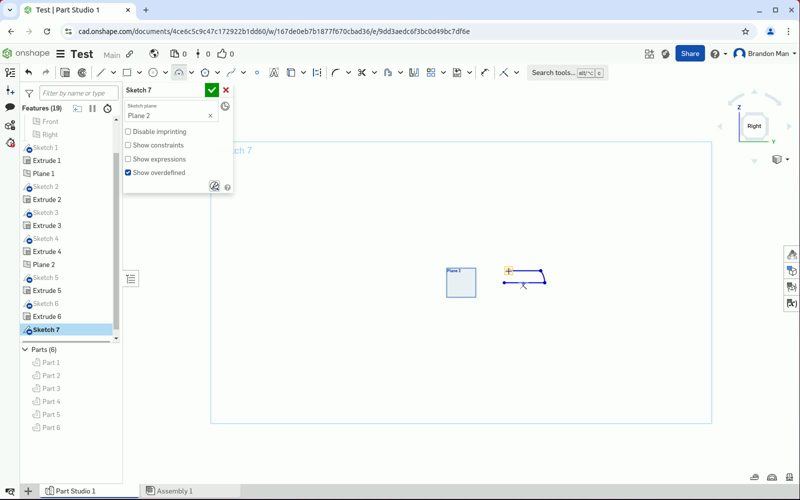
mouse_move(504, 282)
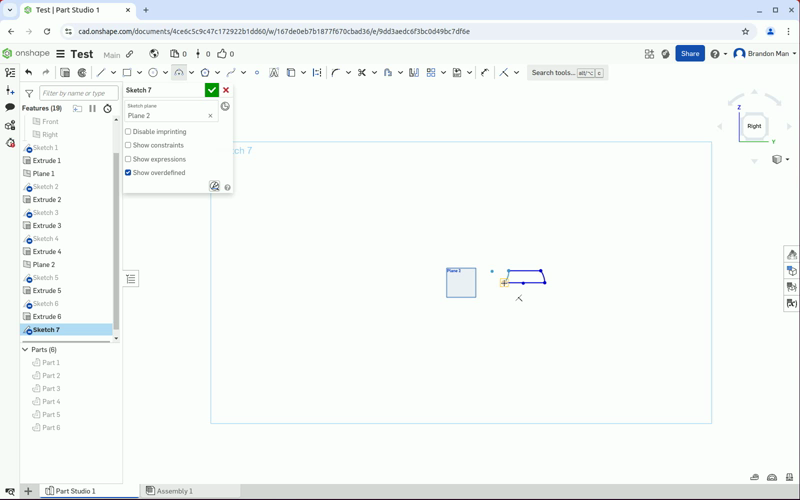
click(504, 282)
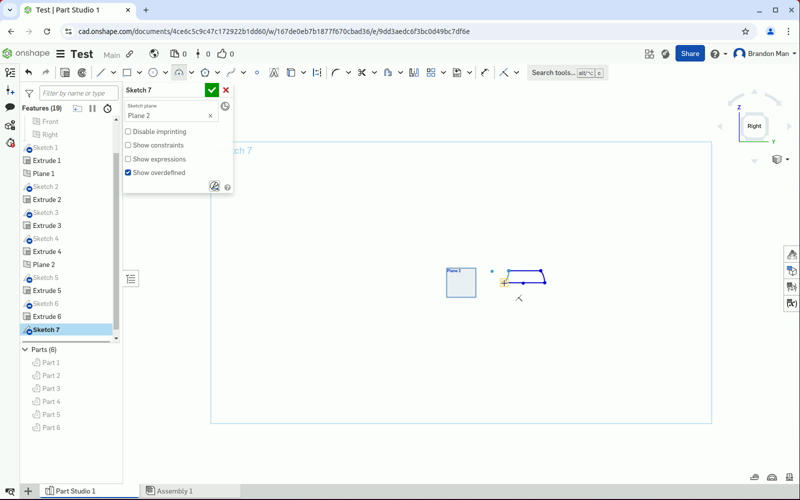
key_down(shift)
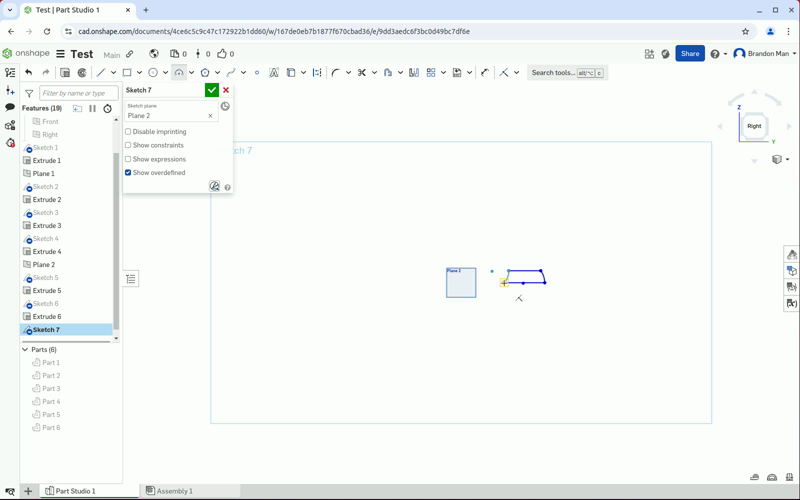
mouse_move(505, 276)
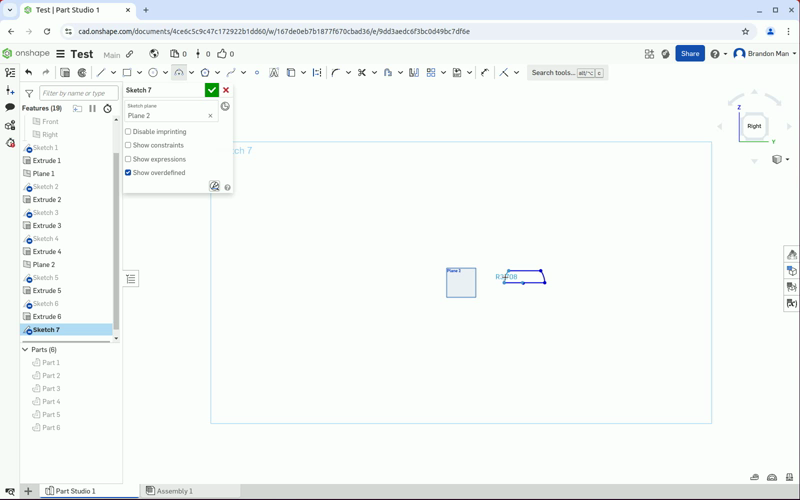
click(505, 276)
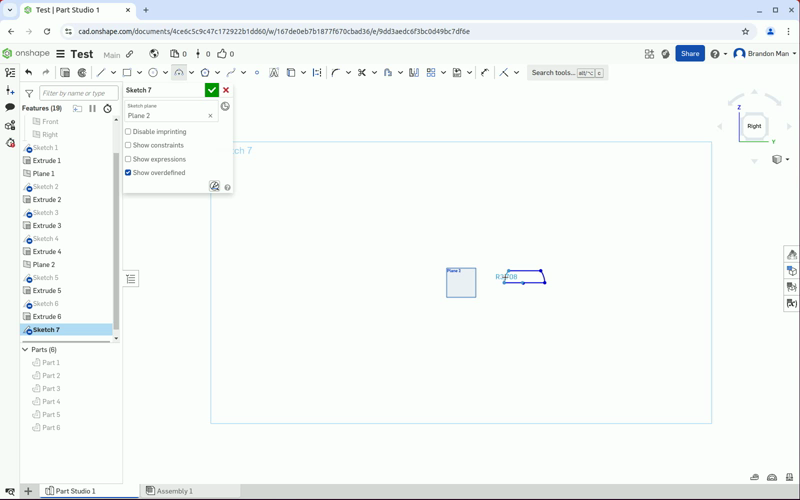
key_up(shift)
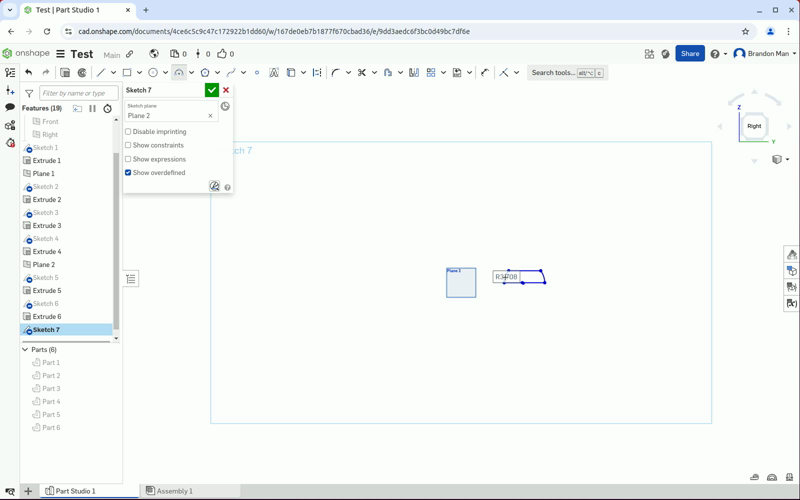
key(esc)
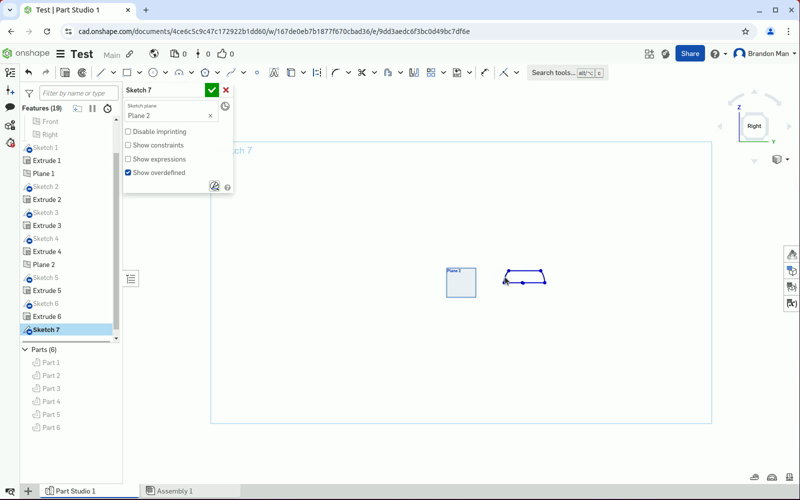
mouse_move(529, 280)
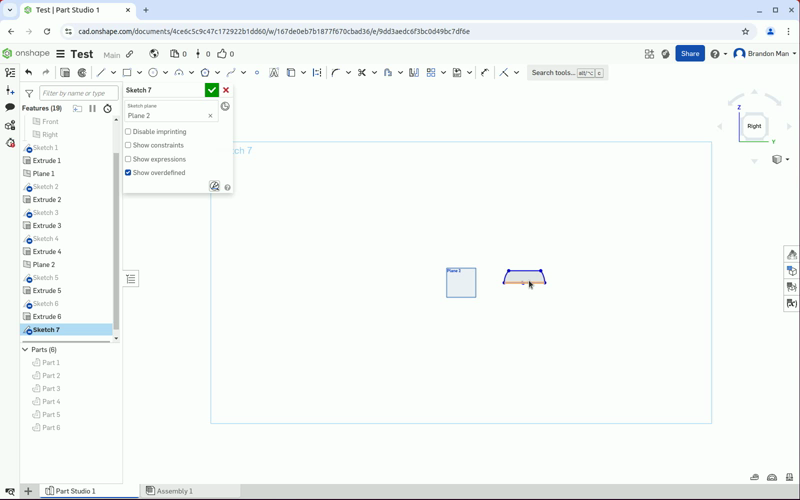
scroll(6)
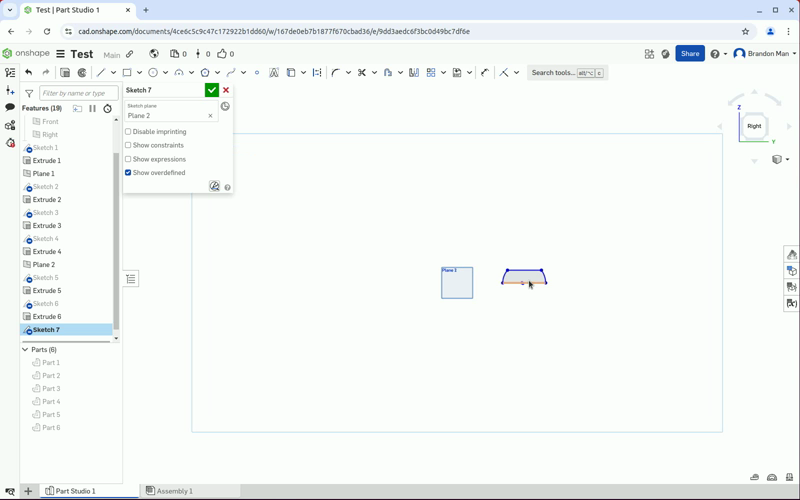
scroll(6)
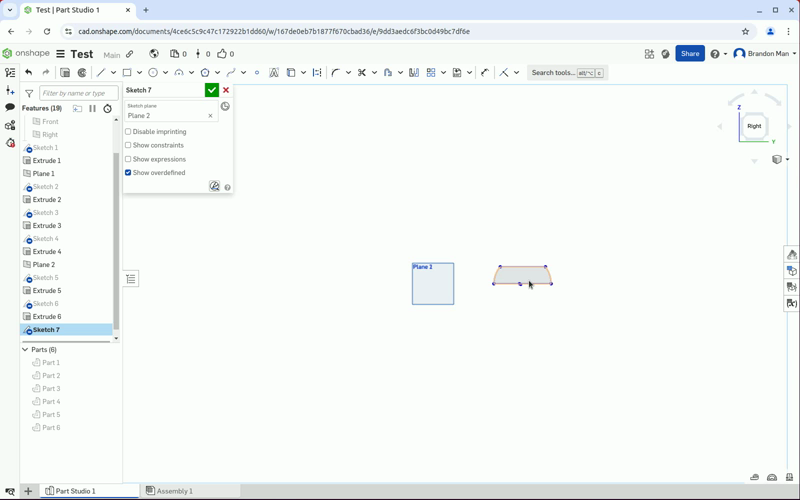
scroll(6)
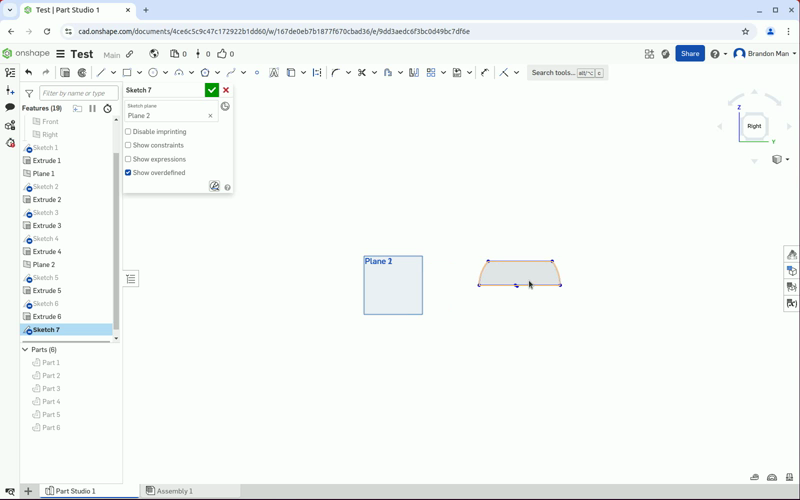
scroll(6)
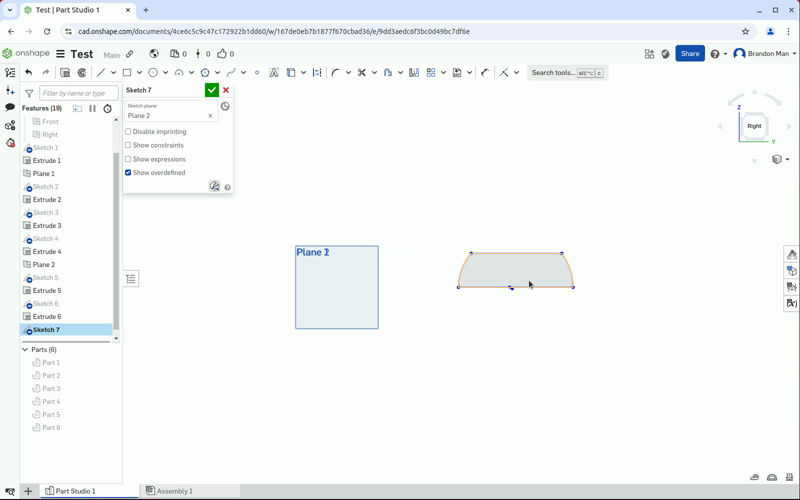
scroll(6)
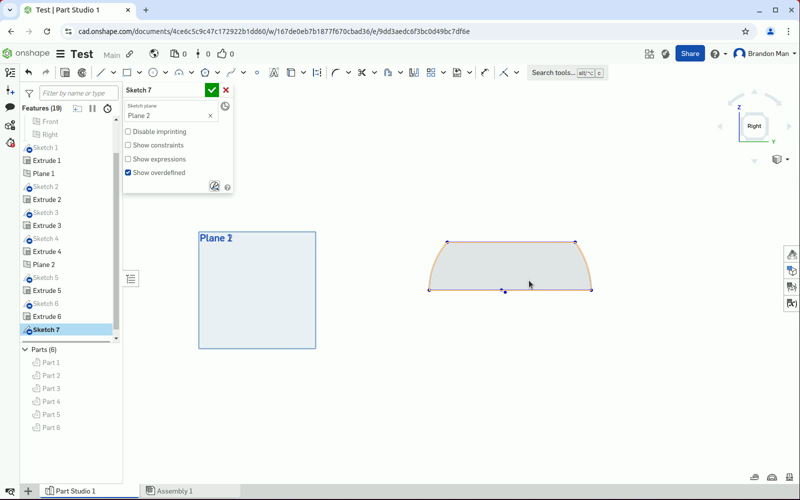
scroll(6)
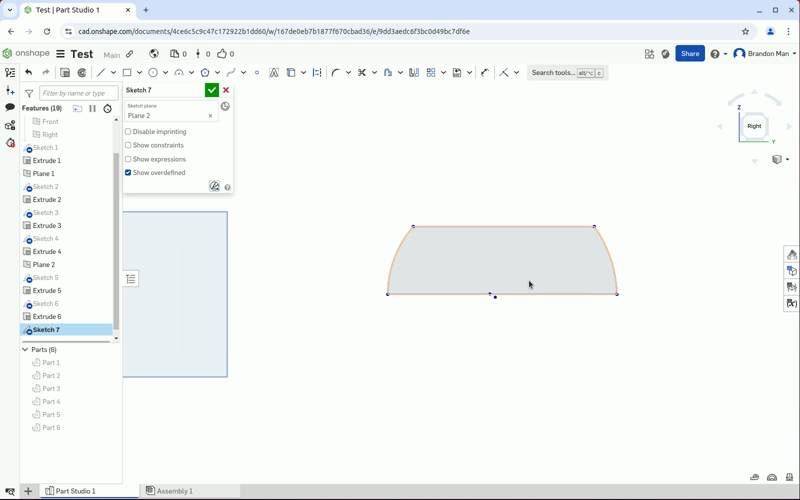
scroll(6)
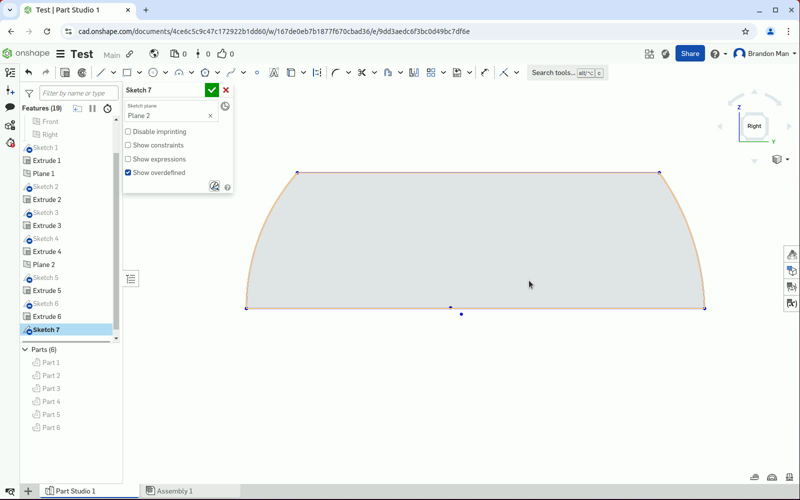
click(529, 280)
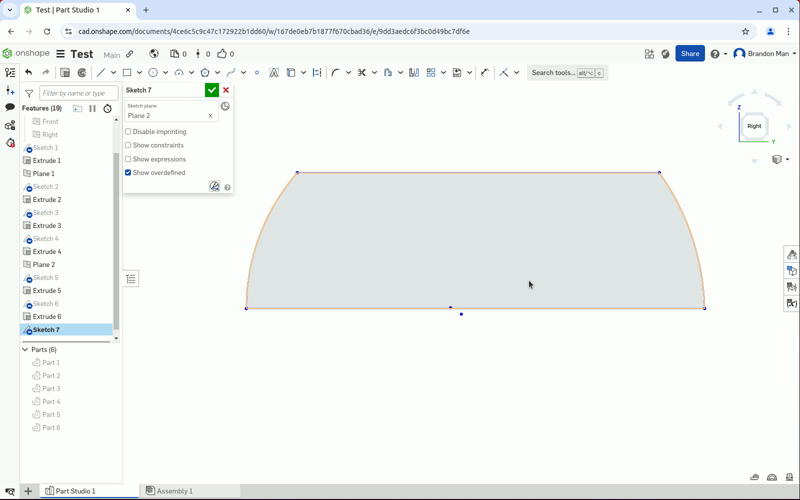
scroll(-6)
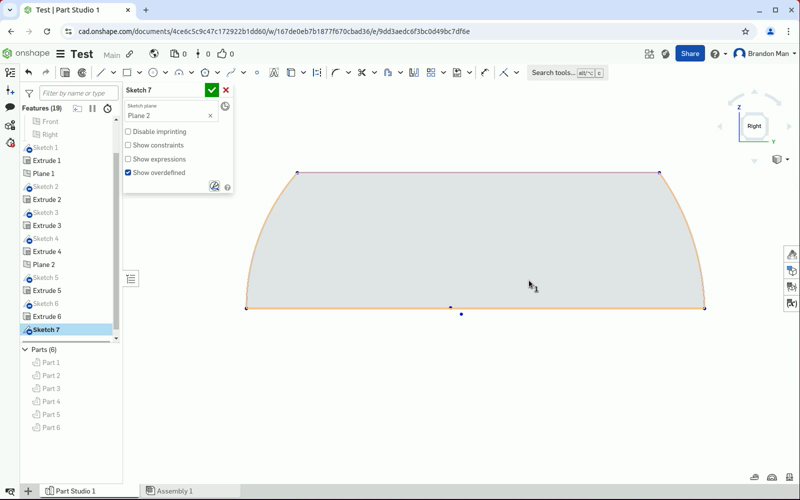
scroll(-6)
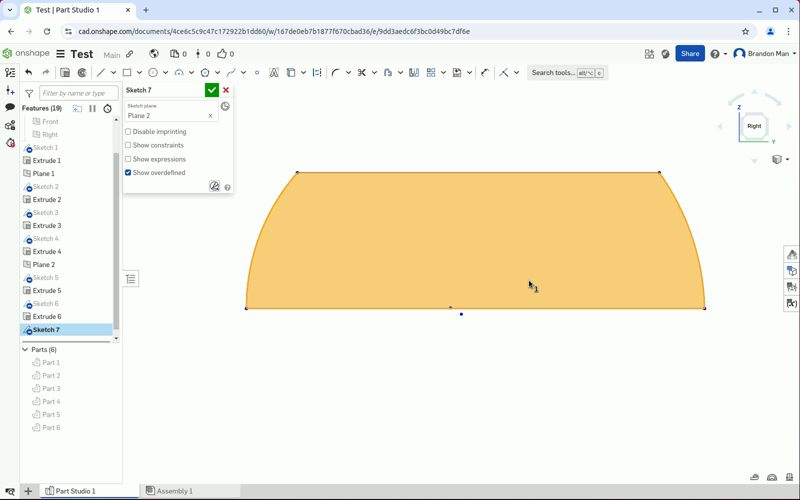
scroll(-6)
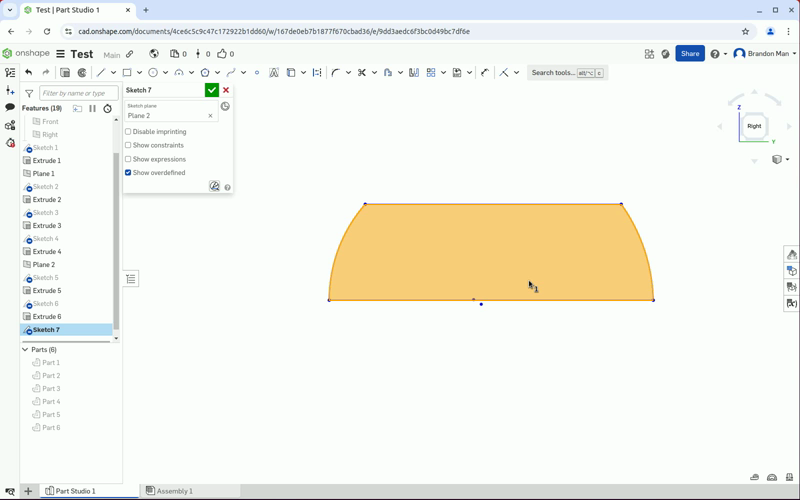
scroll(-6)
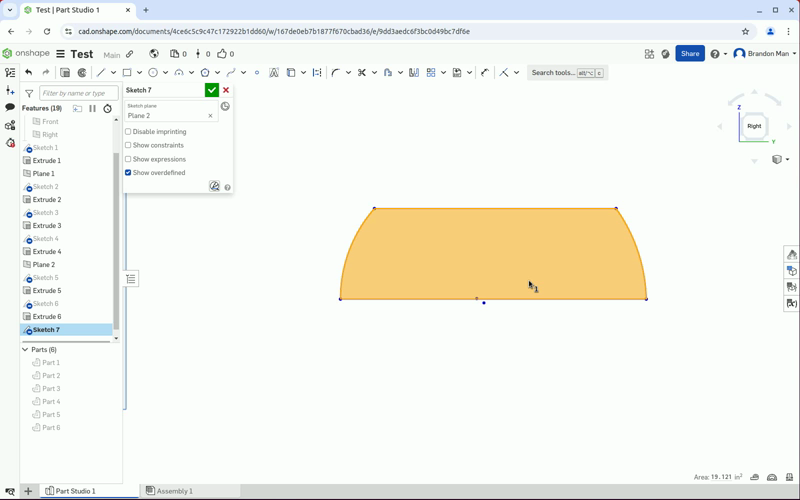
scroll(-6)
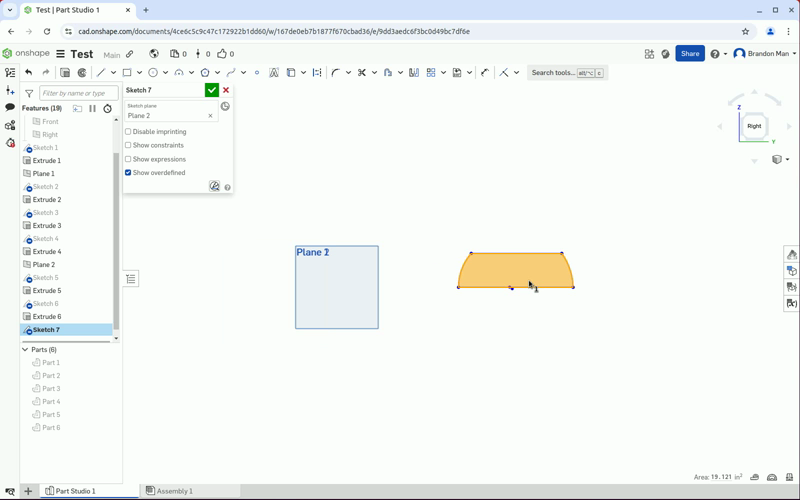
scroll(-6)
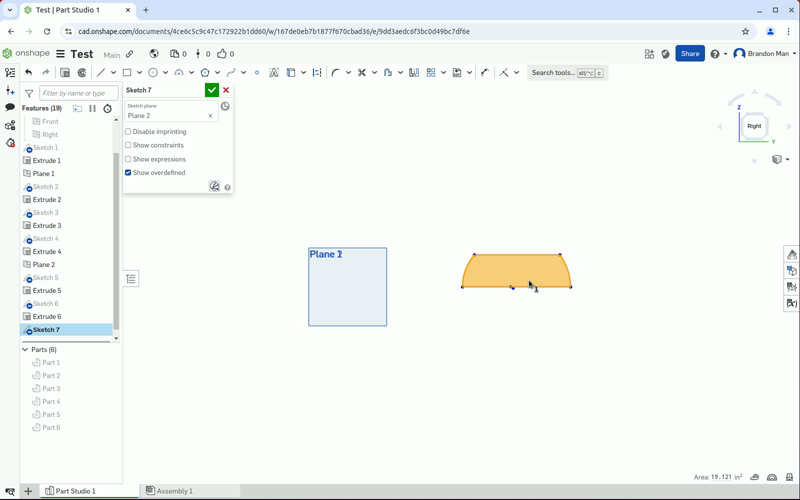
scroll(-6)
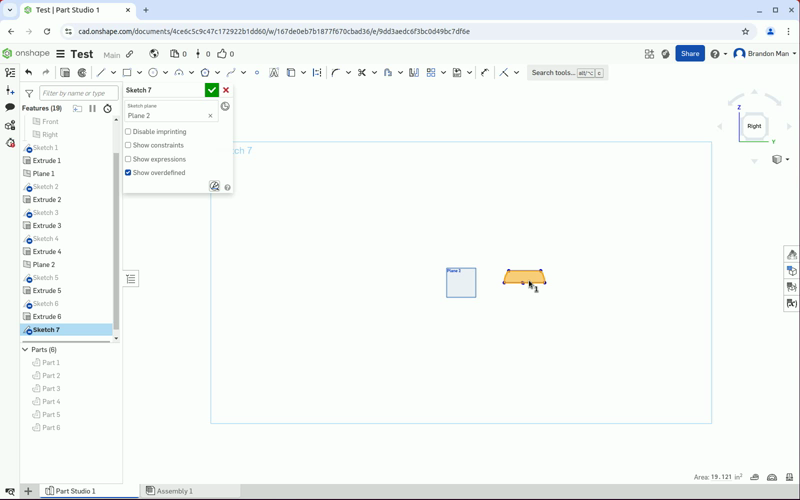
mouse_move(73, 352)
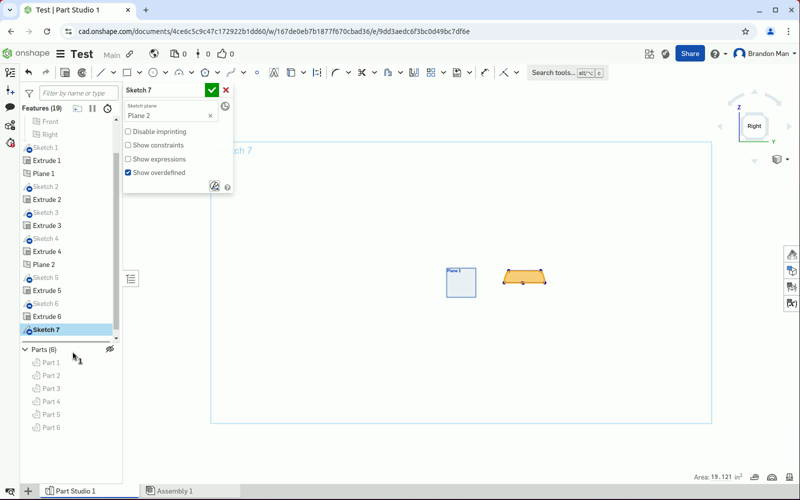
key(shift+y)
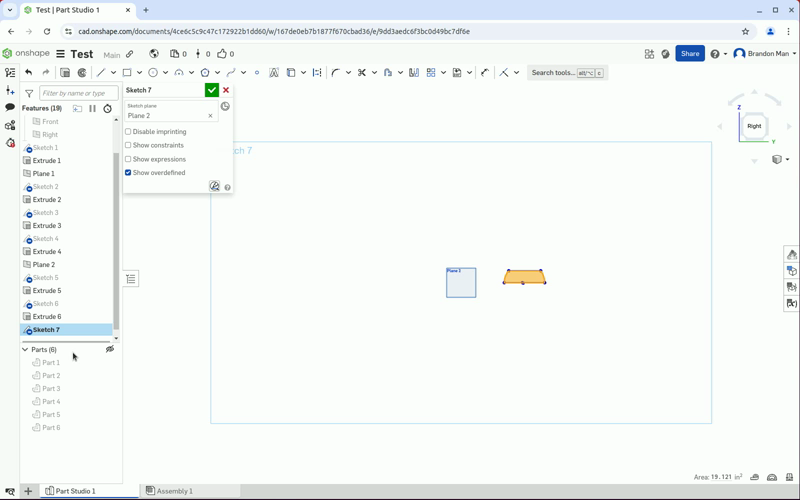
key(shift+e)
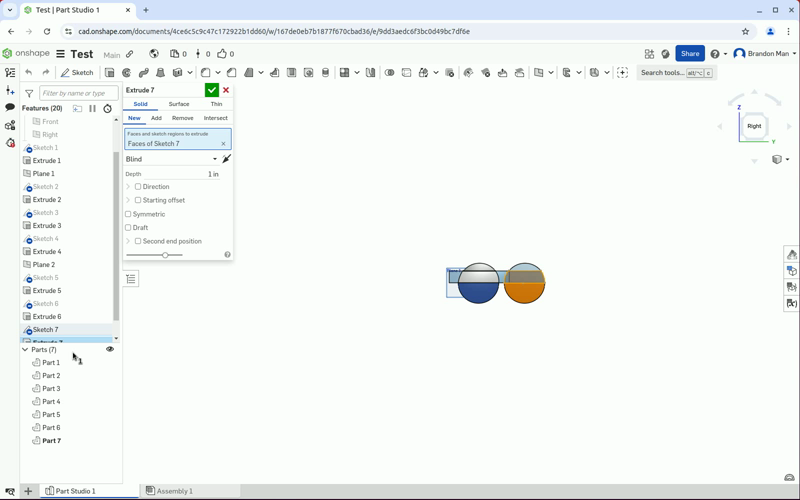
mouse_move(143, 106)
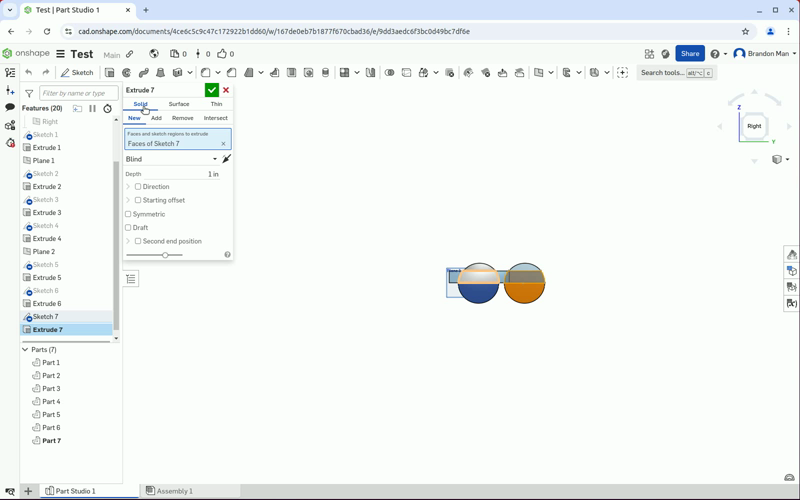
click(143, 106)
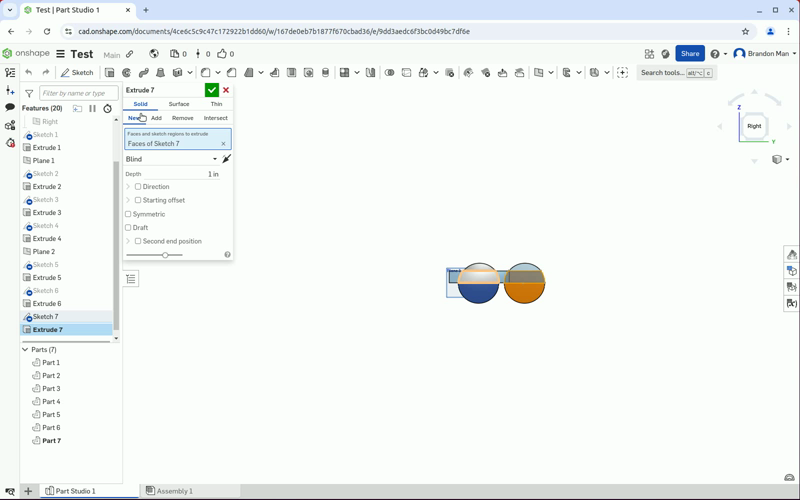
mouse_move(137, 120)
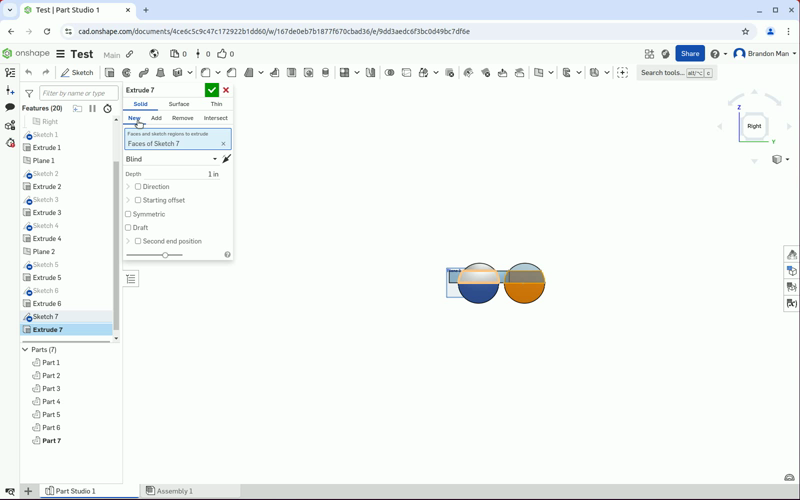
click(137, 120)
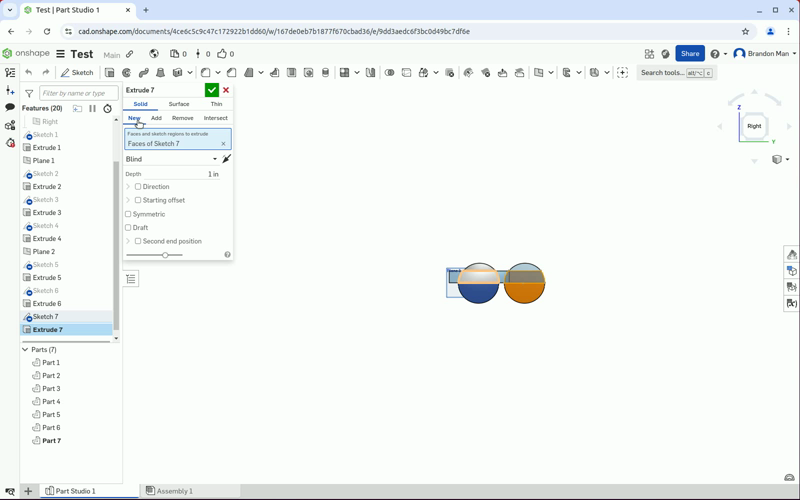
key(tab, 4)
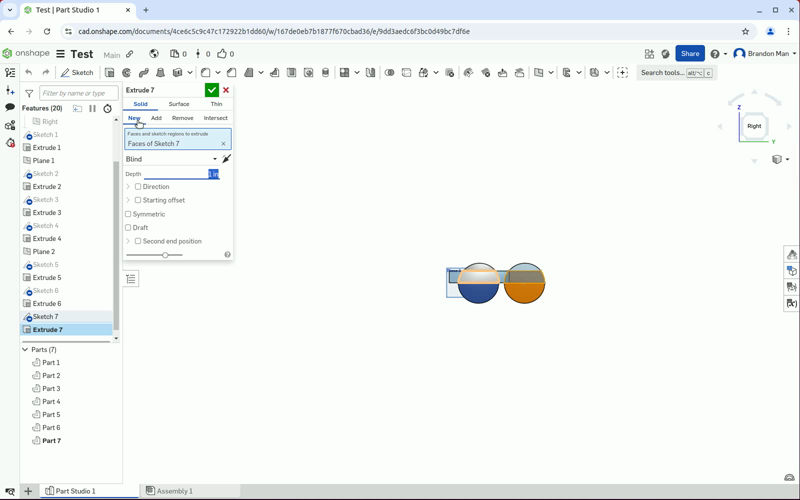
text(1.685)
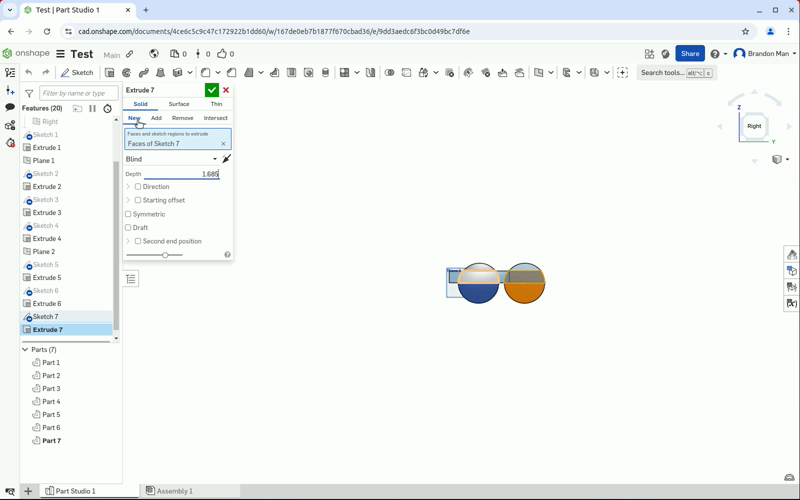
key(enter)
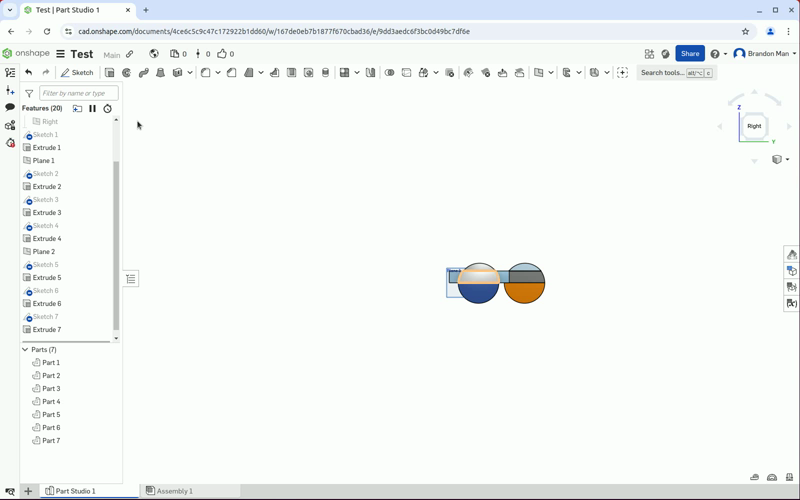
key(shift+h)
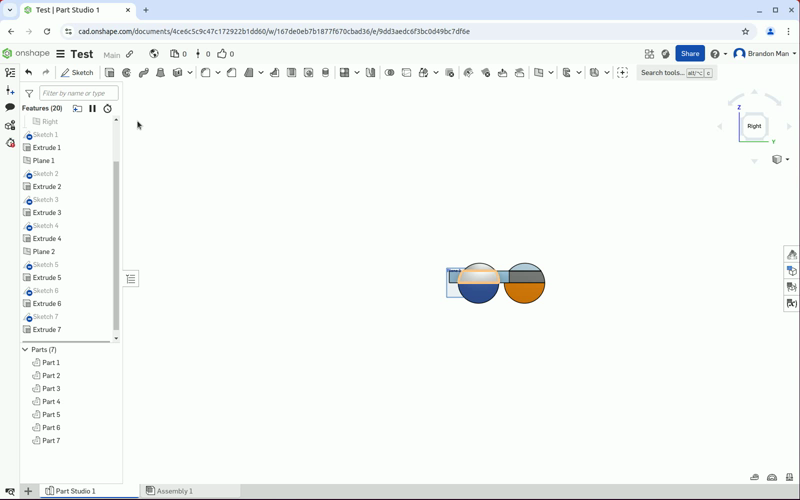
key(shift+h)
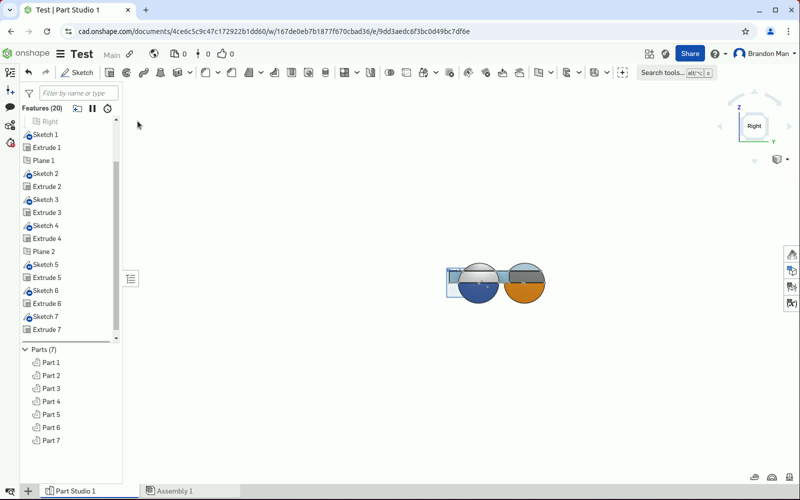
key(shift+7)
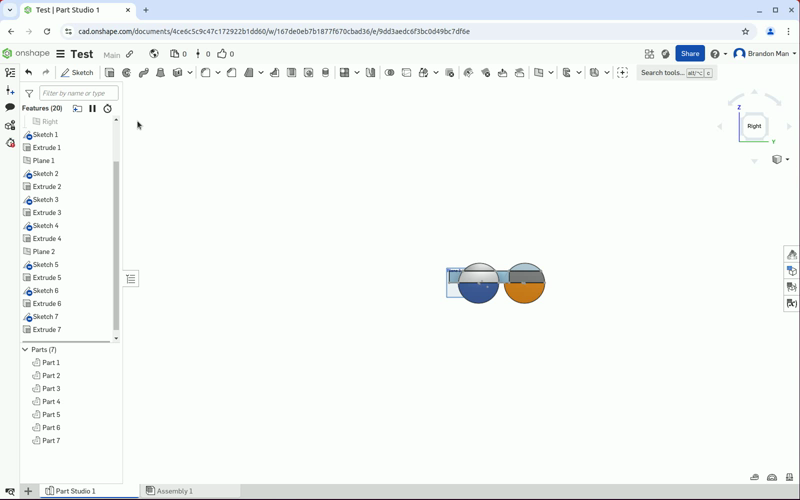
key(right, 2)
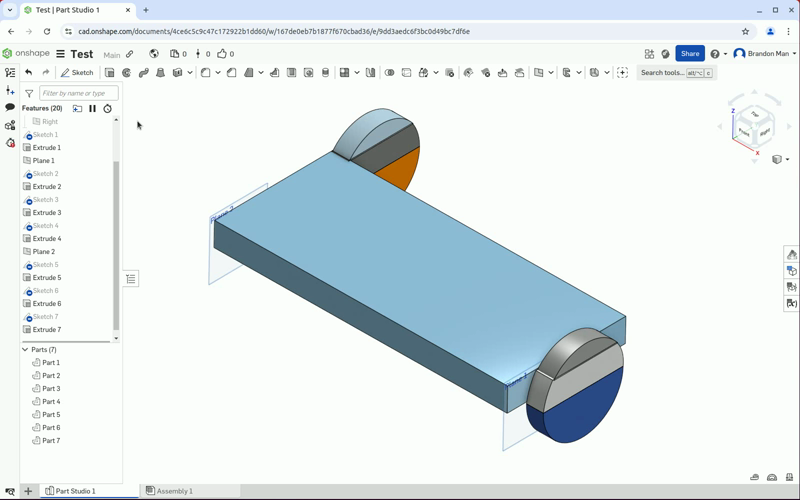
key(down, 2)
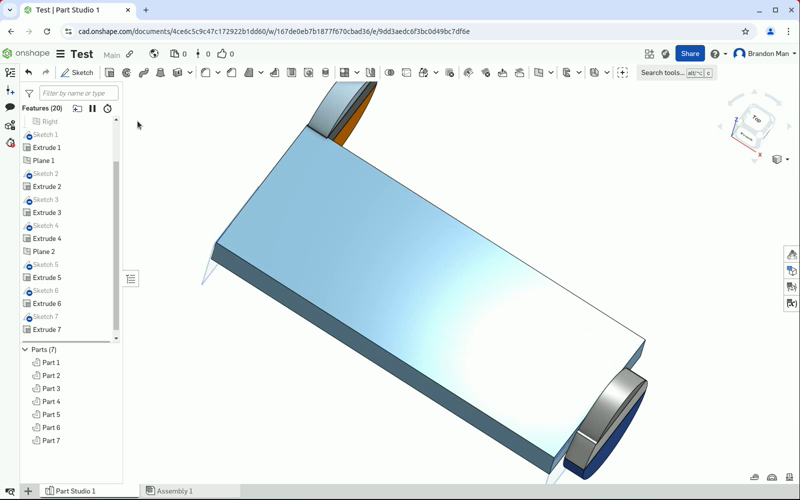
key(up, 2)
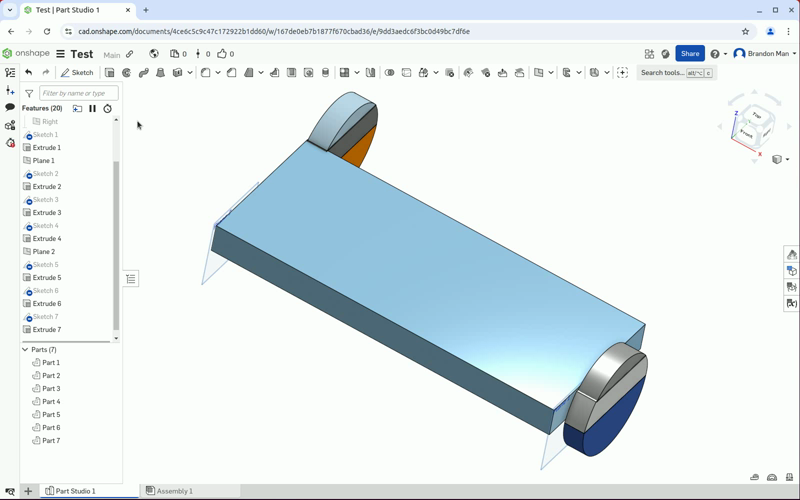
key(left, 2)
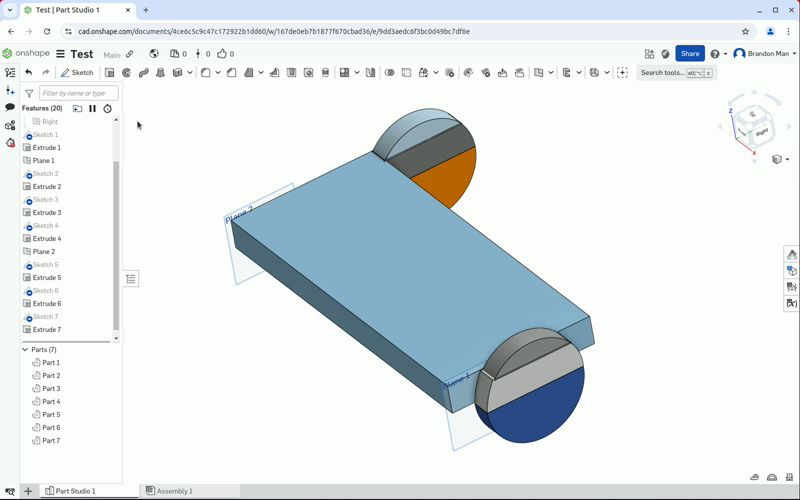
mouse_move(69, 137)
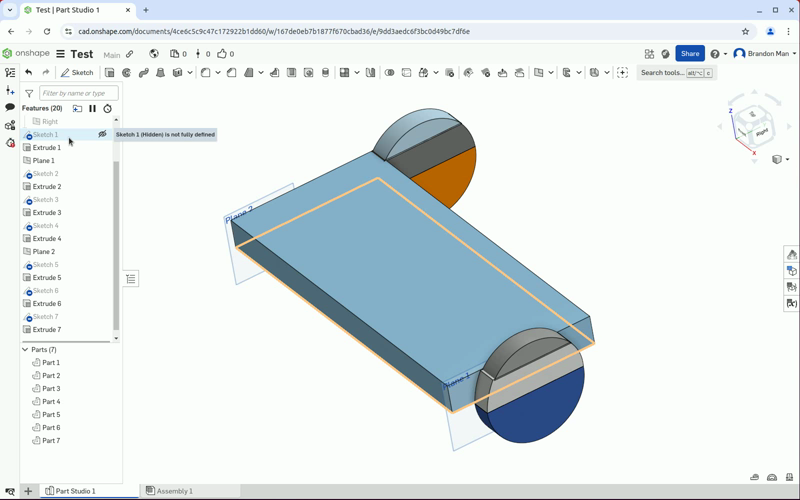
click(69, 137)